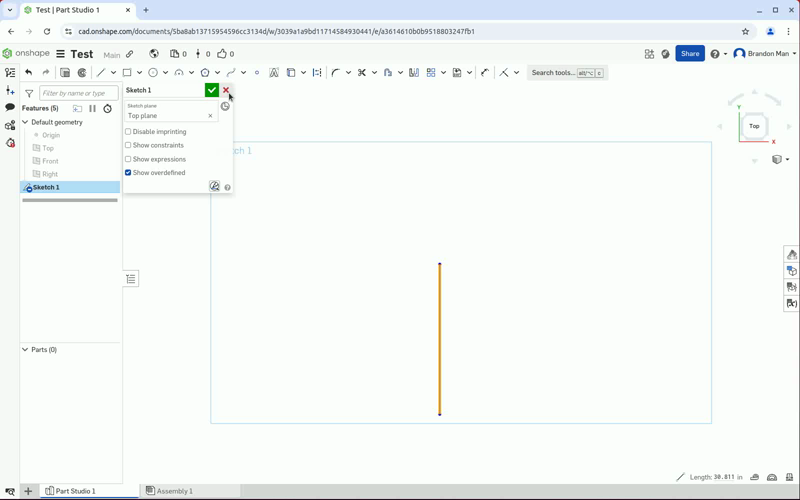
key(shift+h)
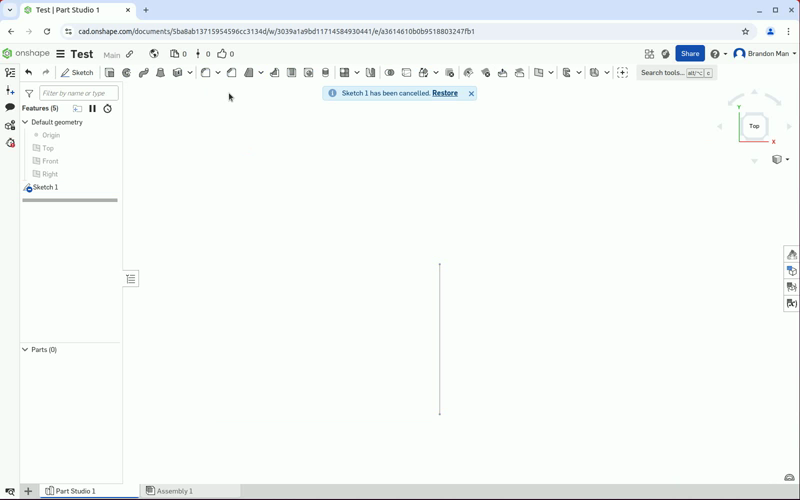
key(shift+s)
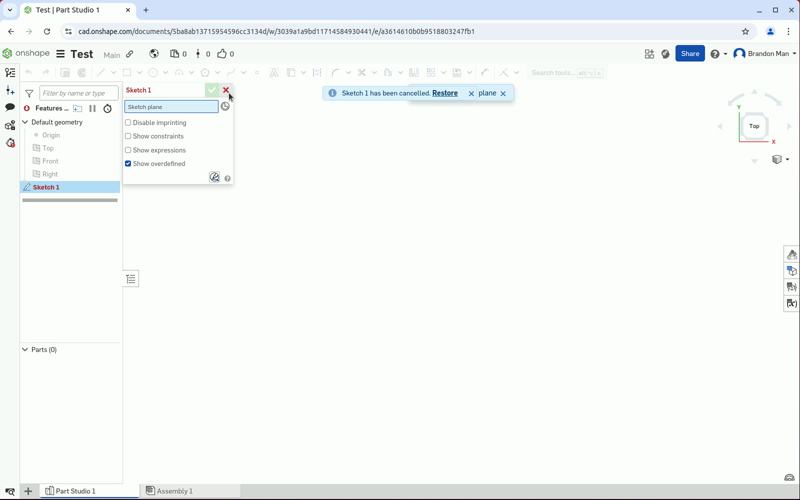
mouse_move(73, 150)
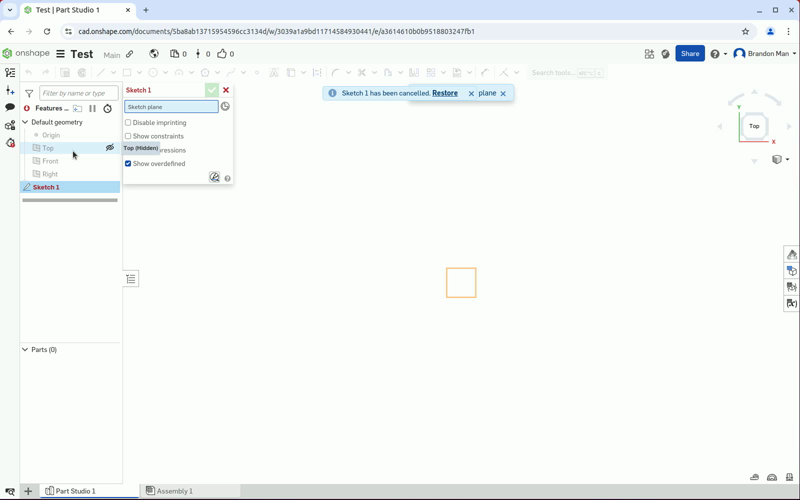
click(73, 150)
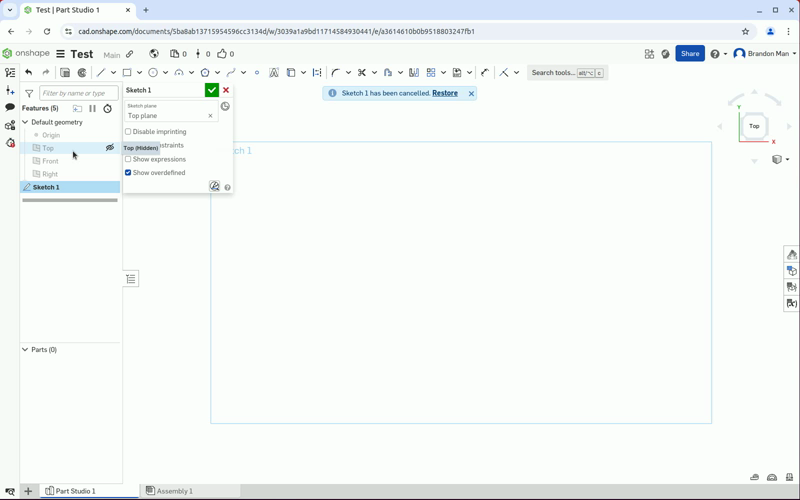
mouse_move(73, 352)
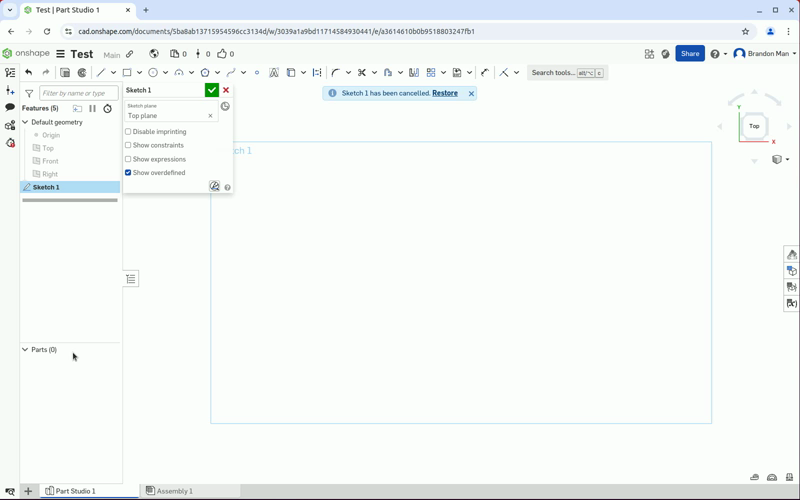
key(y)
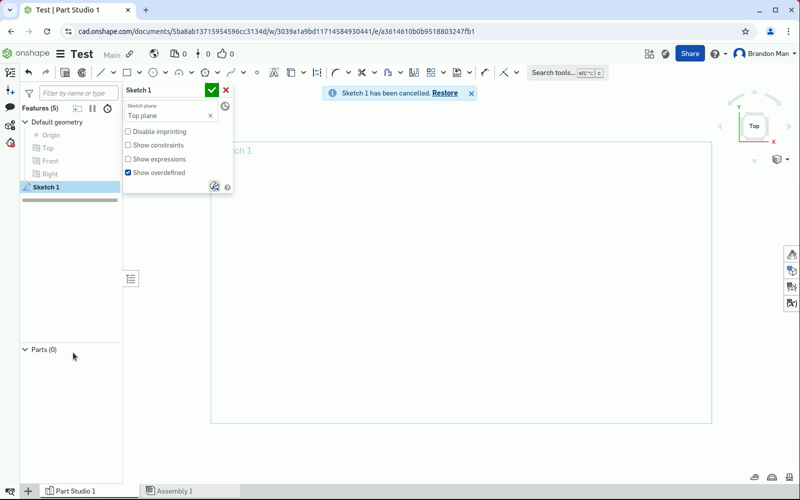
key(l)
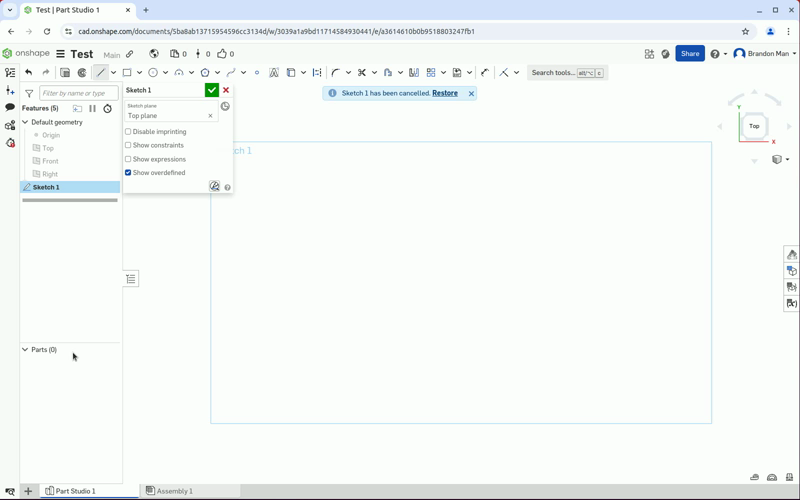
key_down(shift)
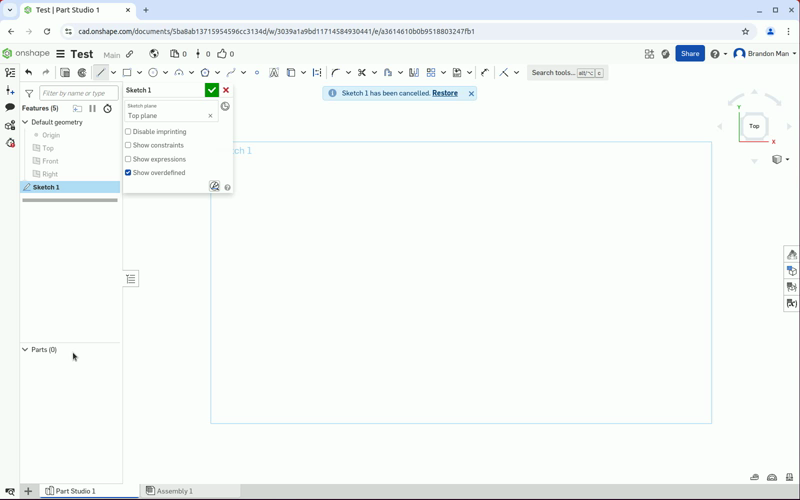
mouse_move(350, 343)
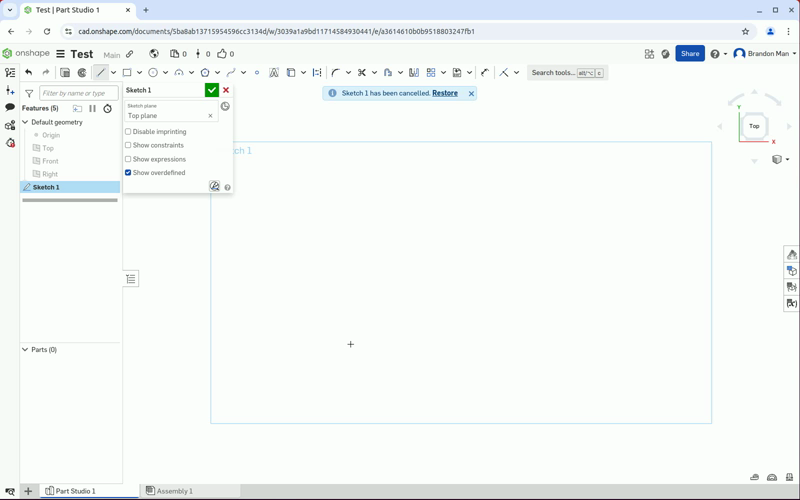
click(350, 343)
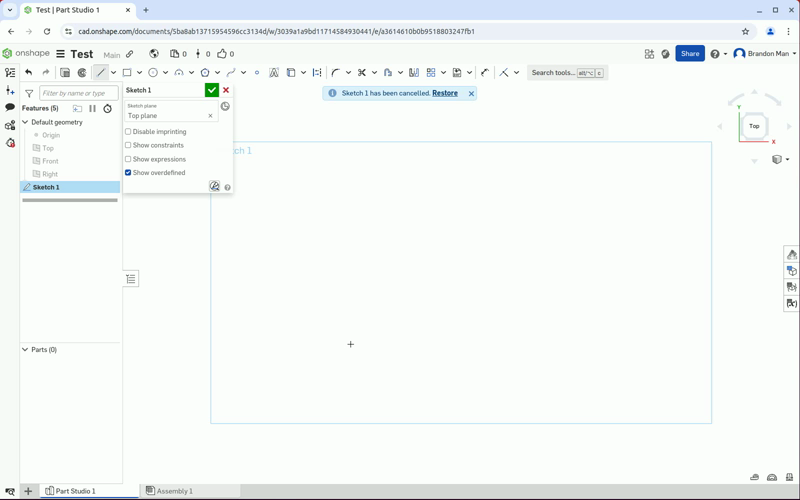
key_up(shift)
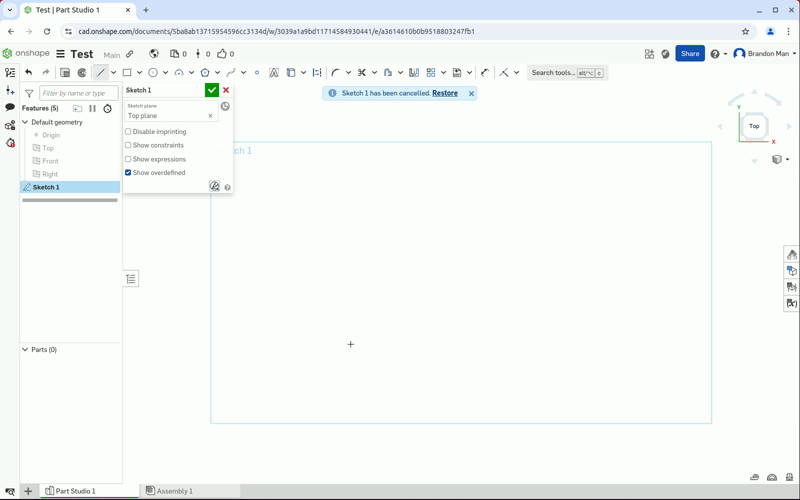
key_down(shift)
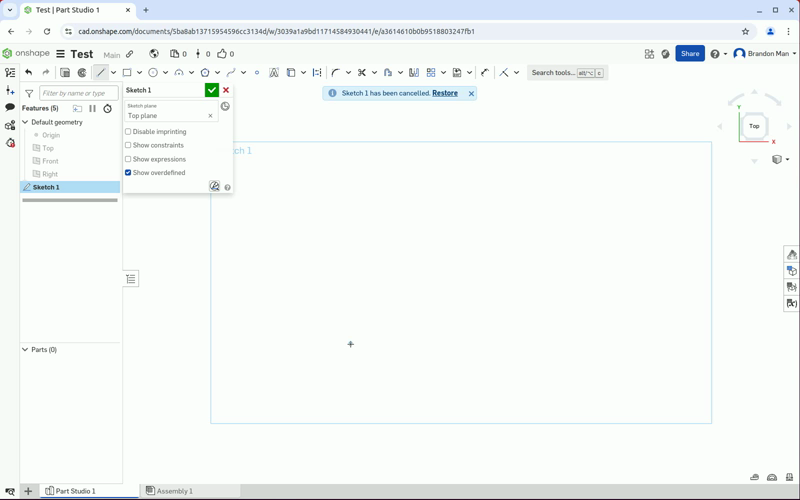
mouse_move(499, 343)
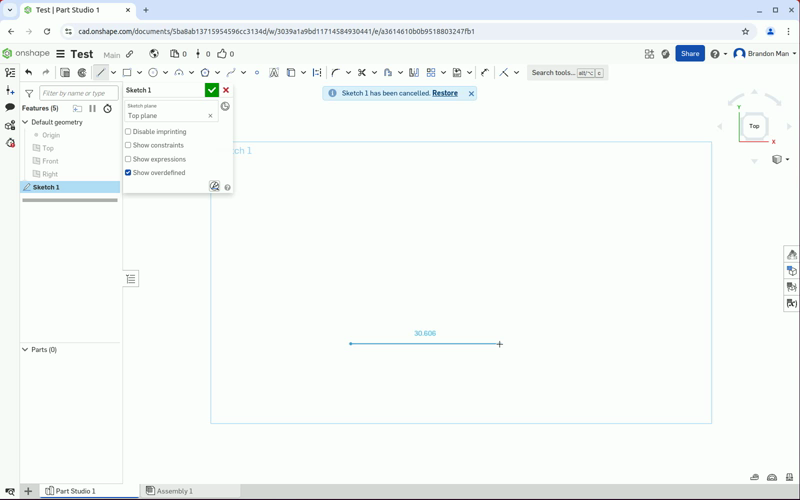
click(499, 343)
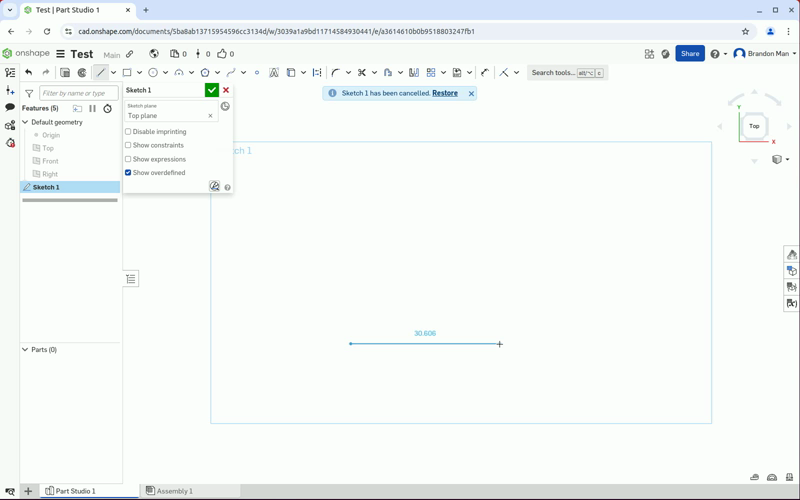
key_up(shift)
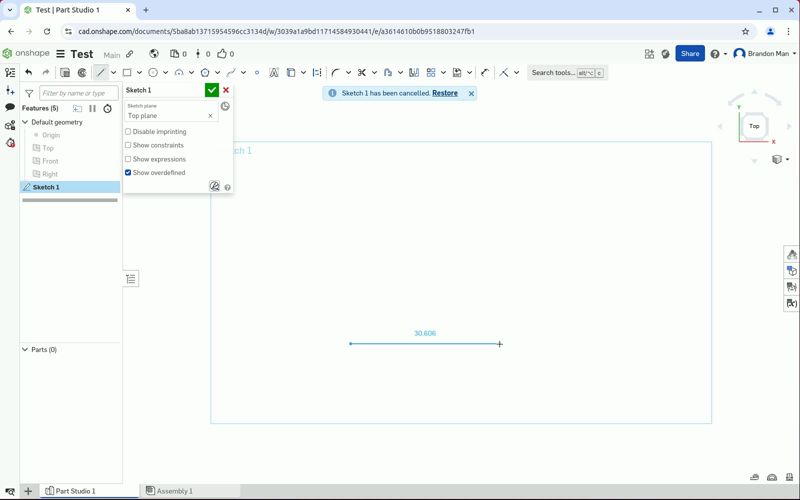
key_down(shift)
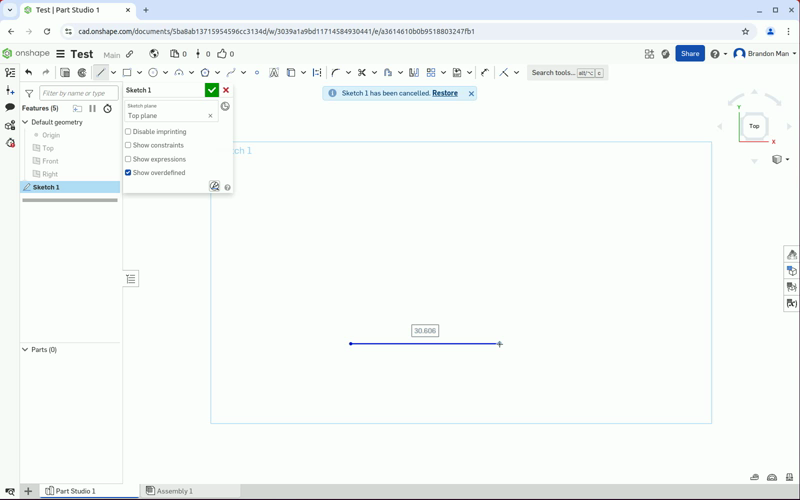
mouse_move(529, 343)
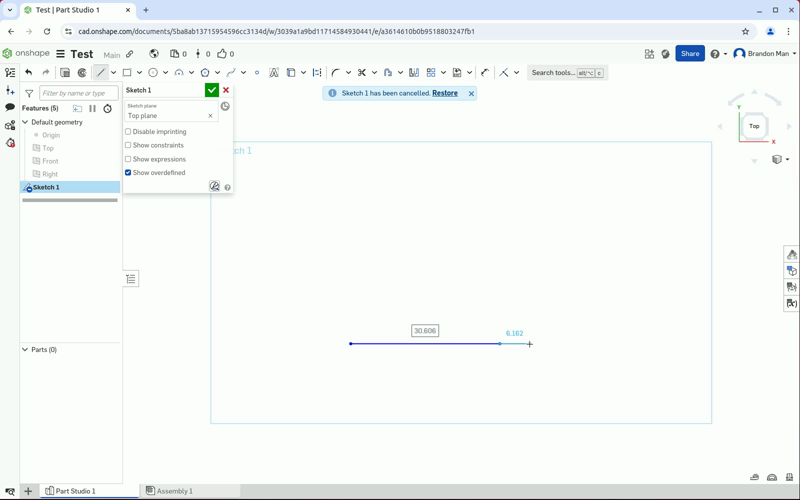
mouse_move(499, 322)
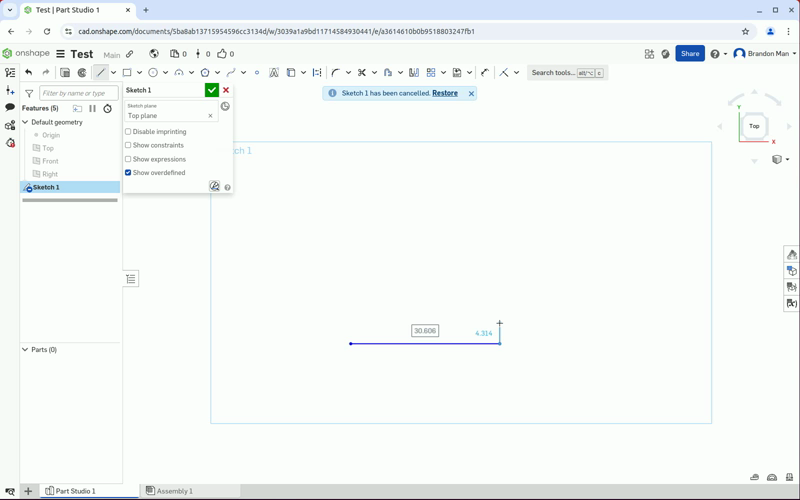
click(499, 322)
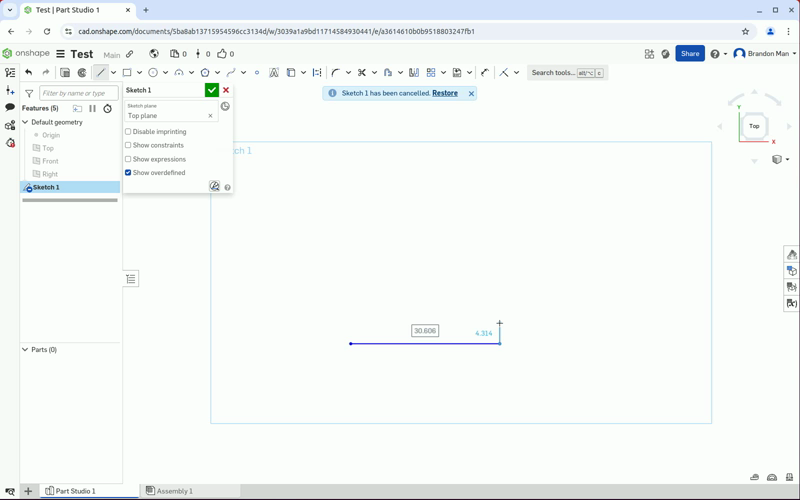
key_up(shift)
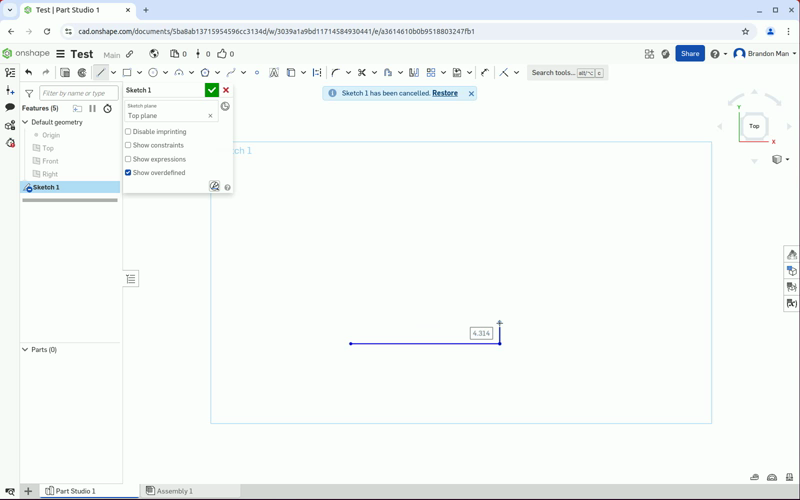
key_down(shift)
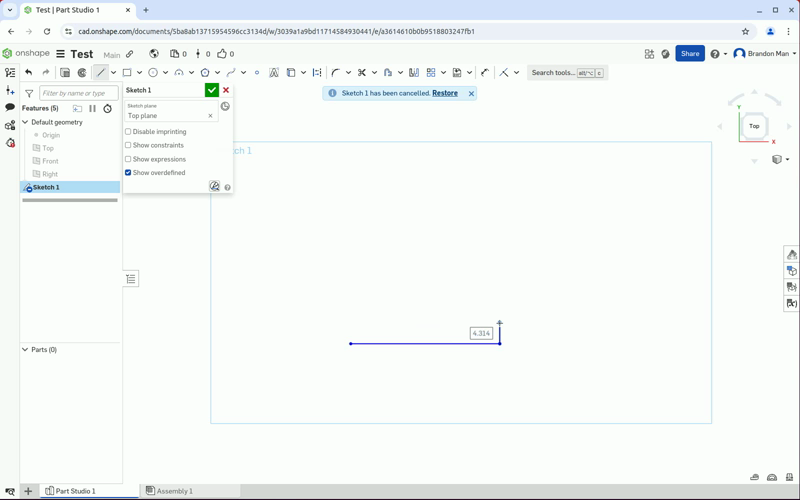
mouse_move(572, 322)
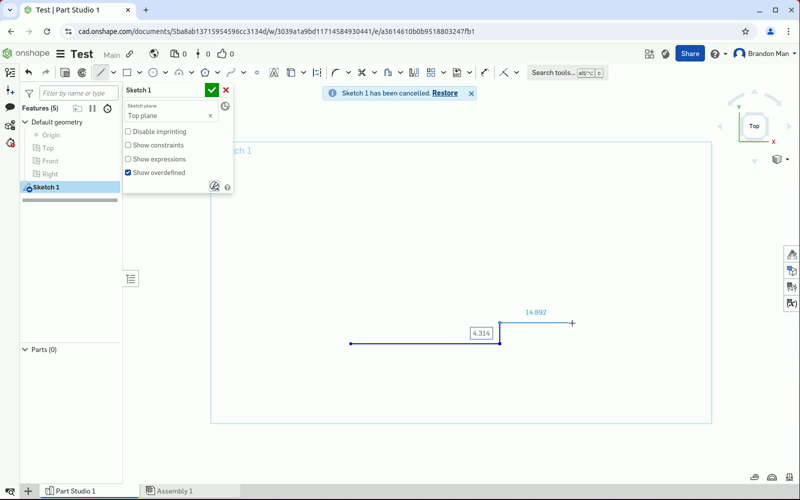
click(572, 322)
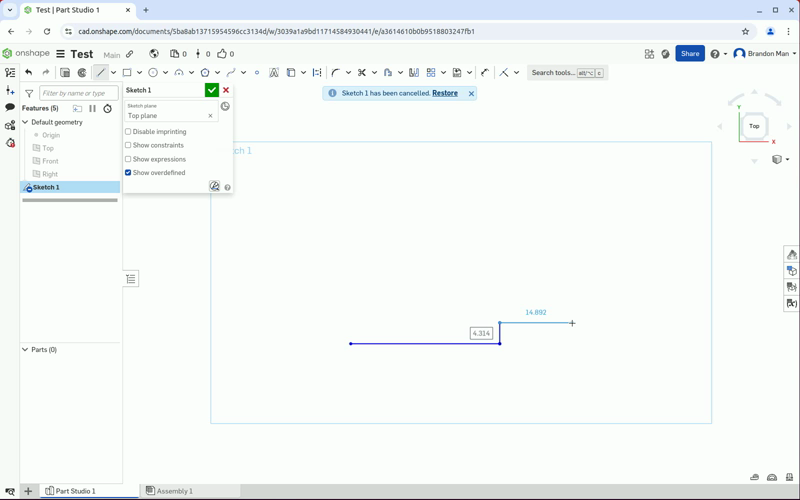
key_up(shift)
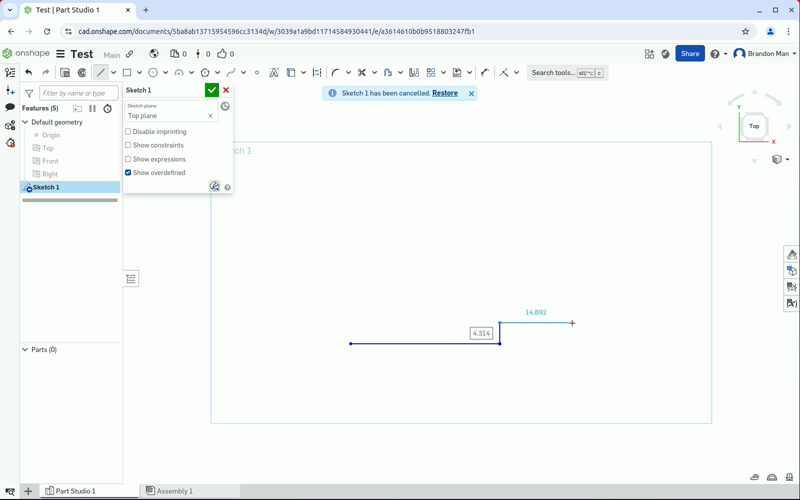
key_down(shift)
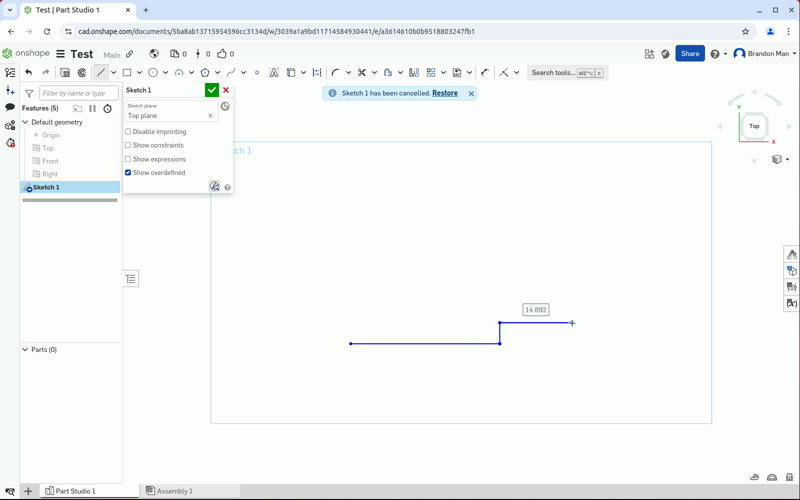
mouse_move(589, 322)
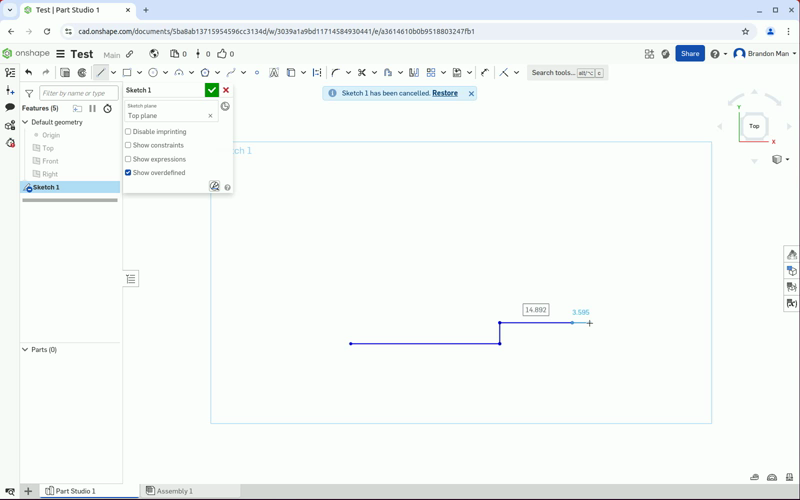
mouse_move(572, 283)
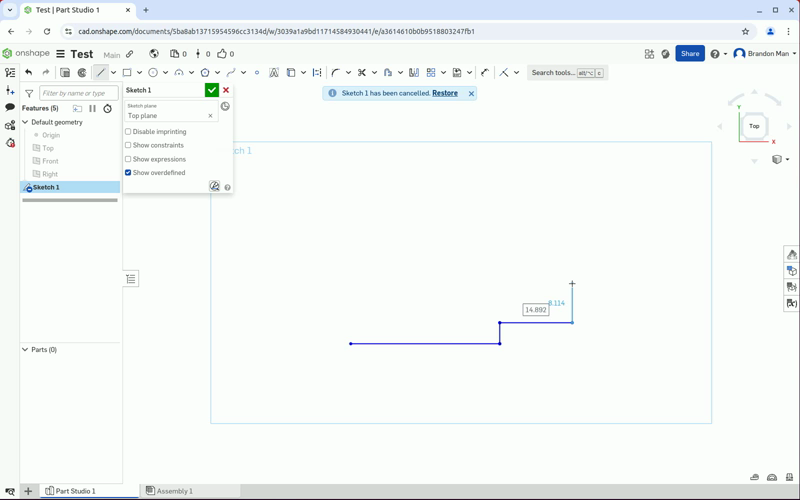
click(572, 283)
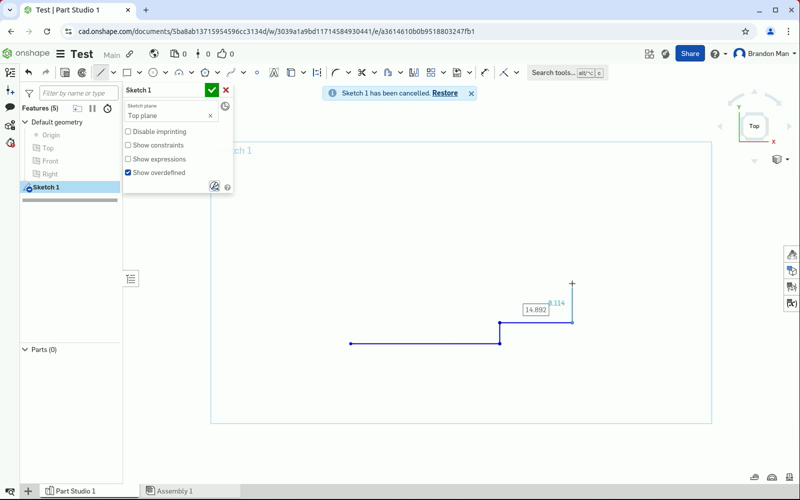
key_up(shift)
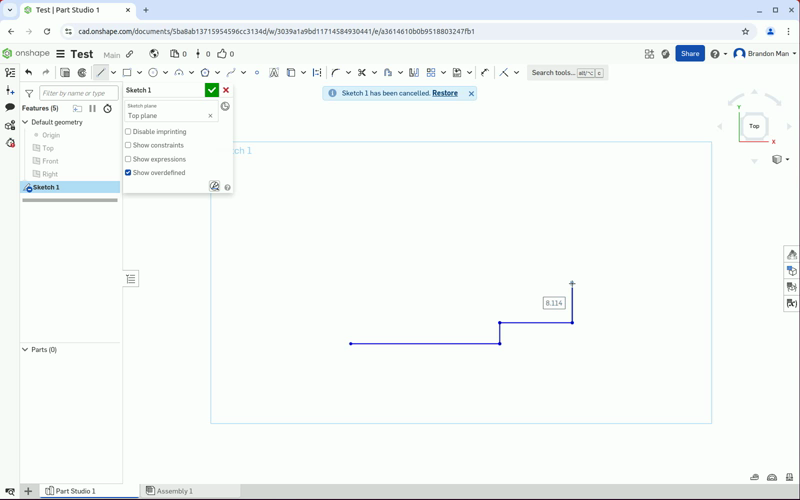
key_down(shift)
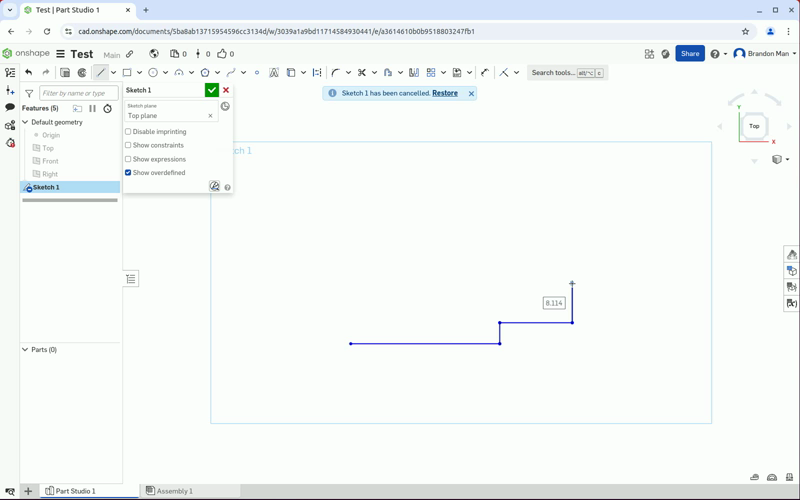
mouse_move(499, 283)
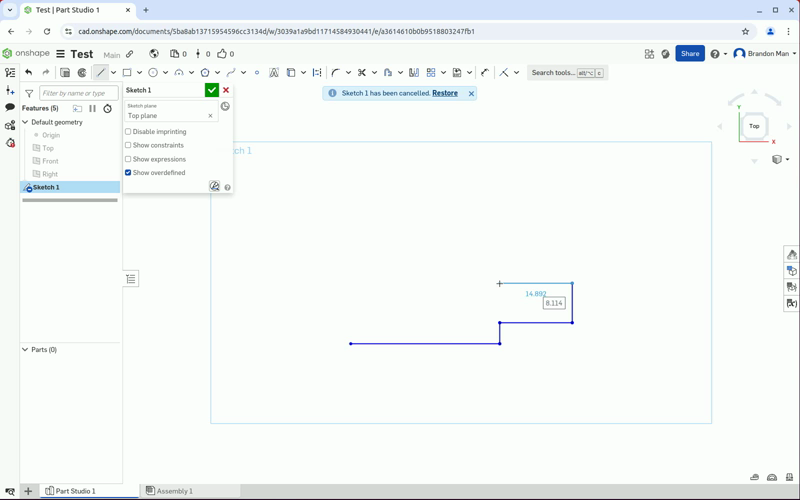
click(499, 283)
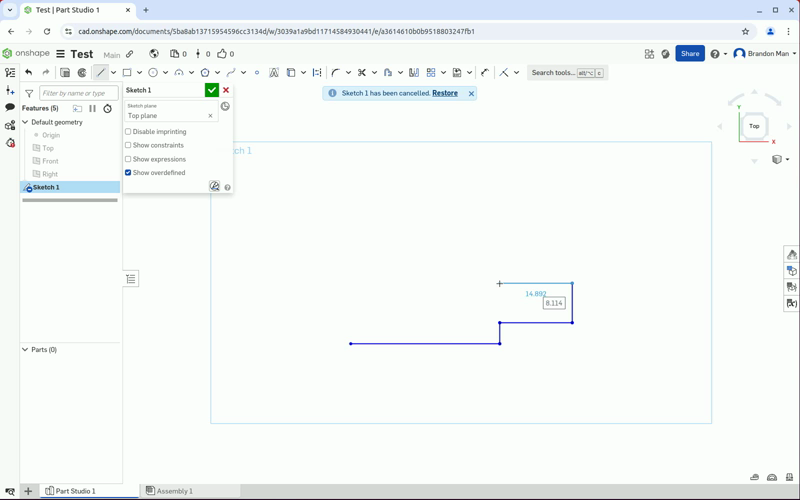
key_up(shift)
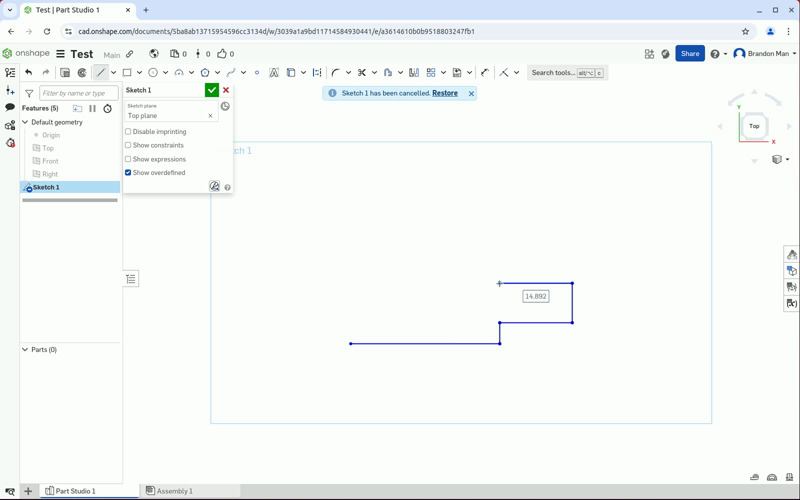
key_down(shift)
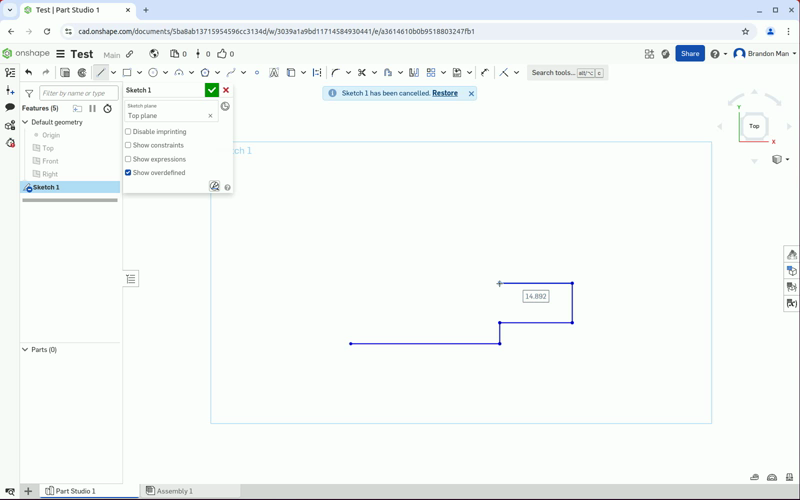
mouse_move(529, 283)
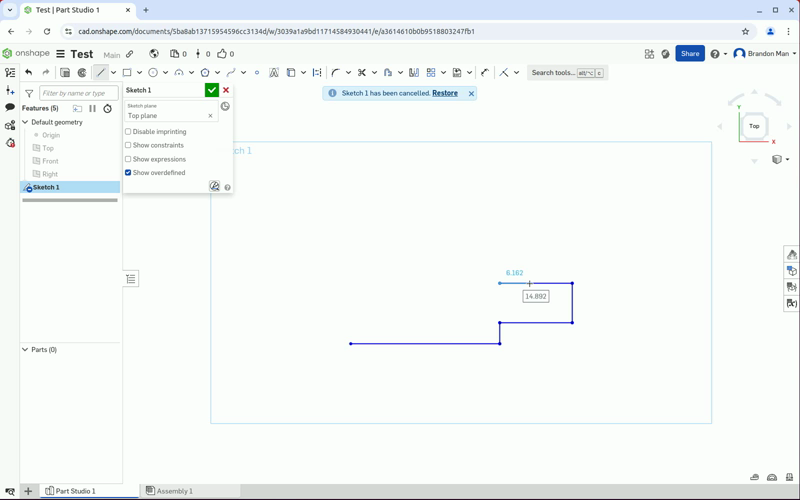
mouse_move(499, 262)
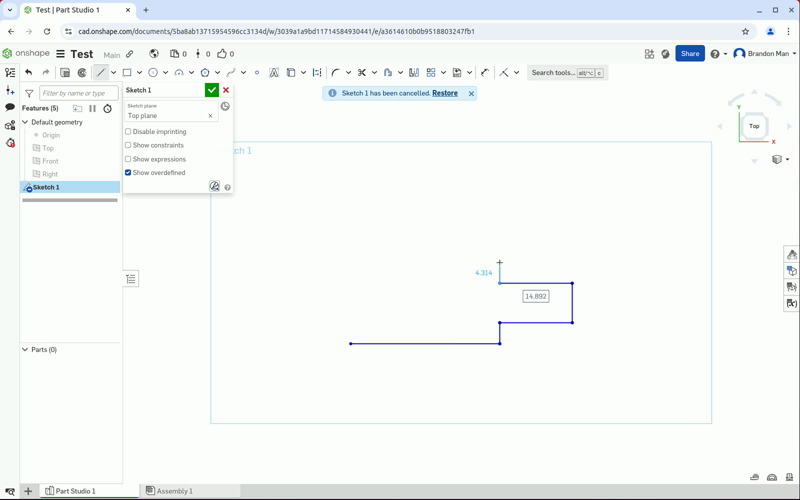
click(499, 262)
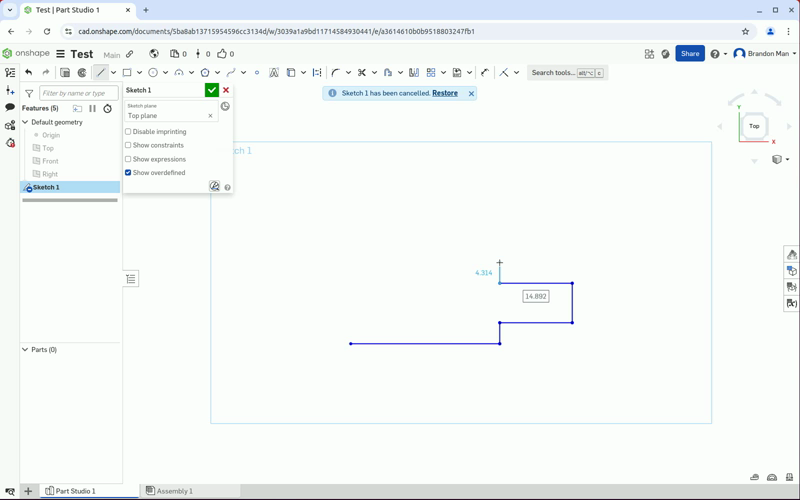
key_up(shift)
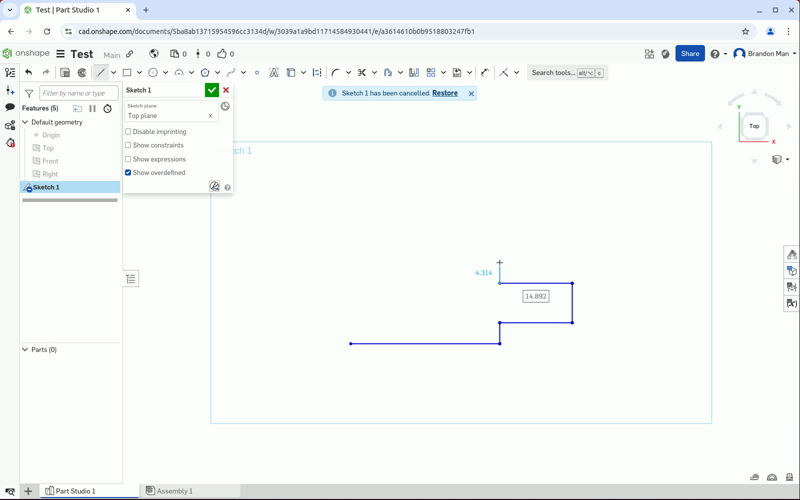
key_down(shift)
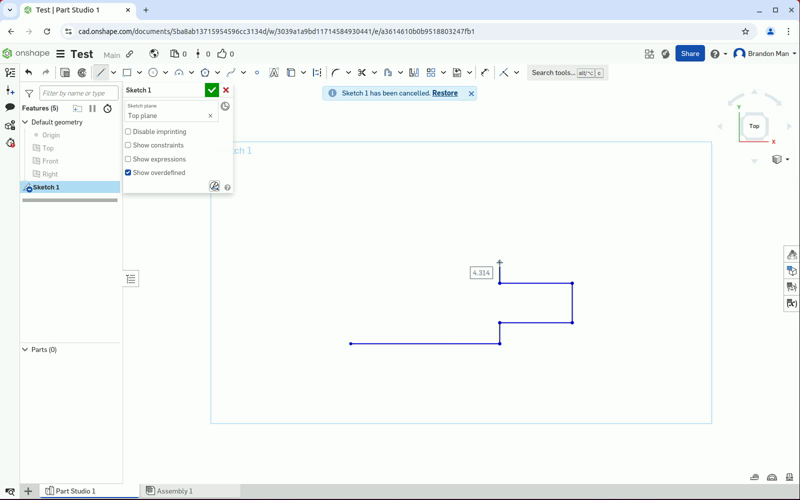
mouse_move(350, 262)
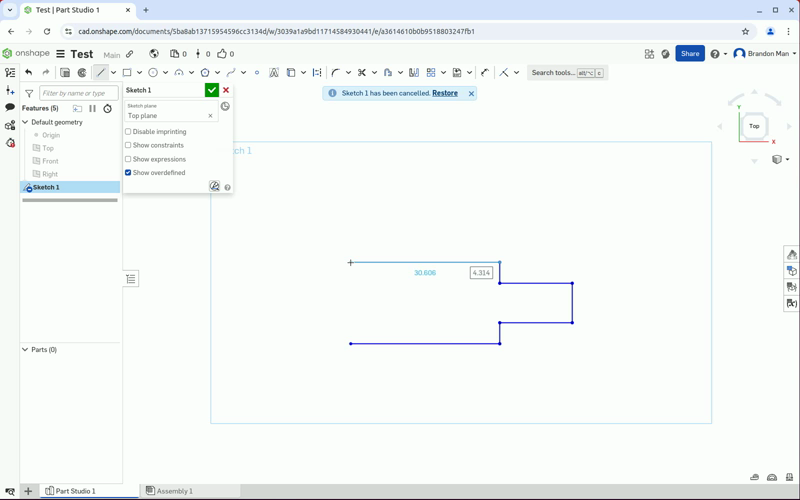
click(350, 262)
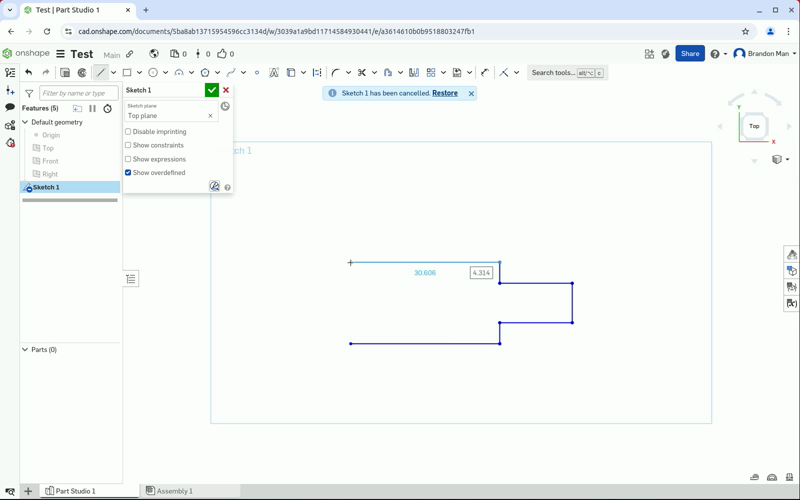
key_up(shift)
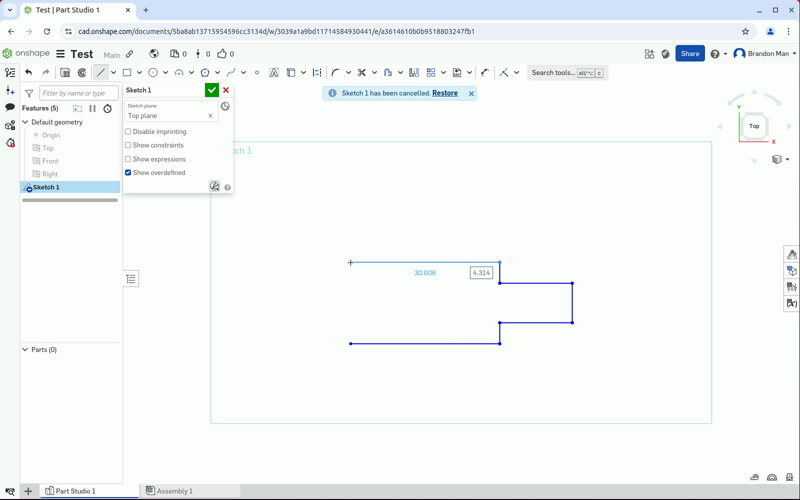
key_down(shift)
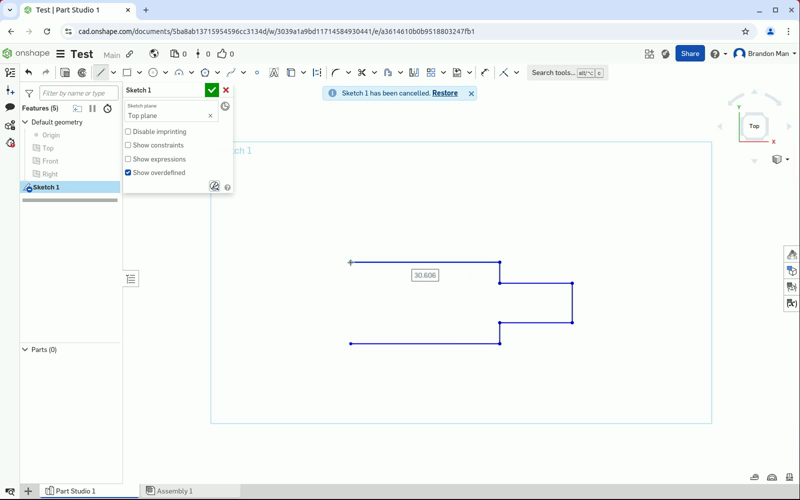
mouse_move(380, 262)
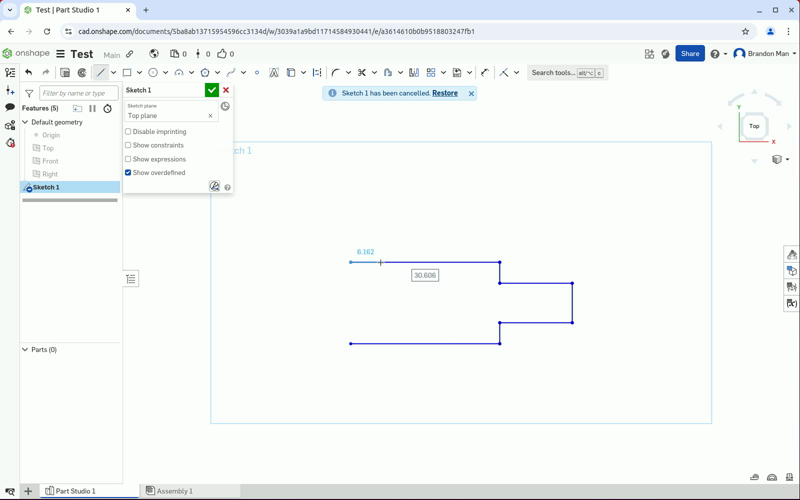
mouse_move(350, 299)
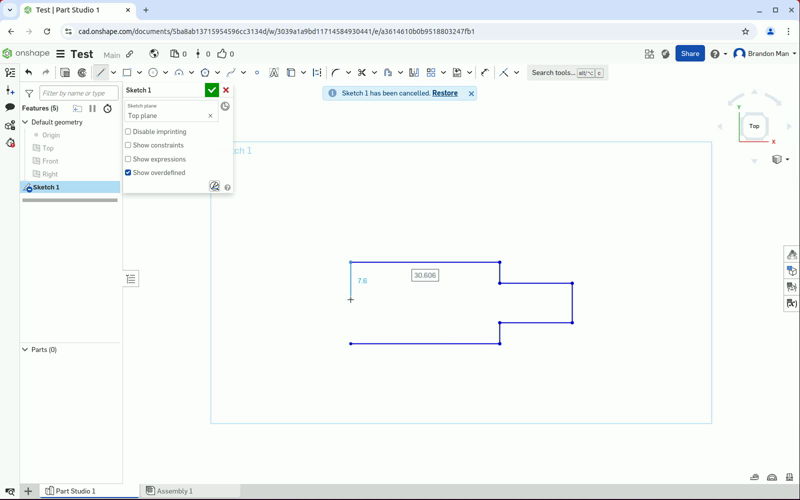
click(350, 299)
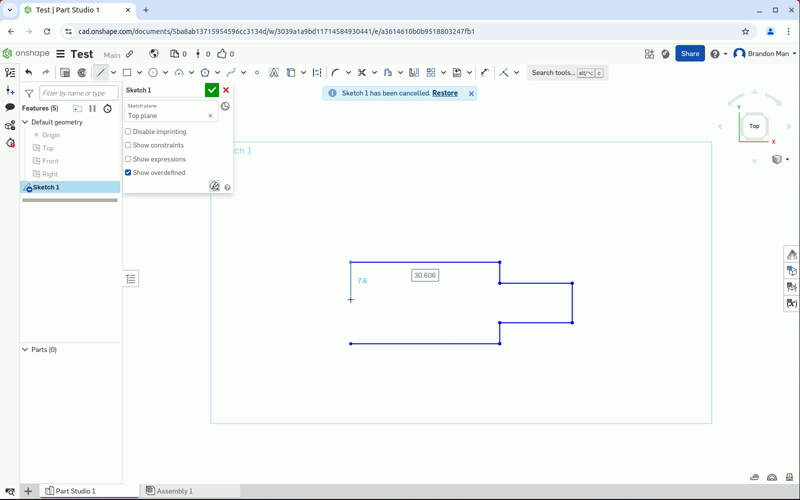
key_up(shift)
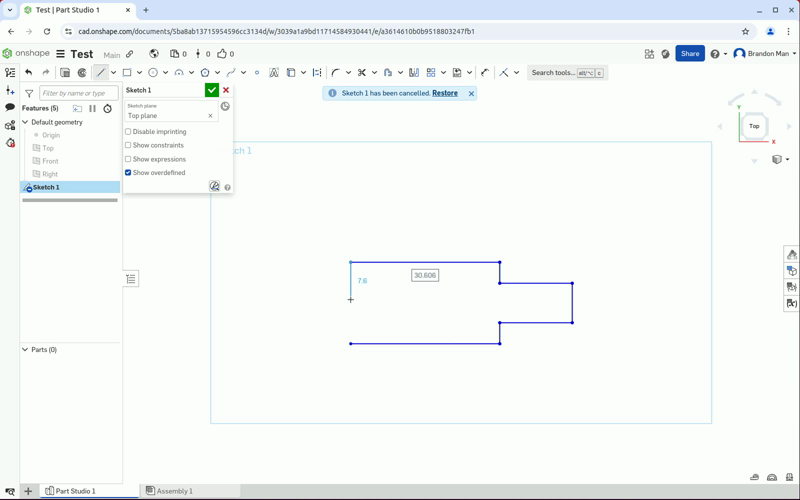
key_down(shift)
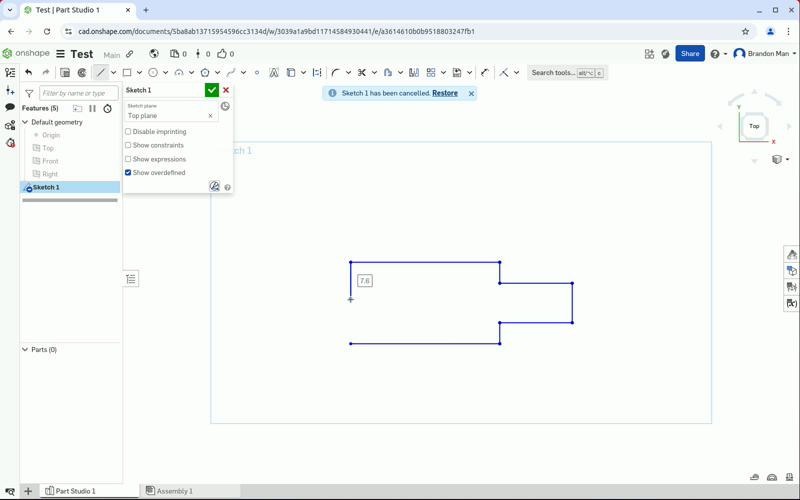
mouse_move(380, 299)
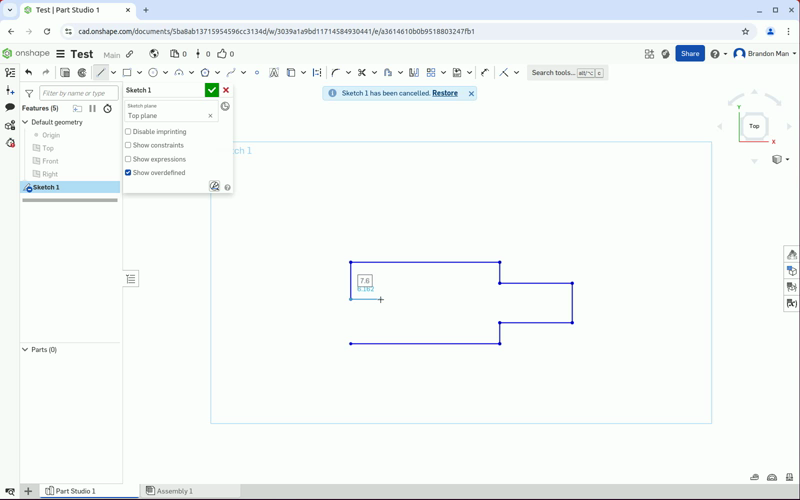
mouse_move(392, 299)
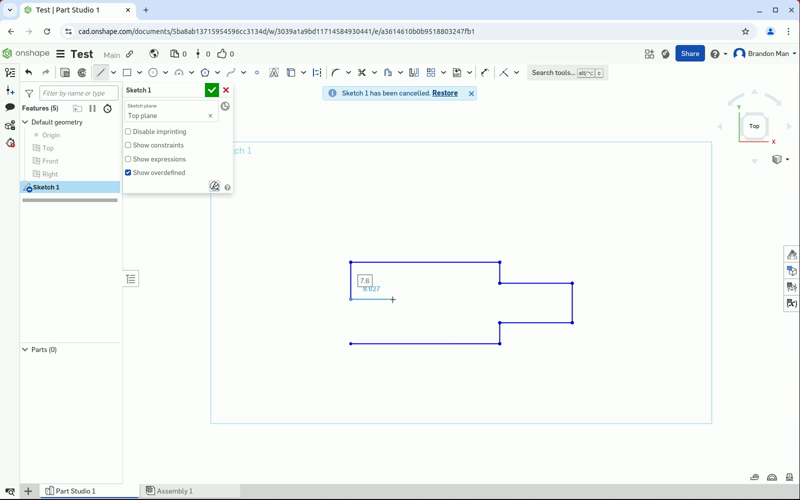
click(392, 299)
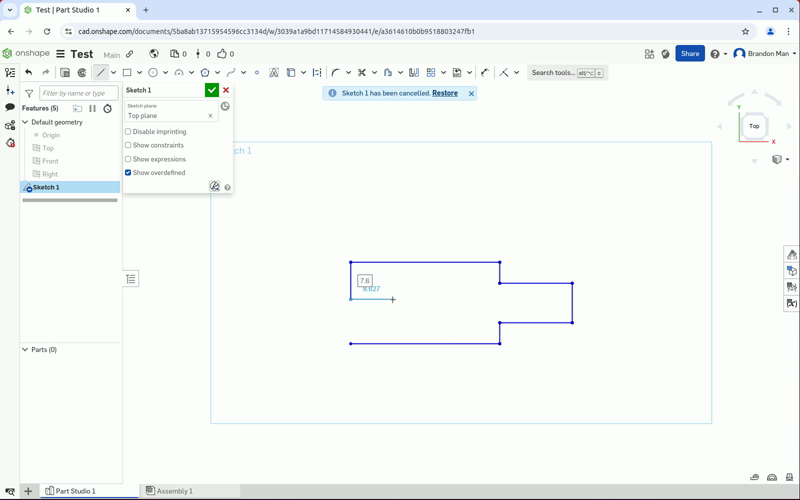
key_up(shift)
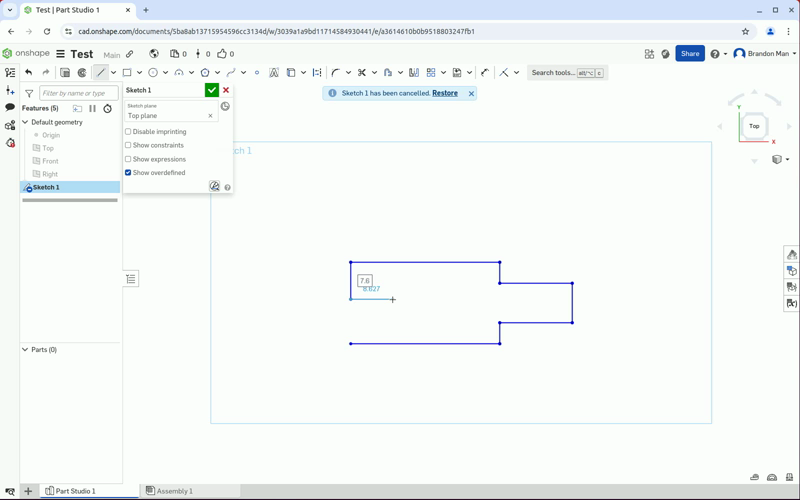
key_down(shift)
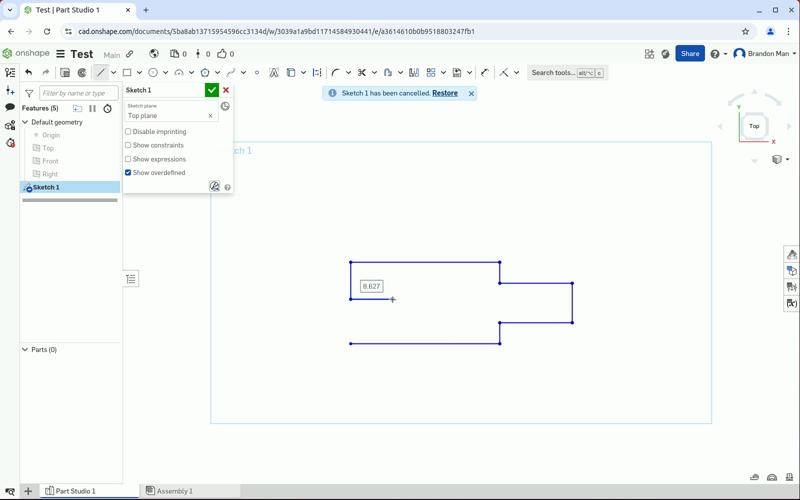
mouse_move(422, 299)
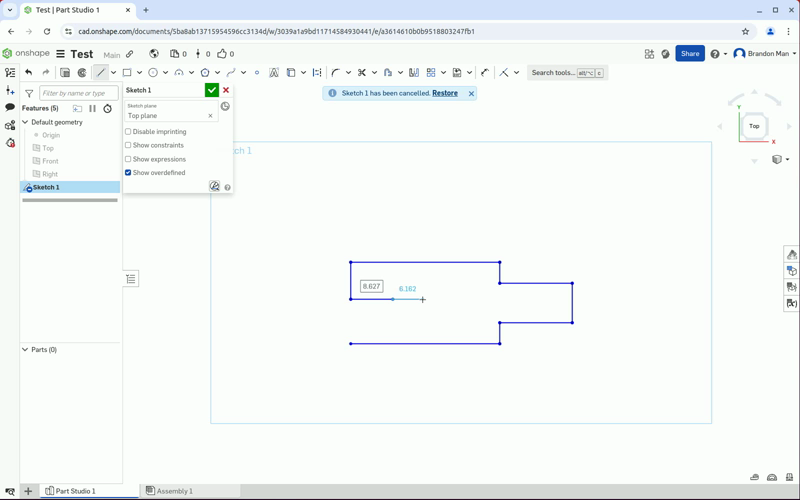
mouse_move(392, 306)
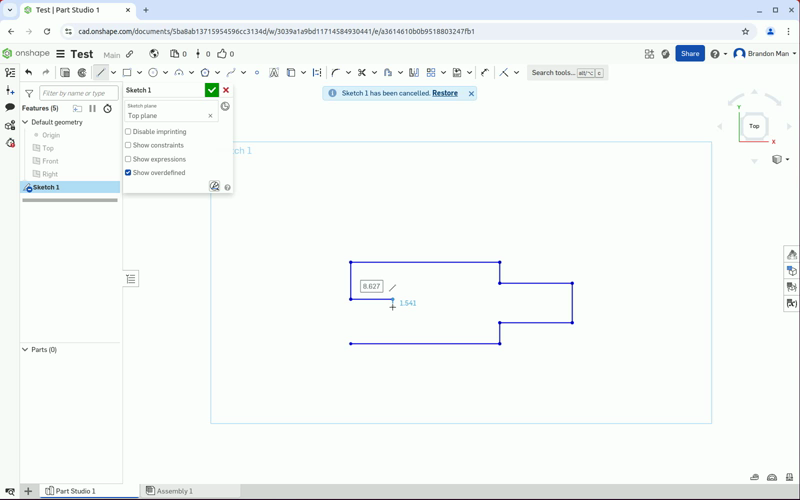
scroll(6)
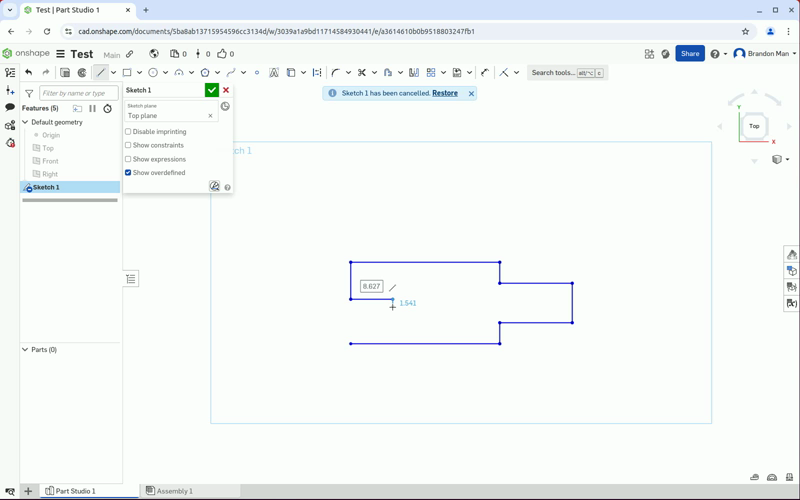
scroll(6)
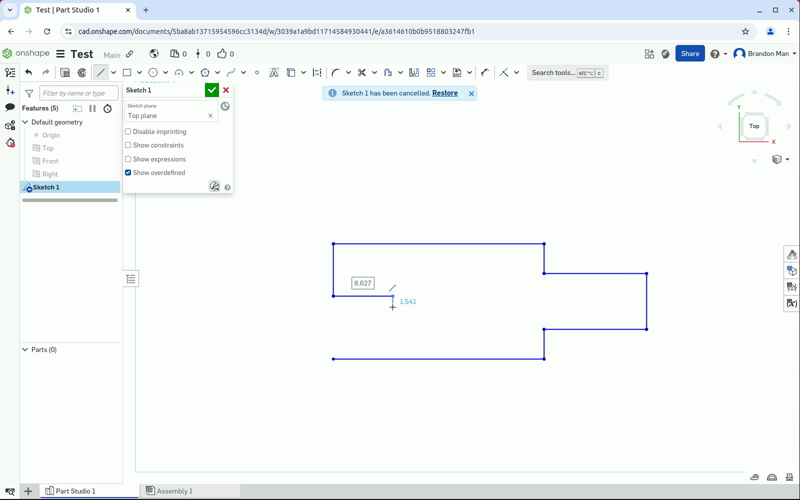
scroll(6)
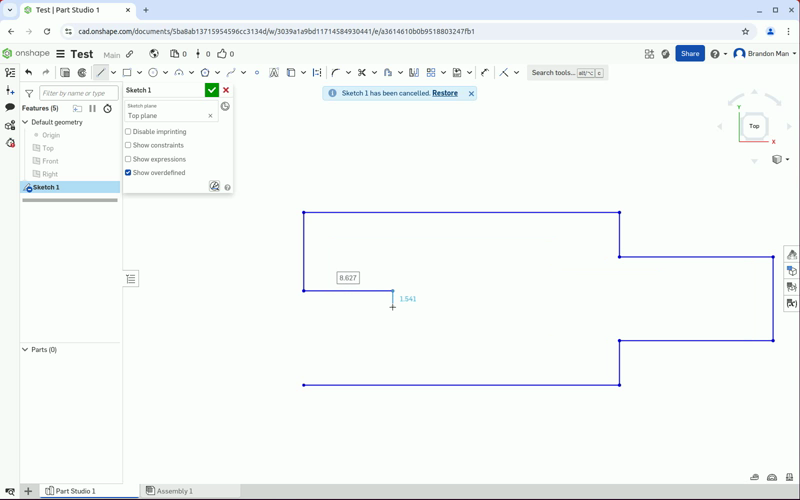
scroll(6)
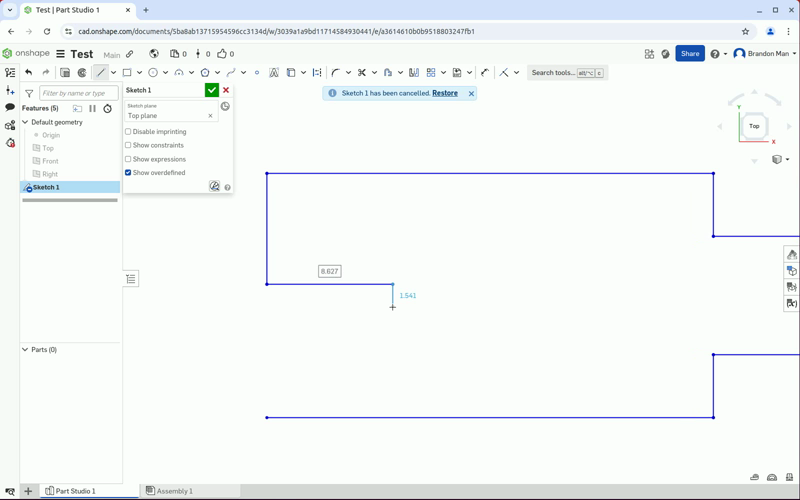
scroll(6)
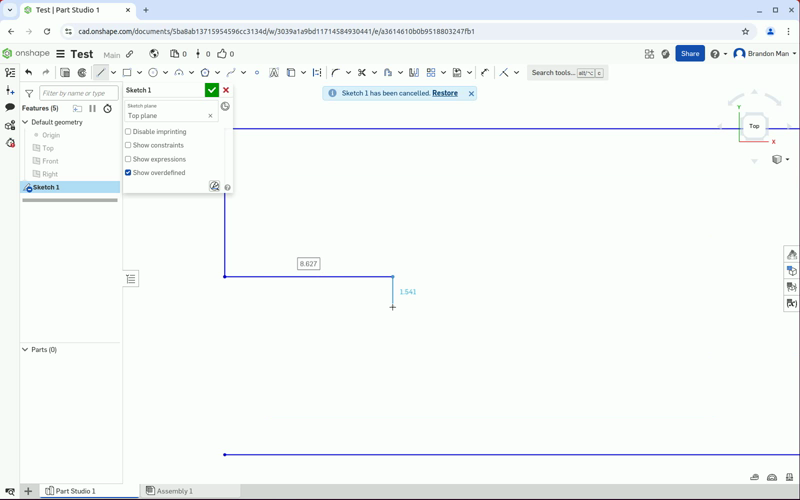
scroll(6)
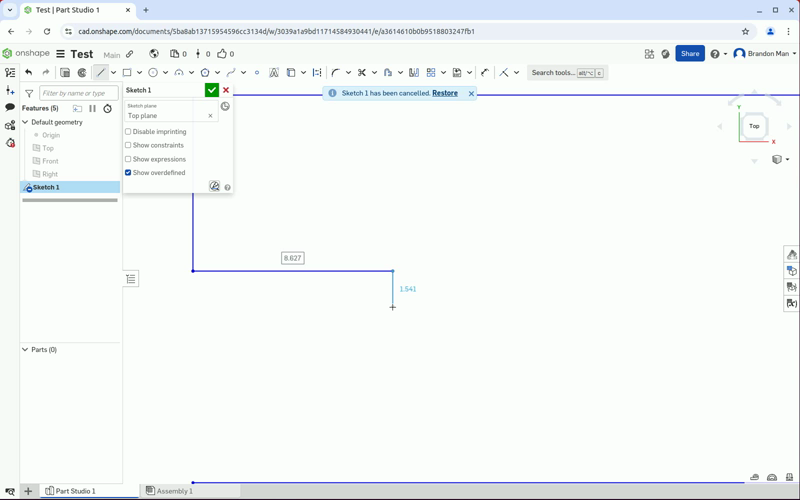
scroll(6)
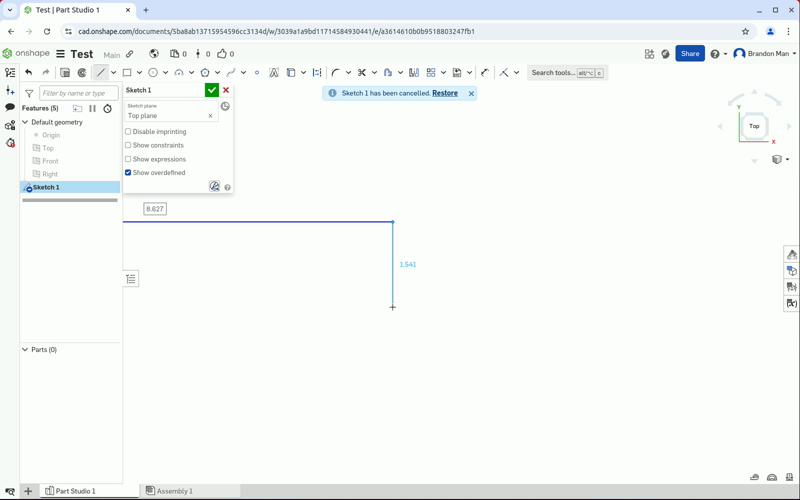
click(392, 306)
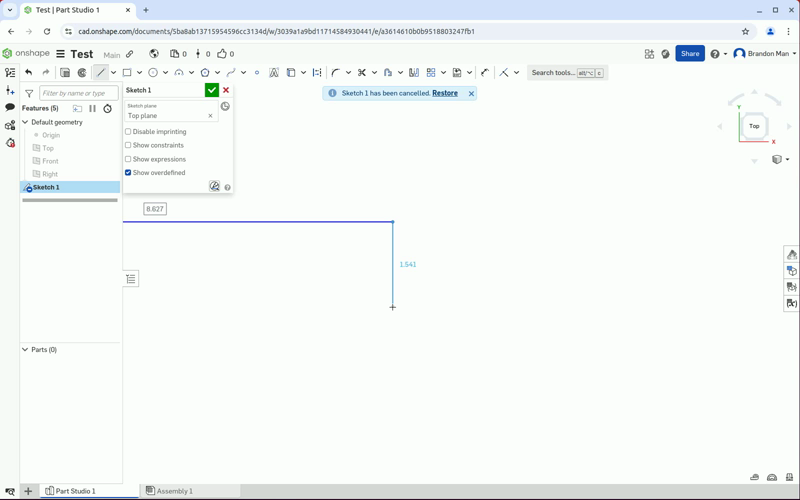
scroll(-6)
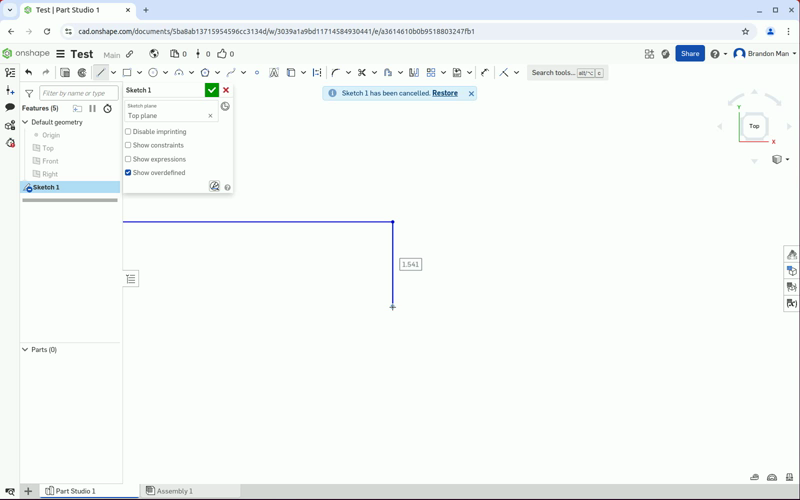
scroll(-6)
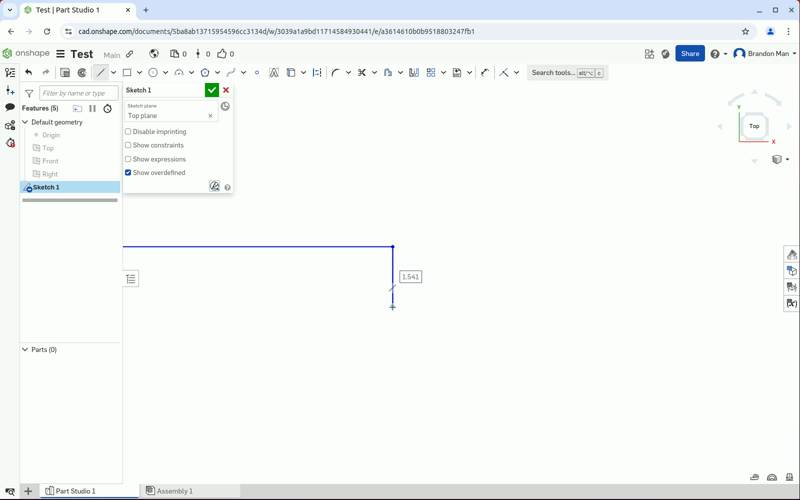
scroll(-6)
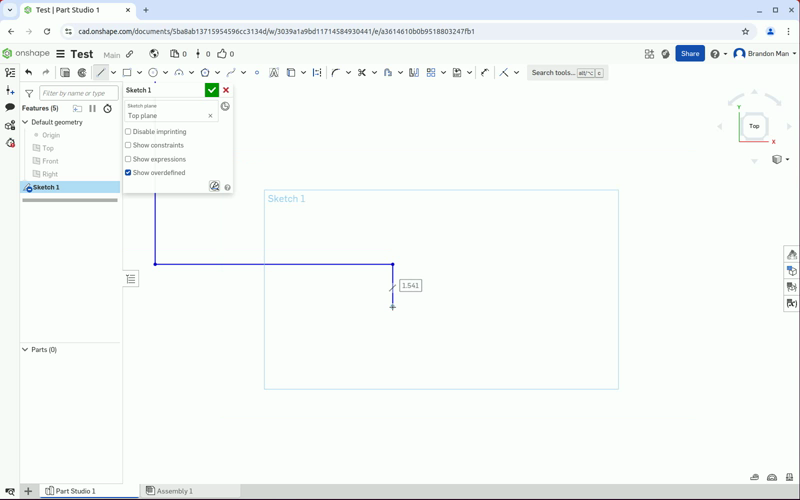
scroll(-6)
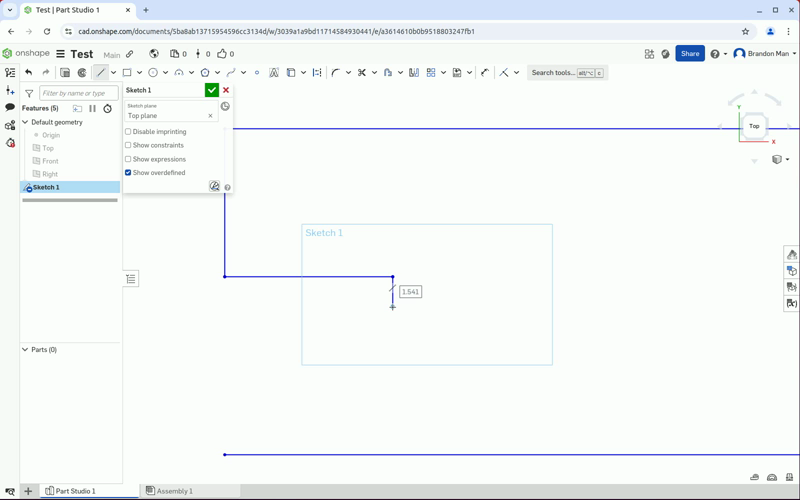
scroll(-6)
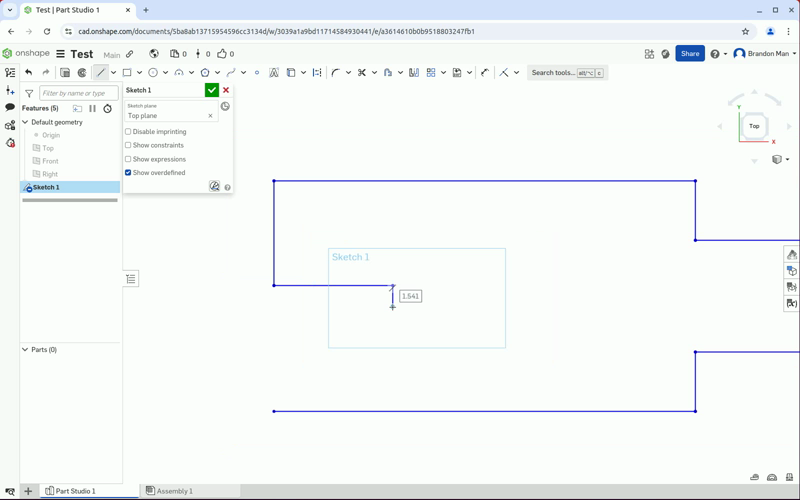
scroll(-6)
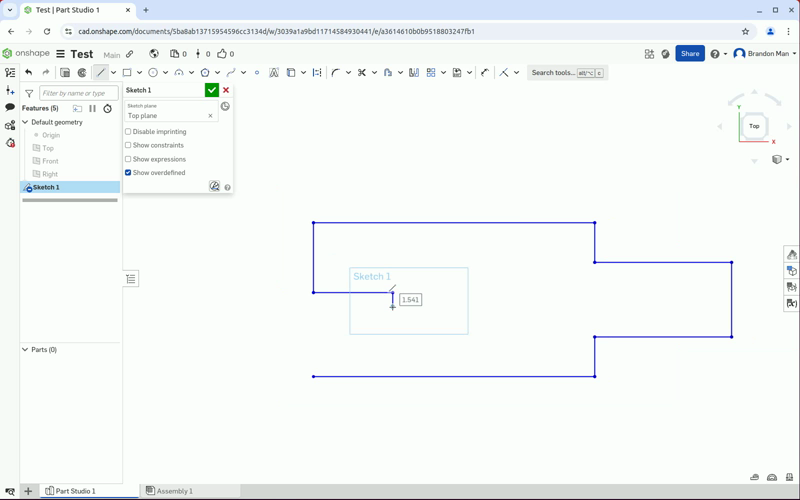
scroll(-6)
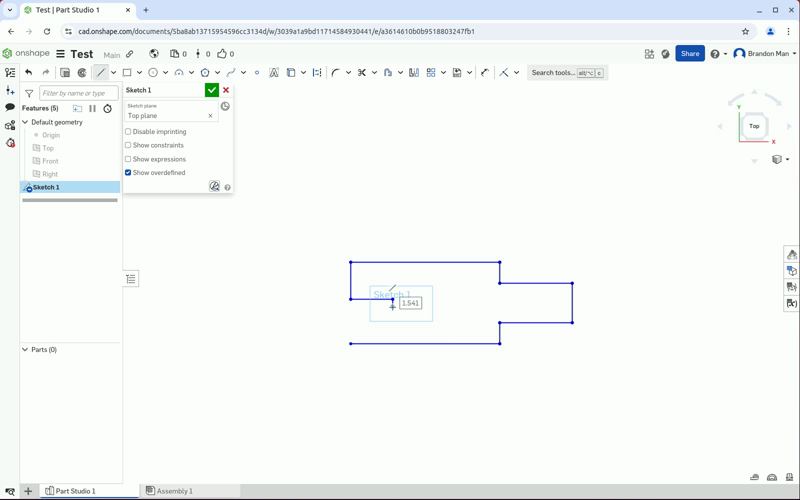
key_up(shift)
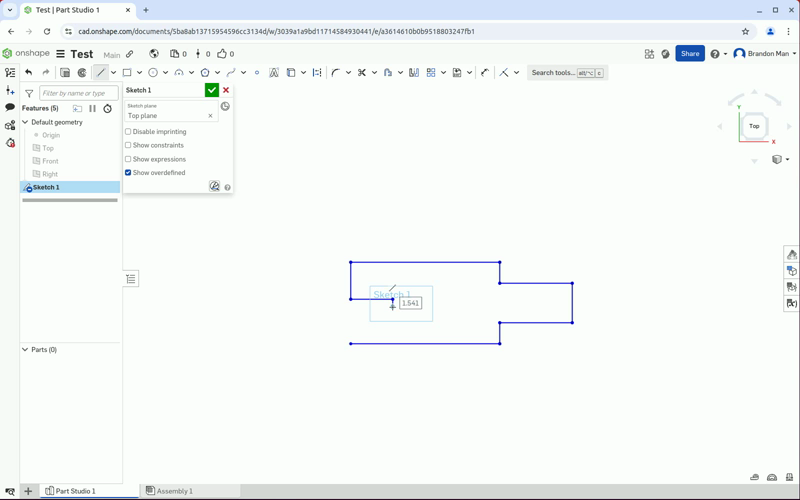
key_down(shift)
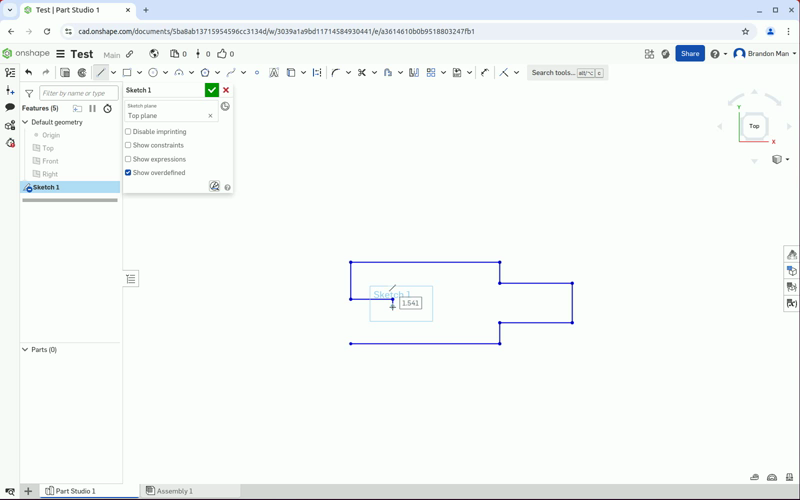
mouse_move(422, 306)
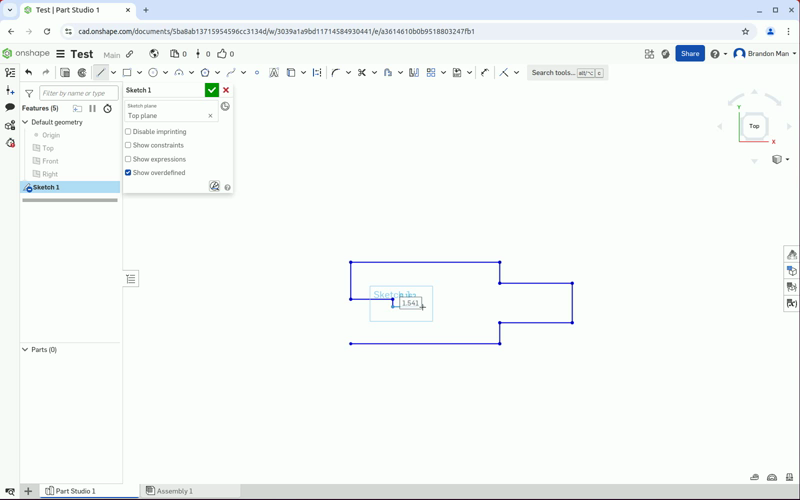
mouse_move(350, 306)
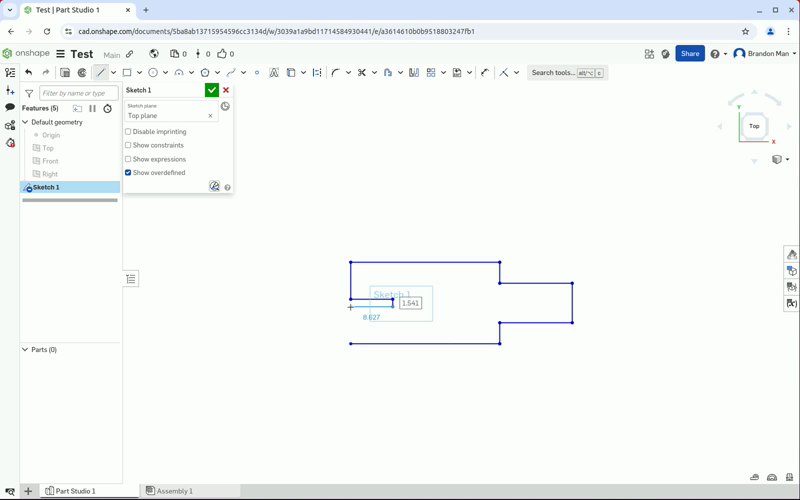
click(350, 306)
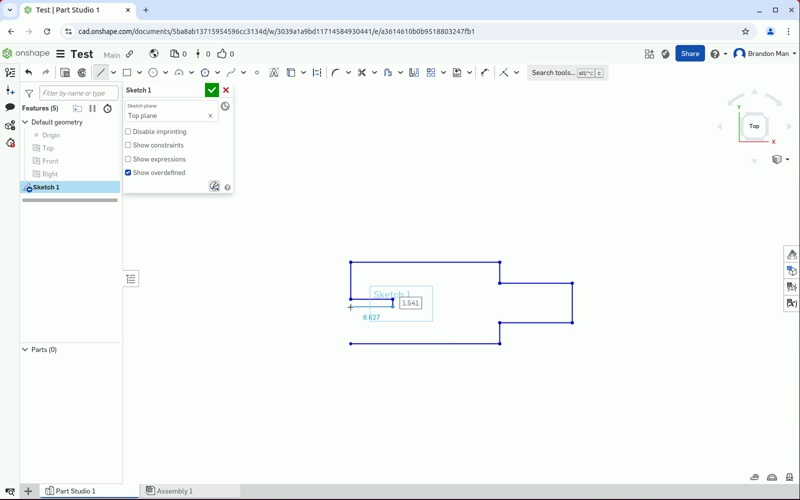
key_up(shift)
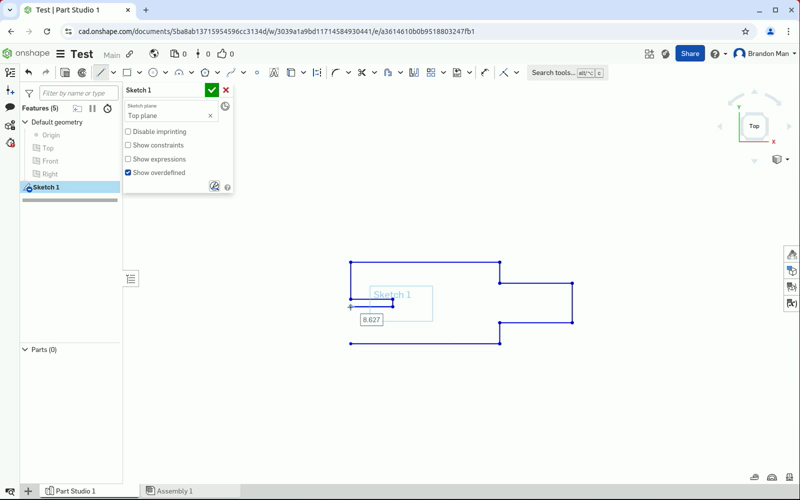
mouse_move(380, 306)
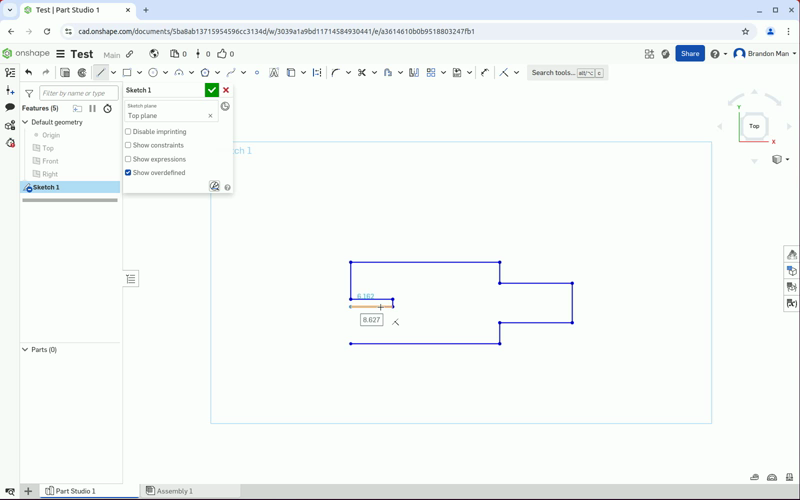
key_down(shift)
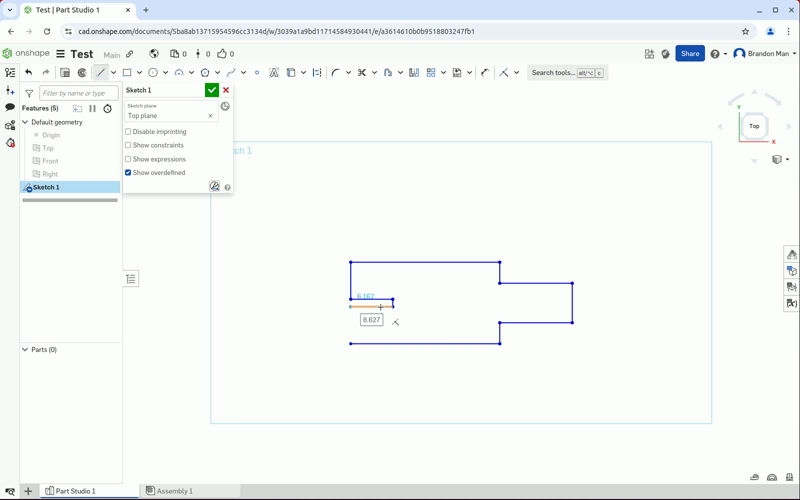
mouse_move(350, 343)
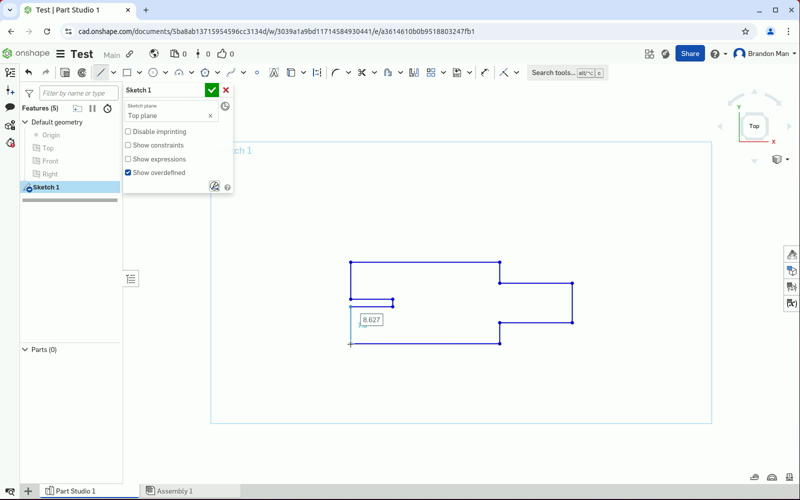
key_up(shift)
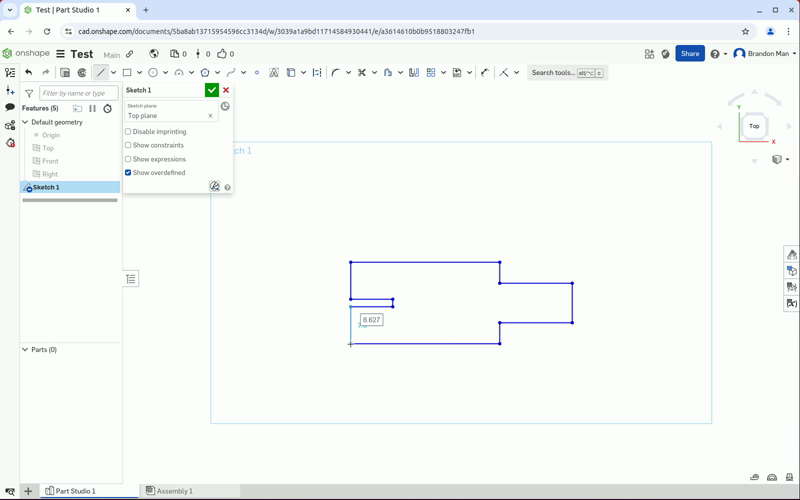
click(350, 343)
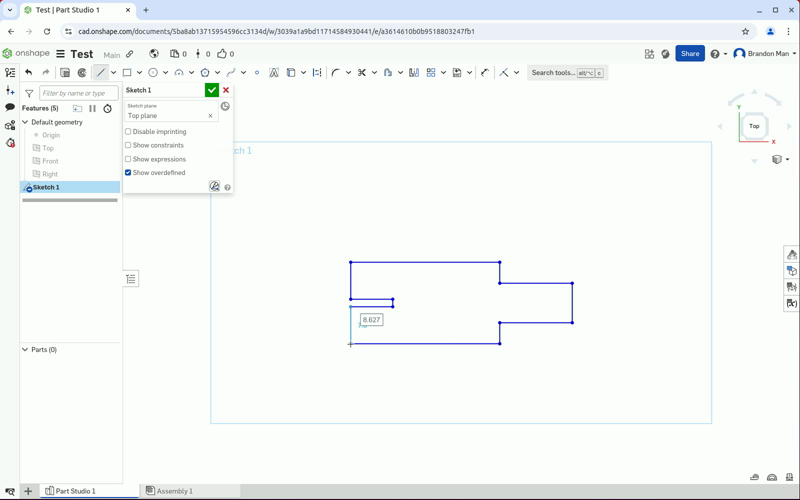
key(esc)
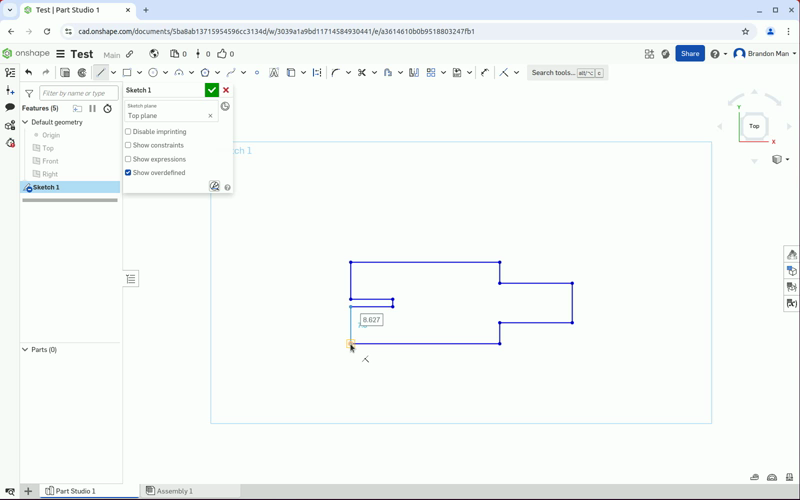
key(c)
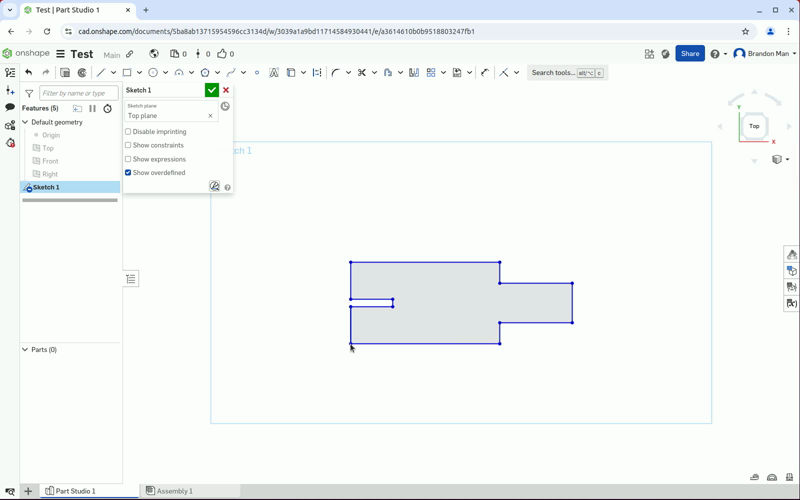
key_down(shift)
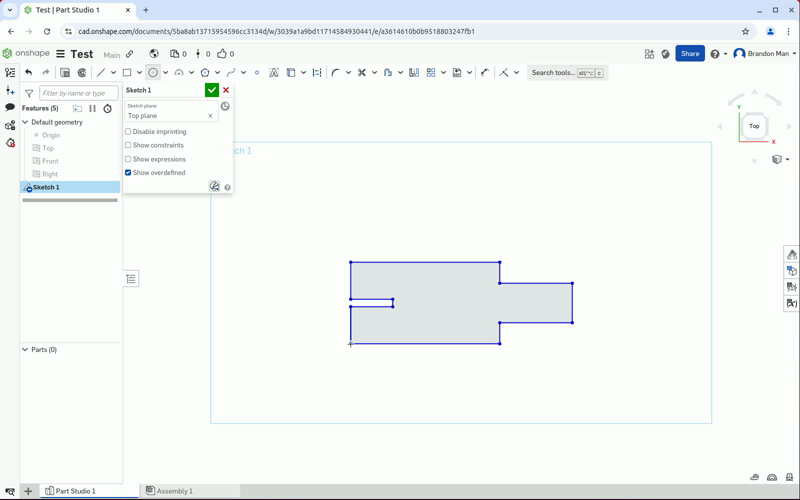
mouse_move(555, 301)
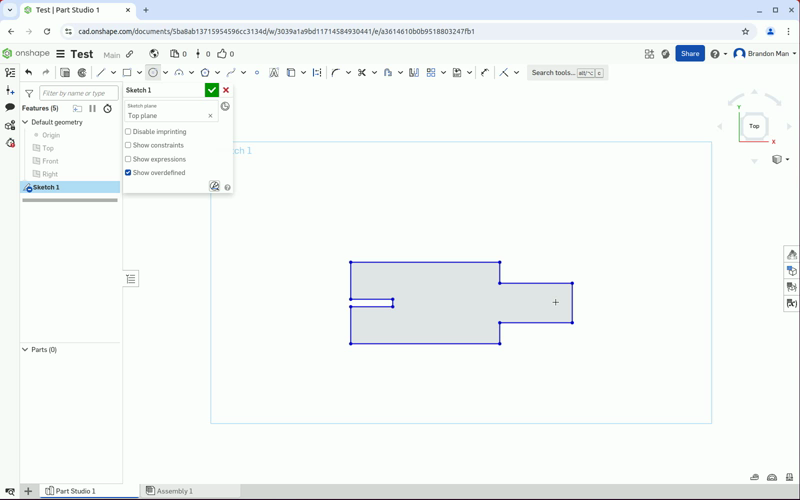
click(555, 301)
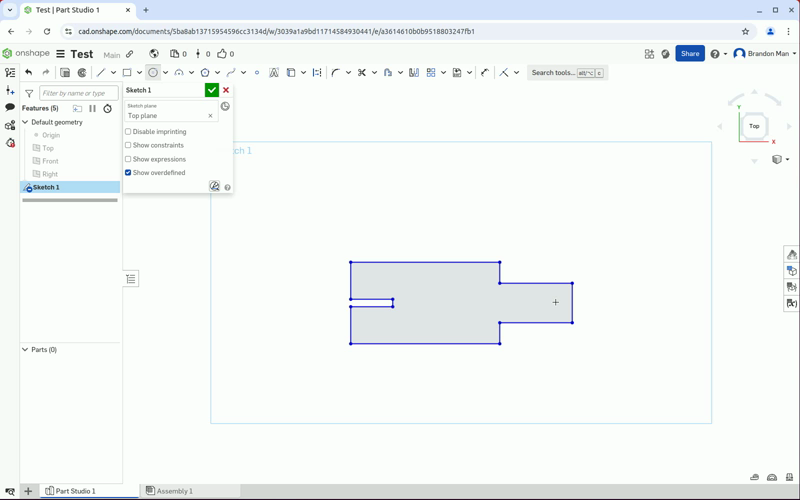
key_up(shift)
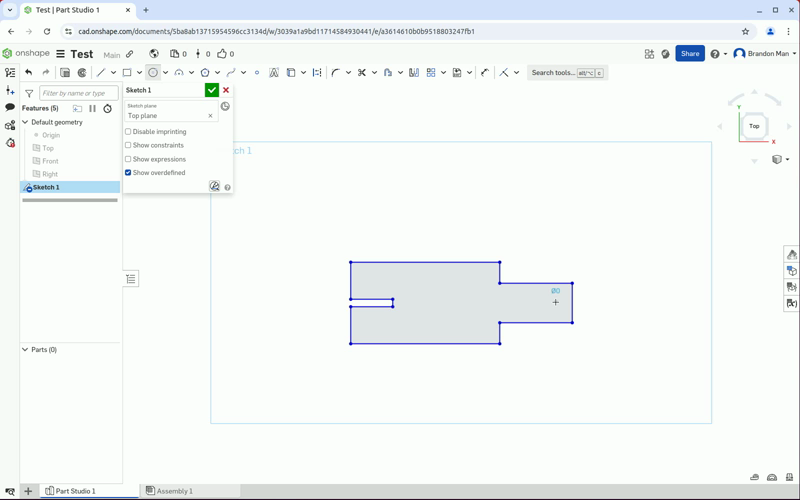
mouse_move(558, 301)
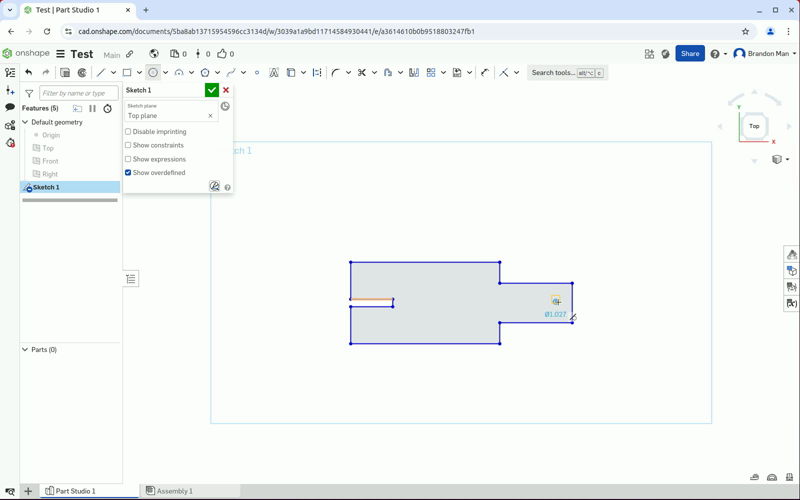
scroll(6)
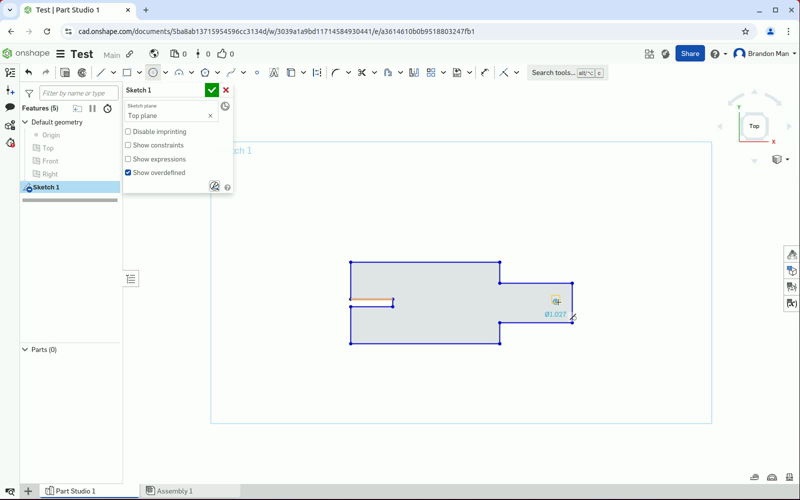
scroll(6)
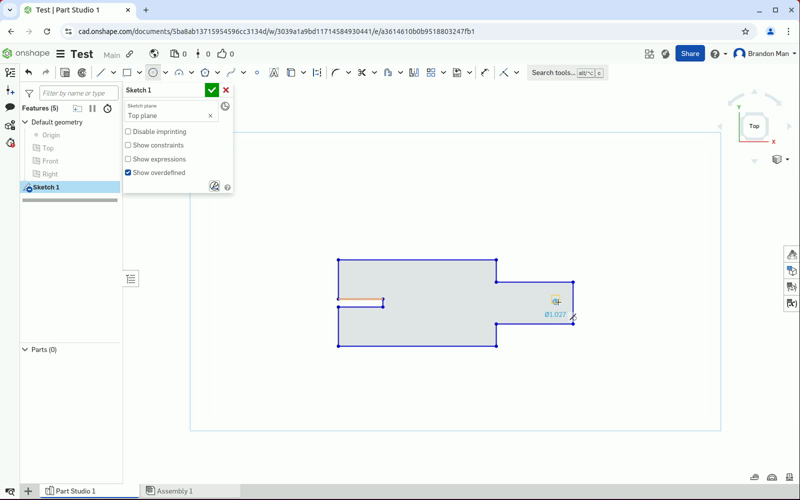
scroll(6)
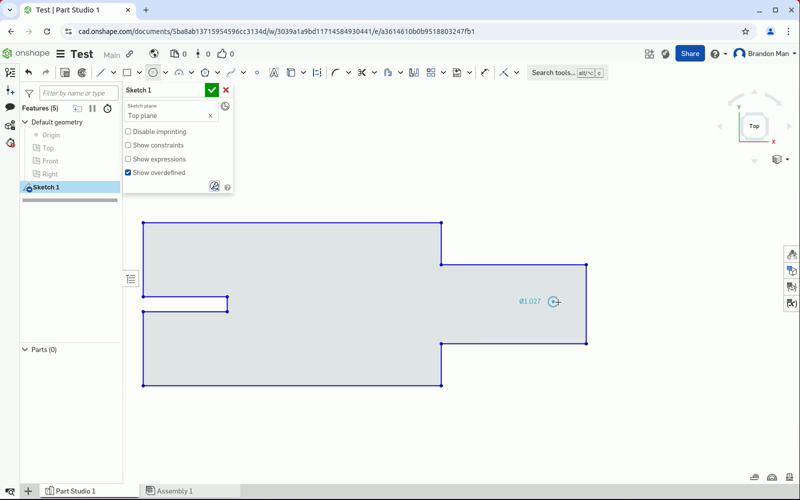
scroll(6)
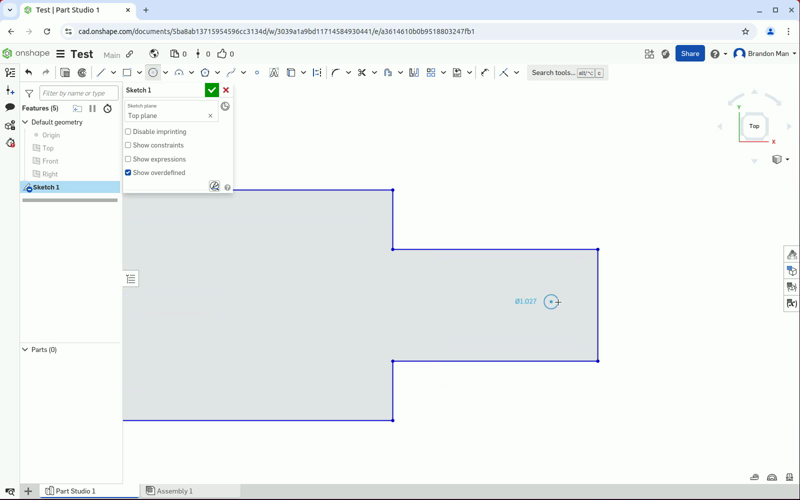
scroll(6)
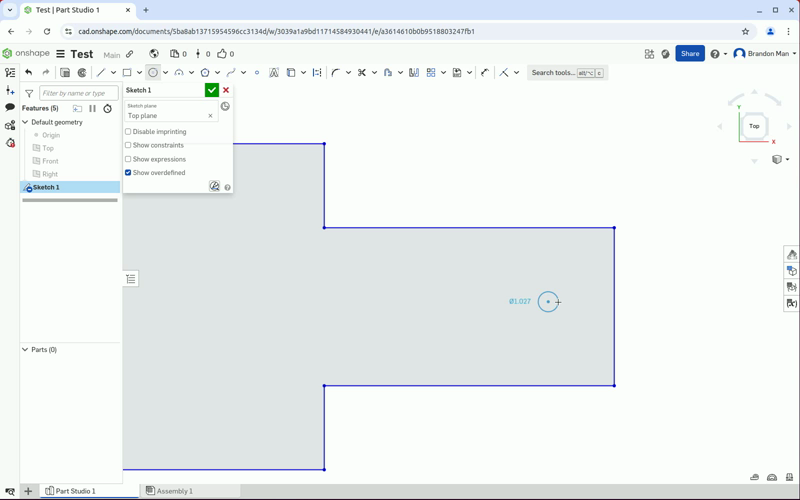
scroll(6)
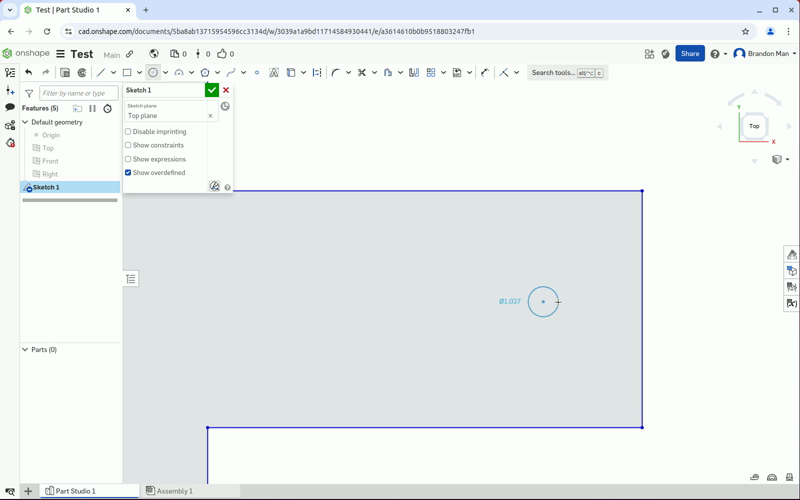
scroll(6)
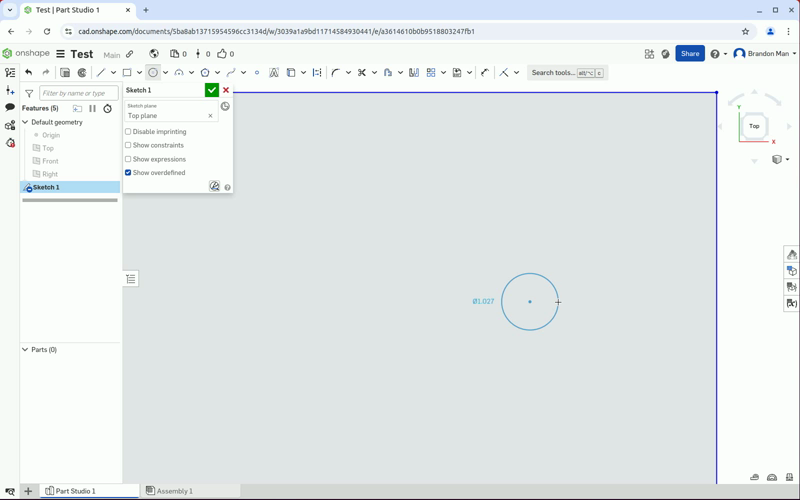
click(558, 301)
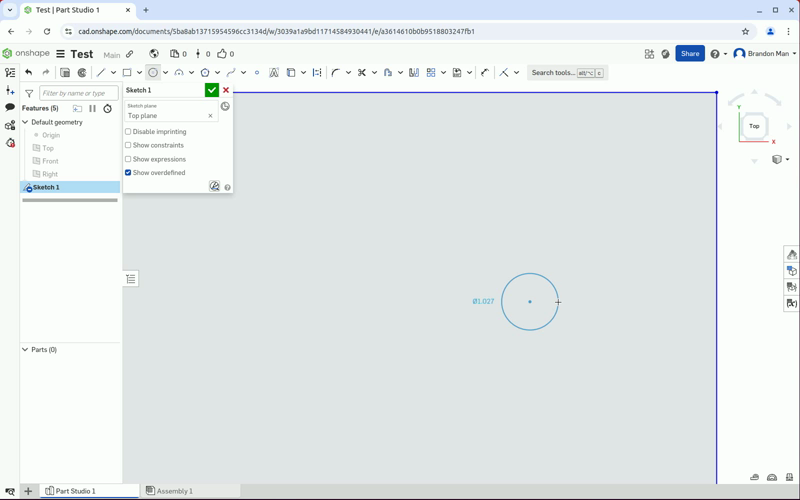
scroll(-6)
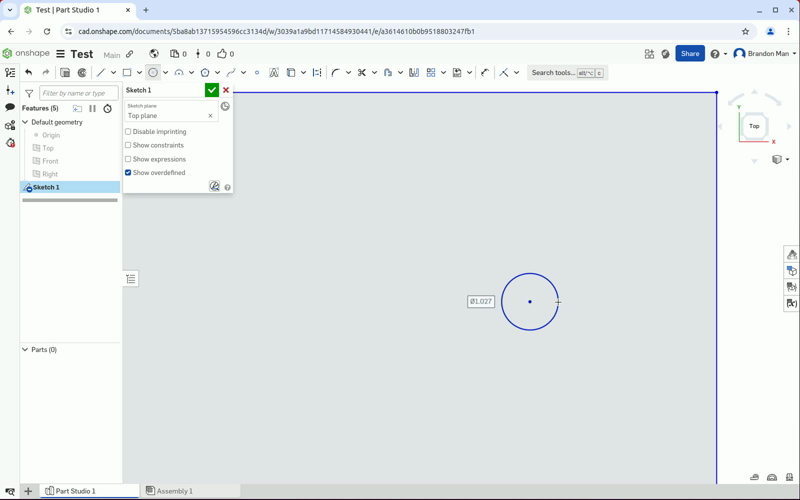
scroll(-6)
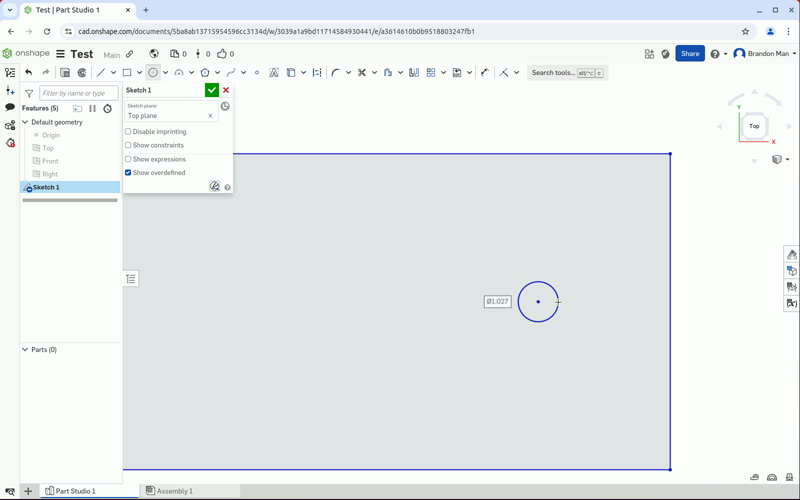
scroll(-6)
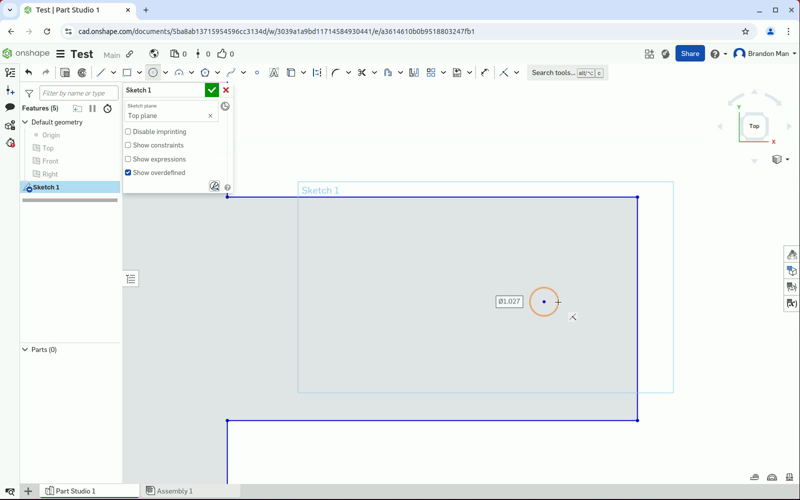
scroll(-6)
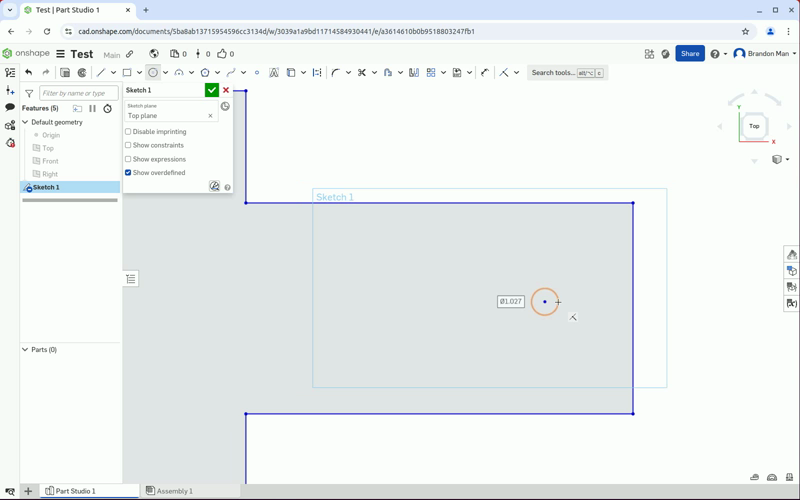
scroll(-6)
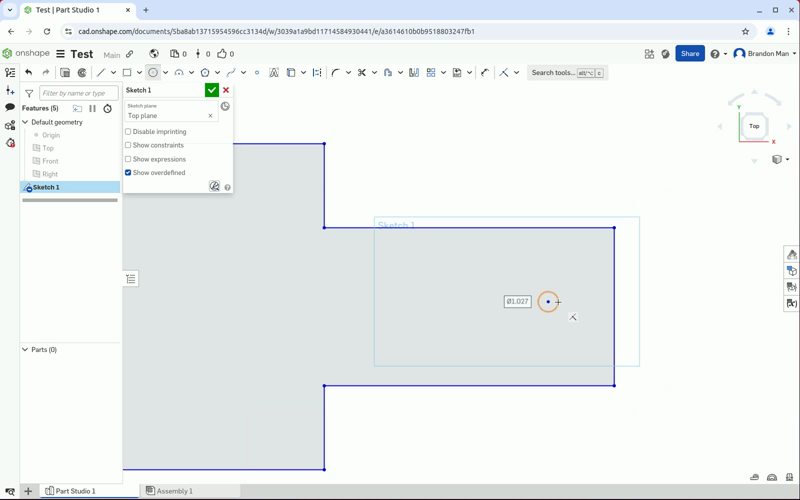
scroll(-6)
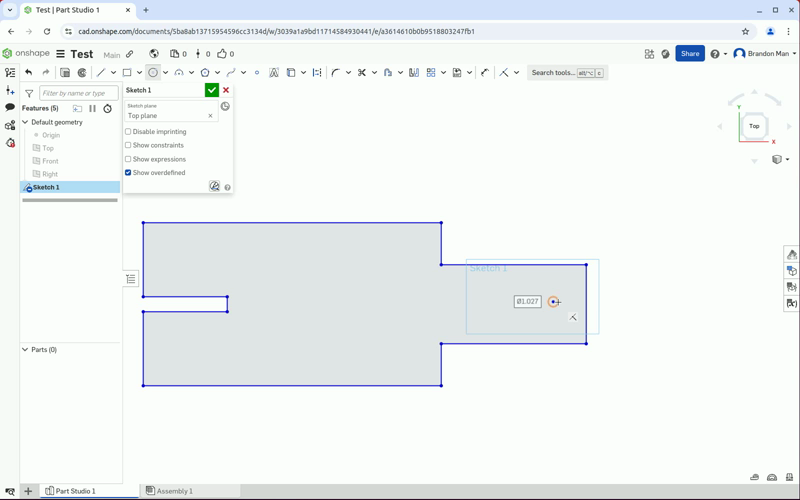
scroll(-6)
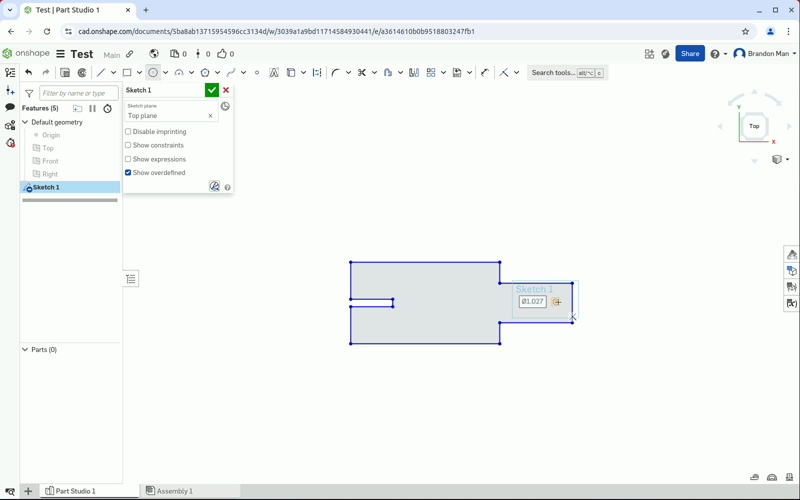
key(esc)
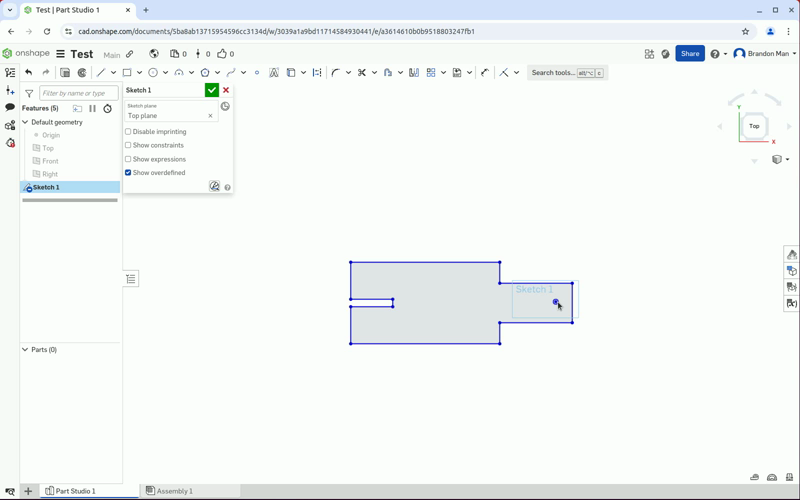
mouse_move(478, 290)
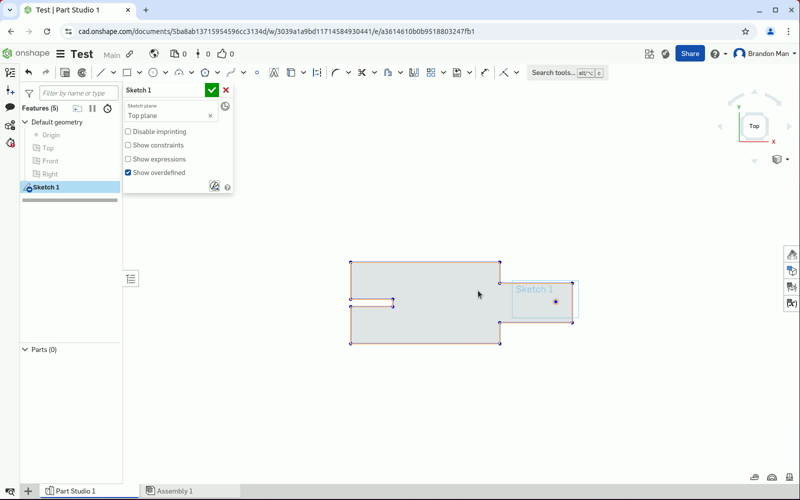
click(478, 290)
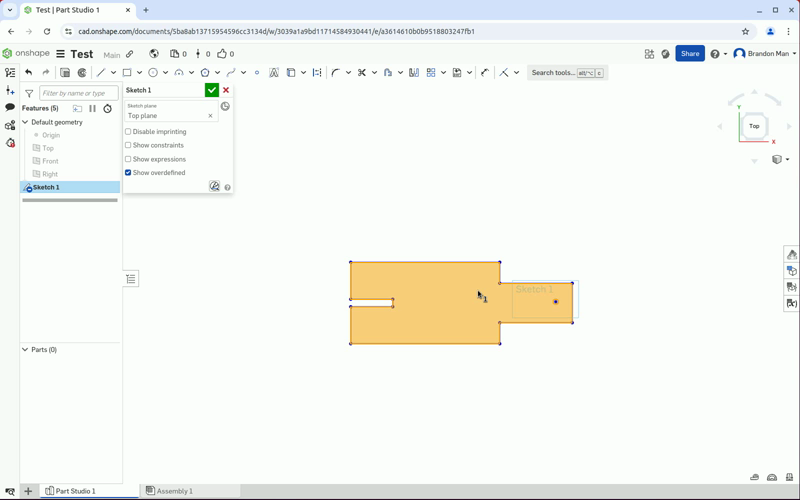
mouse_move(73, 352)
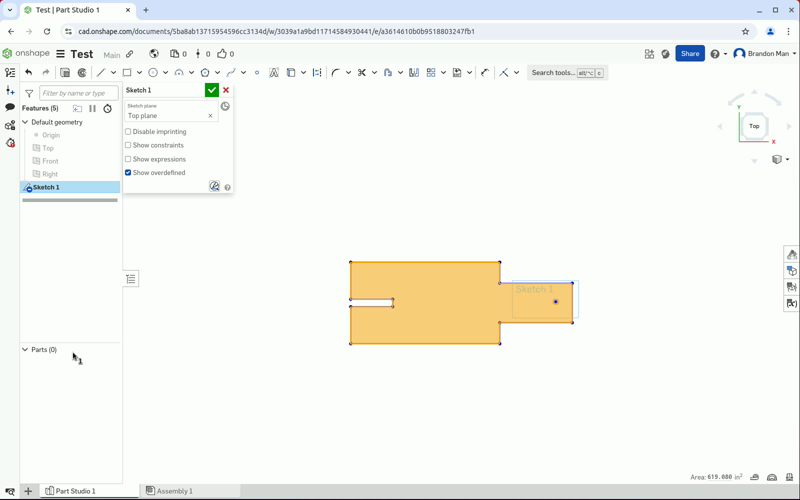
key(shift+y)
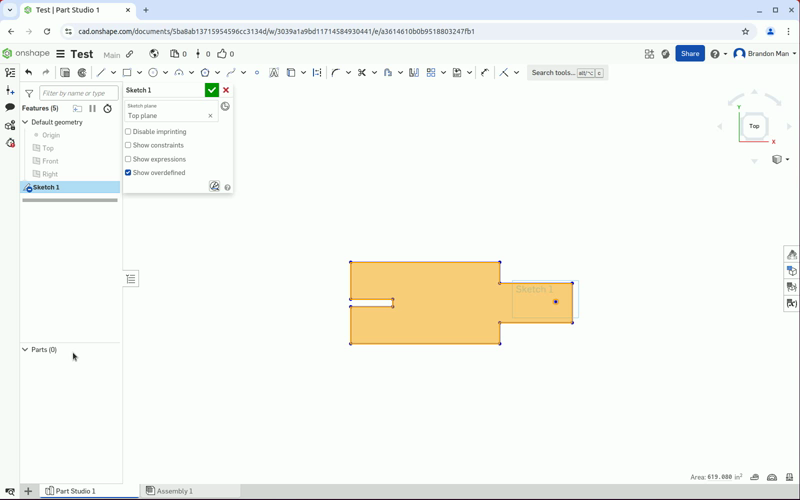
key(shift+e)
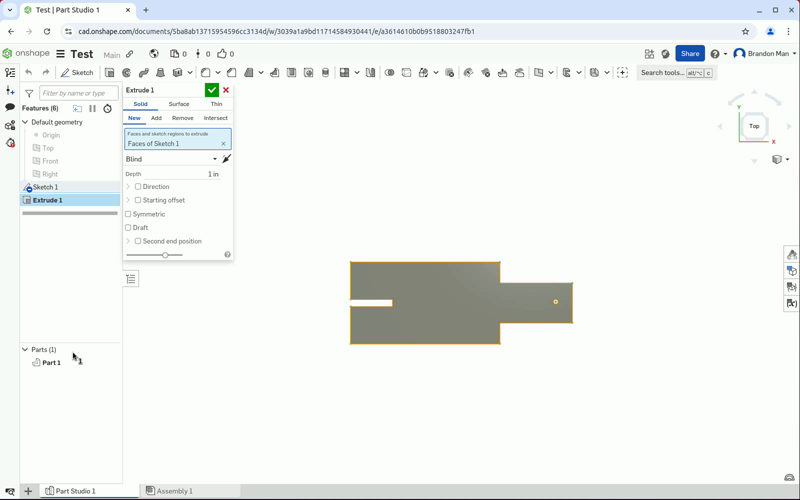
mouse_move(143, 106)
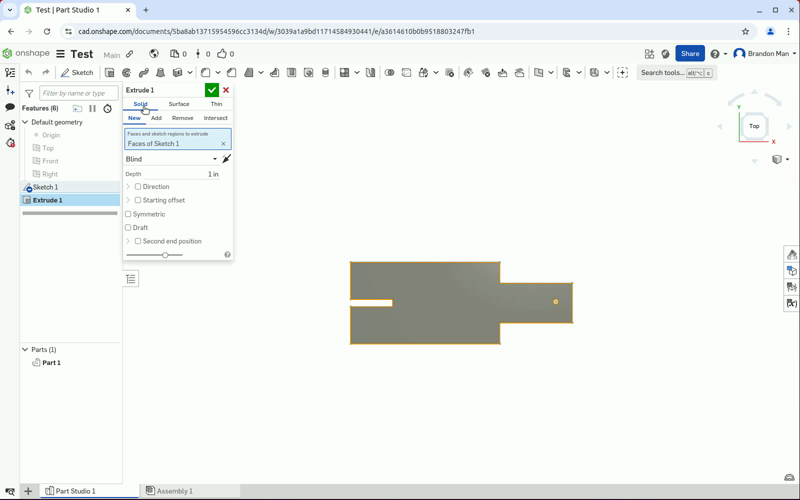
click(143, 106)
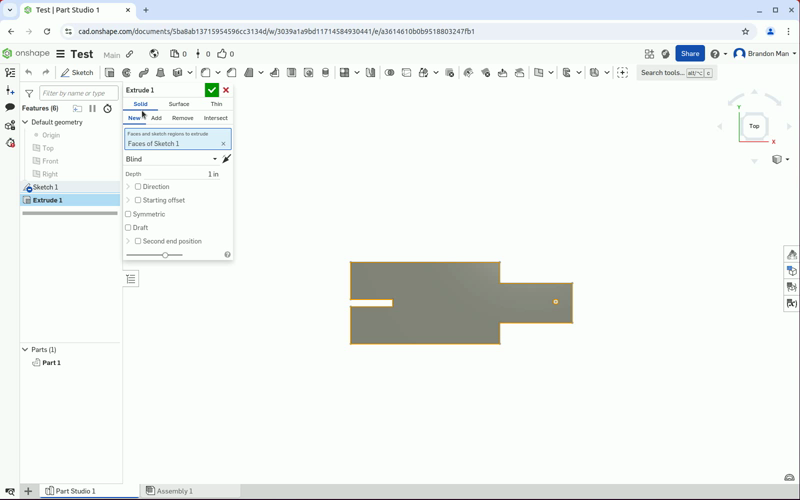
mouse_move(137, 120)
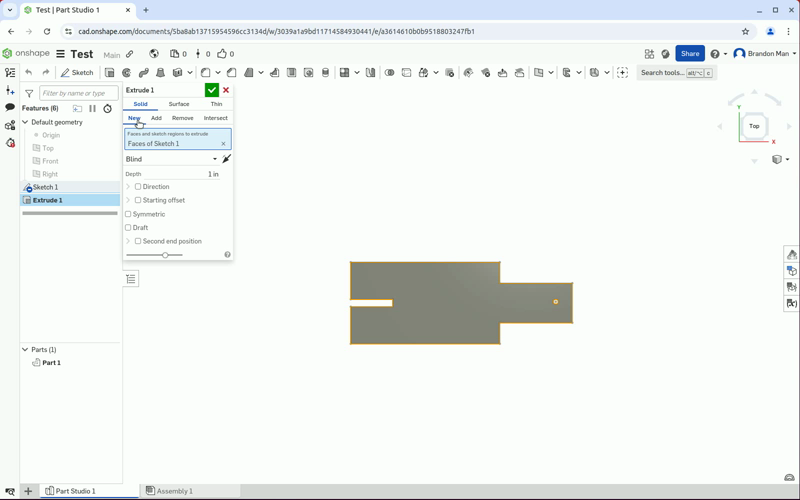
click(137, 120)
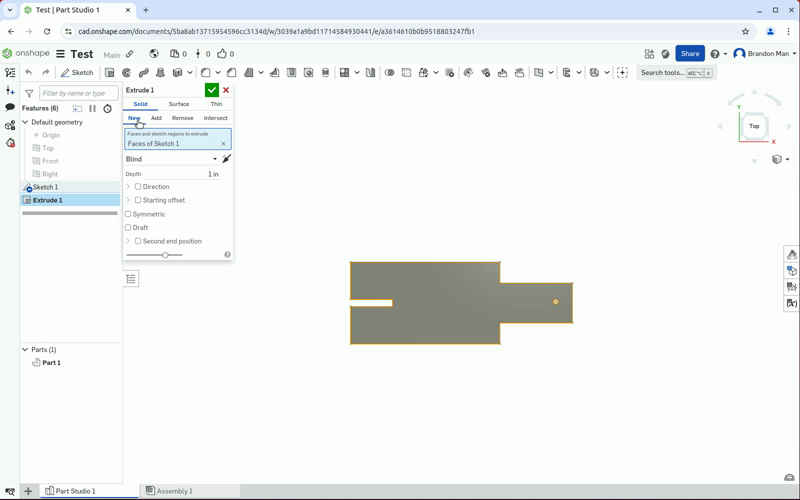
key(tab, 4)
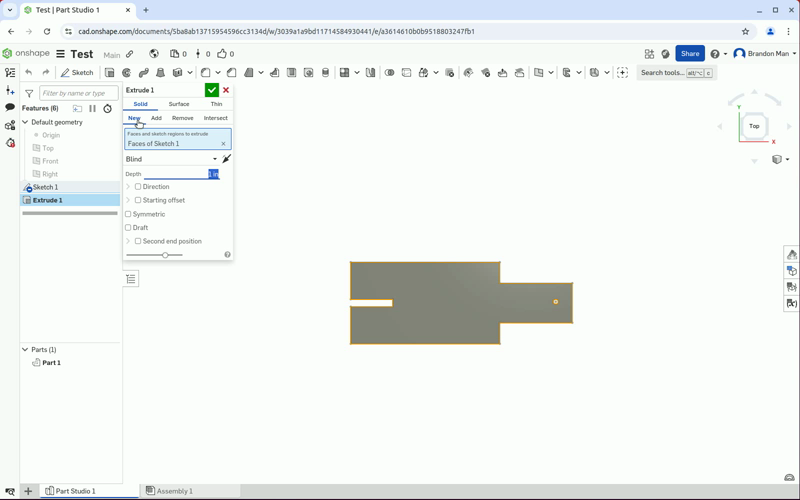
text(0.481)
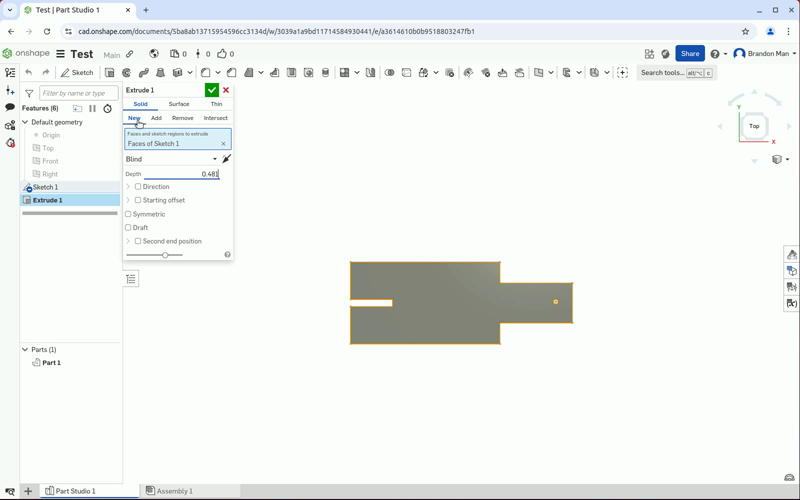
key(enter)
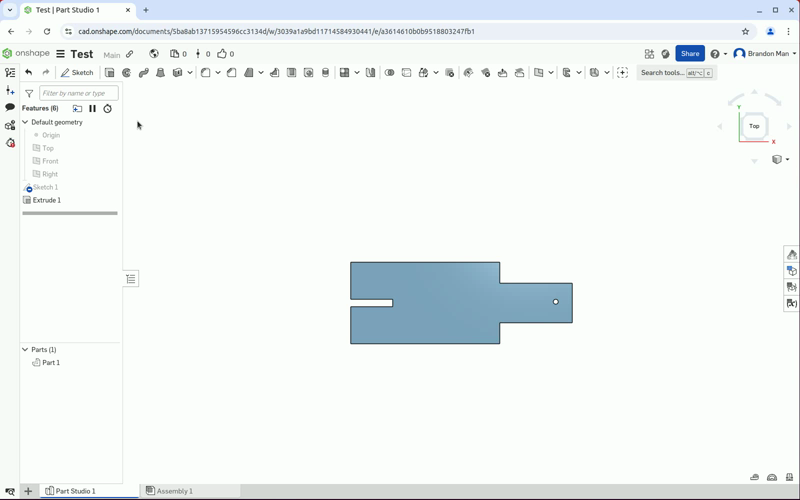
key(shift+h)
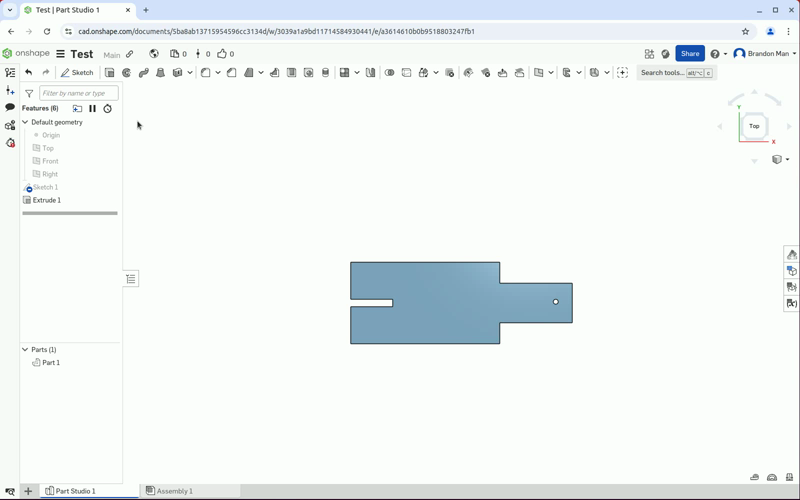
key(shift+h)
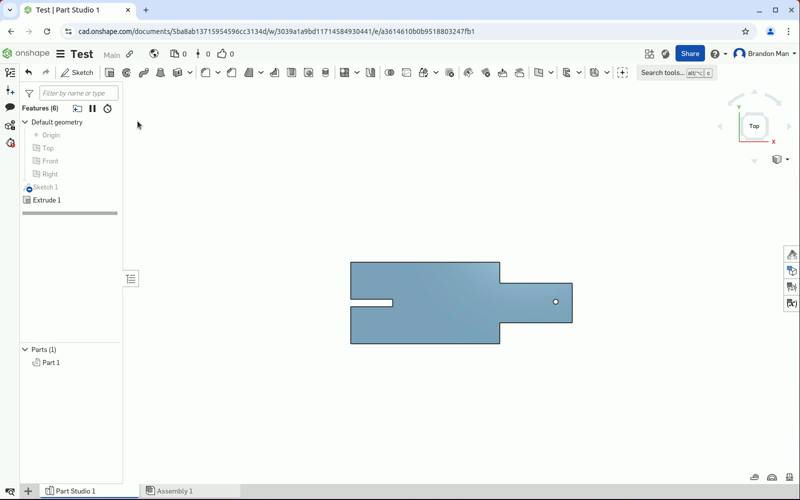
mouse_move(73, 189)
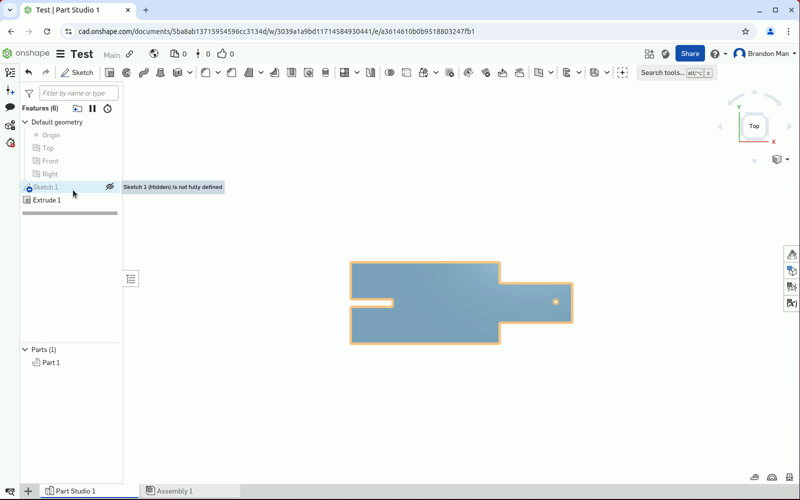
click(73, 189)
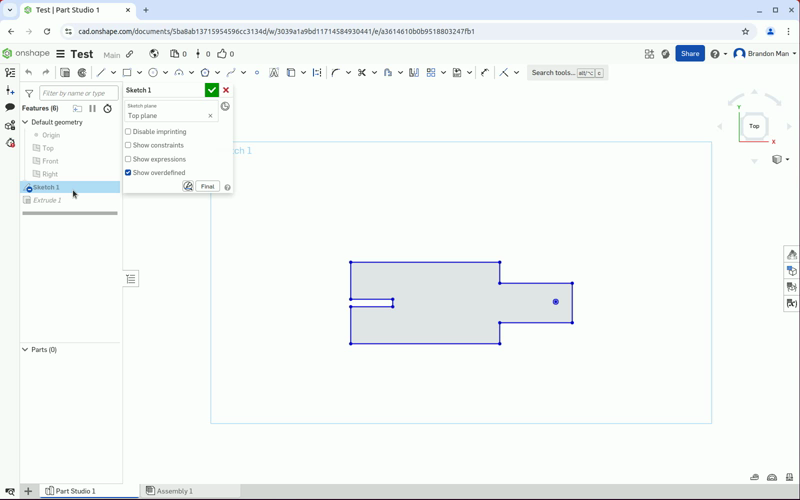
mouse_move(229, 92)
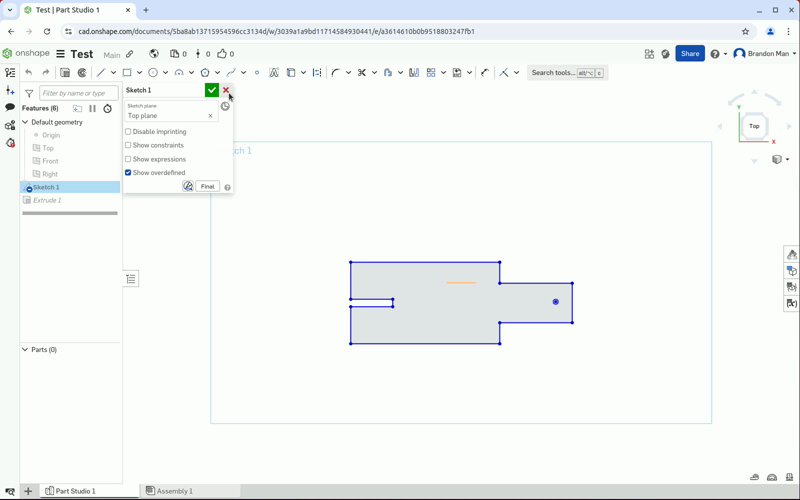
click(229, 92)
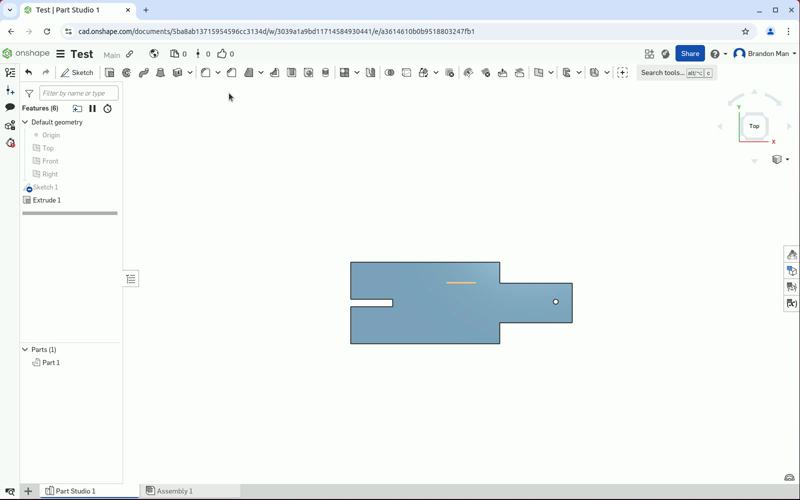
mouse_move(541, 75)
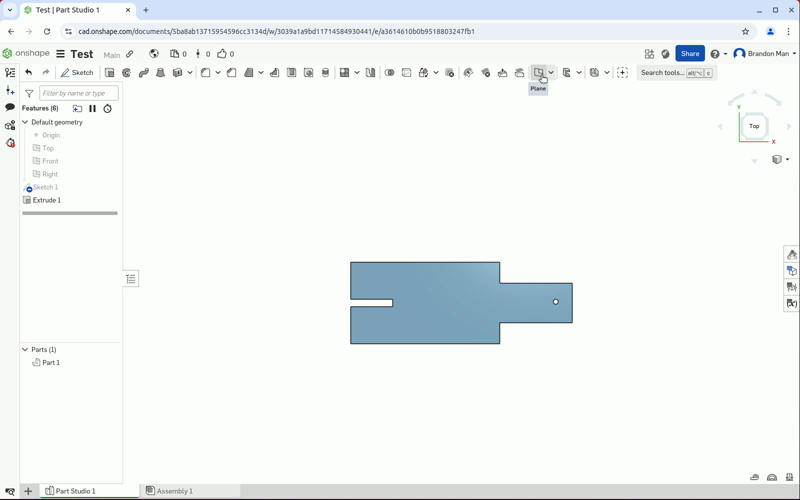
click(541, 75)
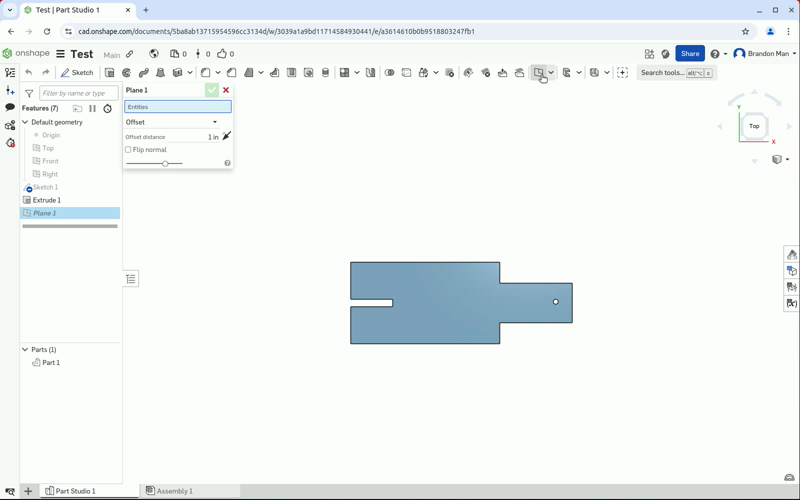
mouse_move(73, 150)
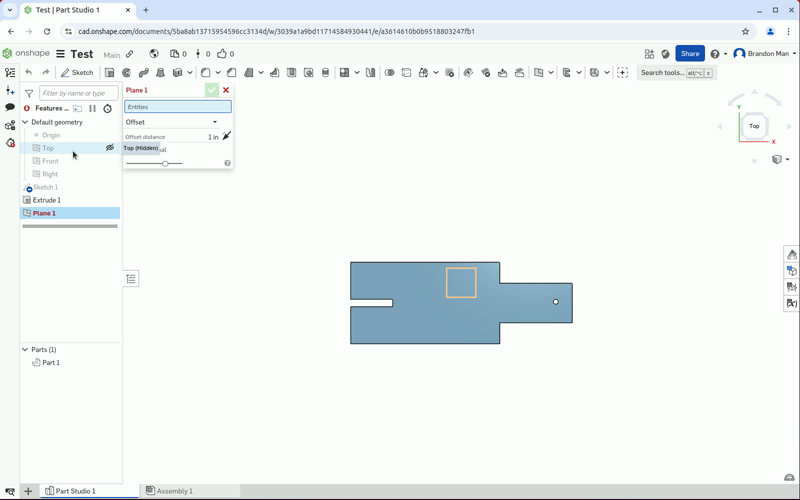
click(73, 150)
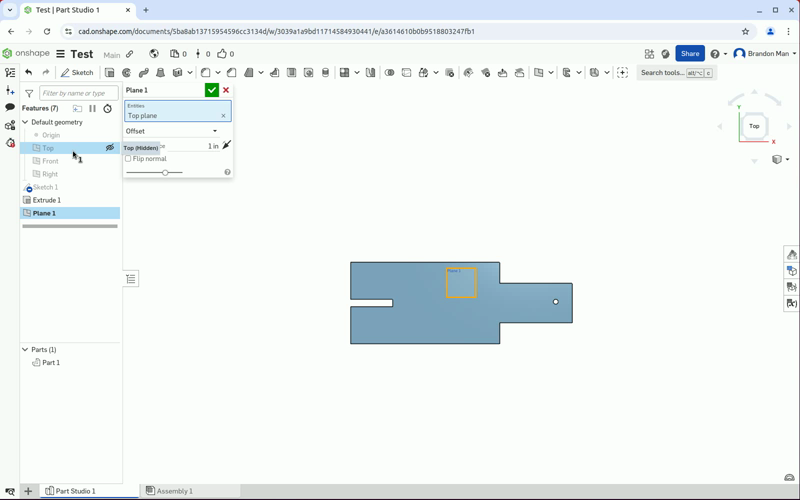
key(tab, 2)
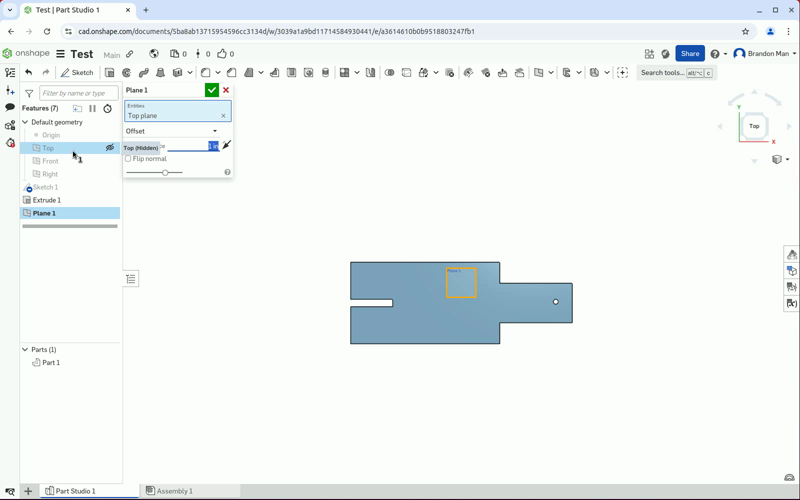
text(0.493)
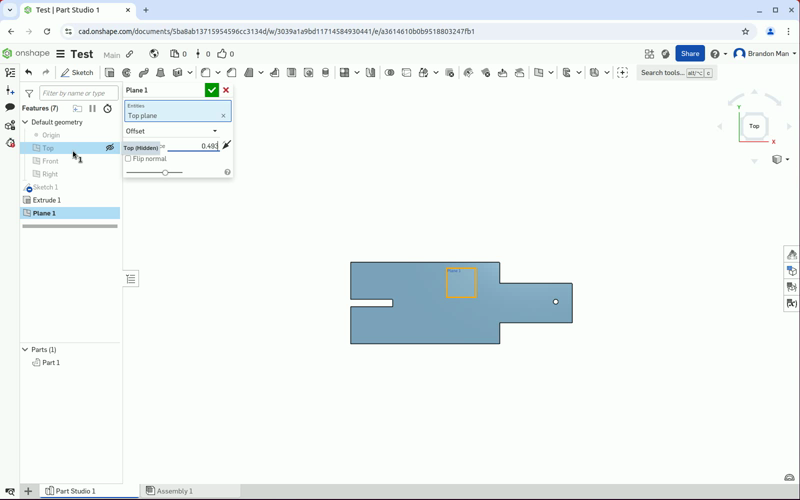
key(enter, 2)
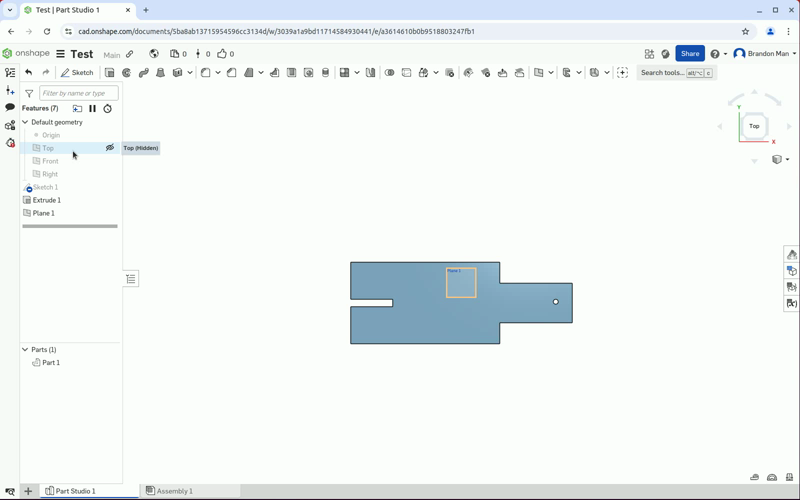
key(shift+s)
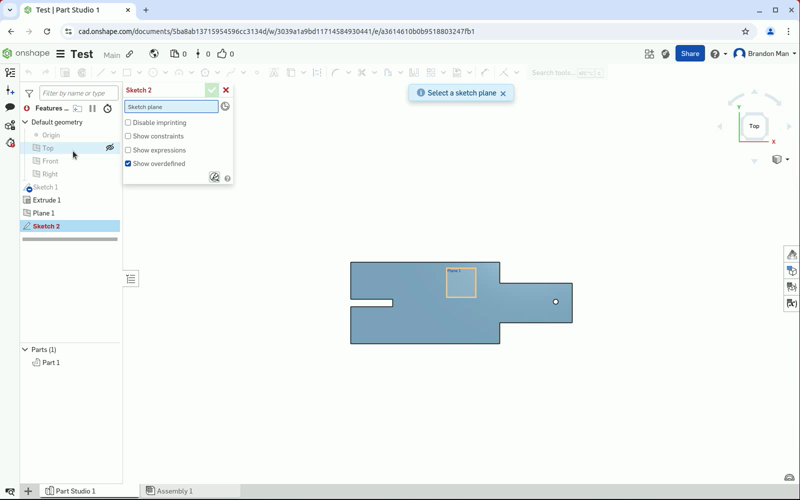
mouse_move(73, 215)
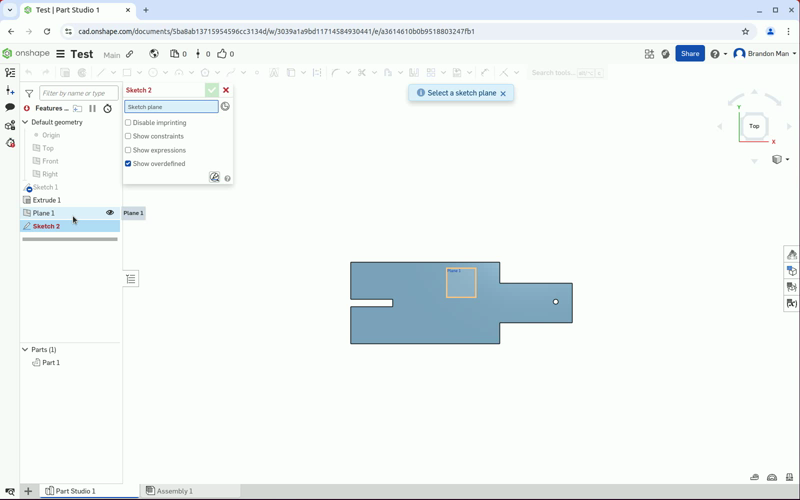
click(73, 215)
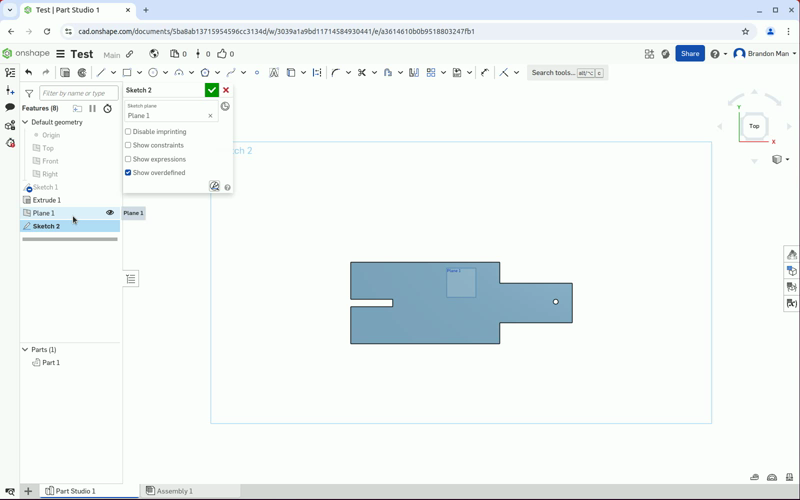
mouse_move(73, 352)
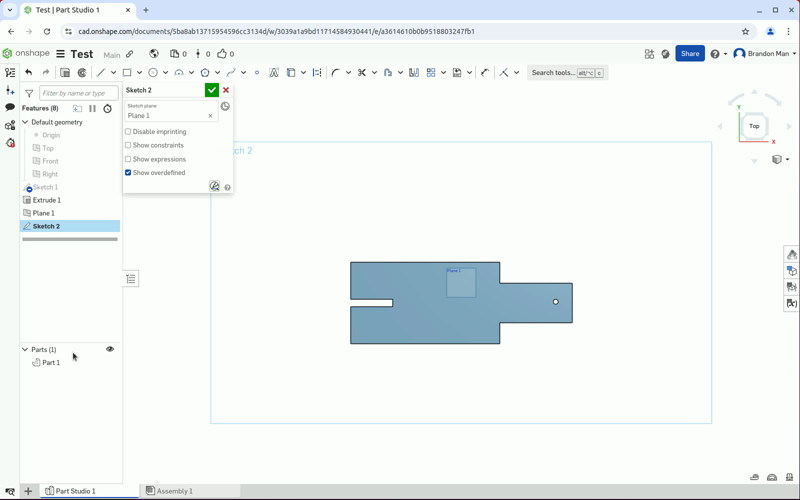
key(y)
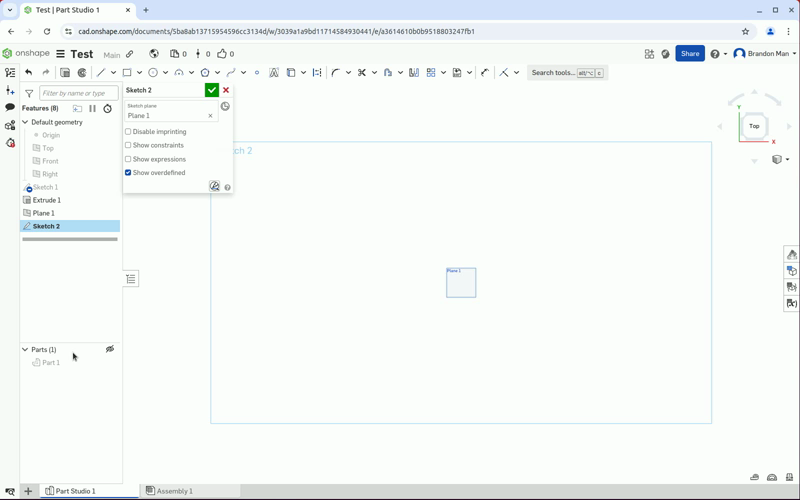
key(l)
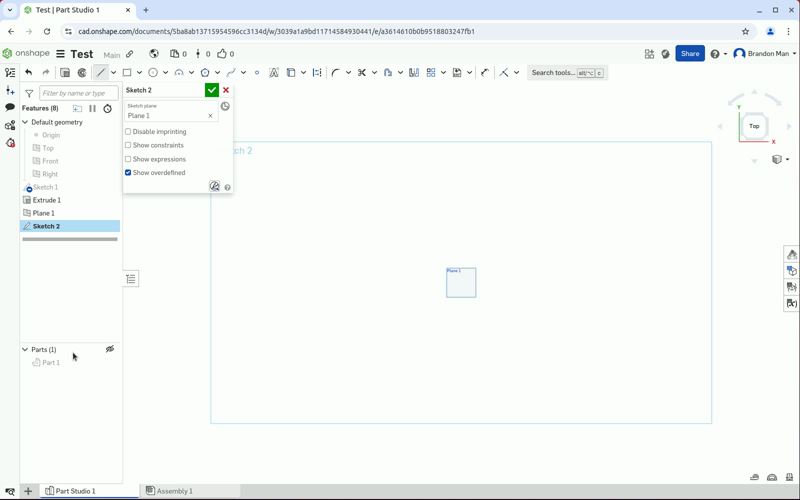
key_down(shift)
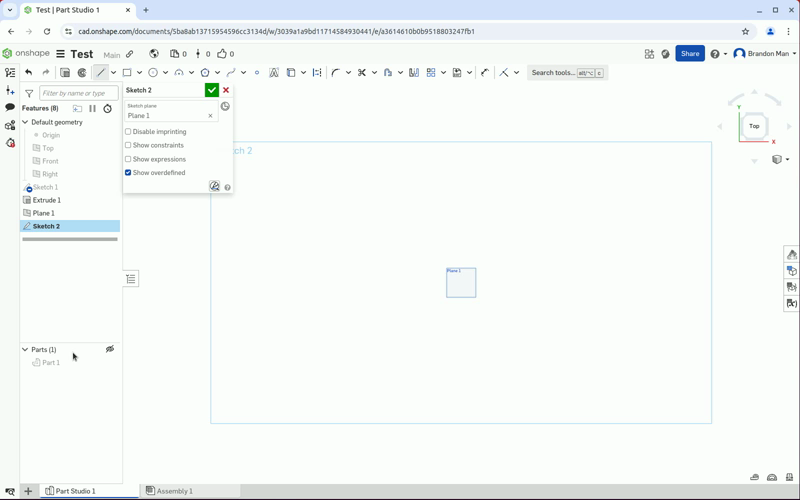
mouse_move(398, 334)
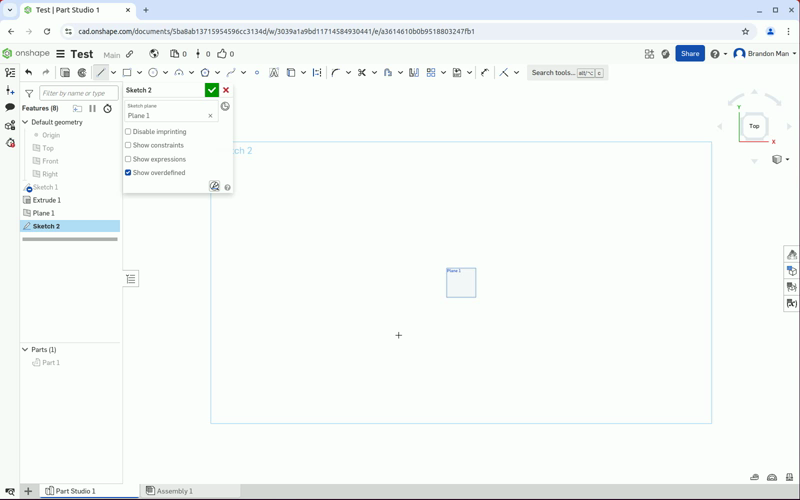
click(398, 334)
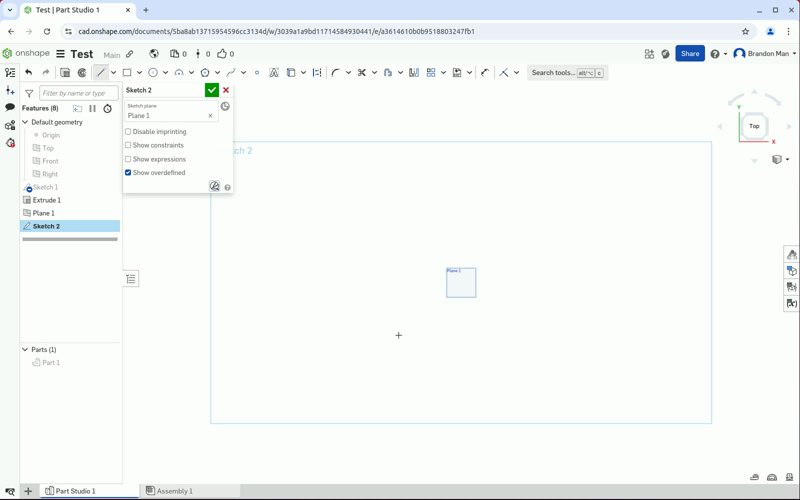
key_up(shift)
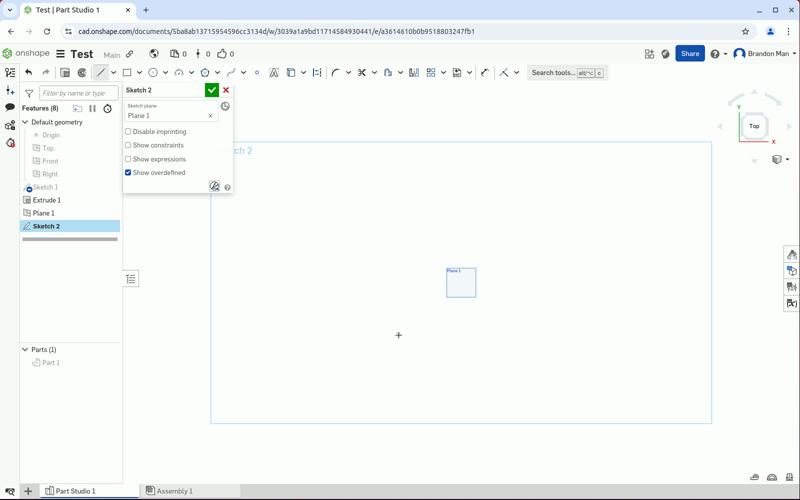
key_down(shift)
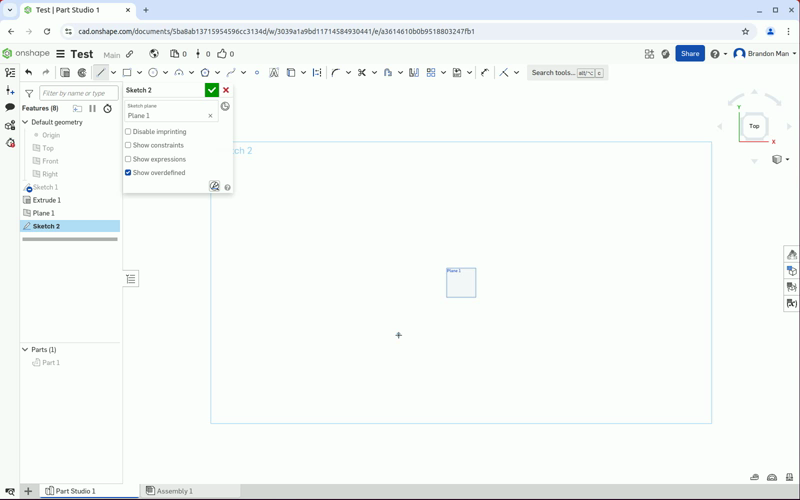
mouse_move(428, 334)
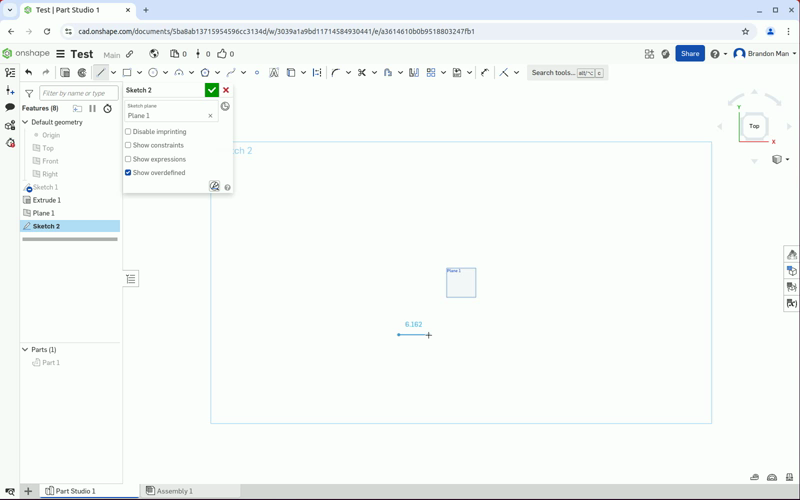
mouse_move(410, 334)
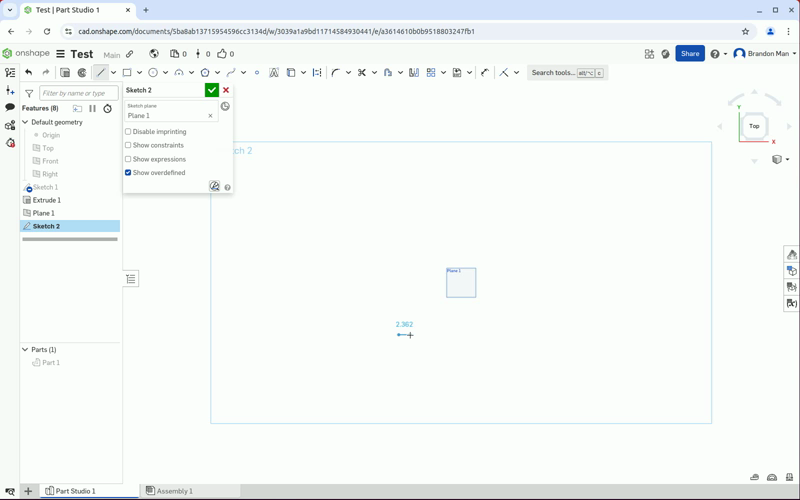
click(410, 334)
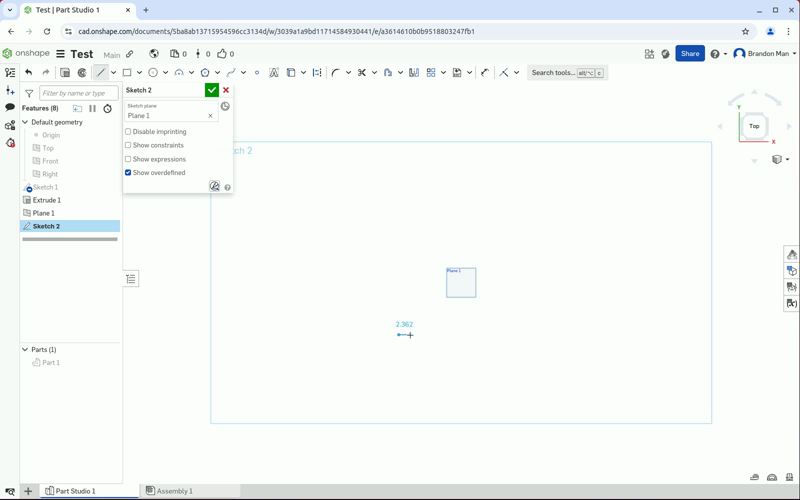
key_up(shift)
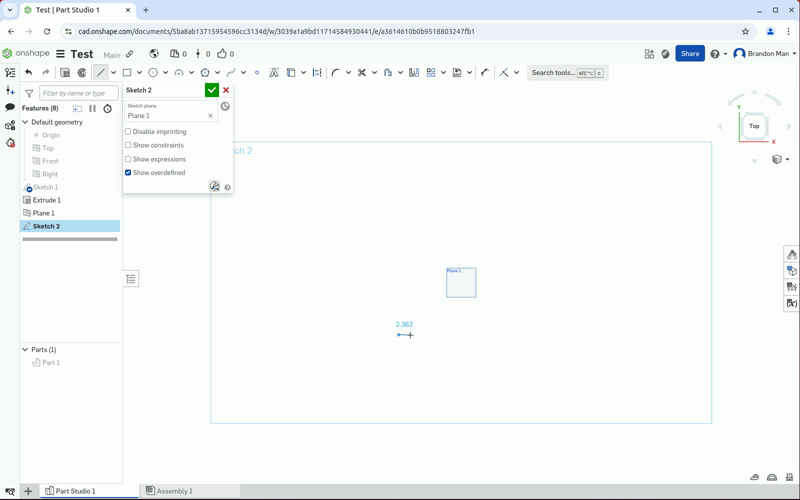
key_down(shift)
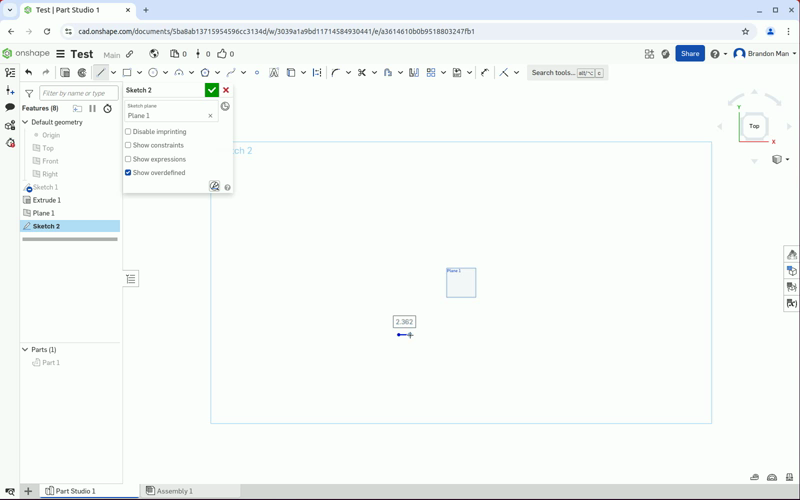
mouse_move(440, 334)
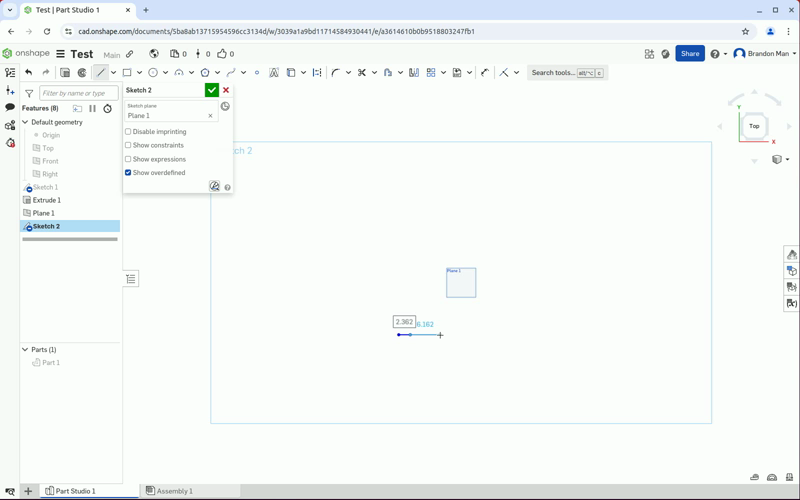
mouse_move(410, 332)
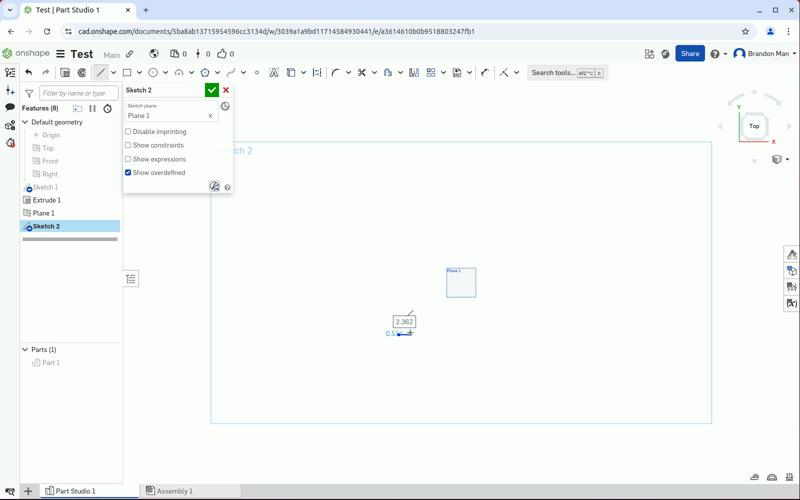
scroll(6)
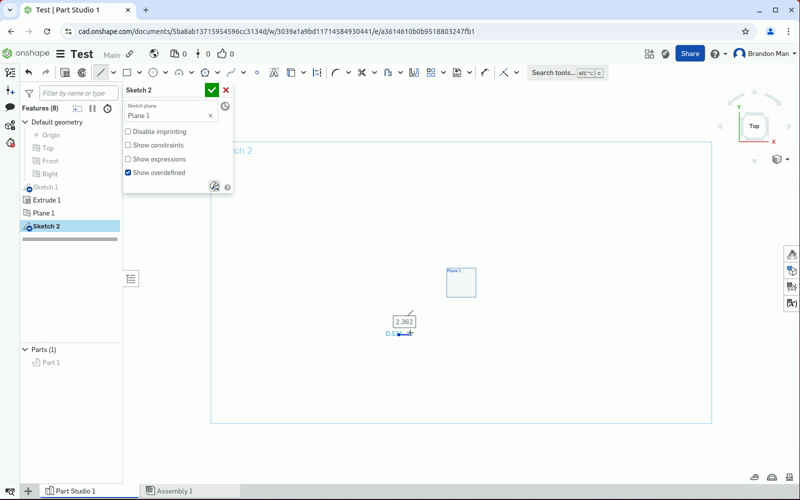
scroll(6)
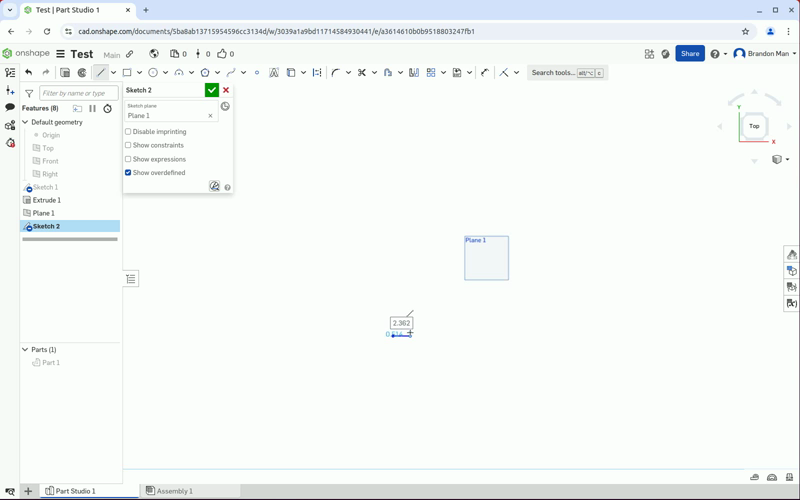
scroll(6)
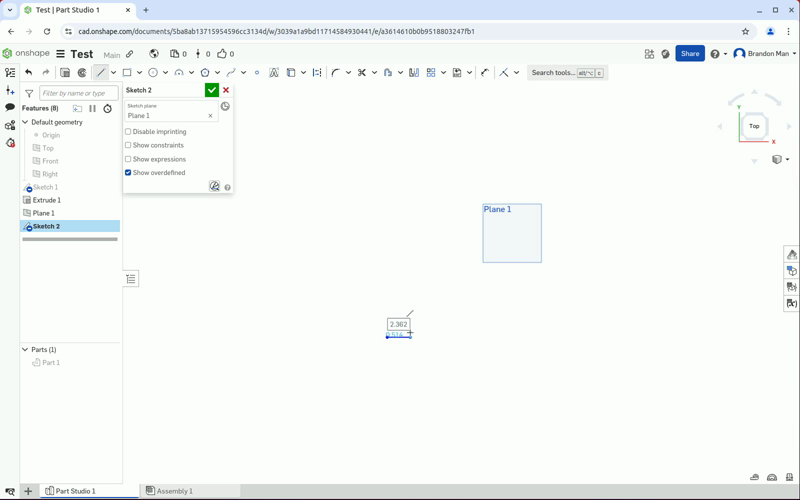
scroll(6)
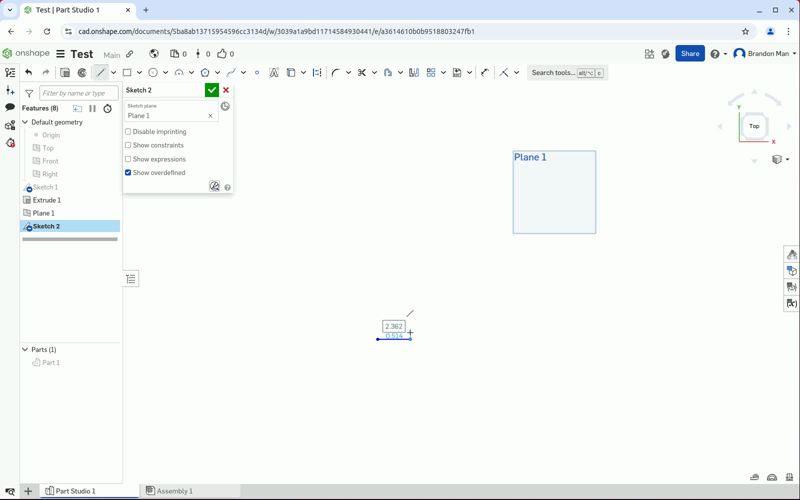
scroll(6)
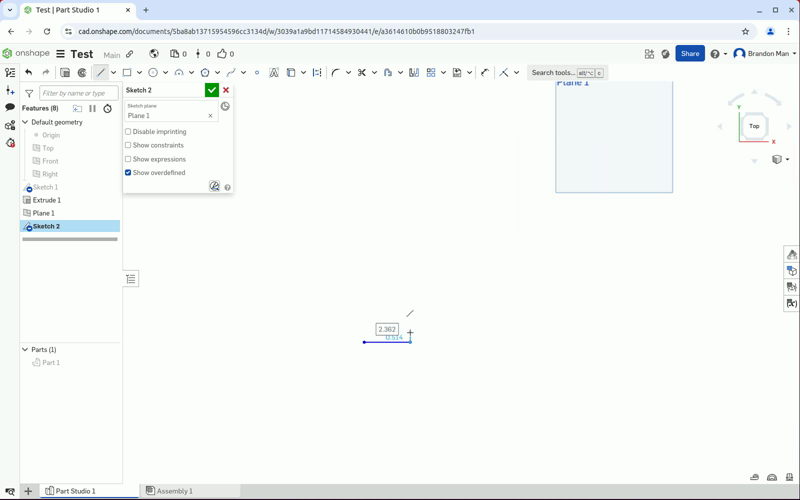
scroll(6)
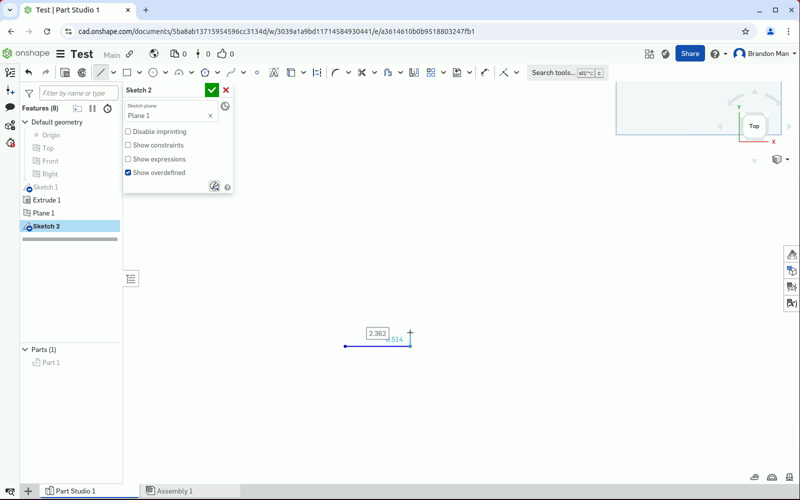
scroll(6)
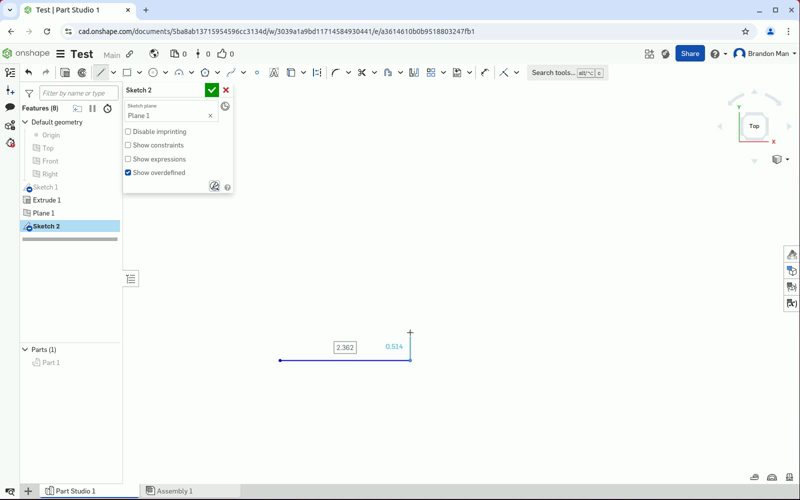
click(410, 332)
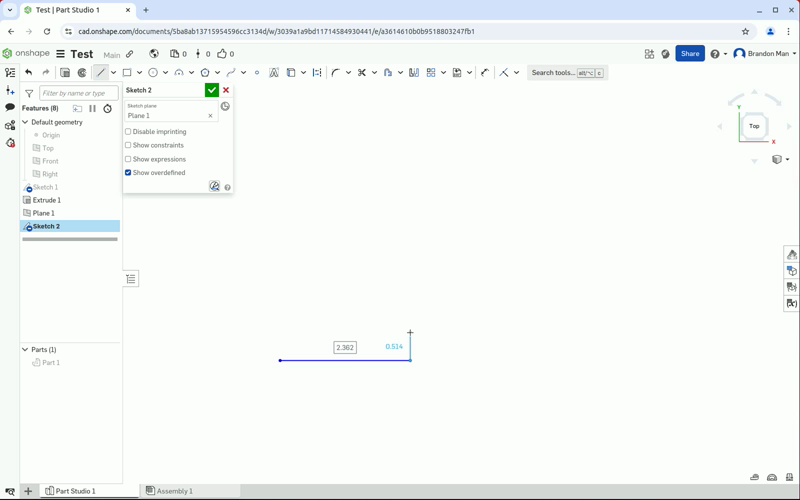
scroll(-6)
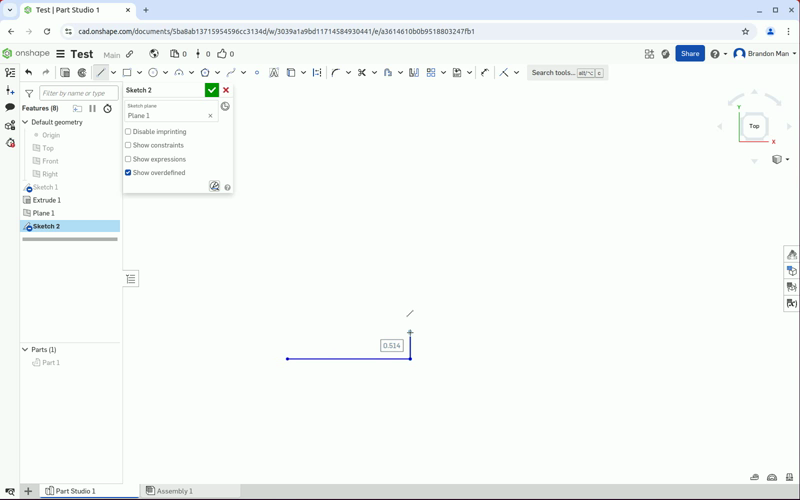
scroll(-6)
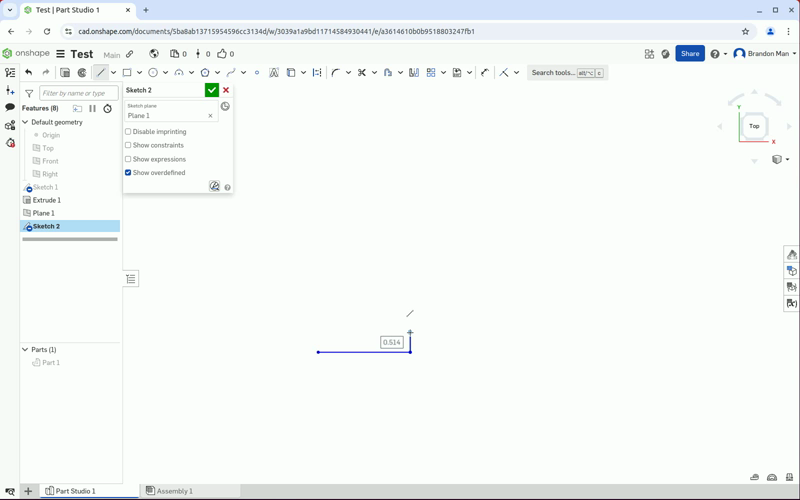
scroll(-6)
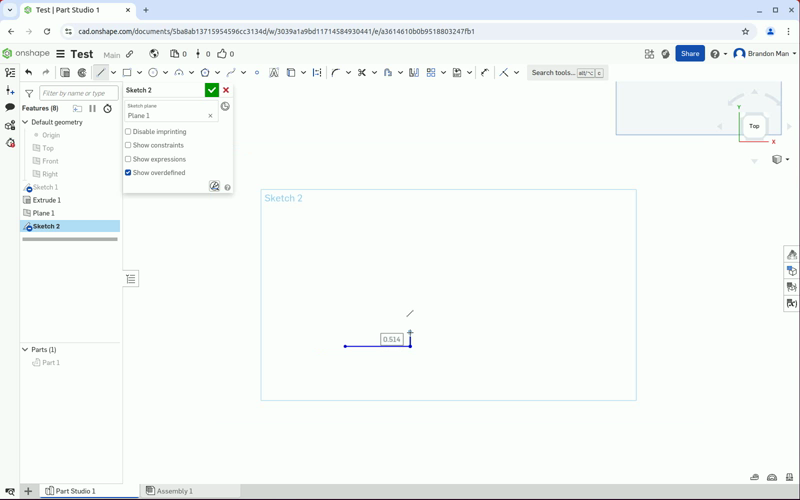
scroll(-6)
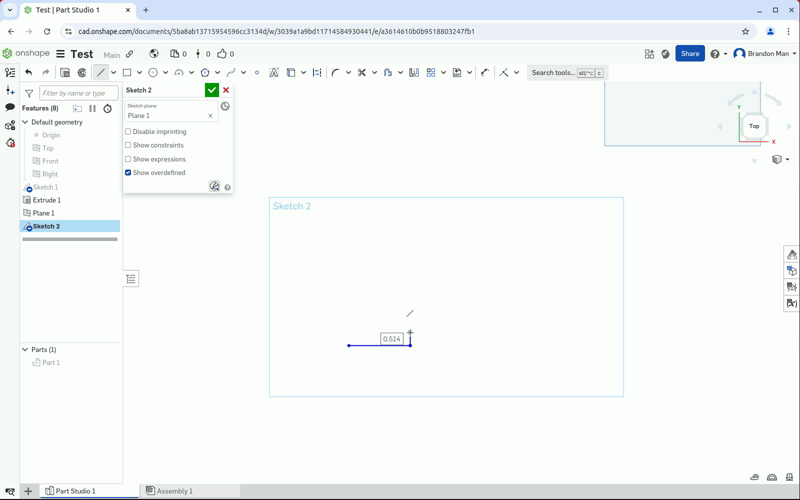
scroll(-6)
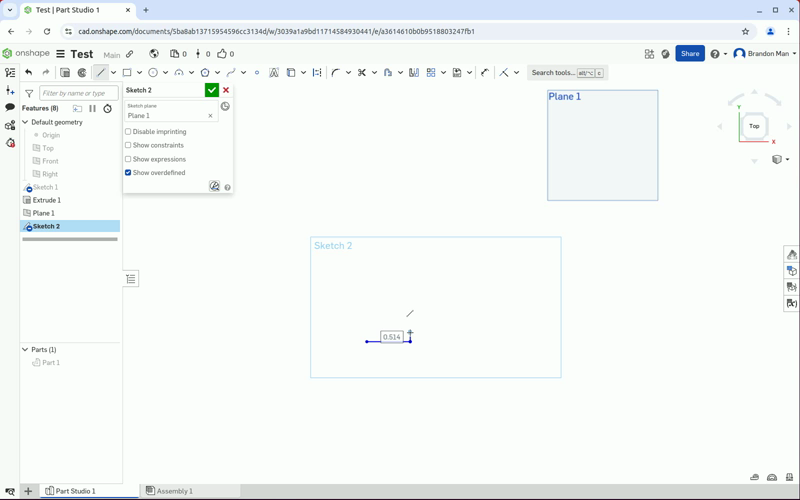
scroll(-6)
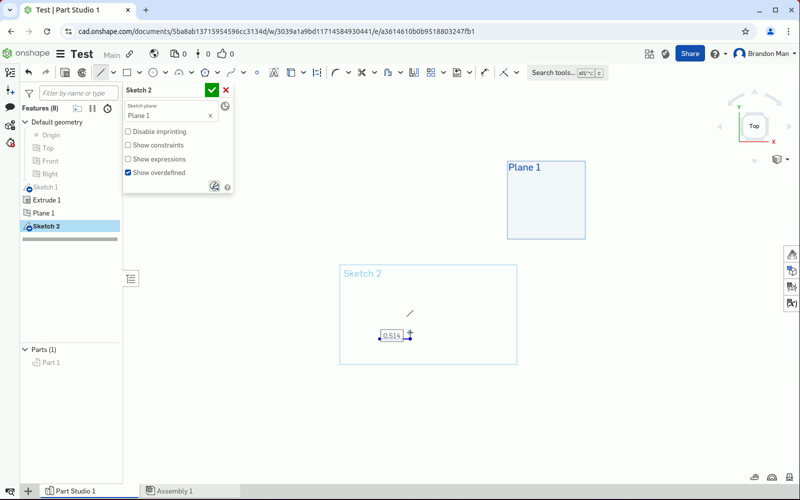
scroll(-6)
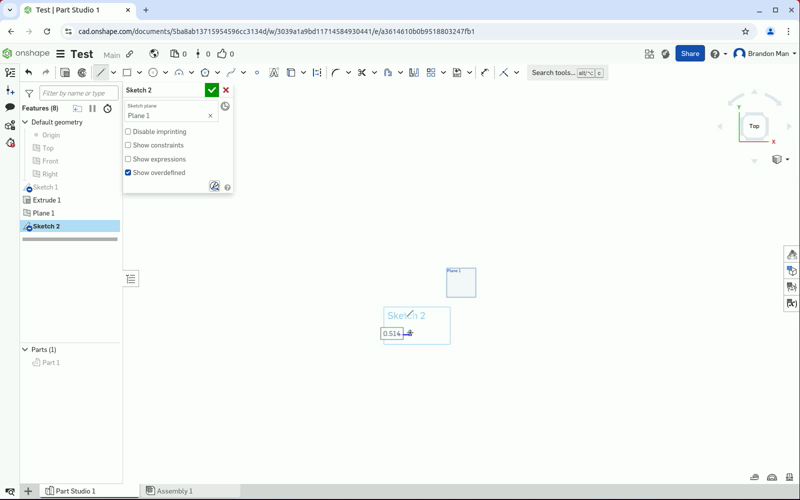
key_up(shift)
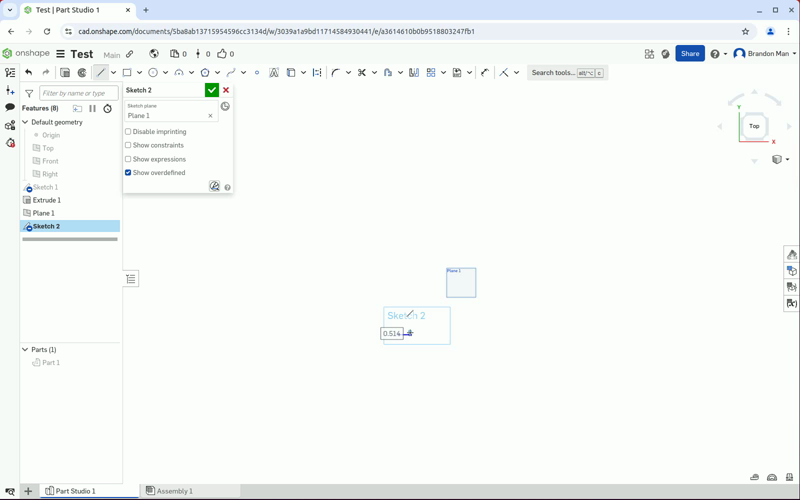
key_down(shift)
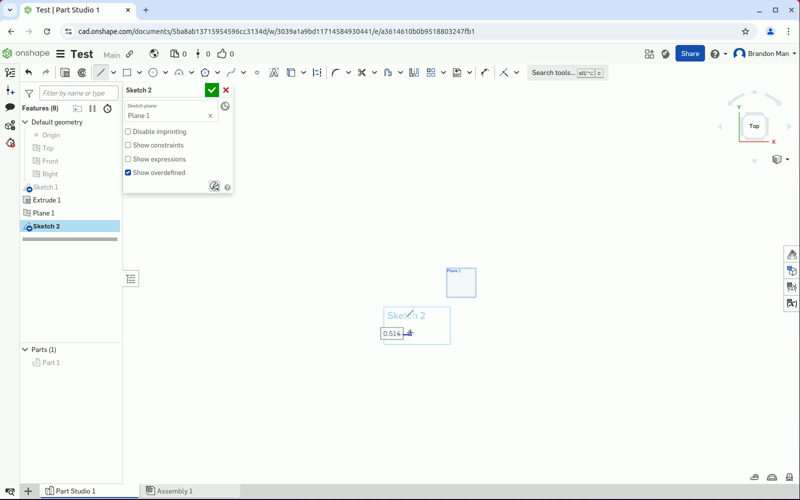
mouse_move(440, 332)
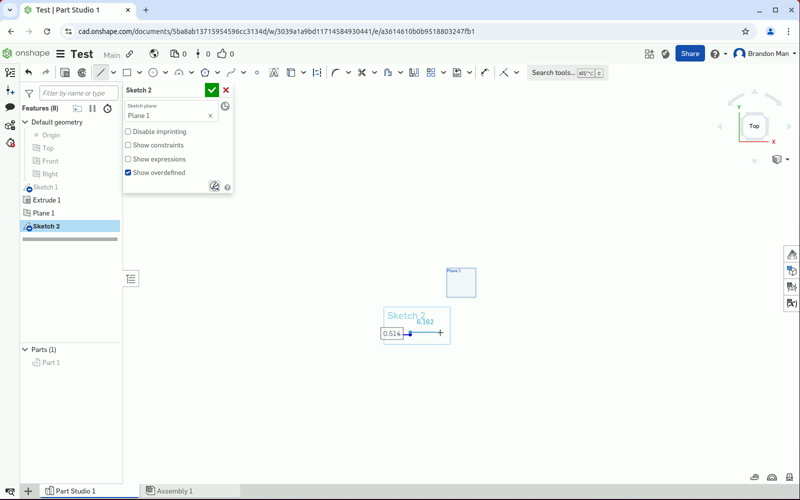
mouse_move(398, 332)
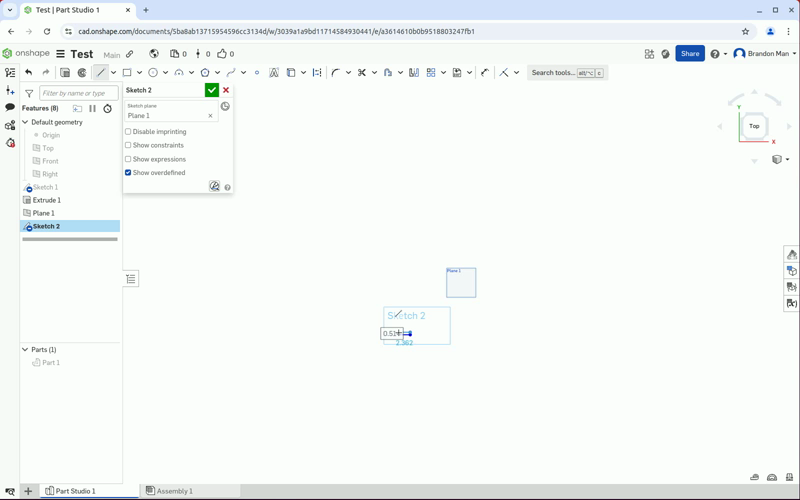
scroll(6)
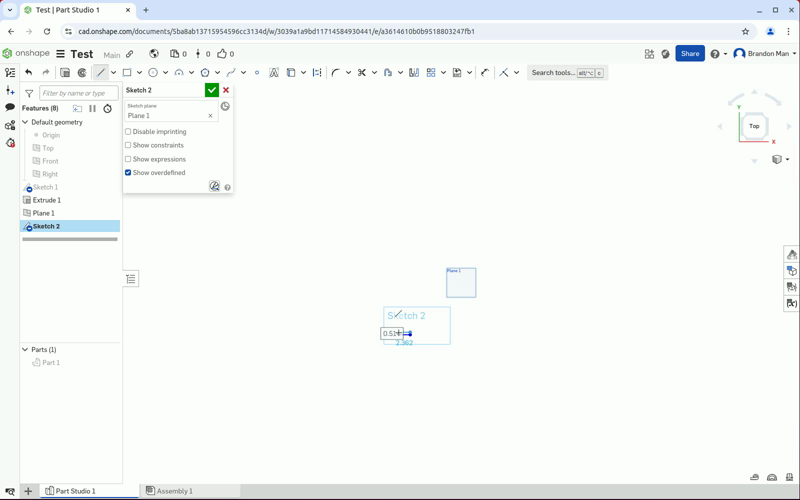
scroll(6)
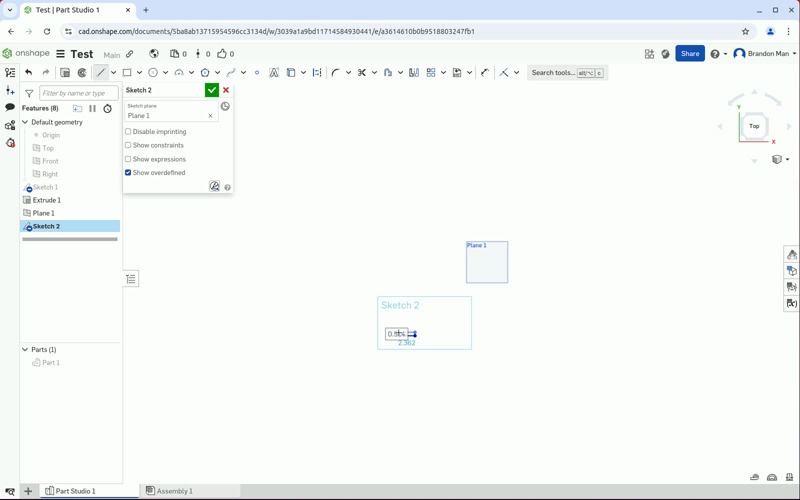
scroll(6)
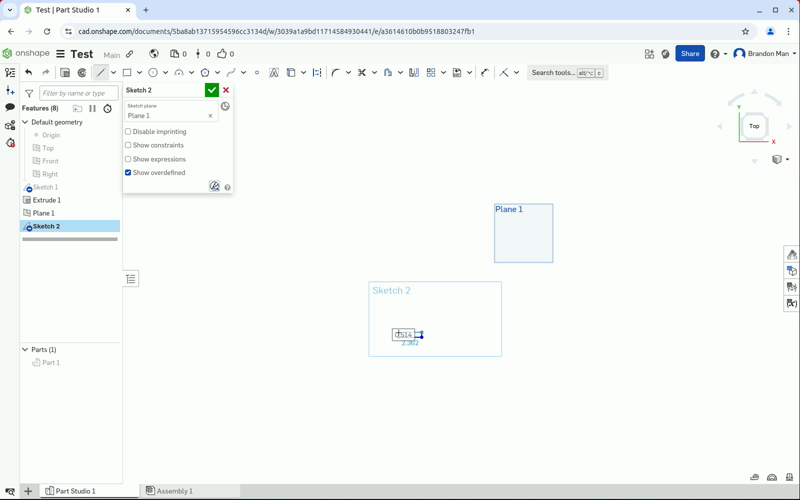
scroll(6)
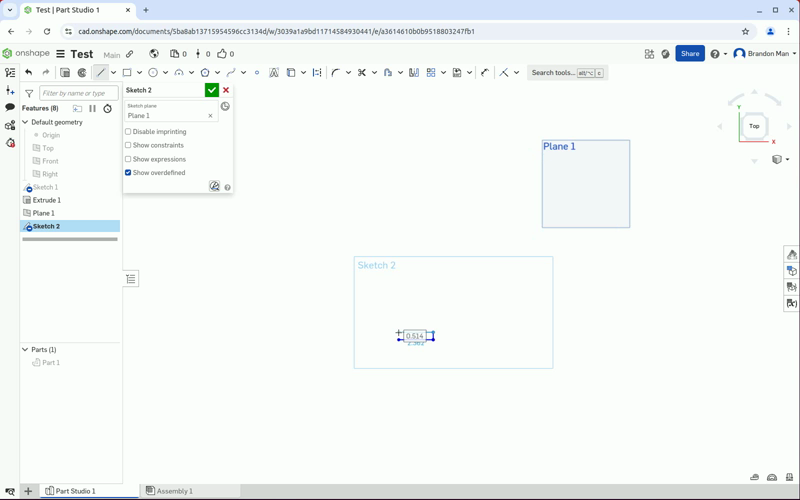
scroll(6)
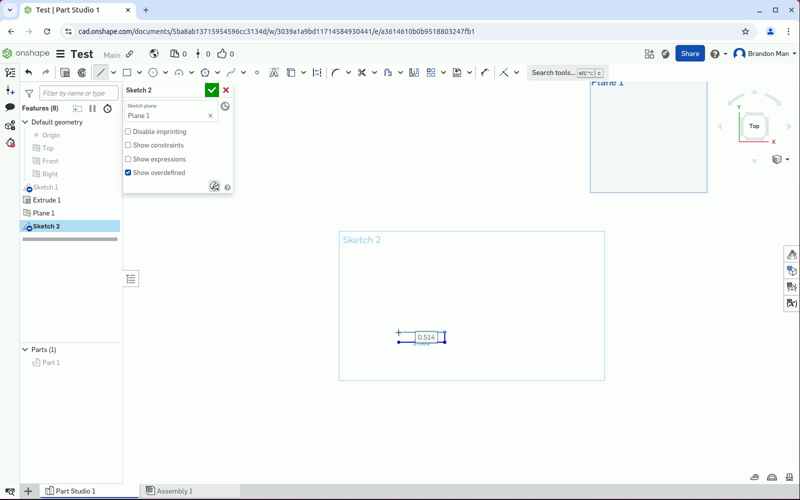
scroll(6)
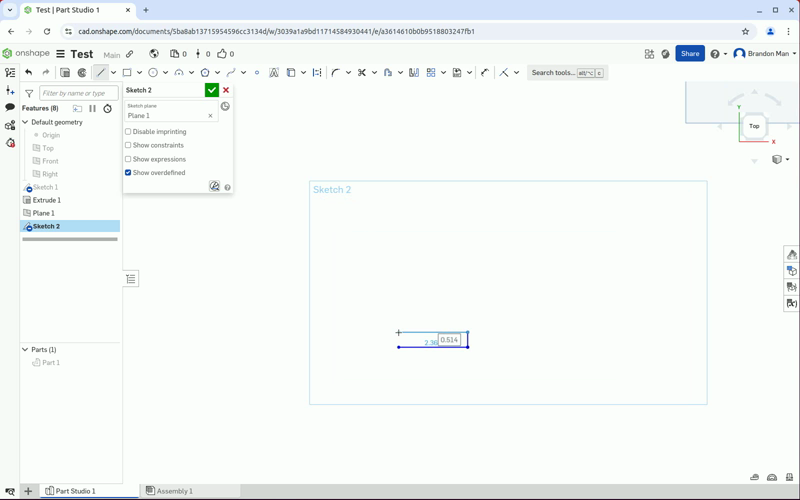
scroll(6)
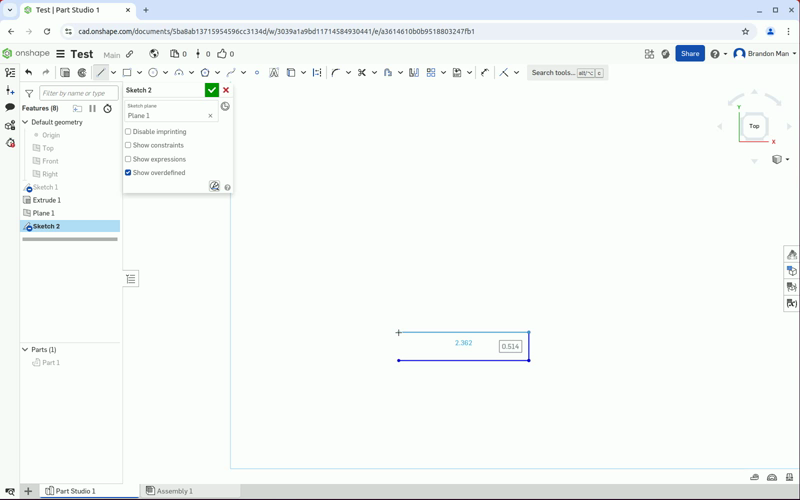
click(398, 332)
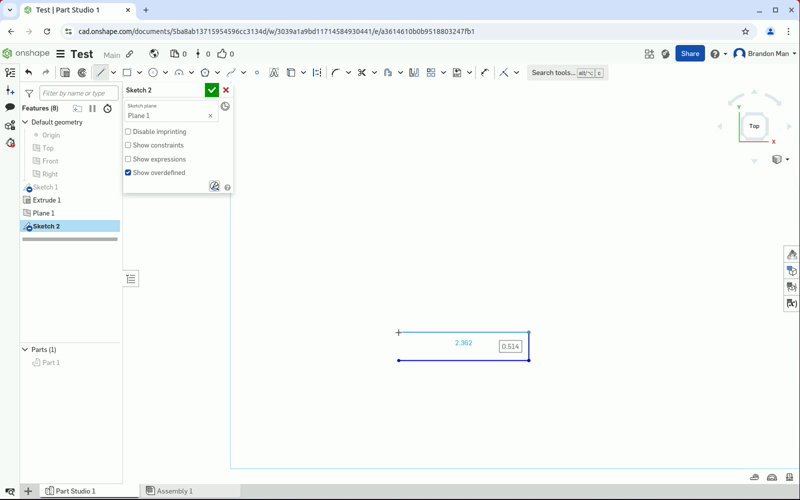
scroll(-6)
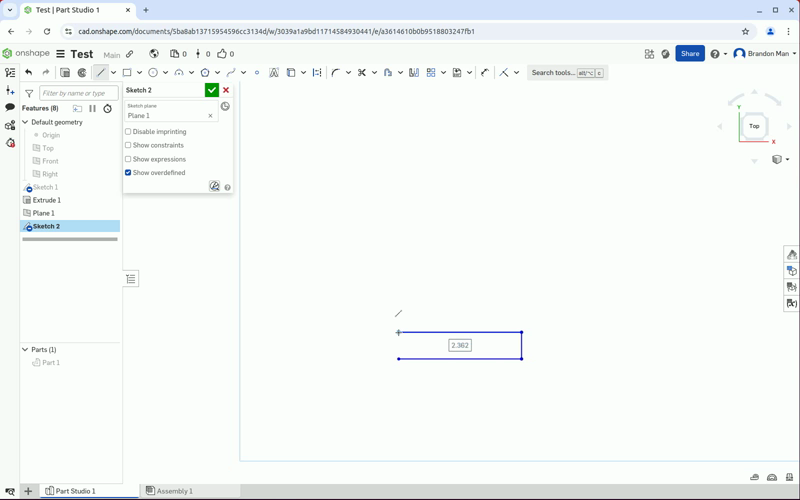
scroll(-6)
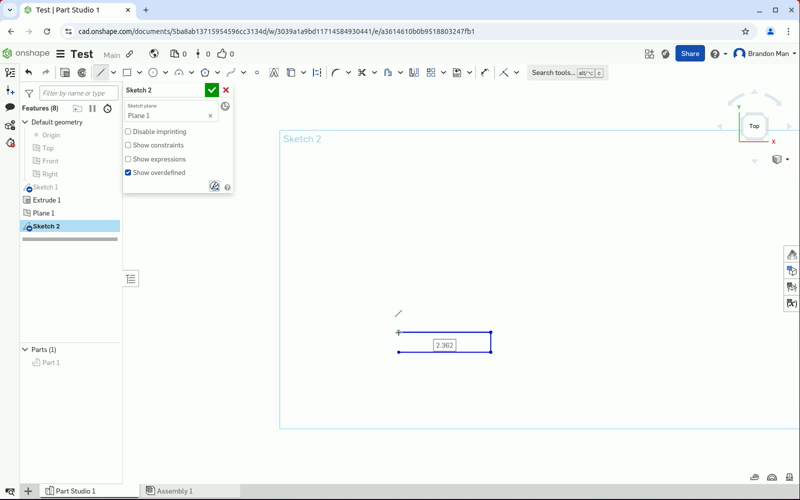
scroll(-6)
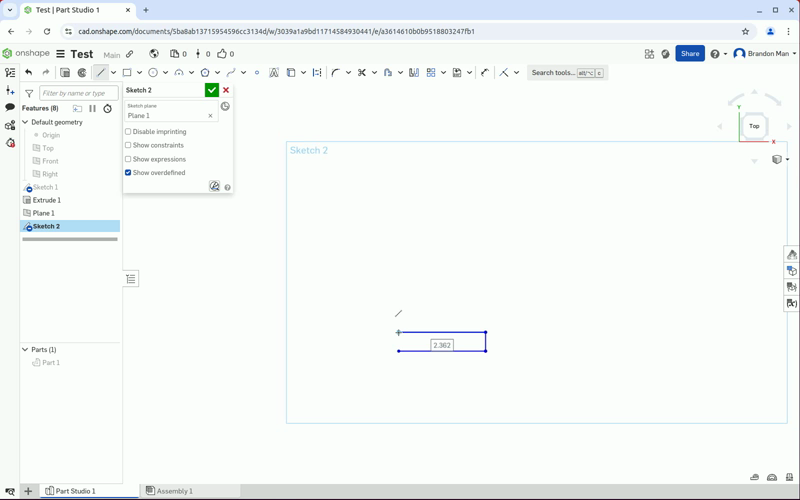
scroll(-6)
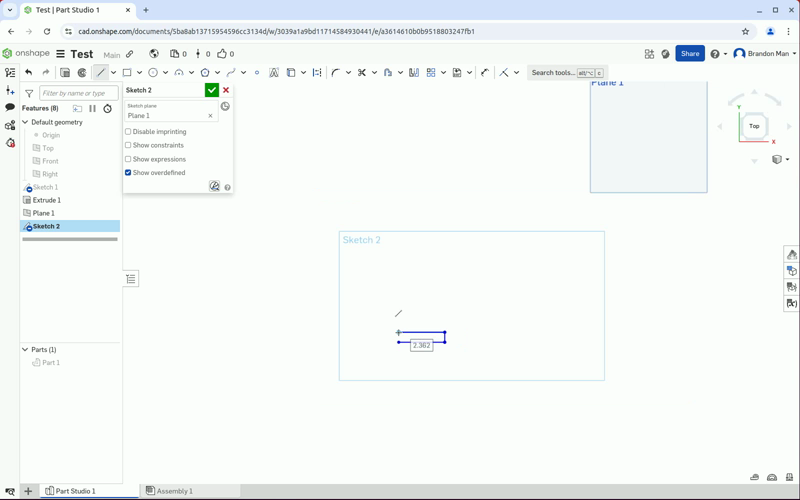
scroll(-6)
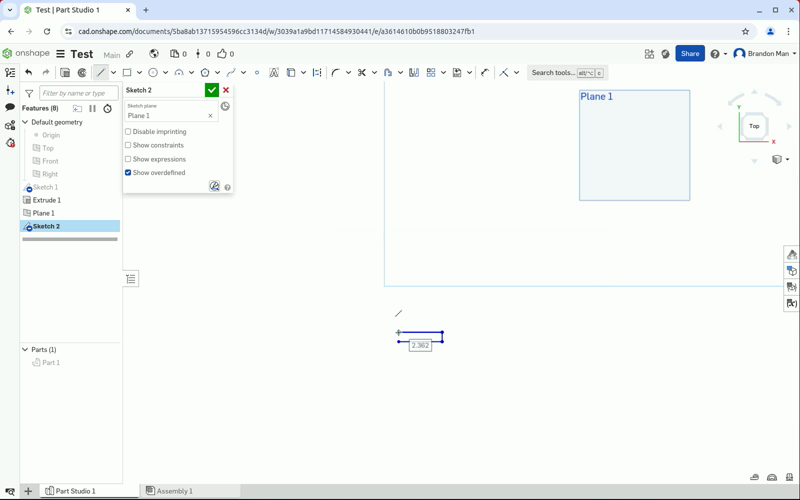
scroll(-6)
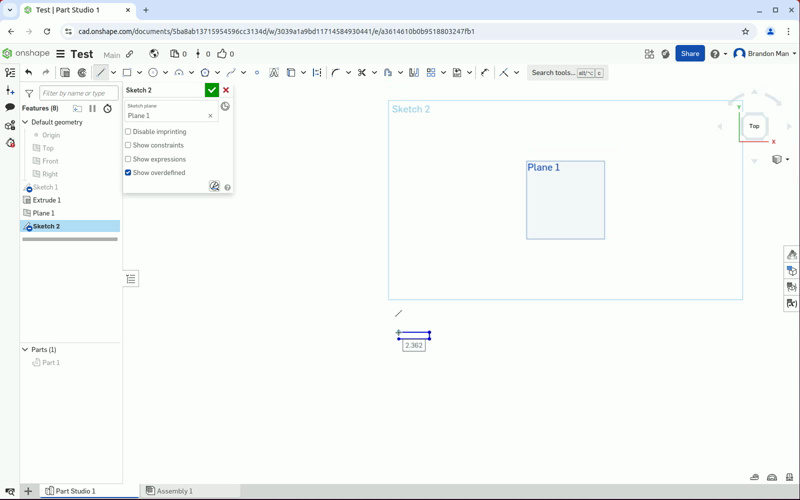
scroll(-6)
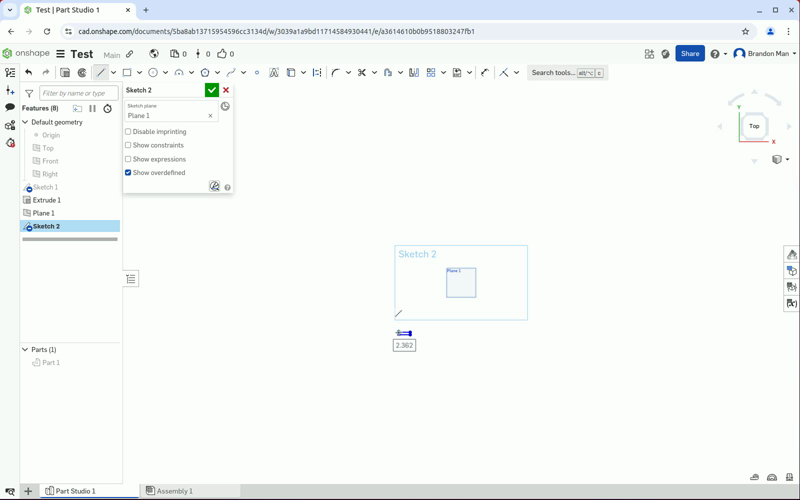
key_up(shift)
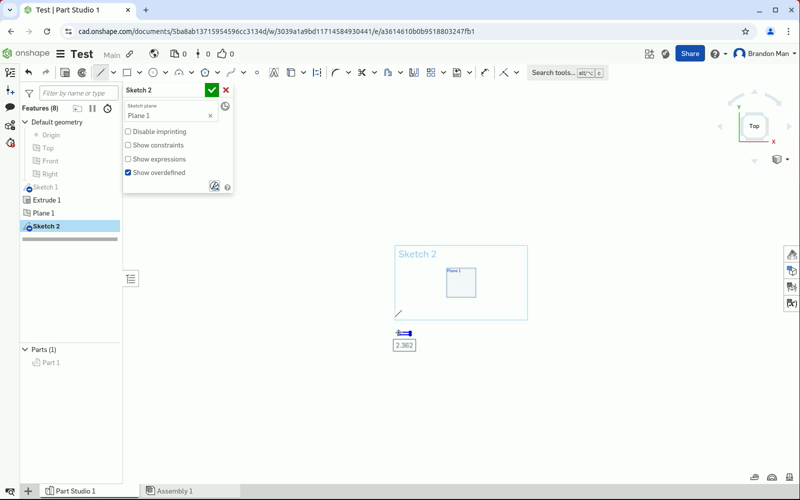
mouse_move(428, 332)
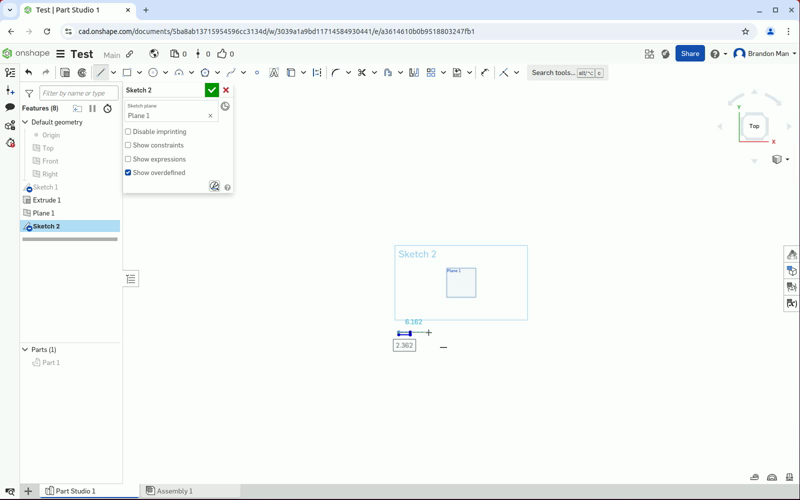
key_down(shift)
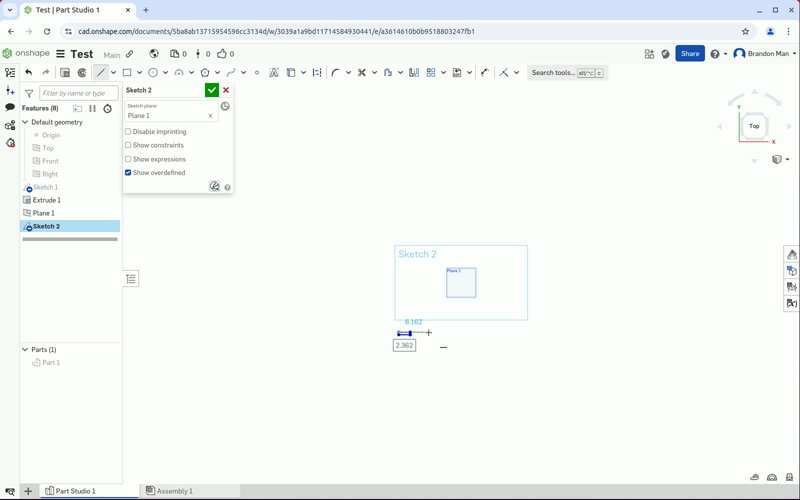
mouse_move(398, 334)
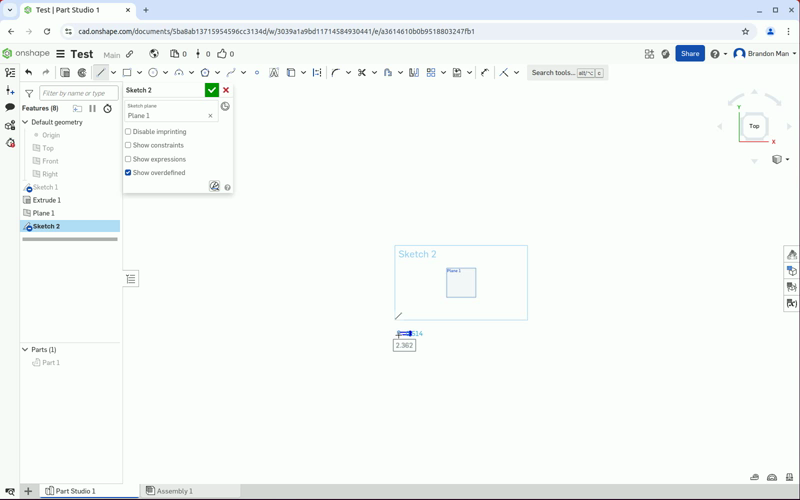
scroll(6)
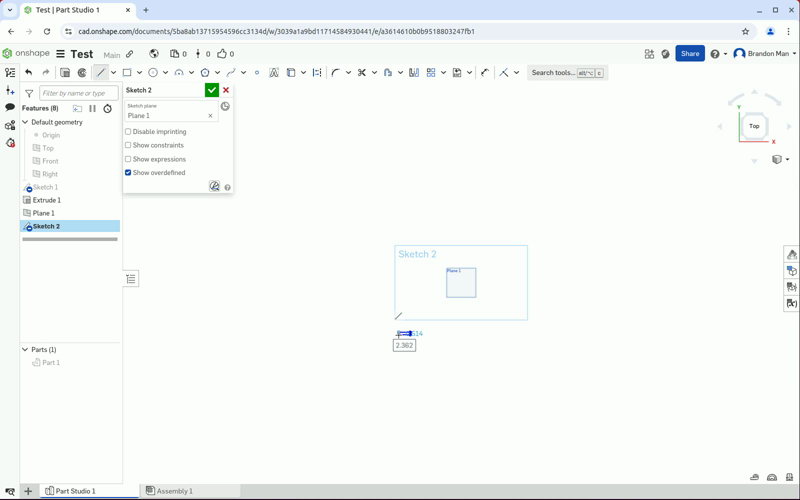
scroll(6)
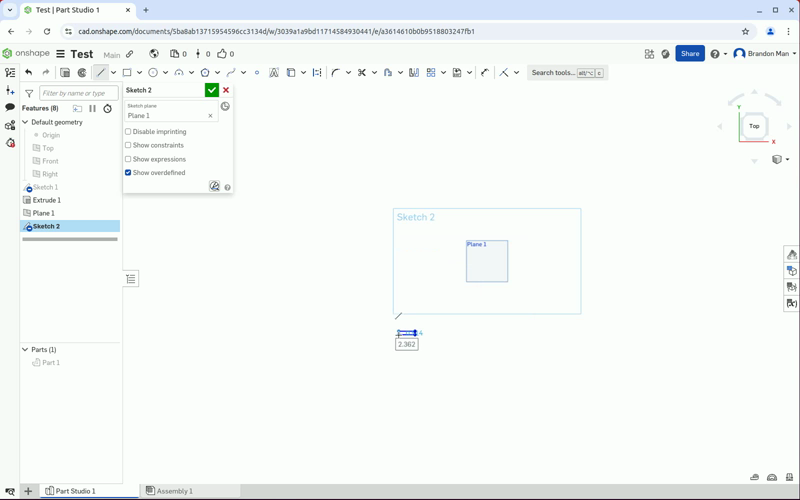
scroll(6)
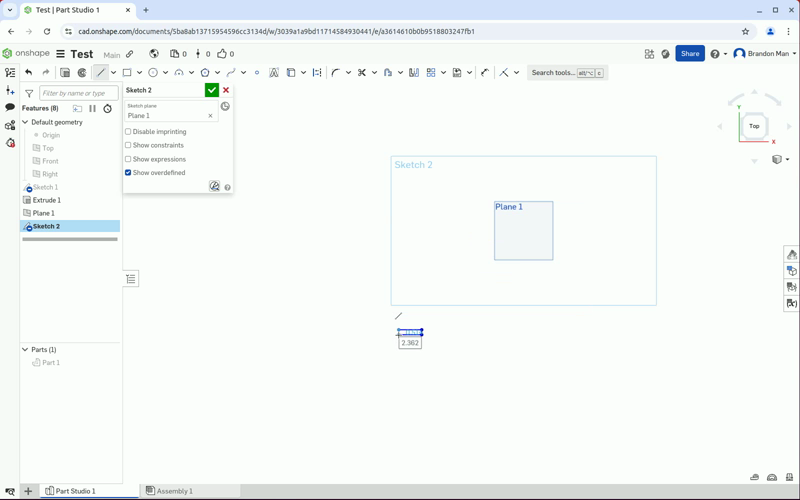
scroll(6)
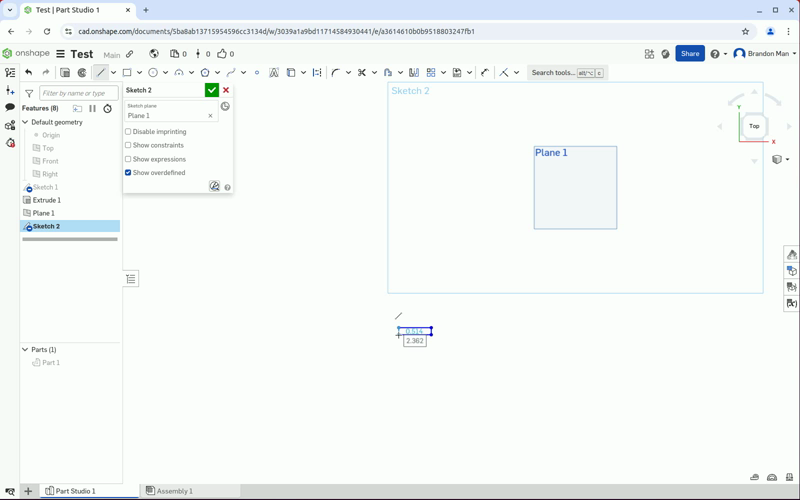
scroll(6)
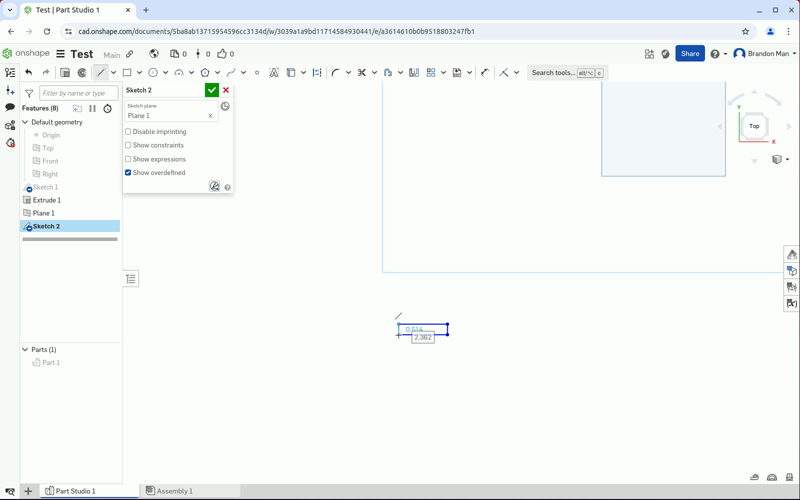
scroll(6)
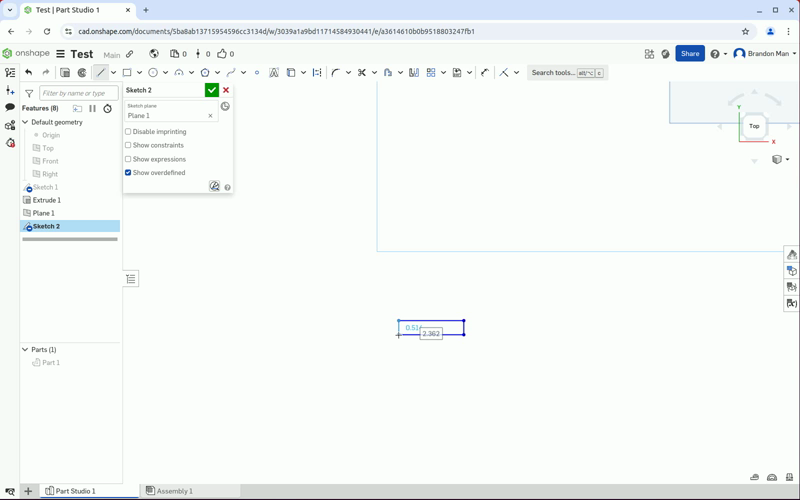
scroll(6)
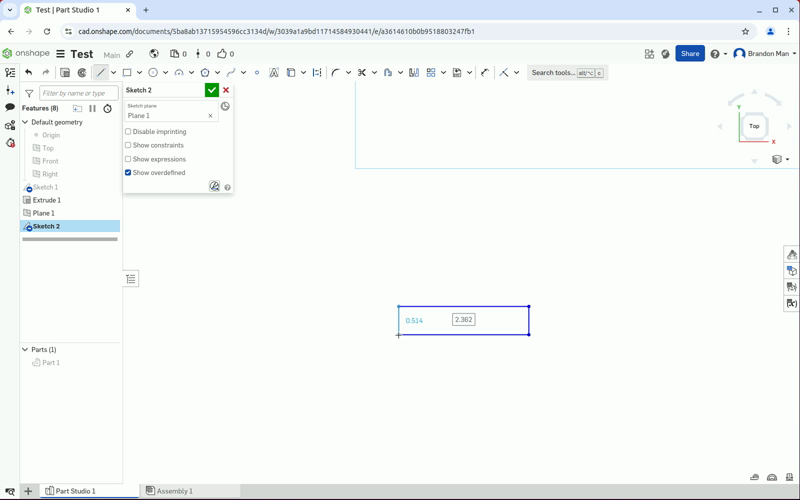
key_up(shift)
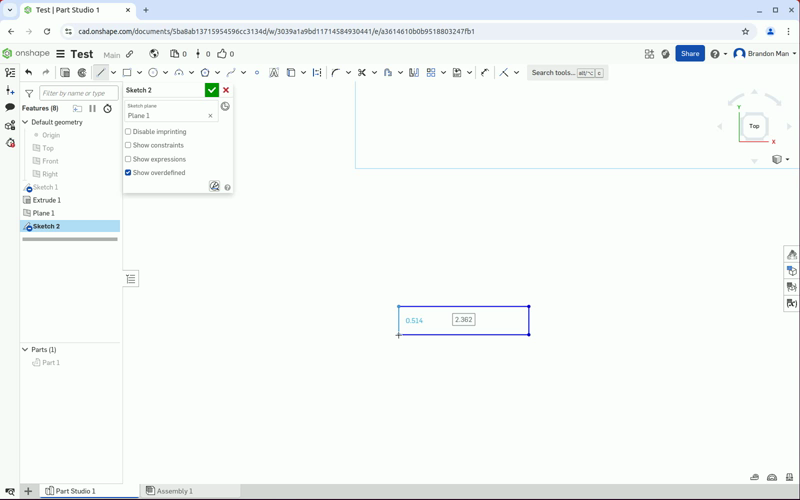
click(398, 334)
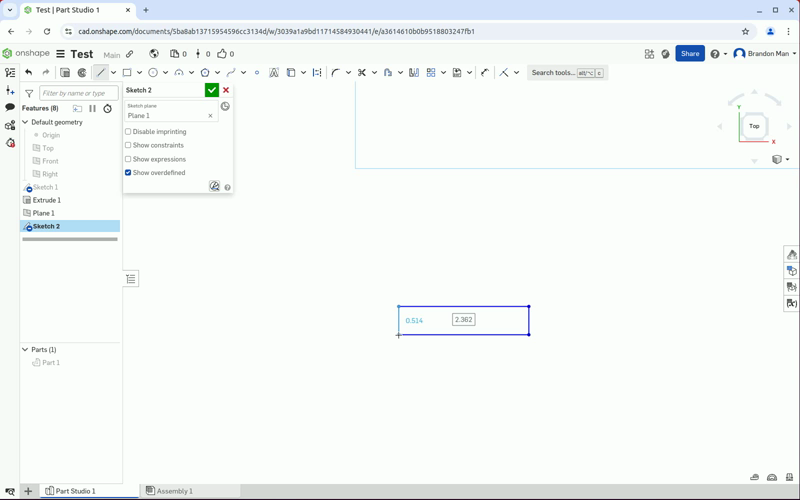
scroll(-6)
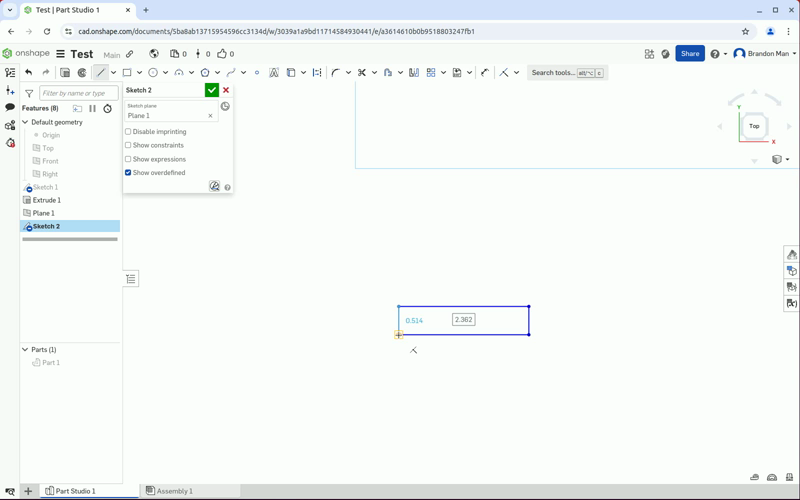
scroll(-6)
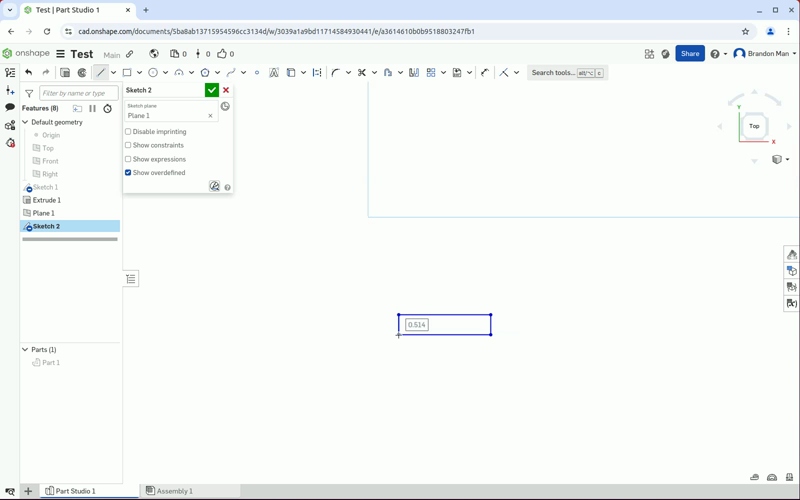
scroll(-6)
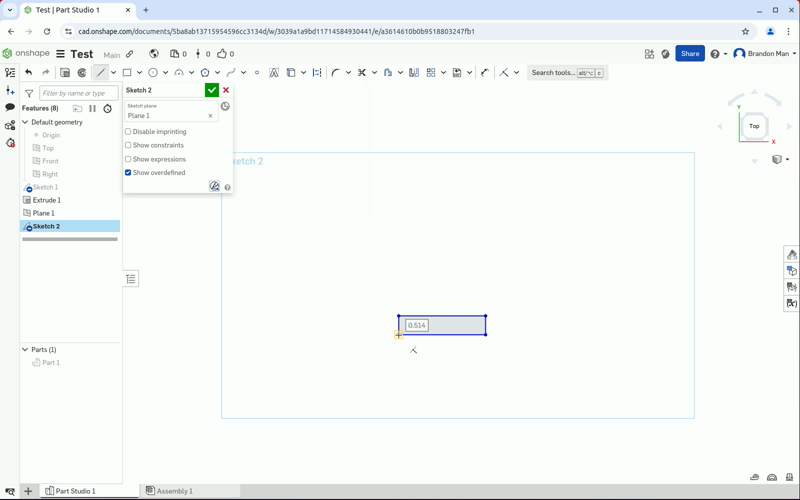
scroll(-6)
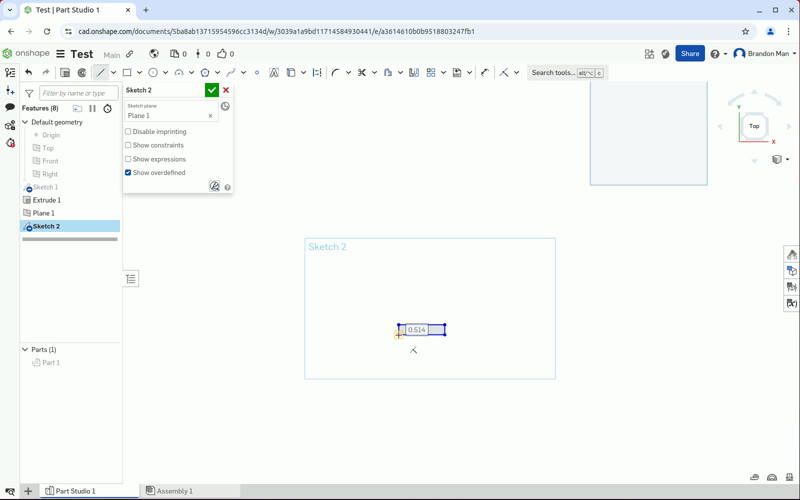
scroll(-6)
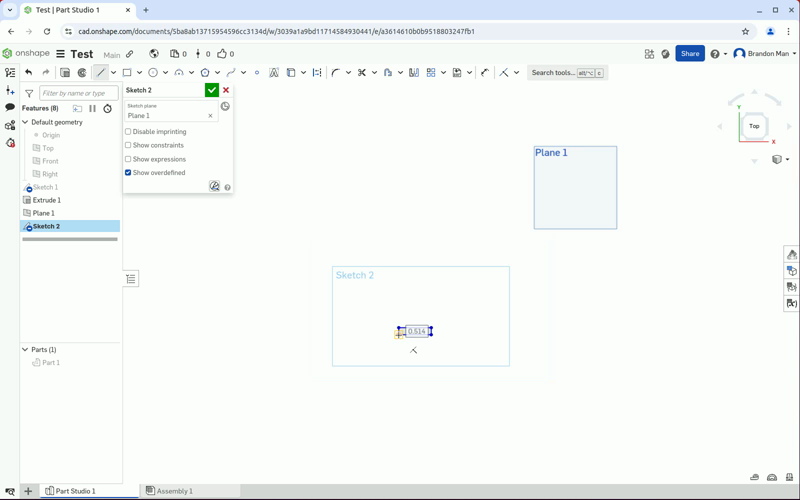
scroll(-6)
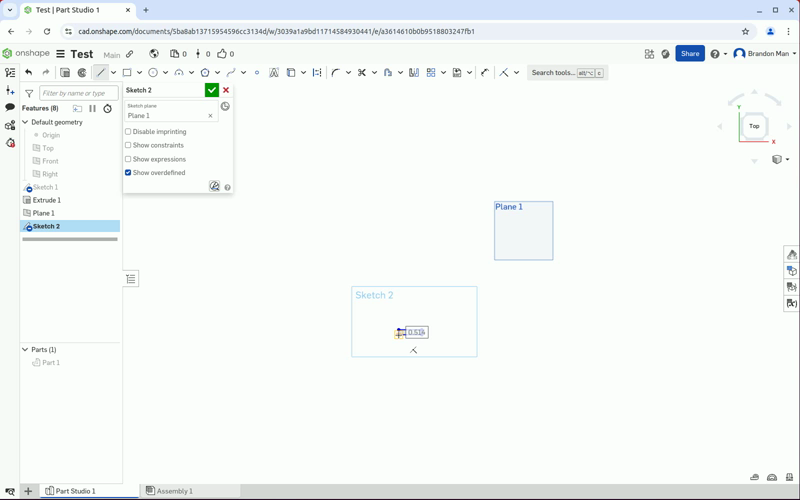
scroll(-6)
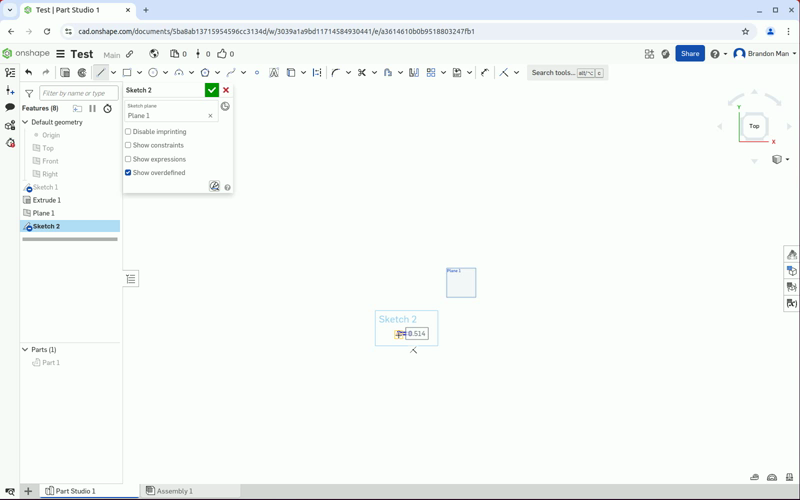
key(esc)
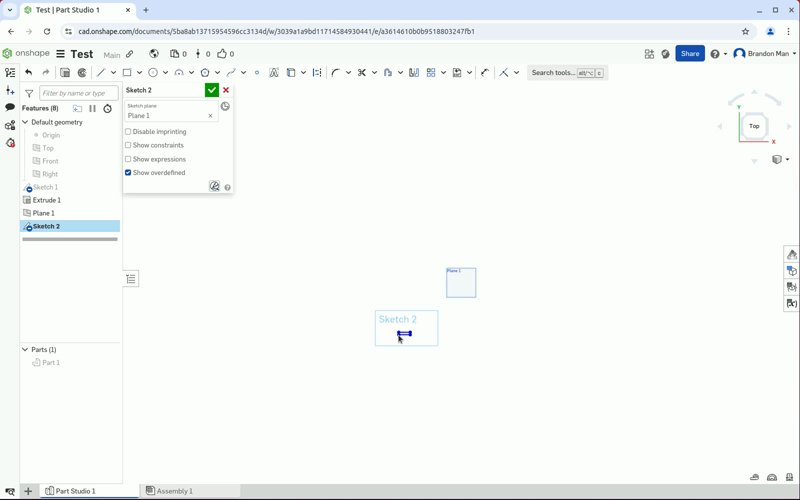
mouse_move(407, 334)
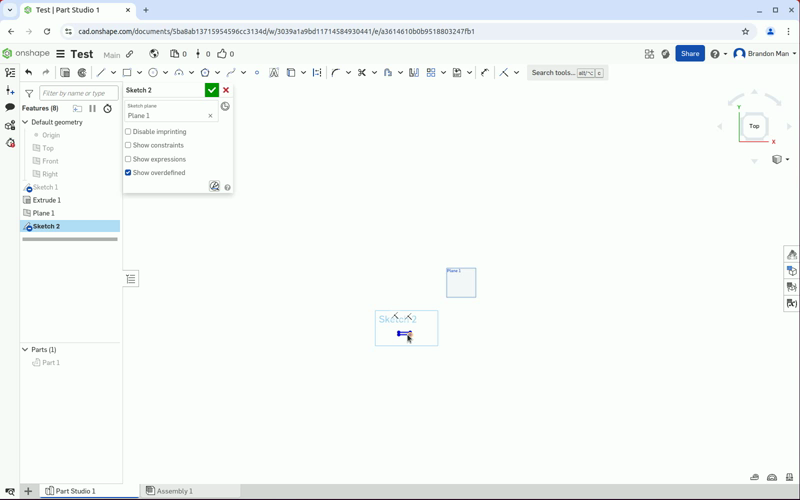
scroll(6)
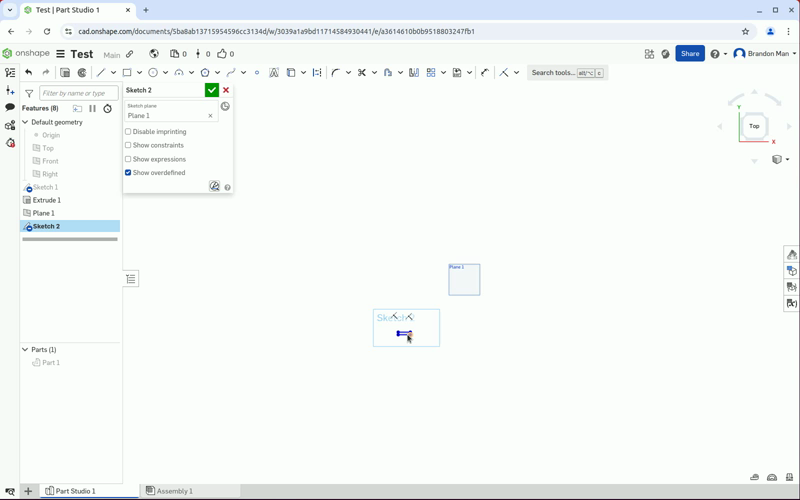
scroll(6)
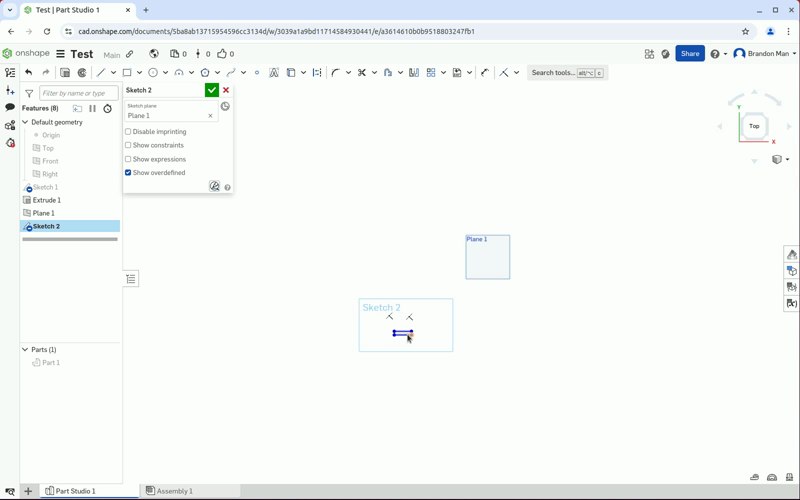
scroll(6)
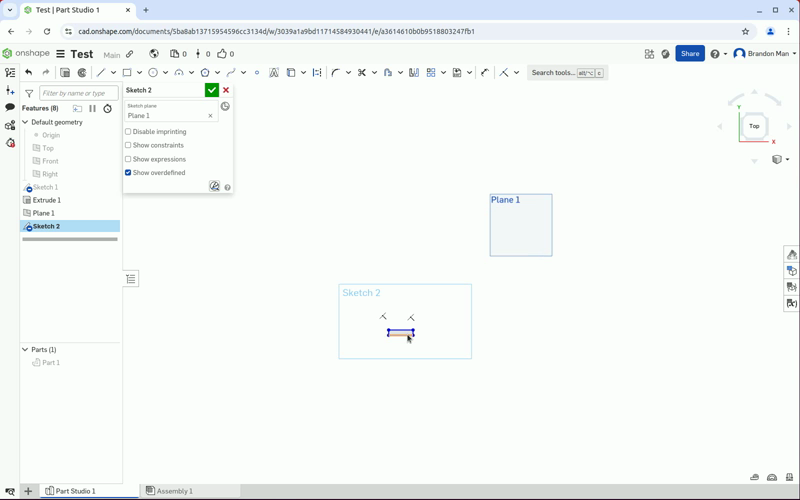
scroll(6)
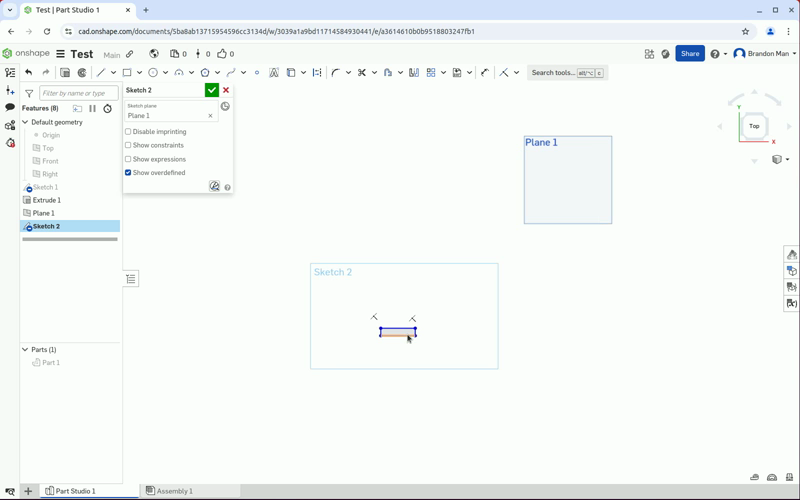
scroll(6)
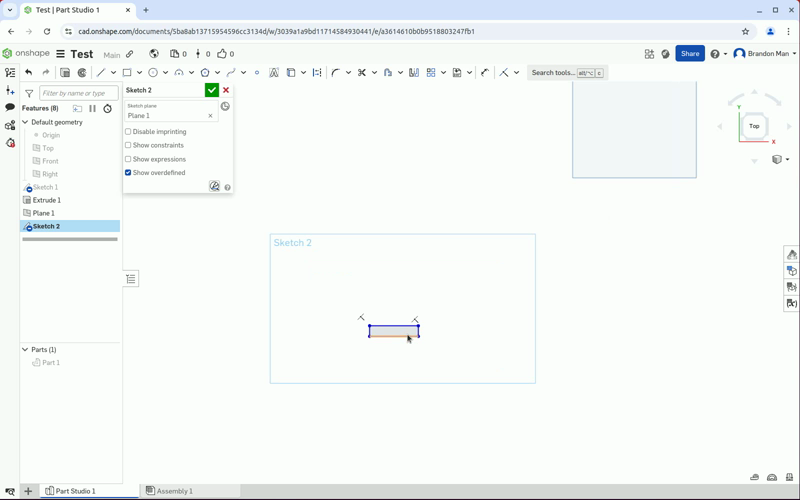
scroll(6)
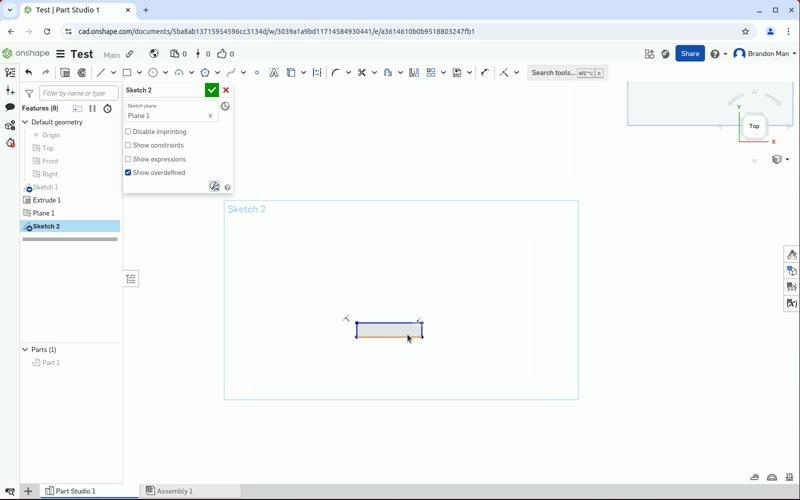
scroll(6)
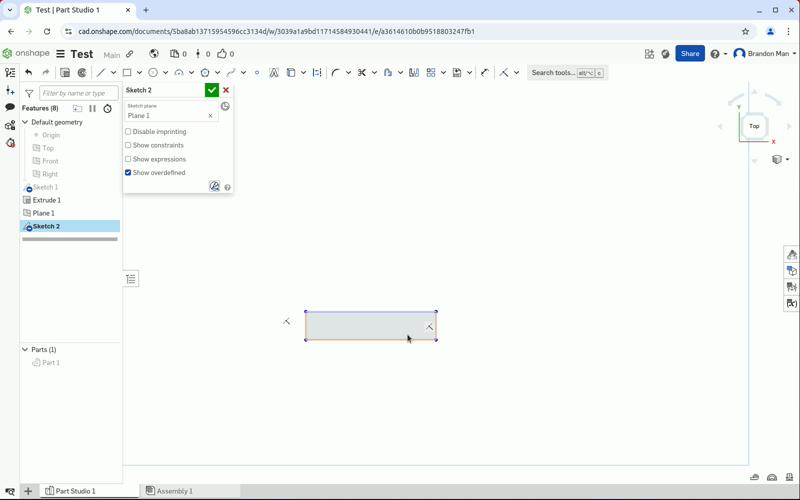
click(407, 334)
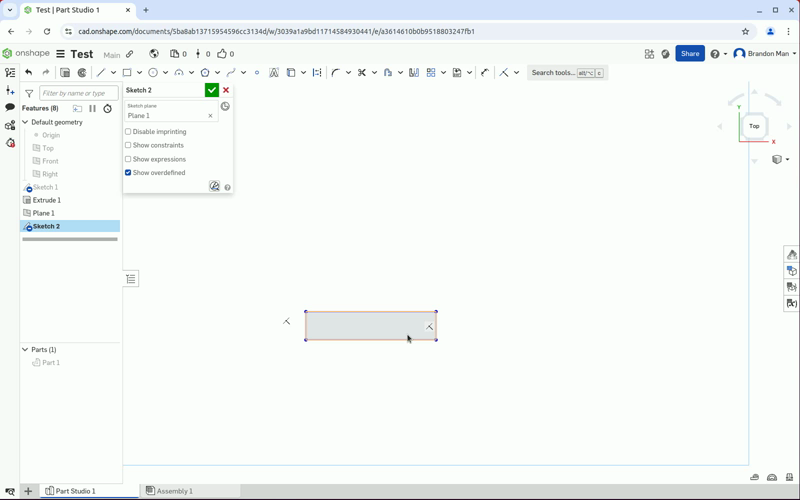
scroll(-6)
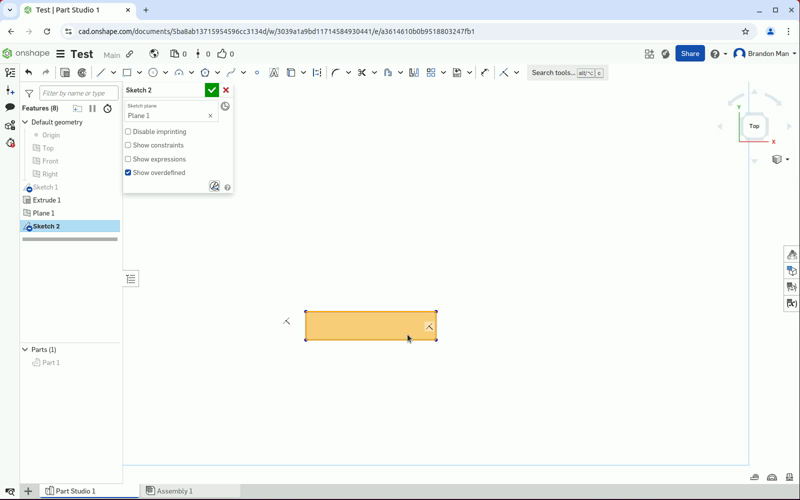
scroll(-6)
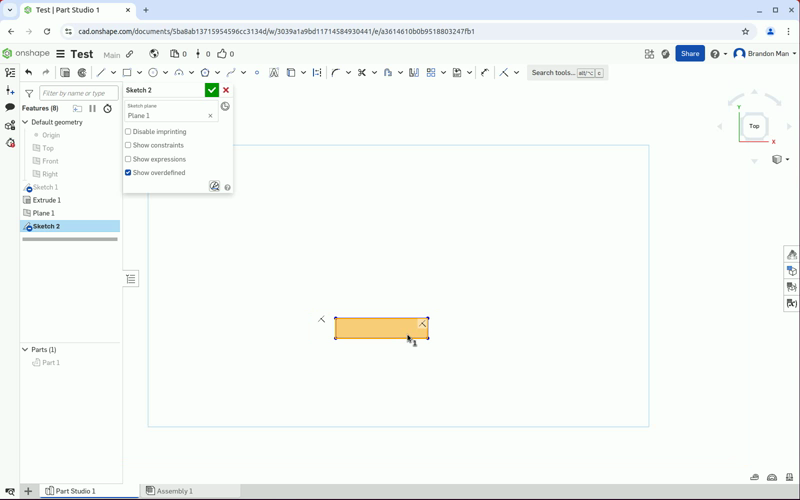
scroll(-6)
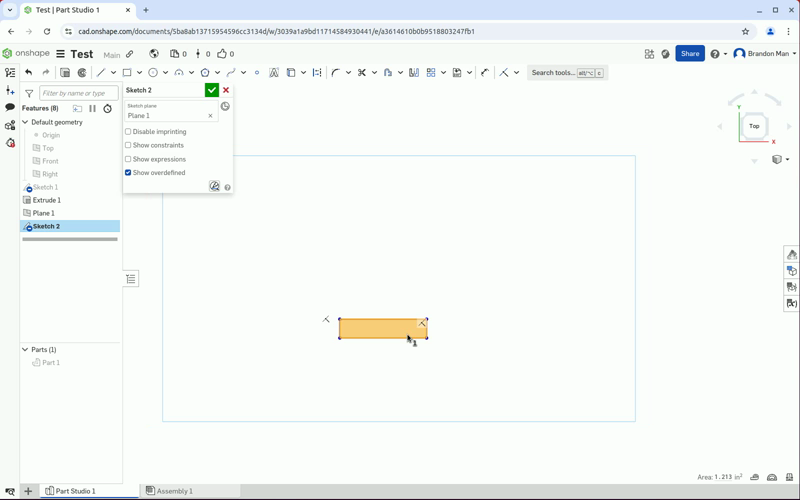
scroll(-6)
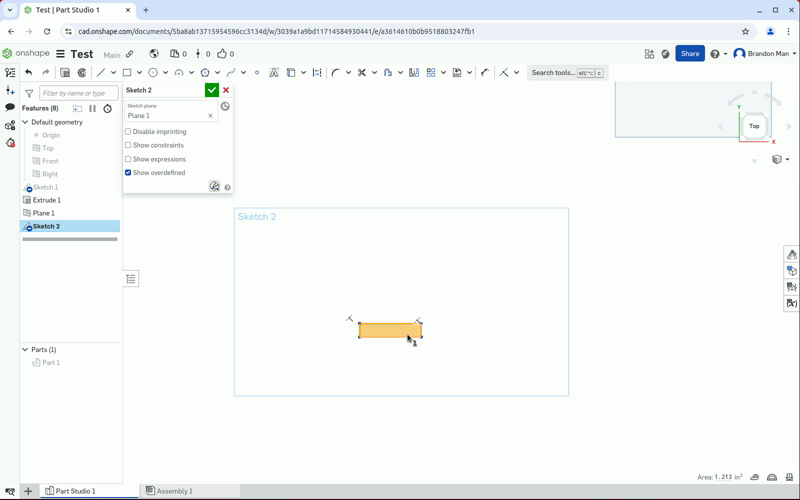
scroll(-6)
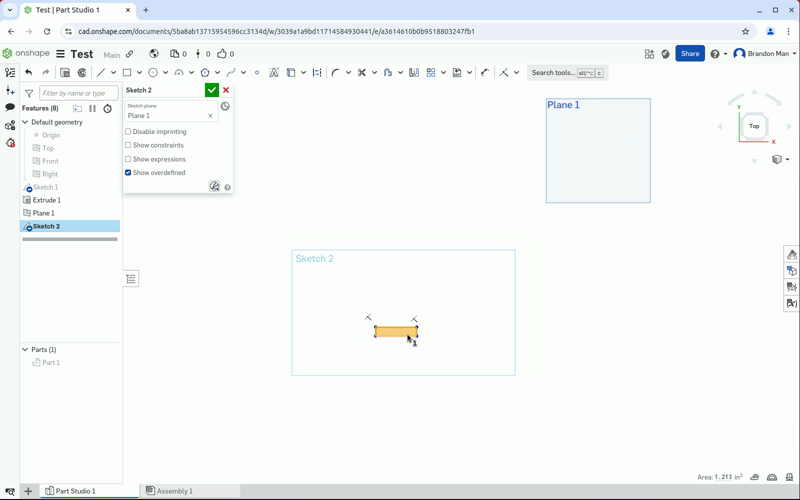
scroll(-6)
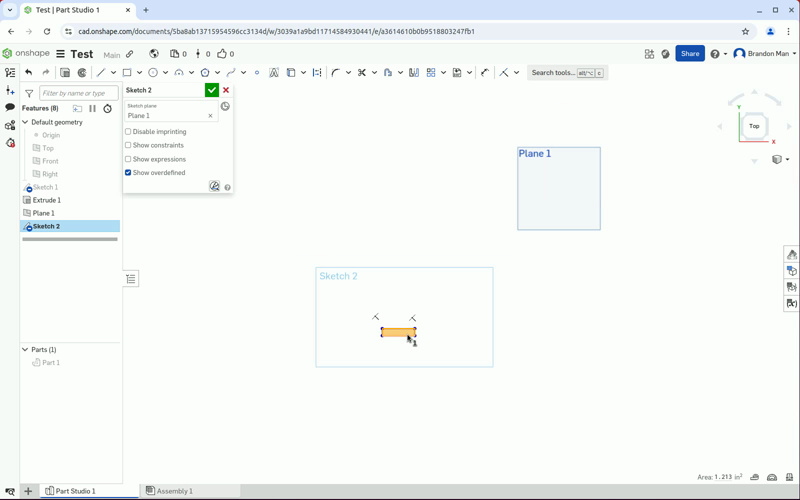
scroll(-6)
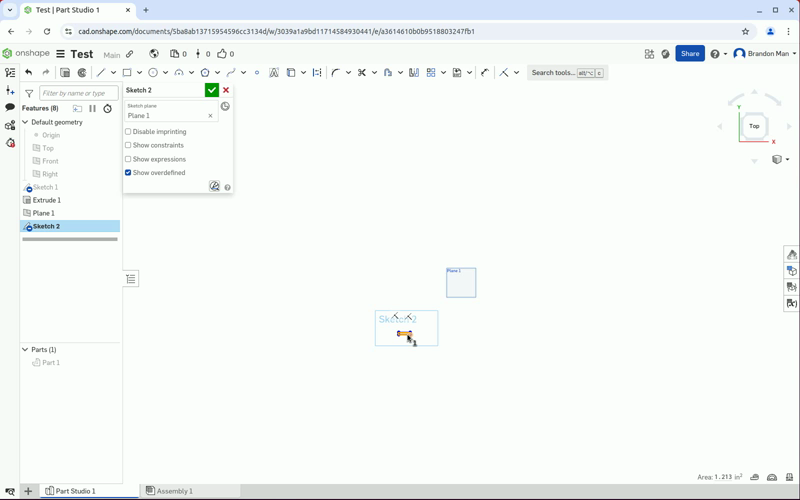
mouse_move(73, 352)
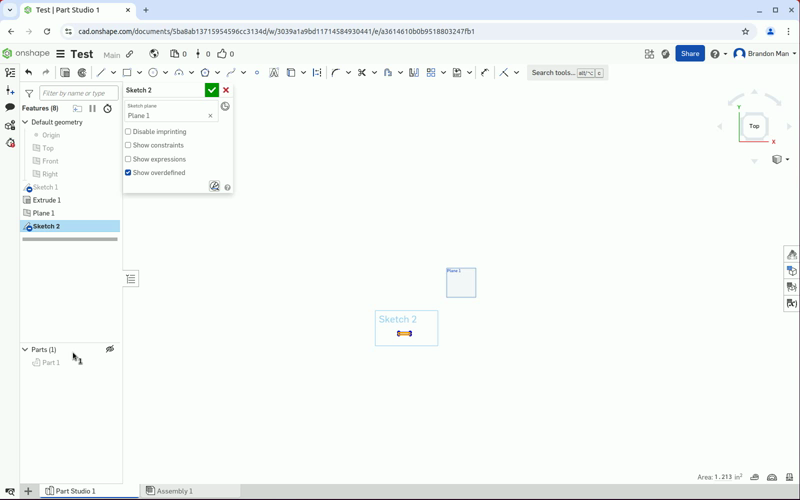
key(shift+y)
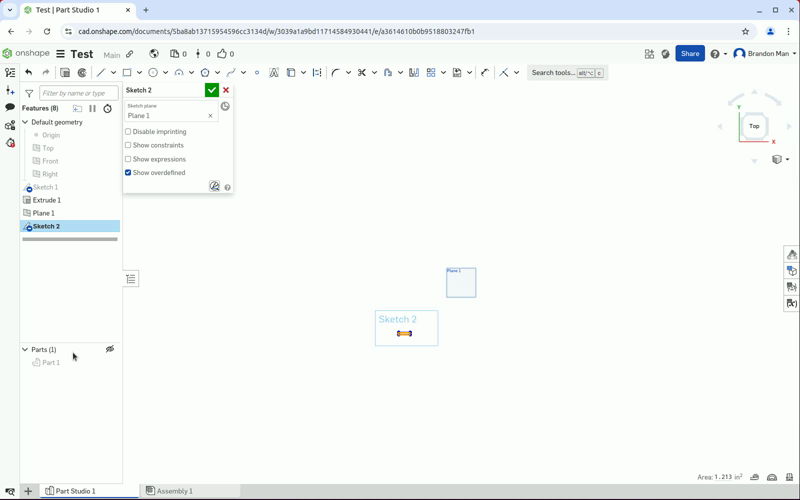
key(shift+e)
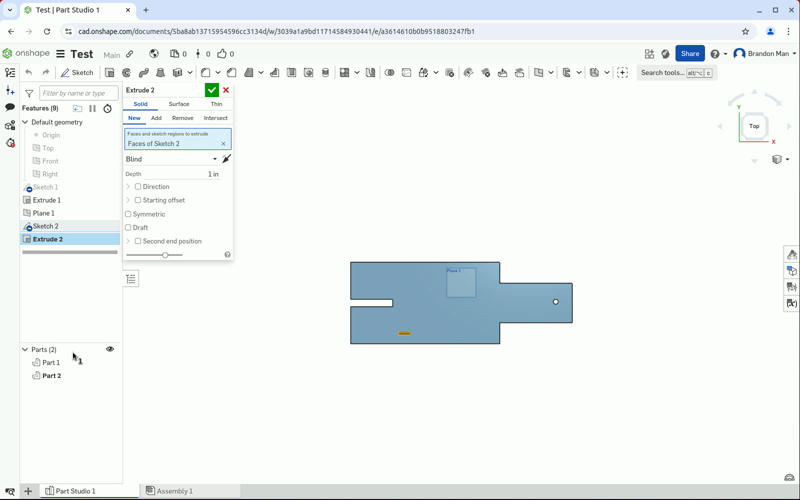
mouse_move(143, 106)
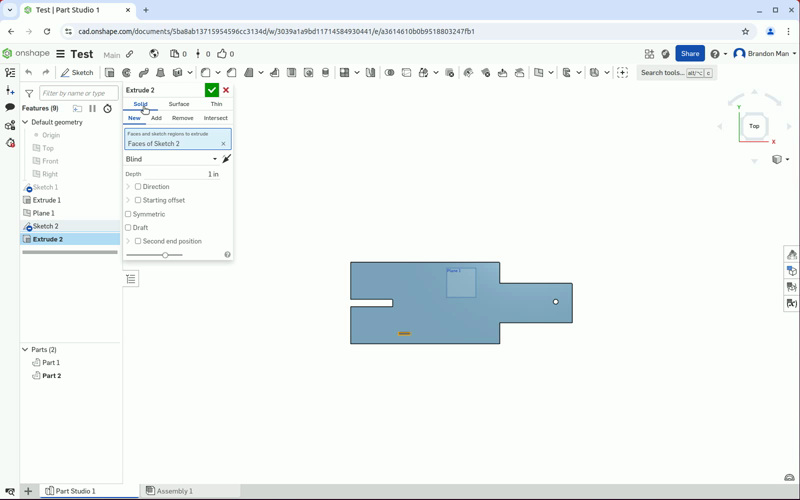
click(143, 106)
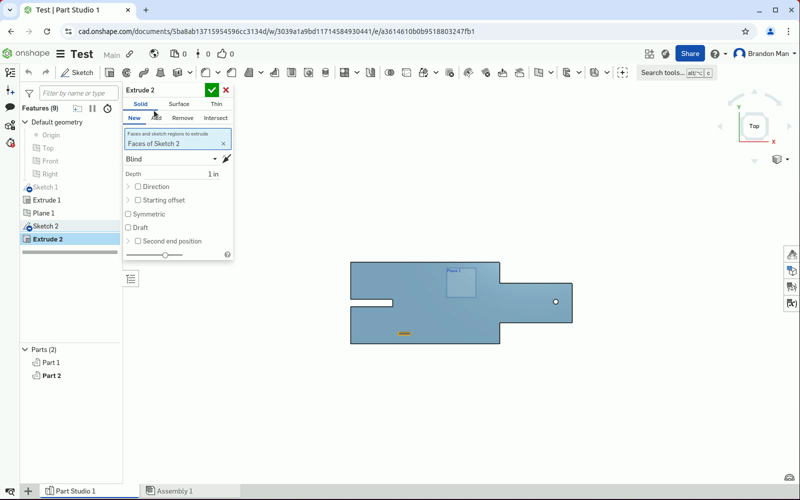
mouse_move(186, 120)
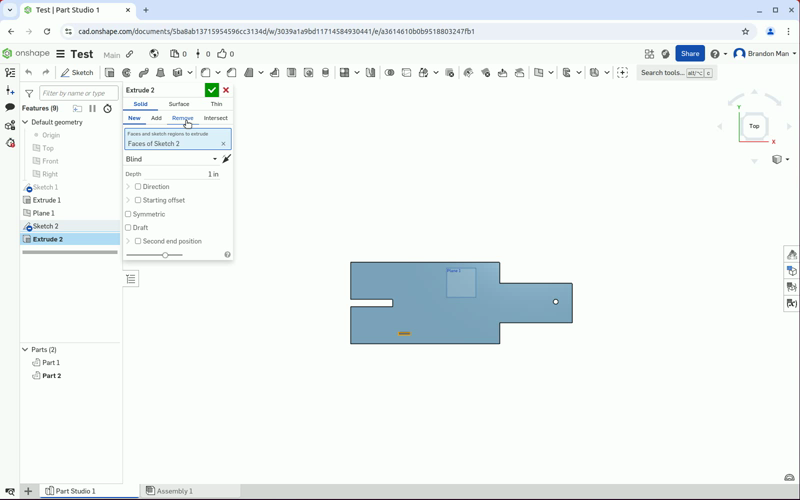
click(186, 120)
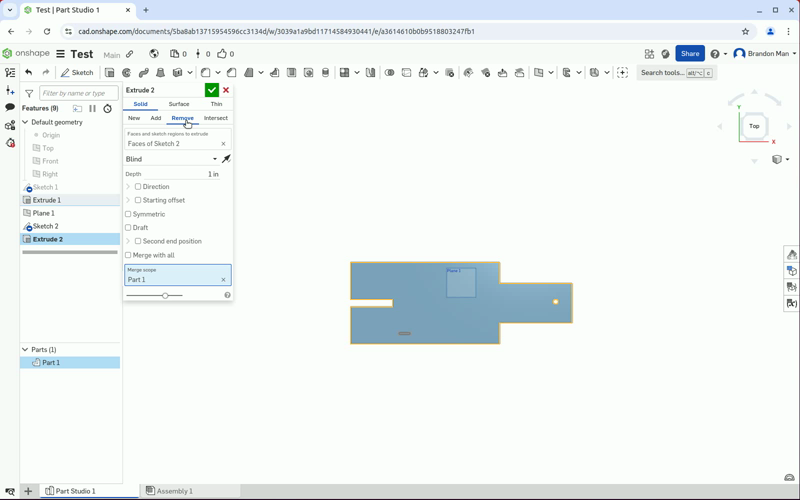
key(tab, 4)
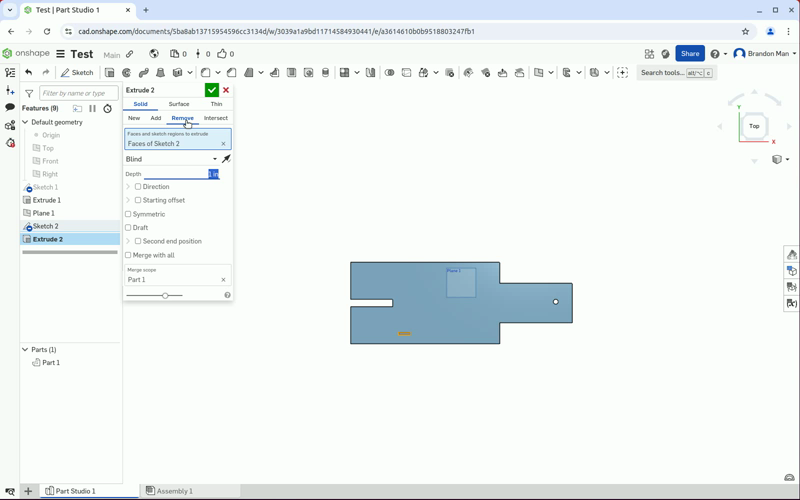
text(0.481)
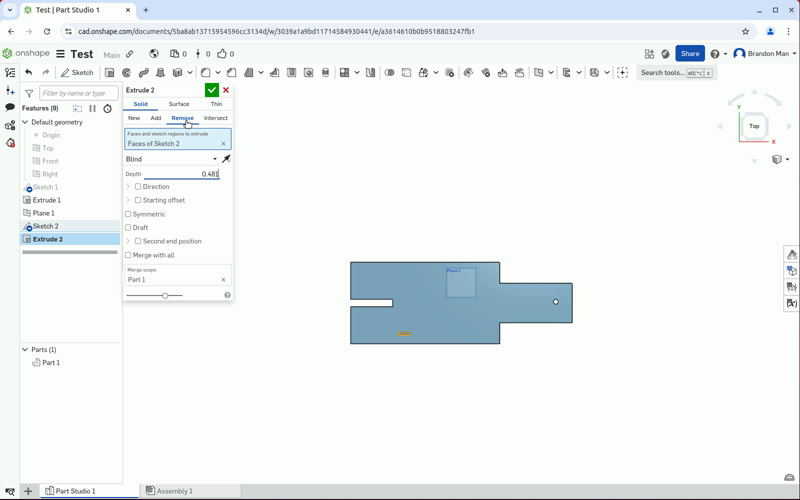
key(tab, 6)
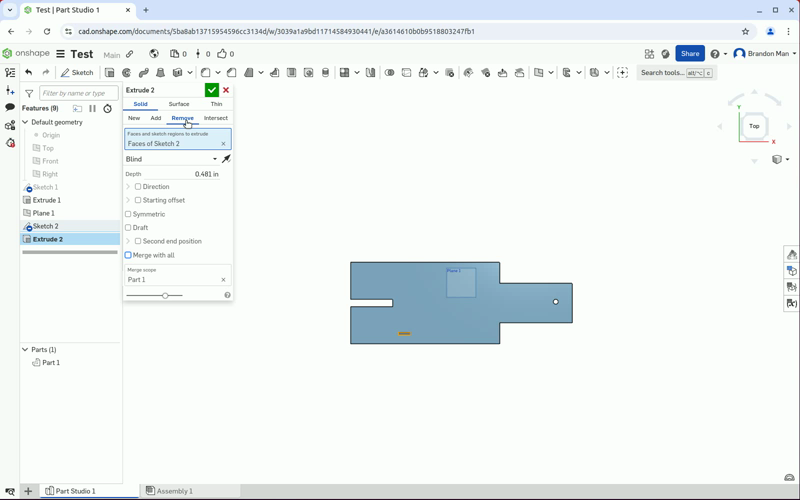
key(space)
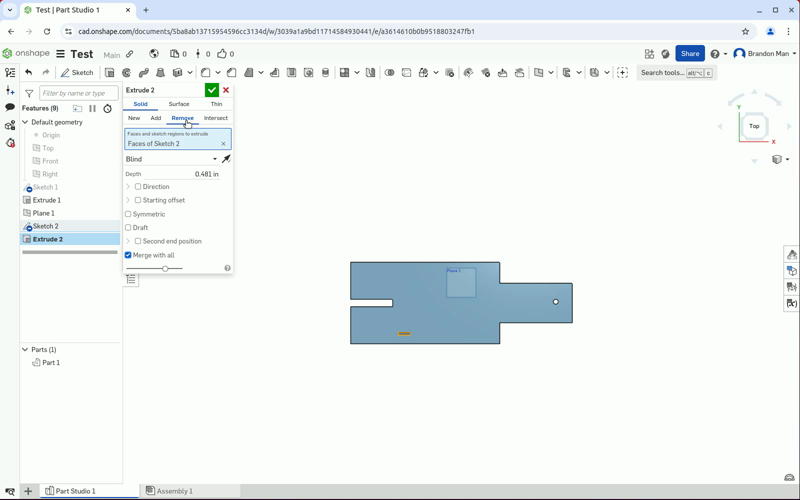
key(enter)
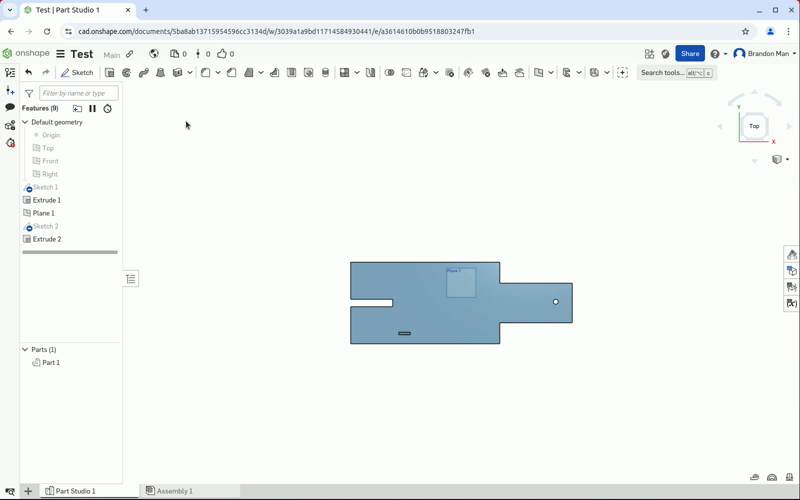
key(shift+h)
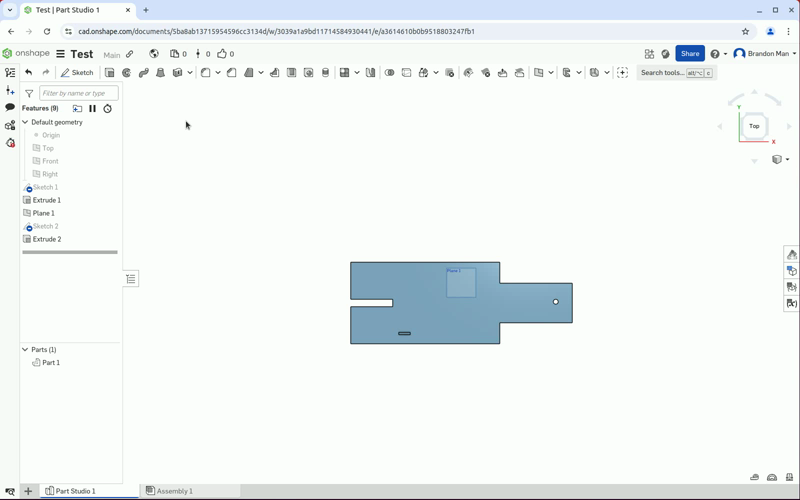
key(shift+h)
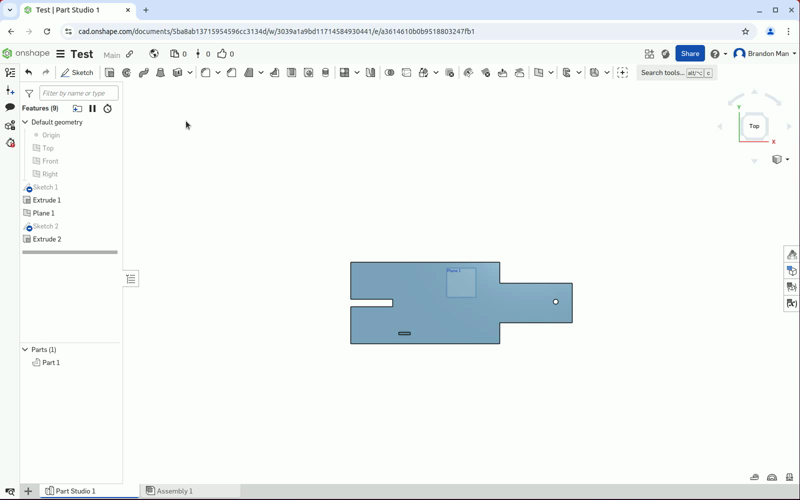
mouse_move(73, 189)
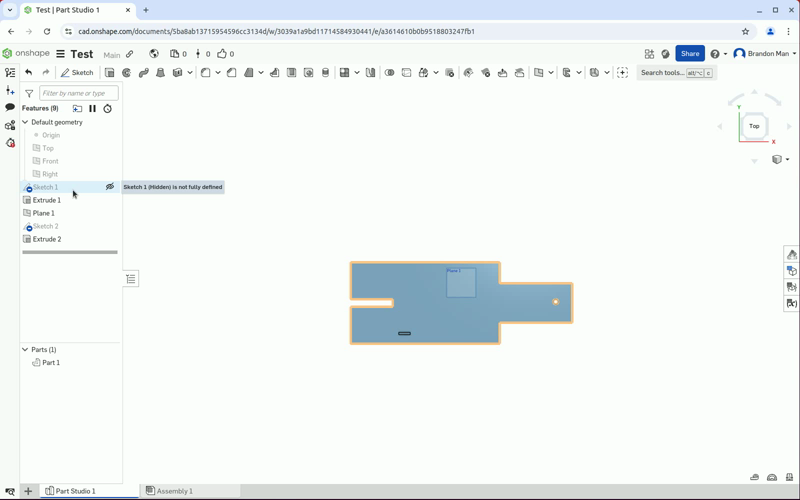
click(73, 189)
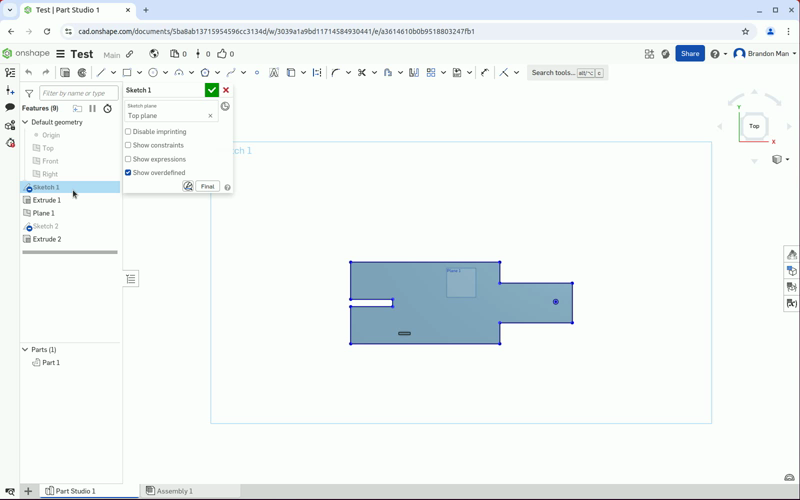
mouse_move(229, 92)
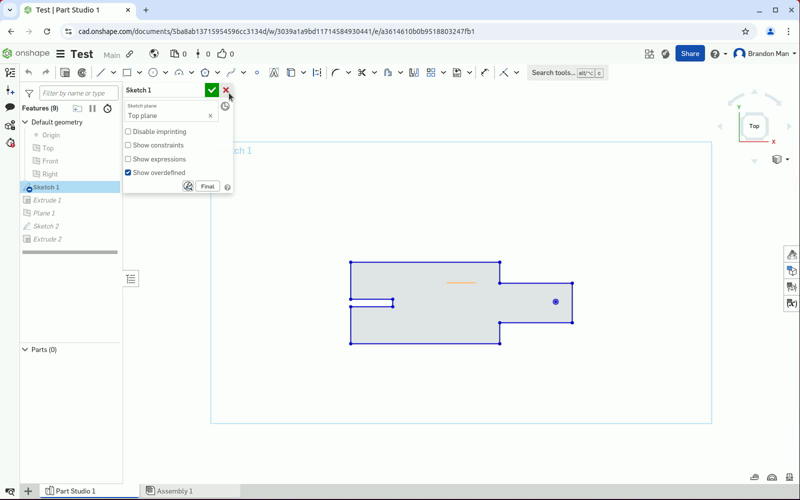
click(229, 92)
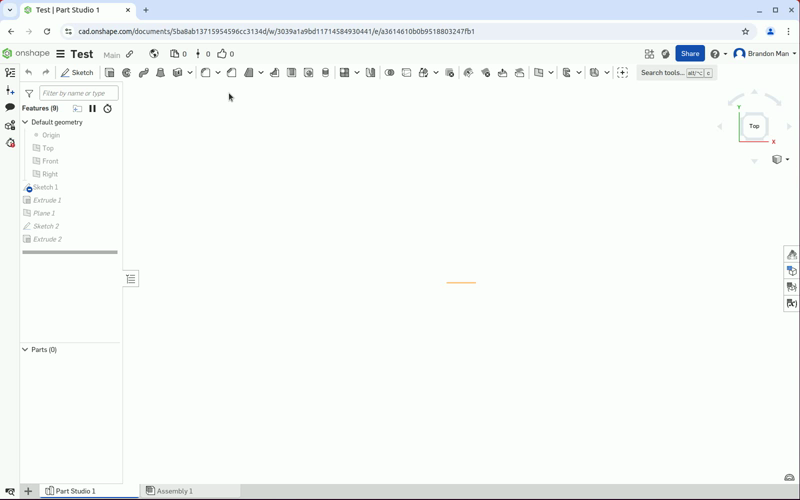
key(shift+s)
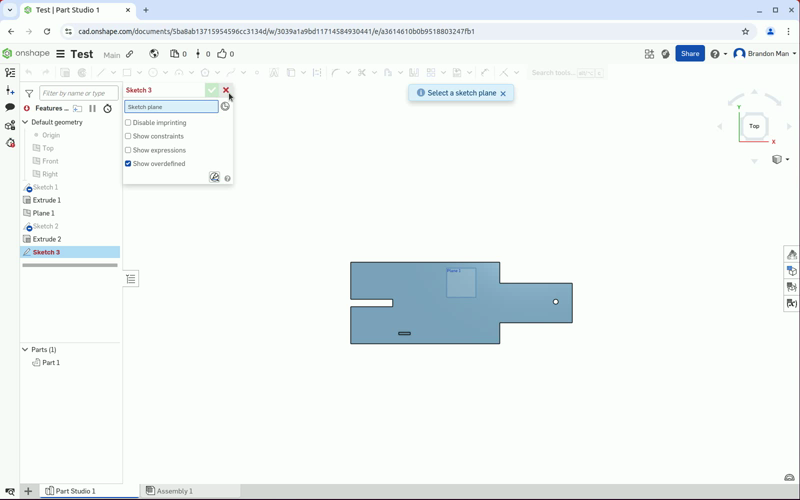
mouse_move(73, 215)
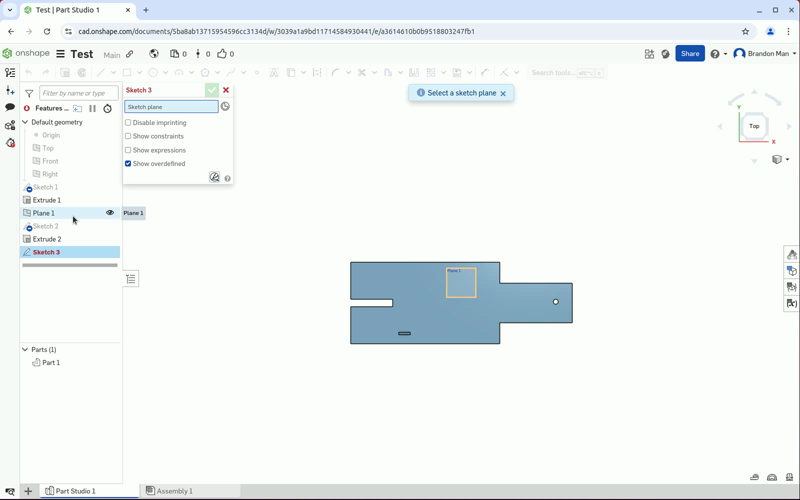
click(73, 215)
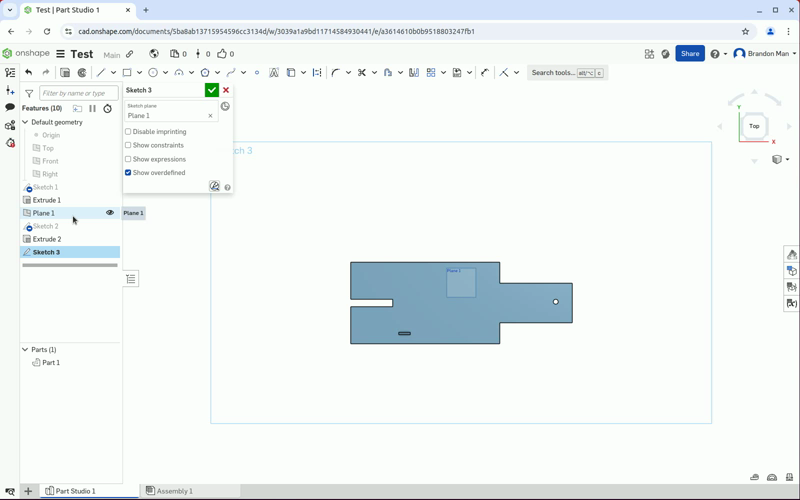
mouse_move(73, 352)
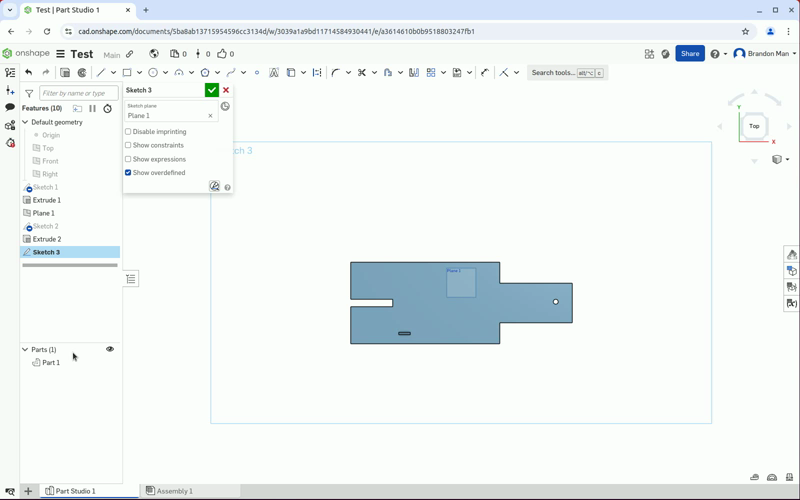
key(y)
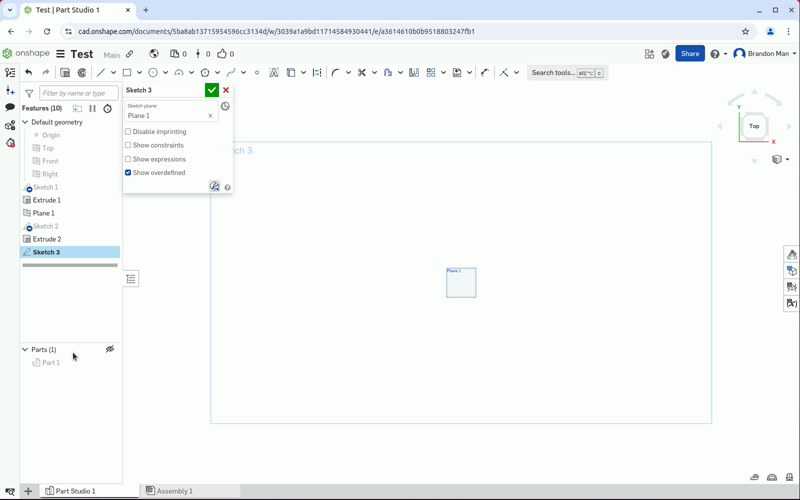
key(l)
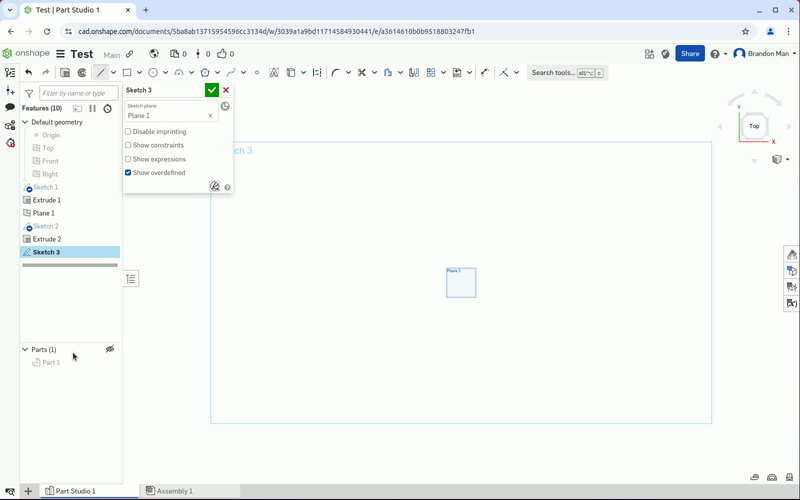
key_down(shift)
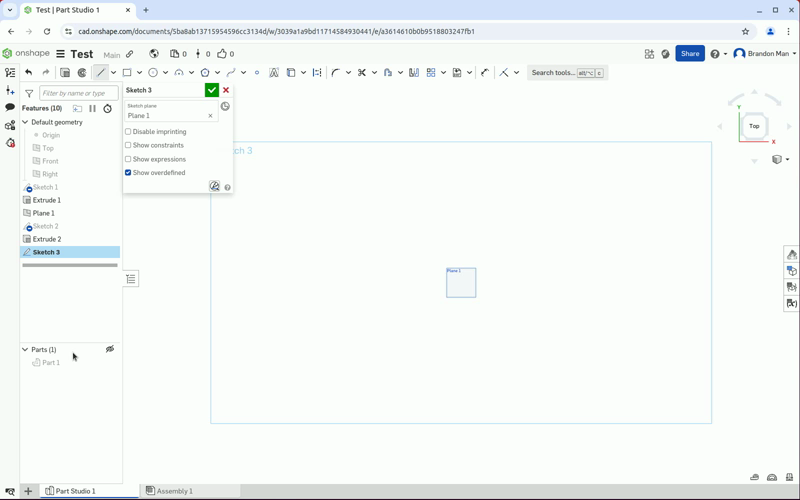
mouse_move(398, 274)
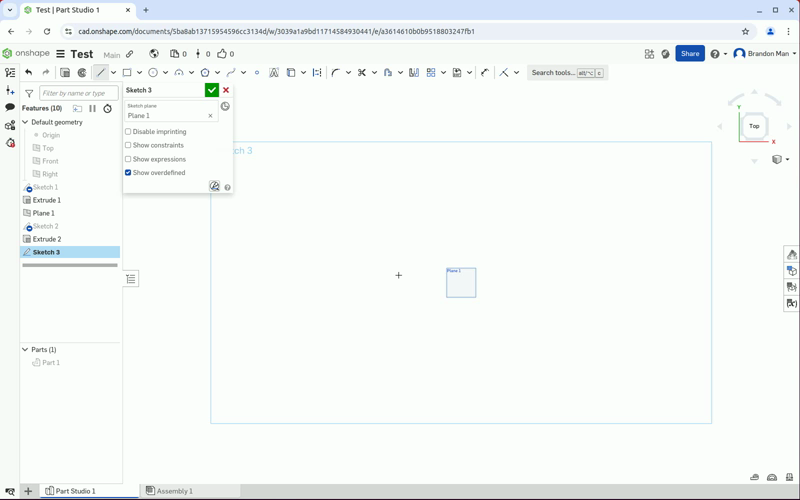
click(398, 274)
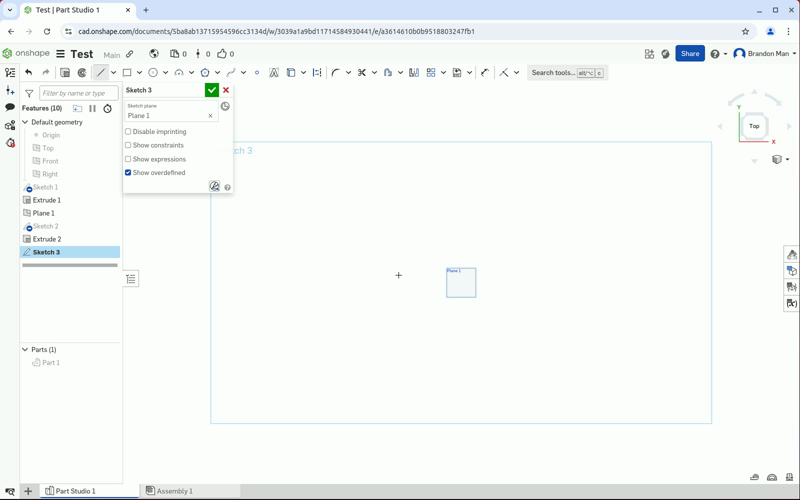
key_up(shift)
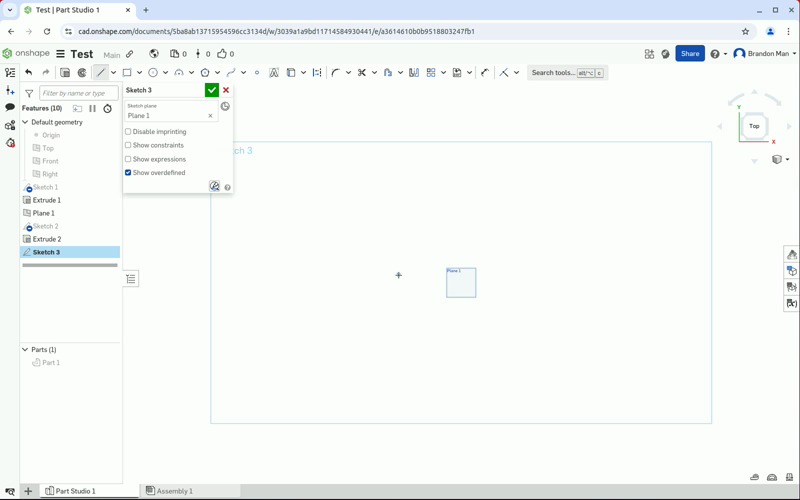
key_down(shift)
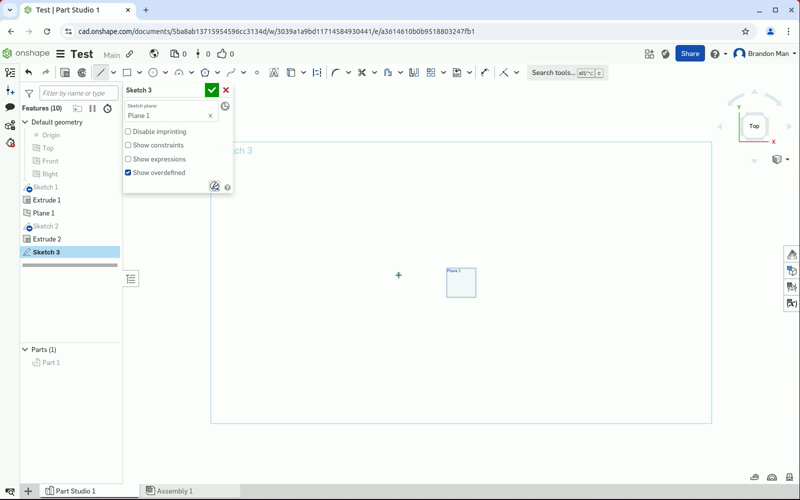
mouse_move(428, 274)
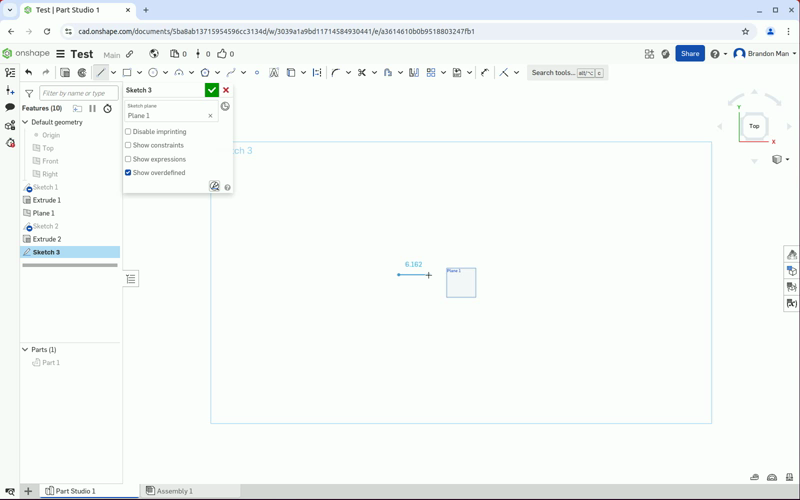
mouse_move(410, 274)
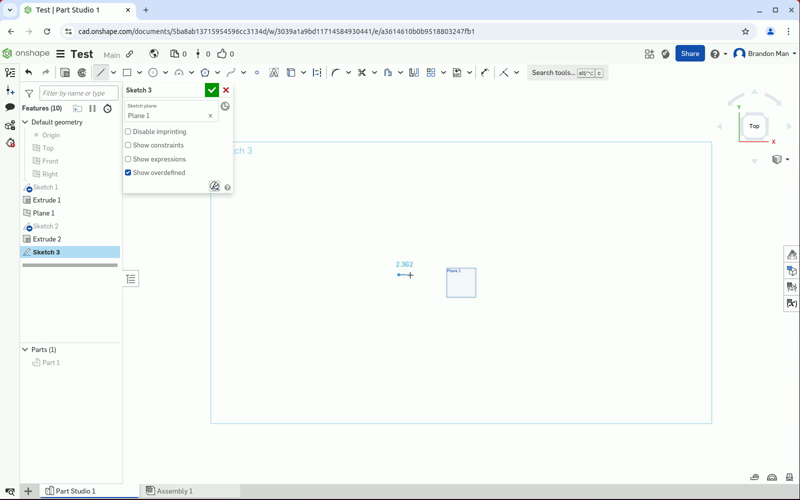
click(410, 274)
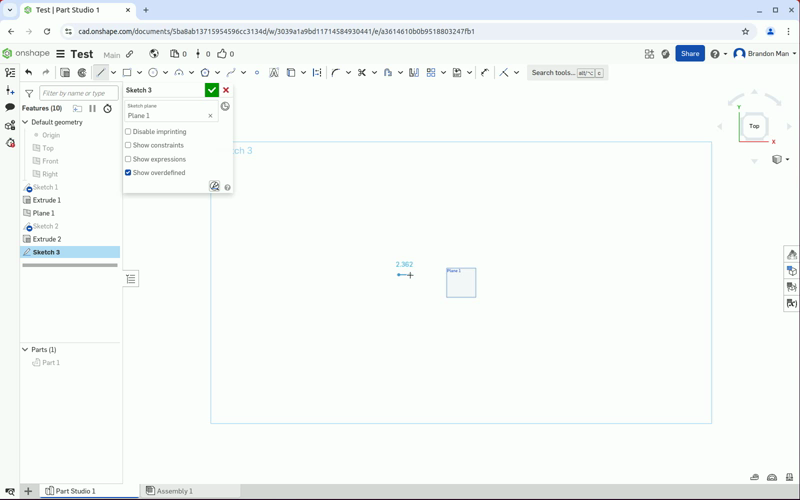
key_up(shift)
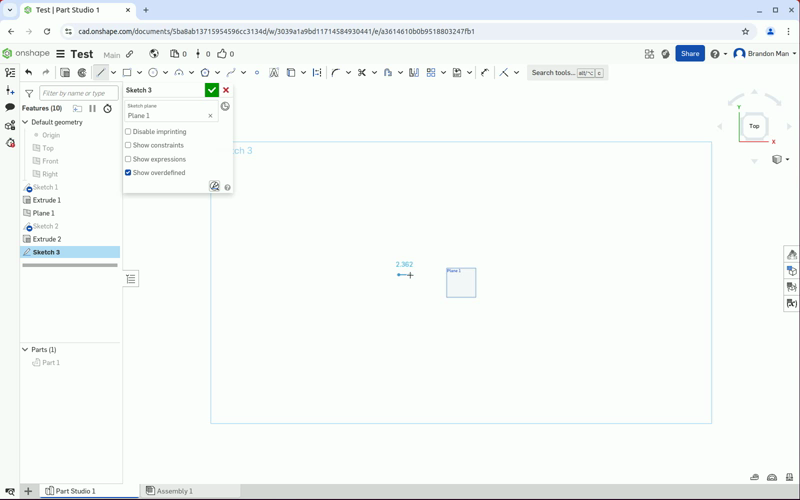
key_down(shift)
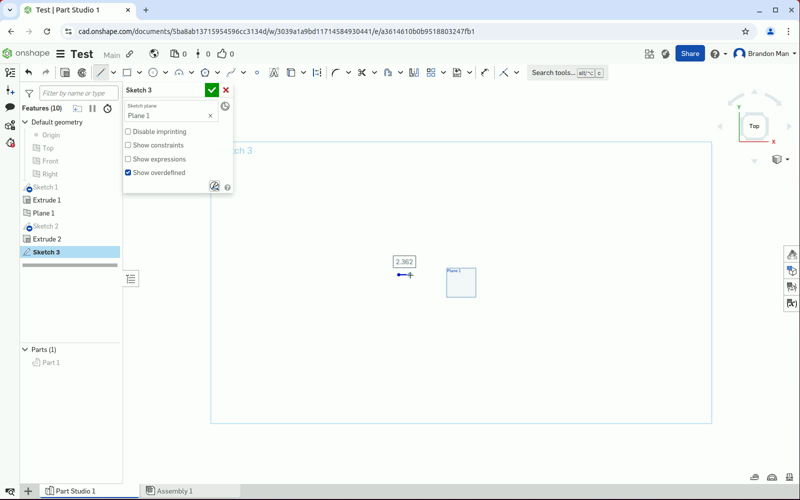
mouse_move(440, 274)
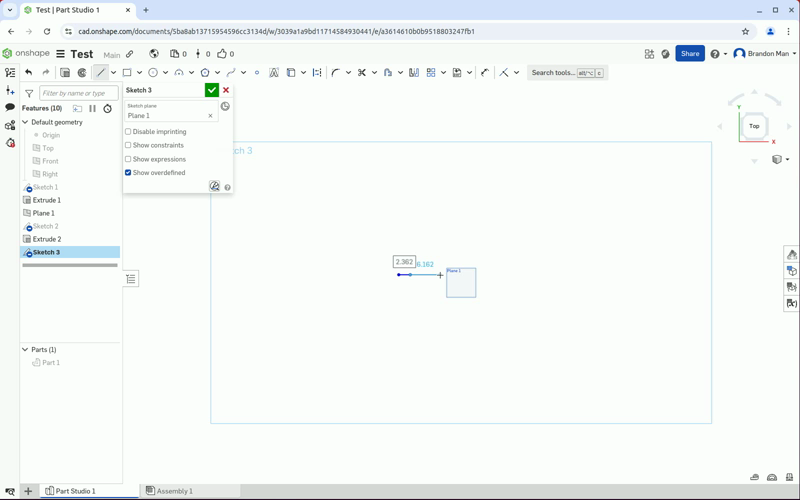
mouse_move(410, 272)
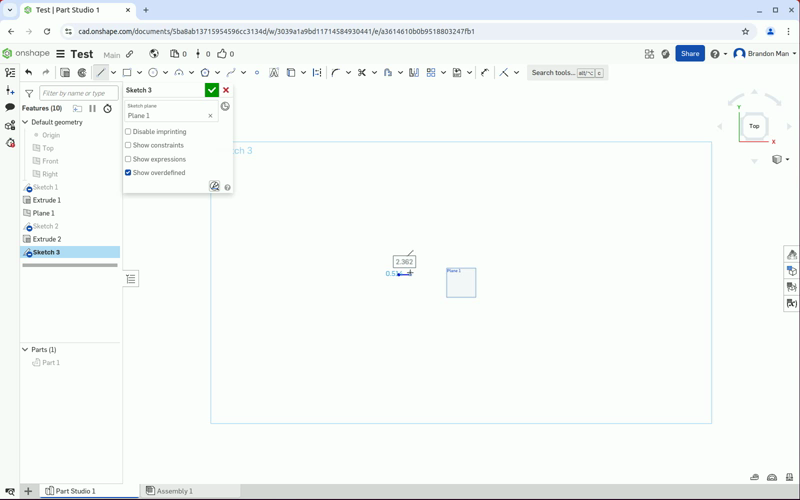
scroll(6)
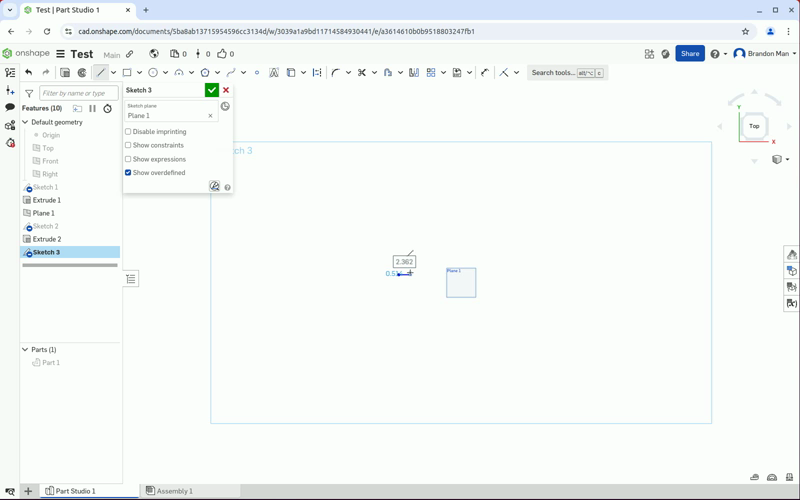
scroll(6)
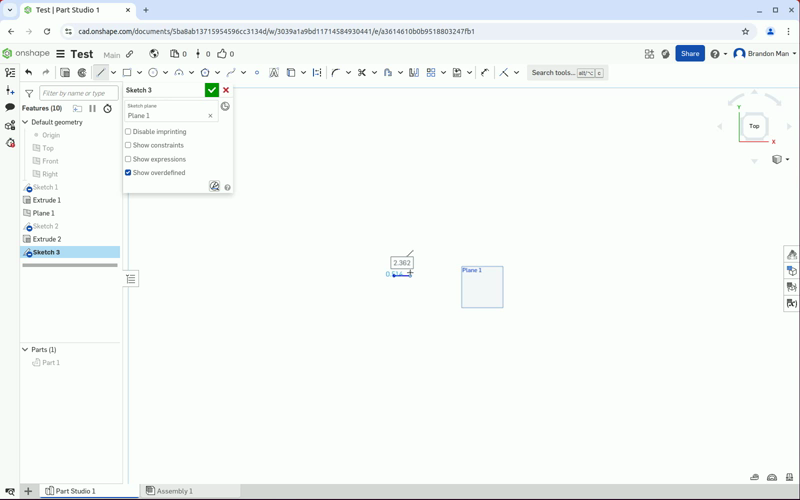
scroll(6)
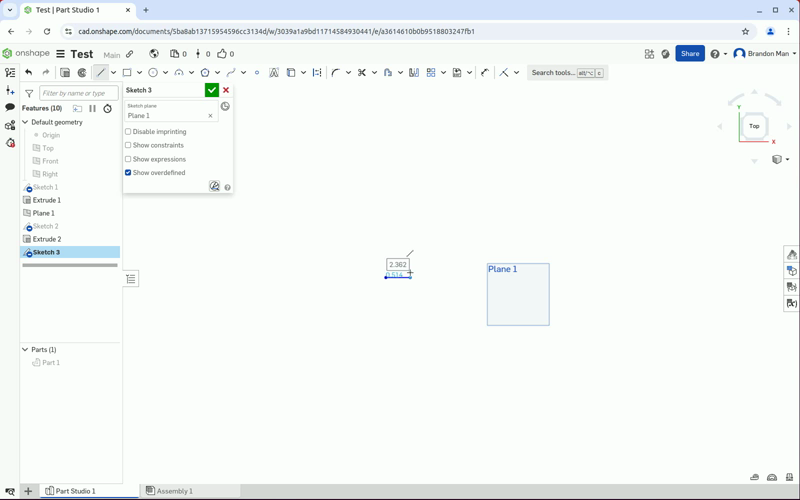
scroll(6)
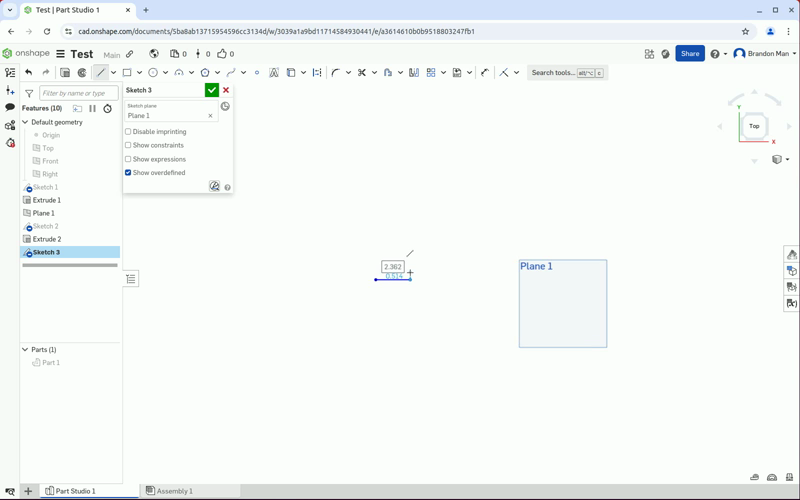
scroll(6)
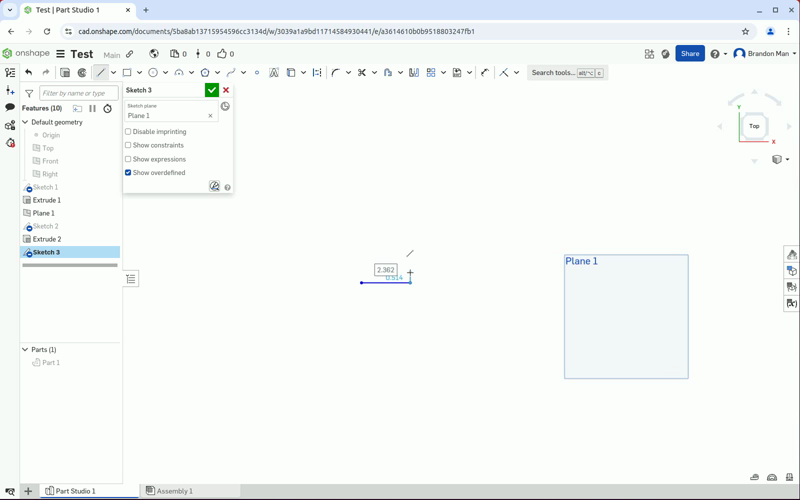
scroll(6)
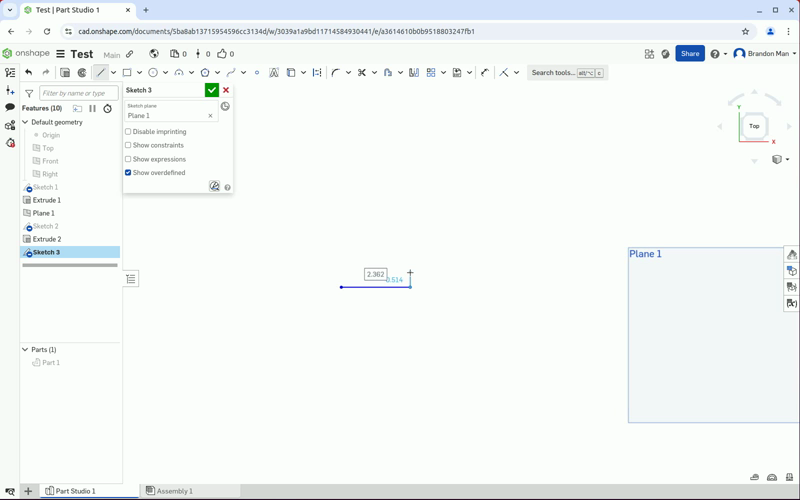
scroll(6)
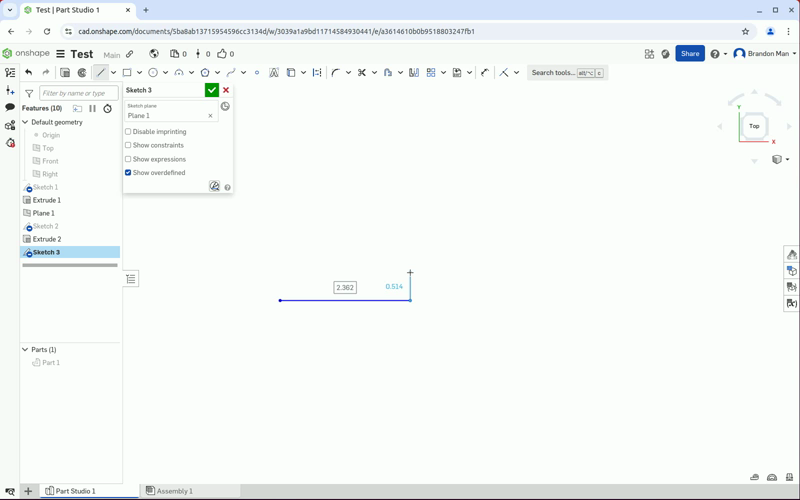
click(410, 272)
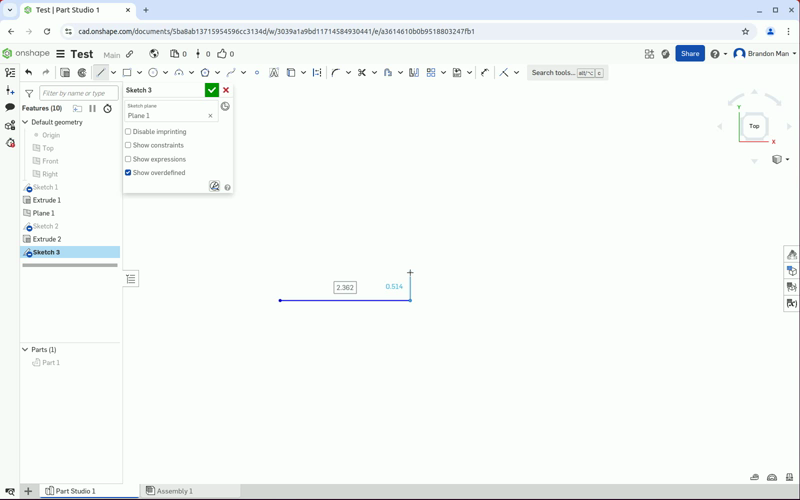
scroll(-6)
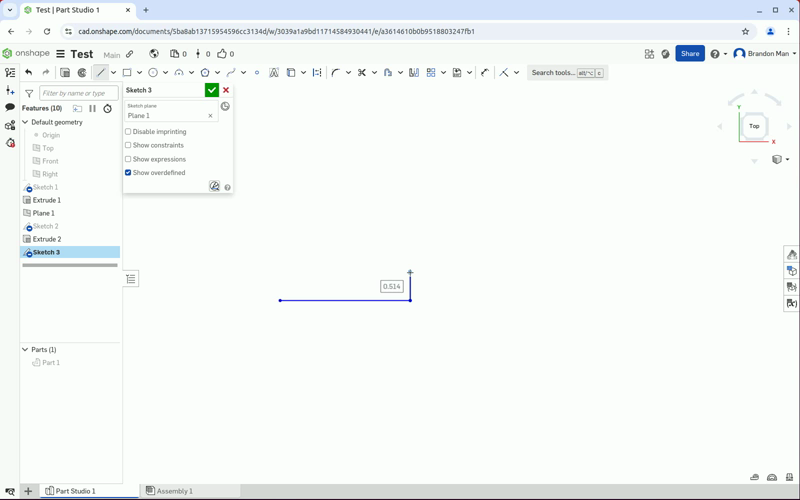
scroll(-6)
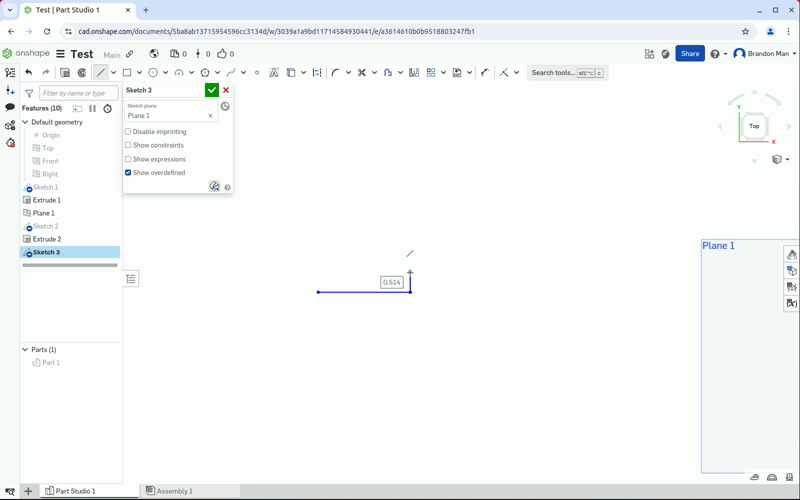
scroll(-6)
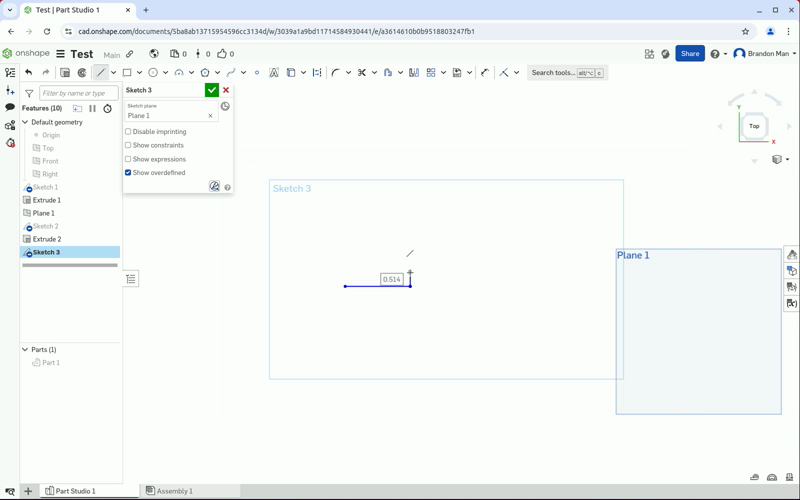
scroll(-6)
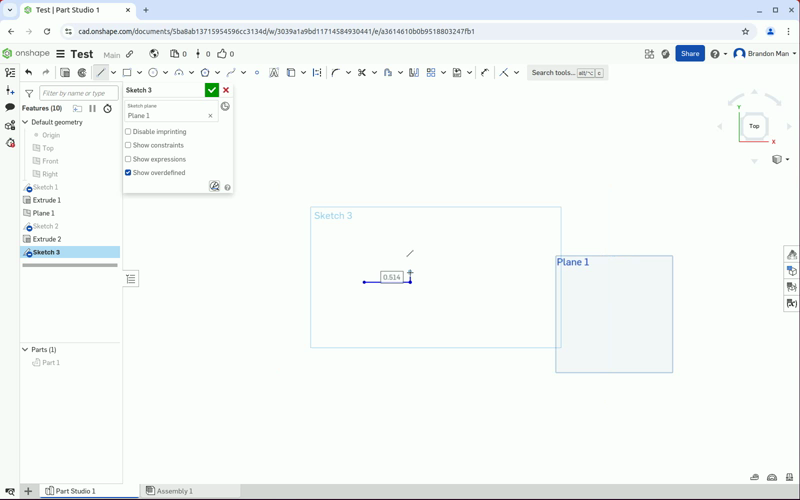
scroll(-6)
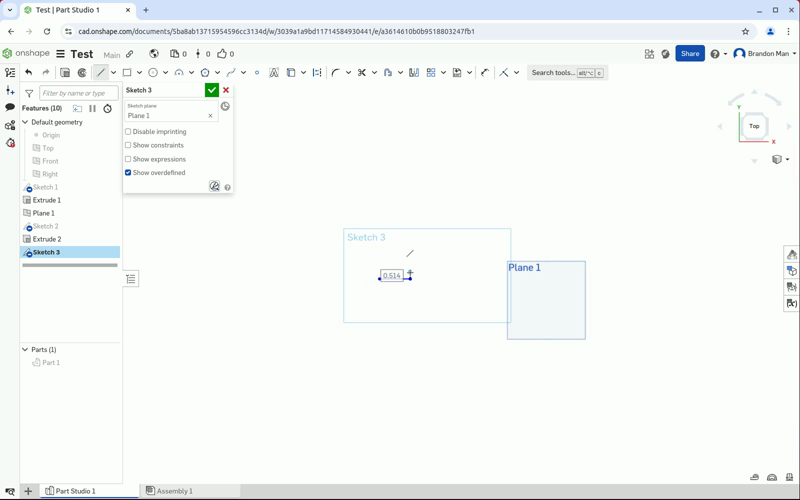
scroll(-6)
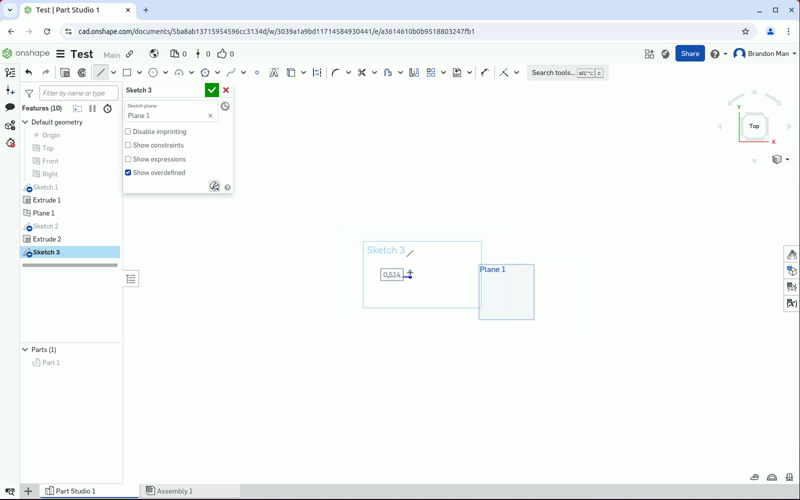
scroll(-6)
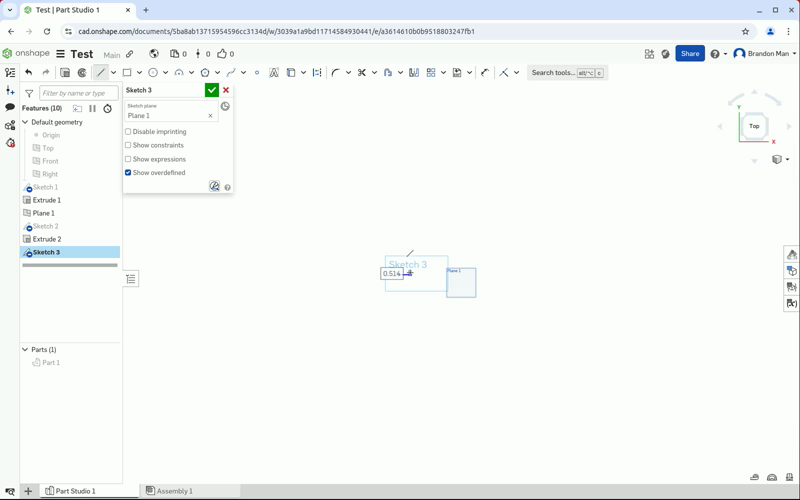
key_up(shift)
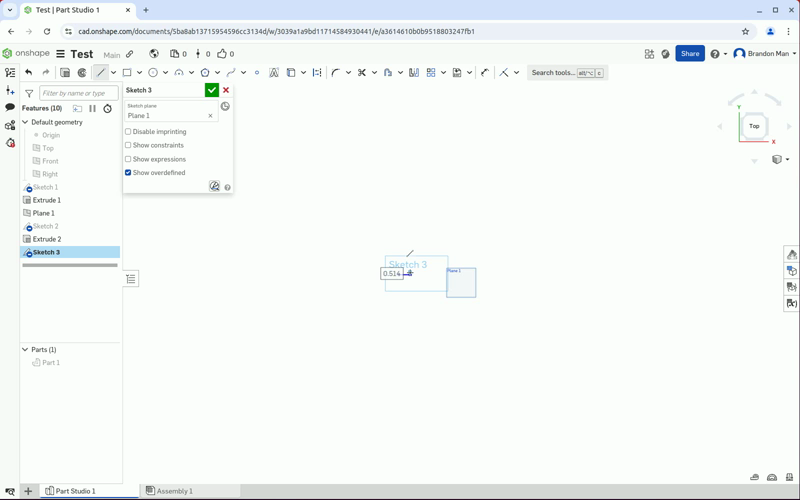
key_down(shift)
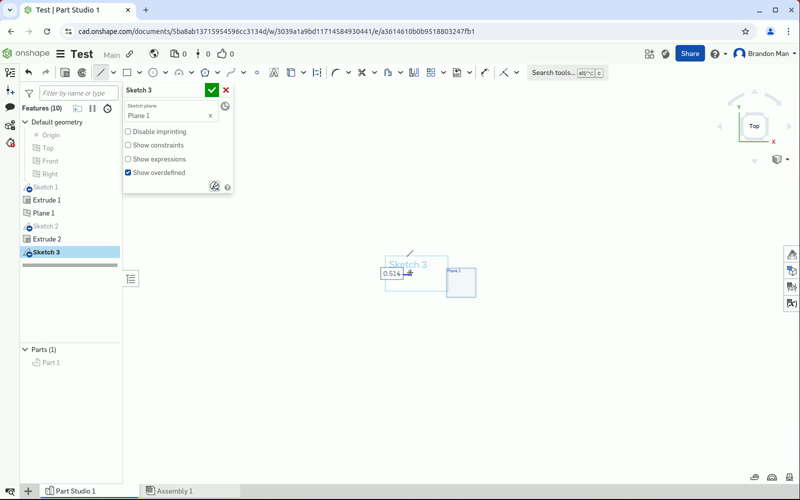
mouse_move(440, 272)
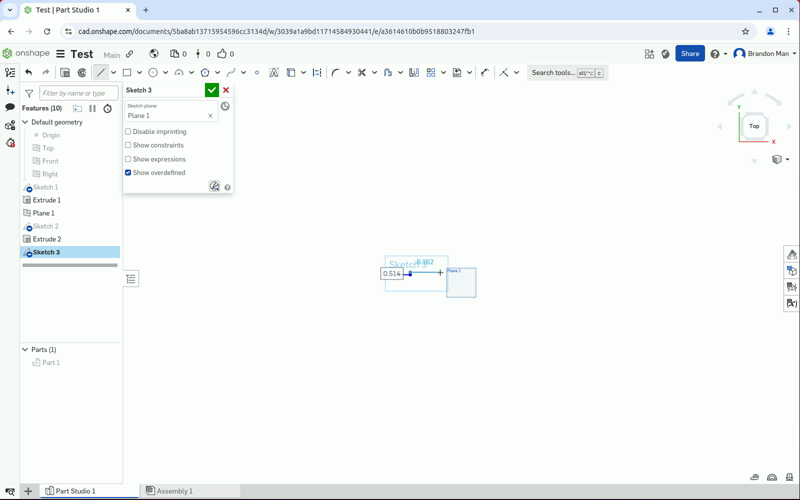
mouse_move(398, 272)
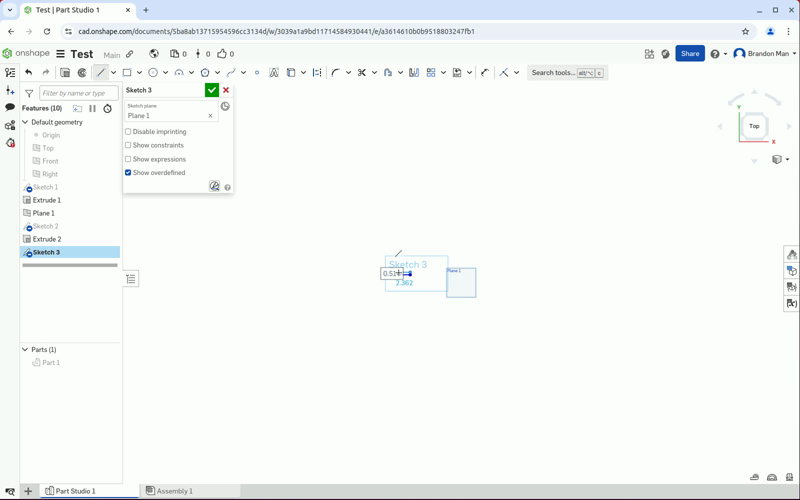
scroll(6)
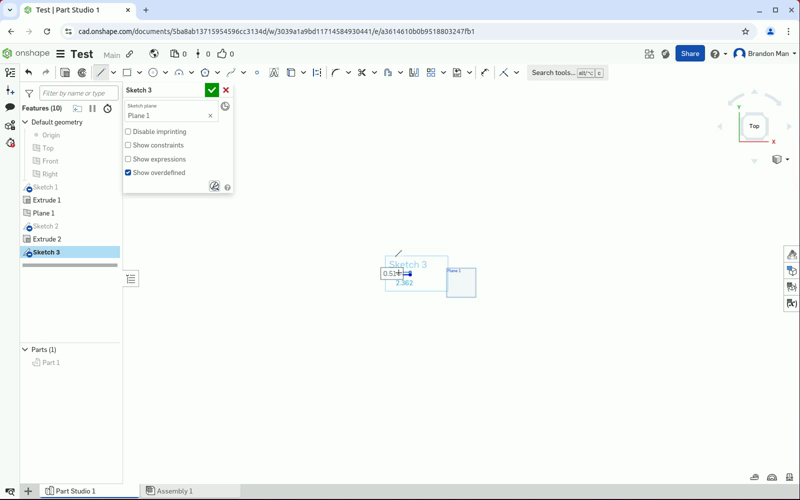
scroll(6)
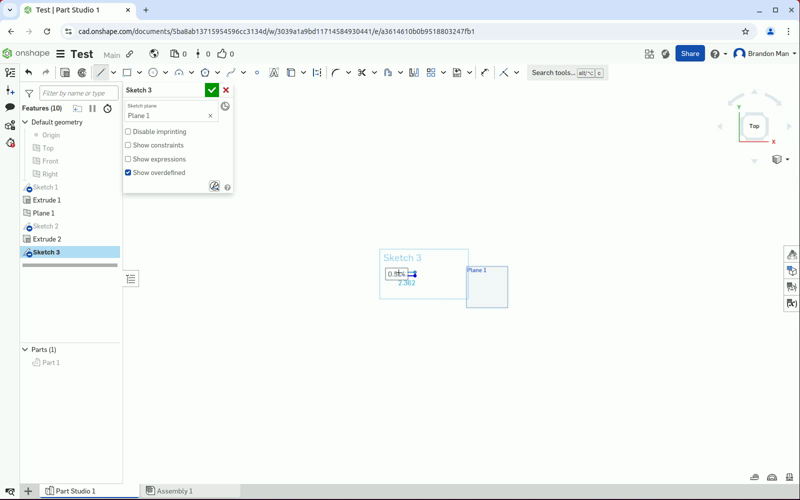
scroll(6)
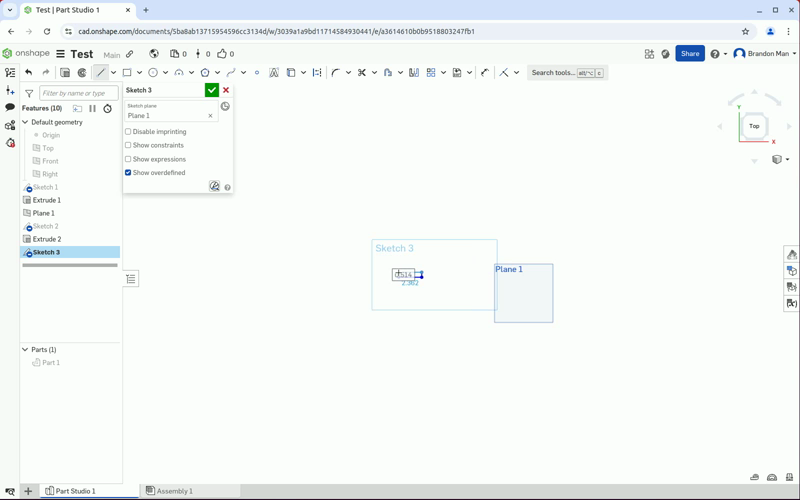
scroll(6)
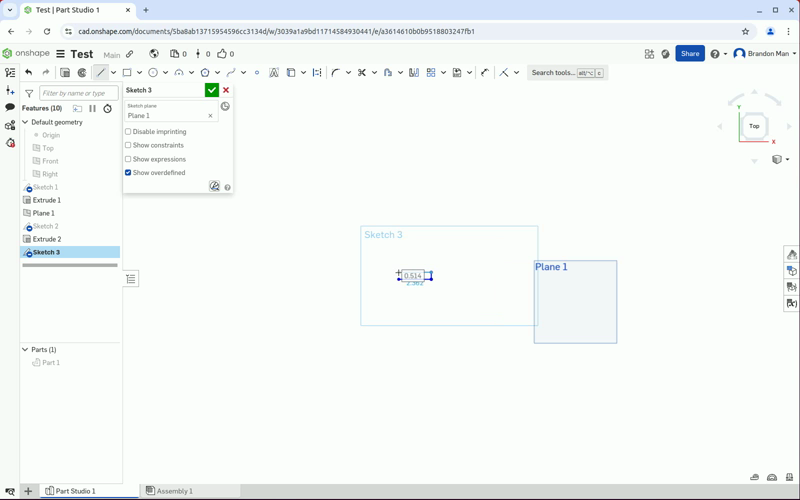
scroll(6)
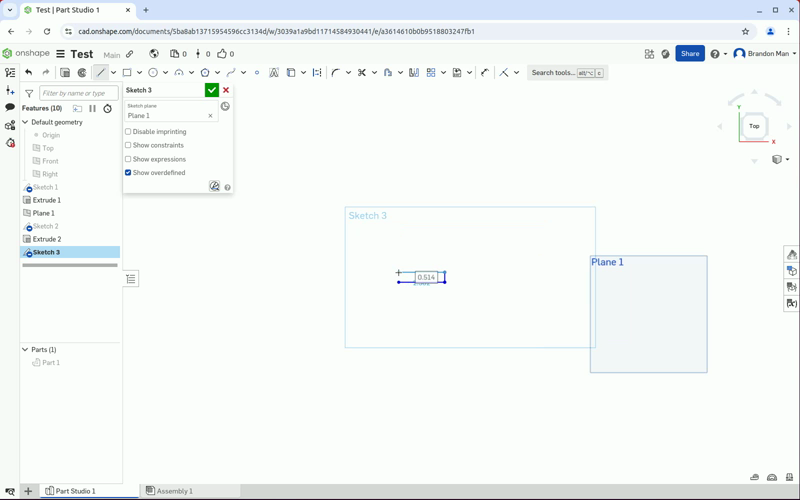
scroll(6)
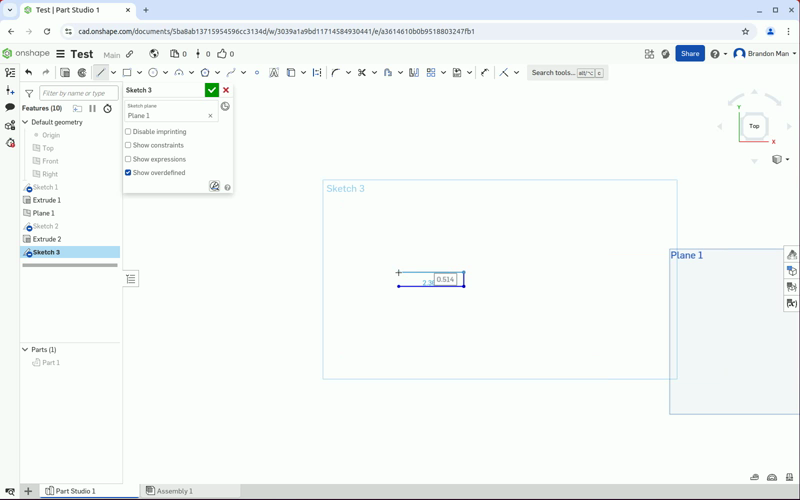
scroll(6)
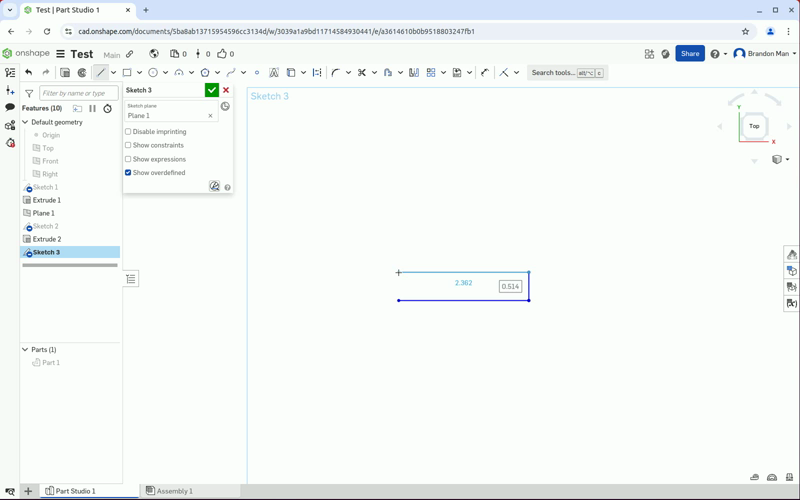
click(398, 272)
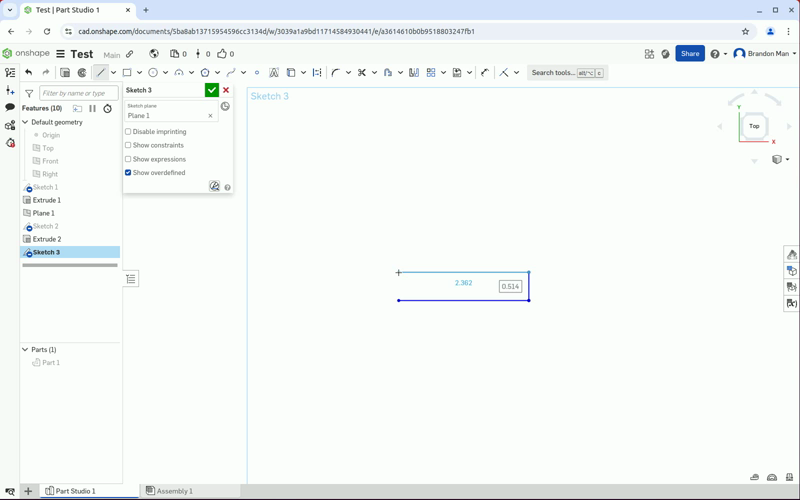
scroll(-6)
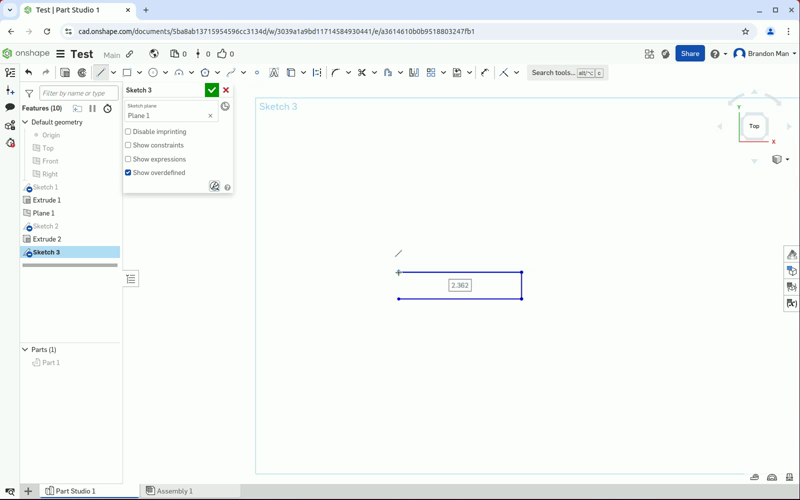
scroll(-6)
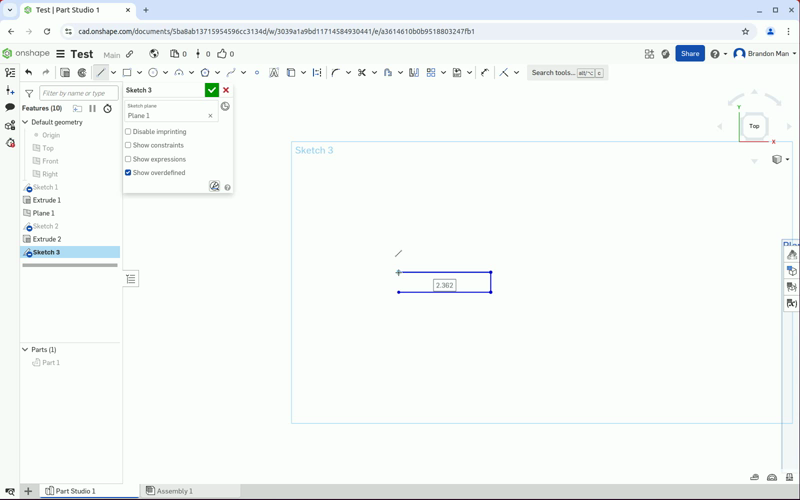
scroll(-6)
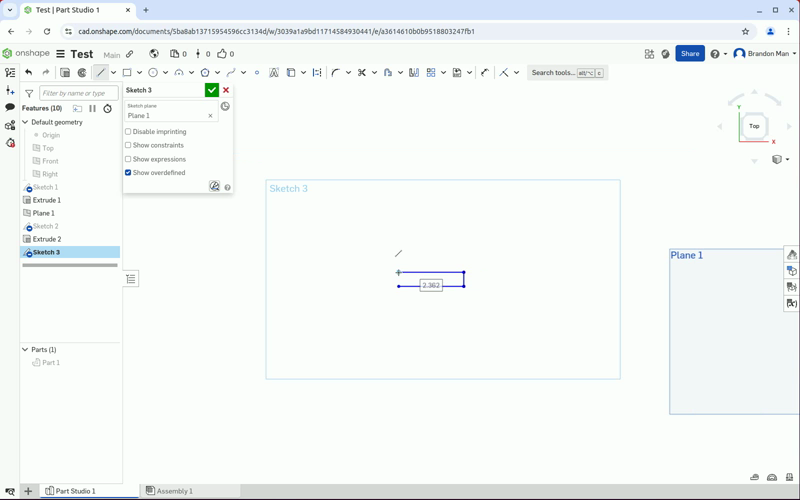
scroll(-6)
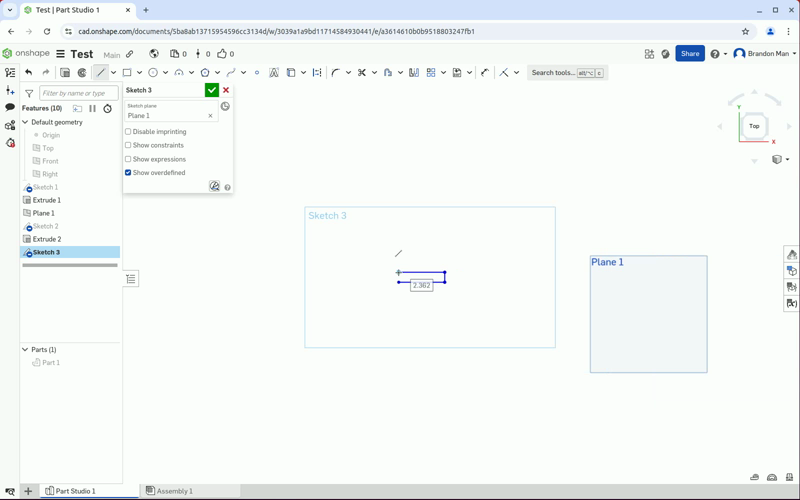
scroll(-6)
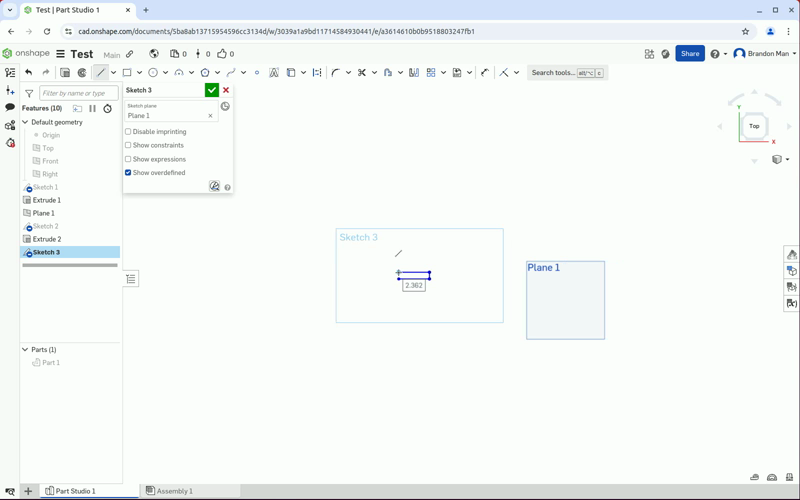
scroll(-6)
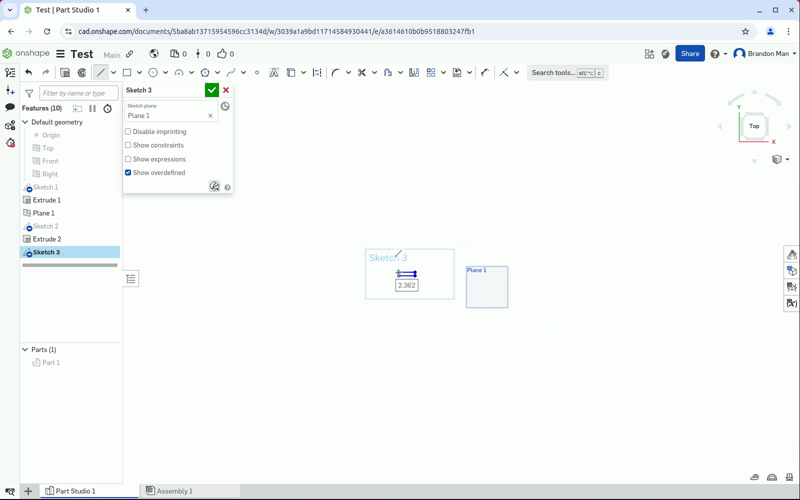
scroll(-6)
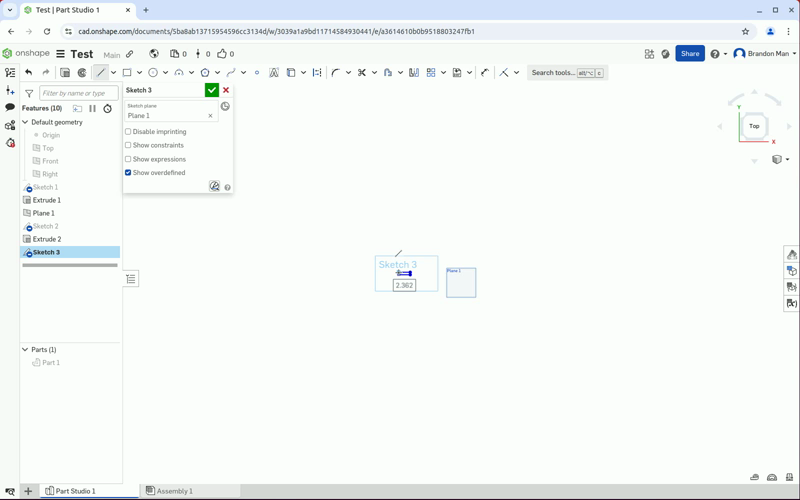
key_up(shift)
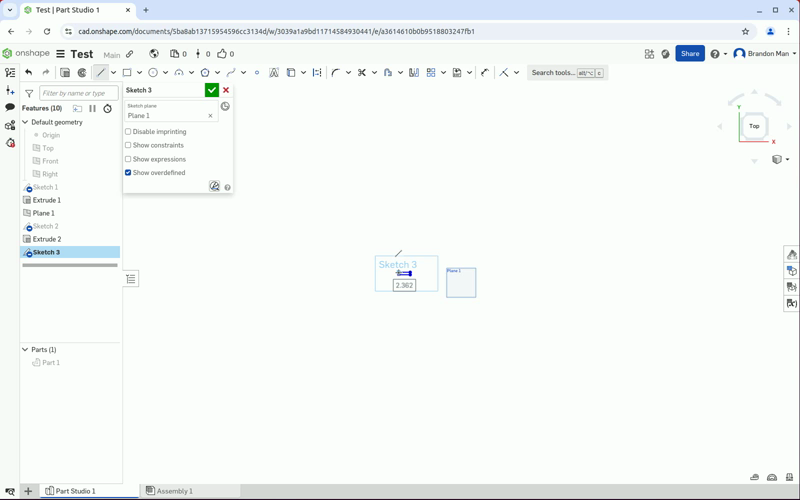
mouse_move(428, 272)
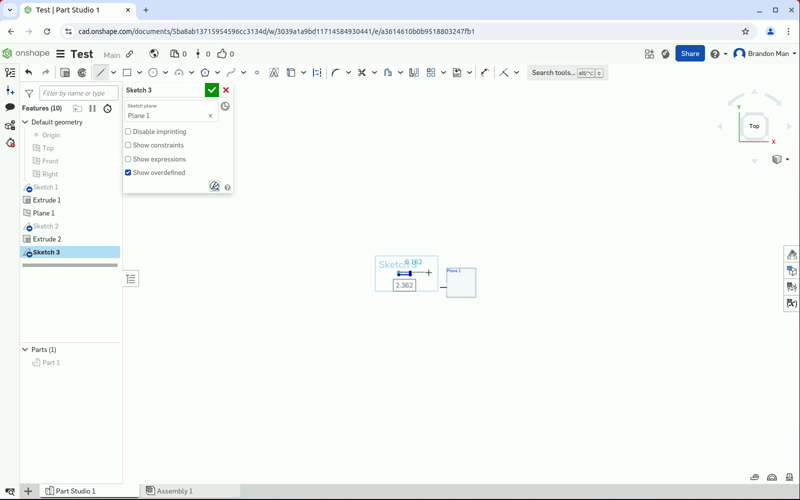
key_down(shift)
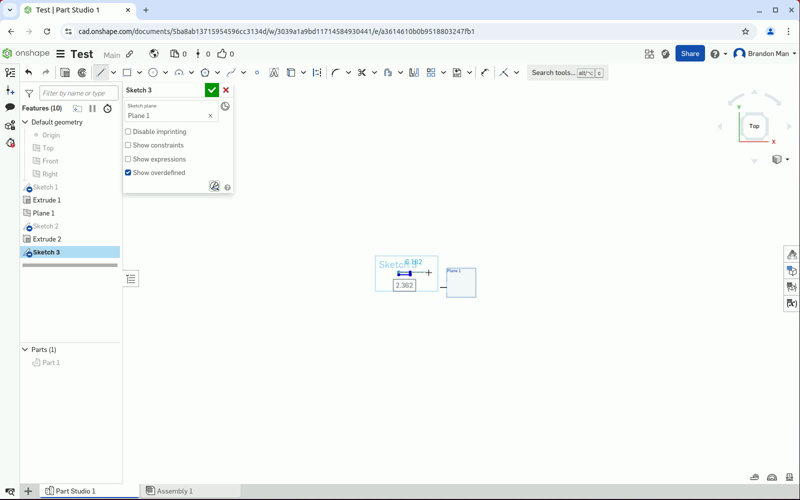
mouse_move(398, 274)
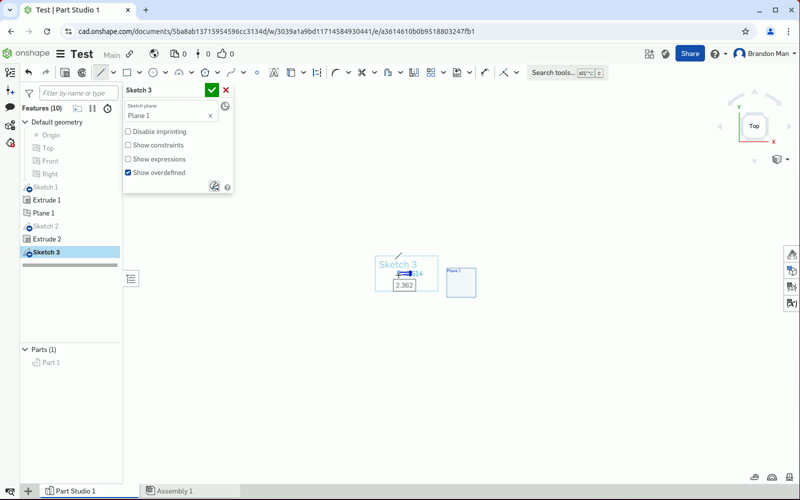
scroll(6)
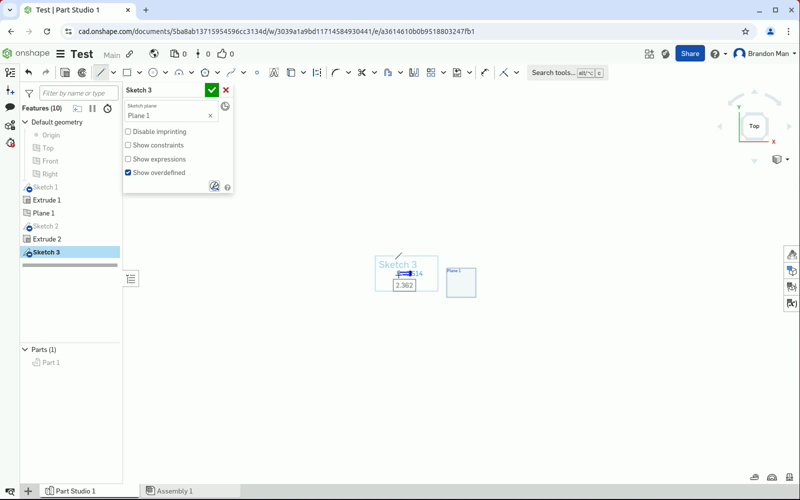
scroll(6)
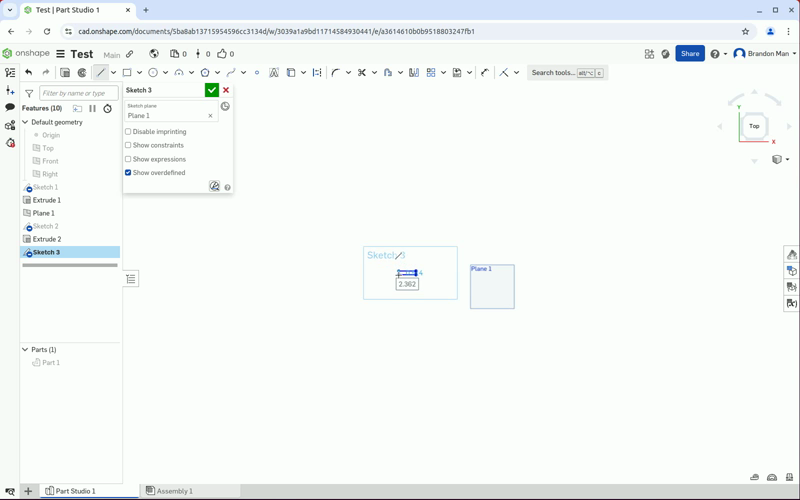
scroll(6)
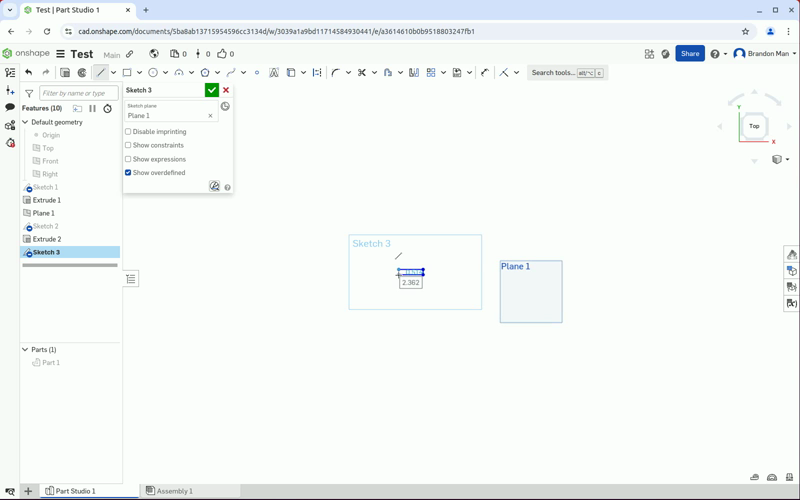
scroll(6)
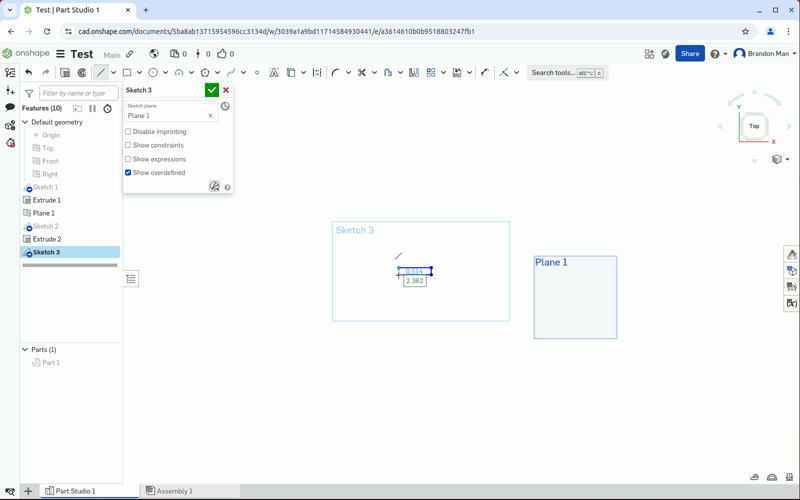
scroll(6)
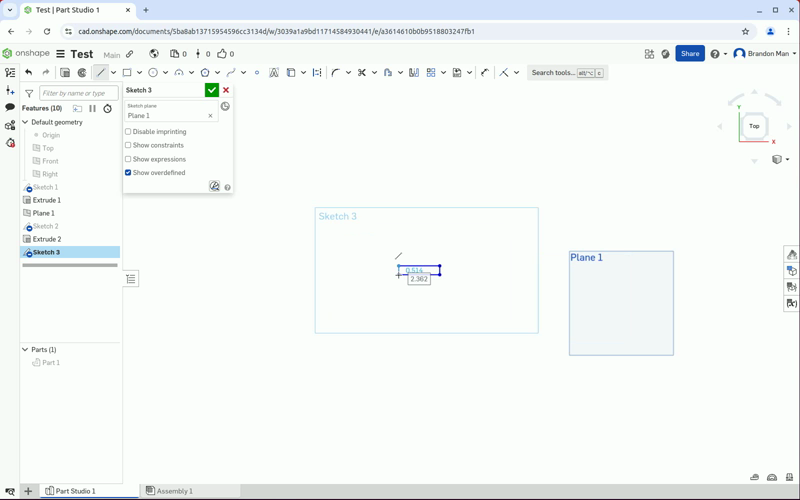
scroll(6)
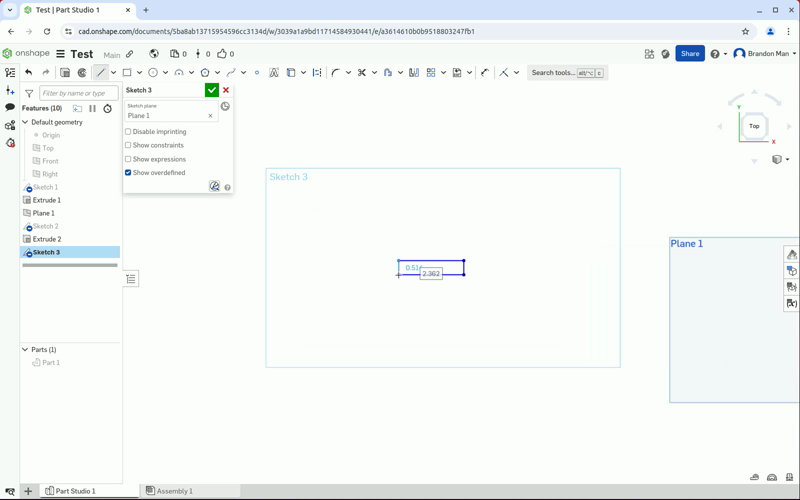
scroll(6)
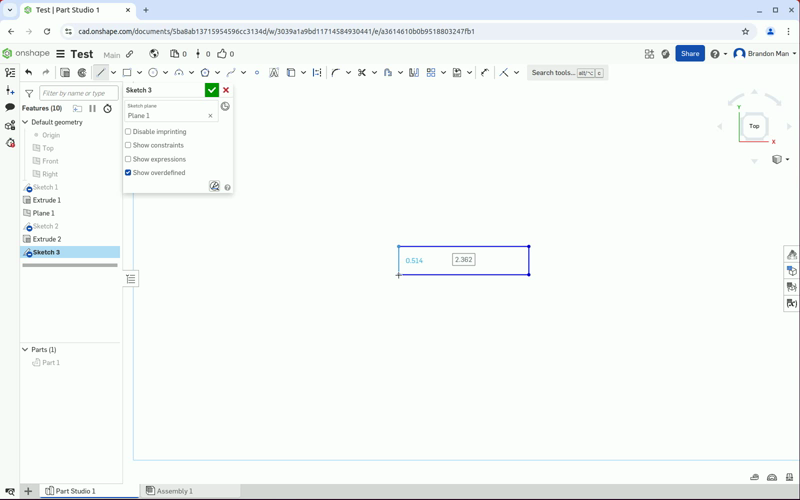
key_up(shift)
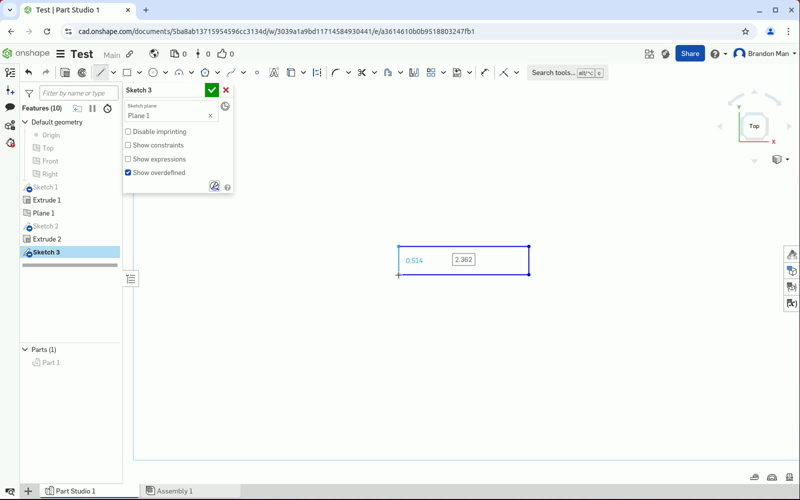
click(398, 274)
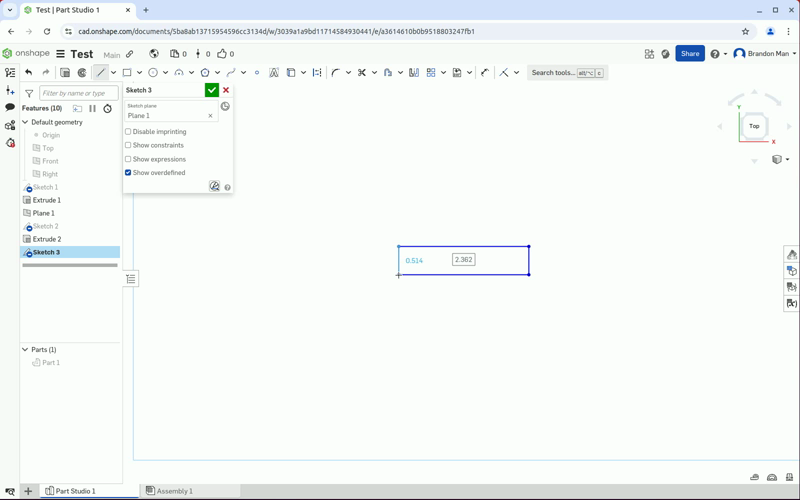
scroll(-6)
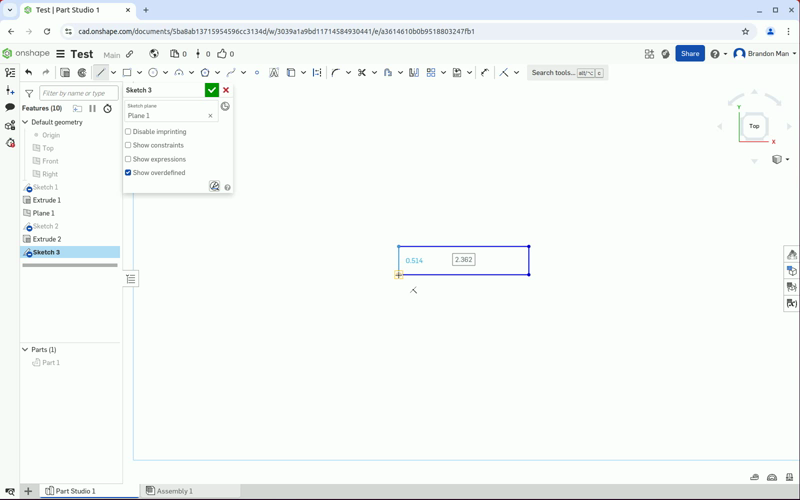
scroll(-6)
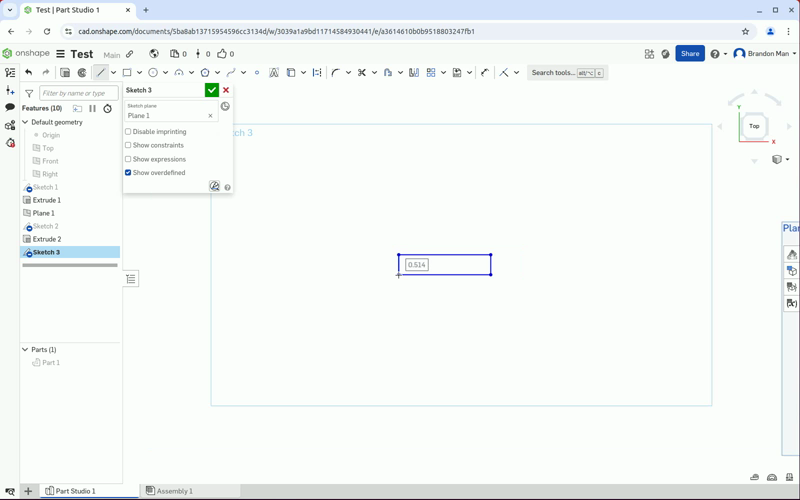
scroll(-6)
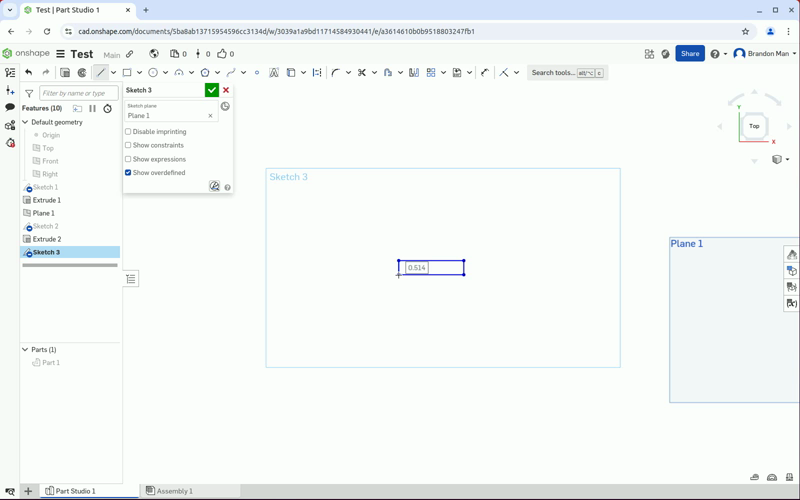
scroll(-6)
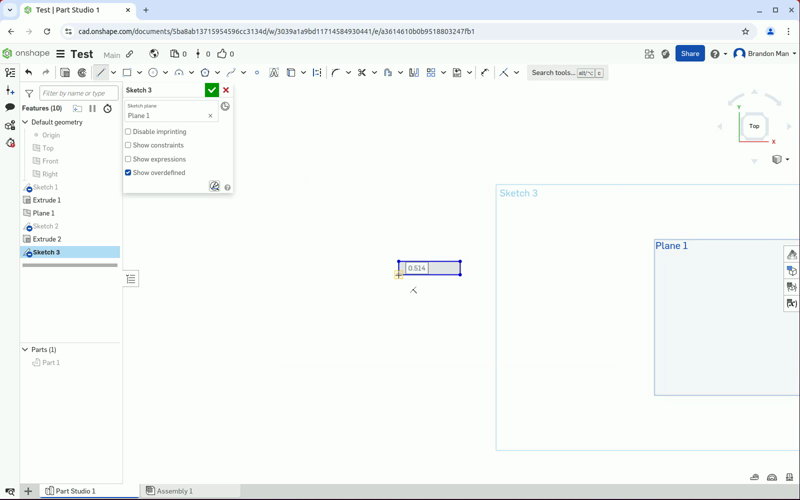
scroll(-6)
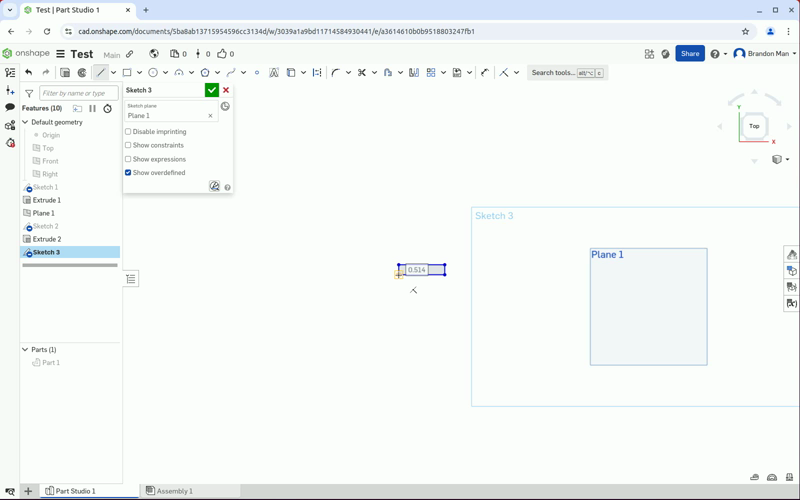
scroll(-6)
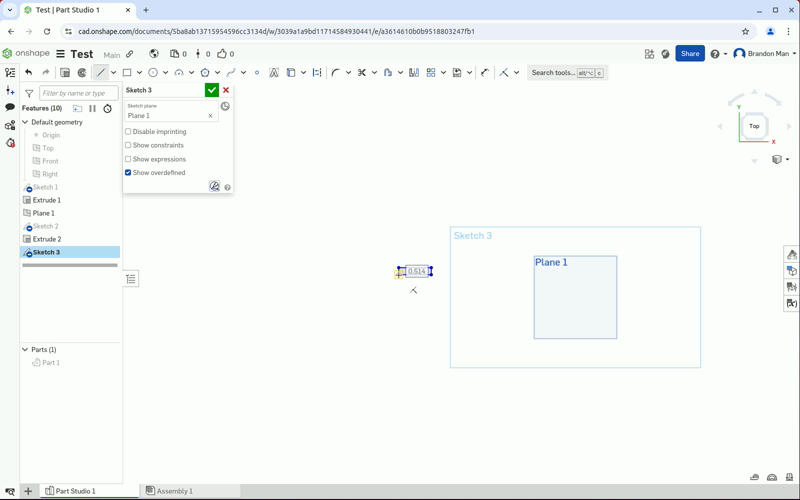
scroll(-6)
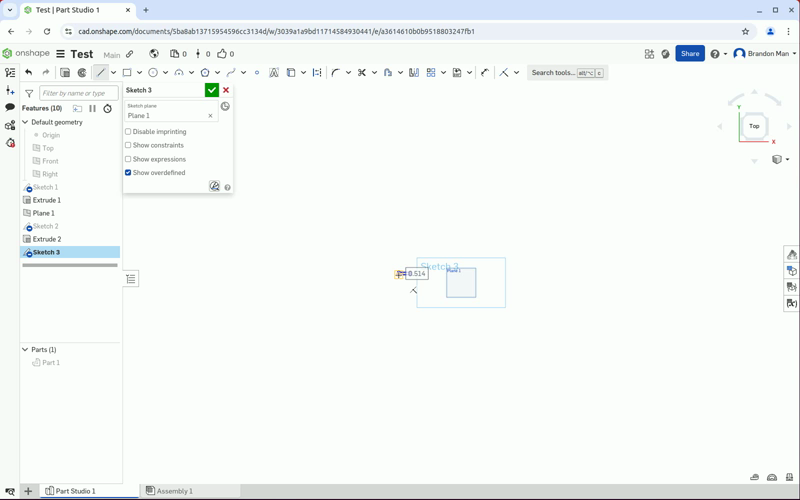
key(esc)
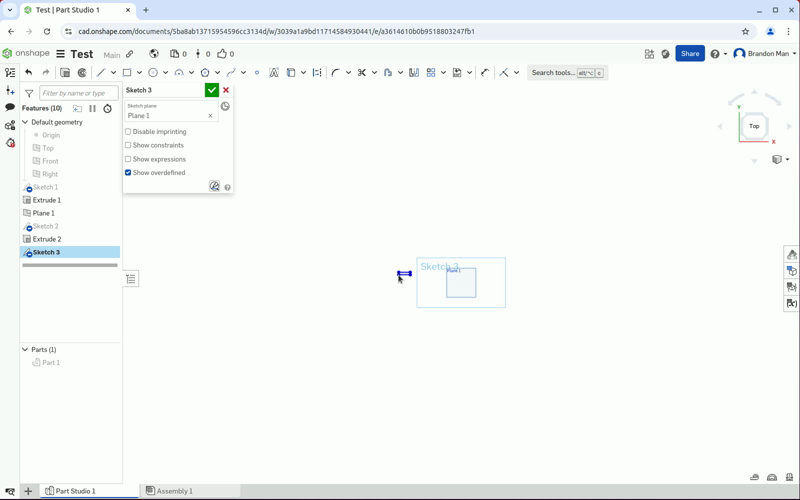
mouse_move(404, 274)
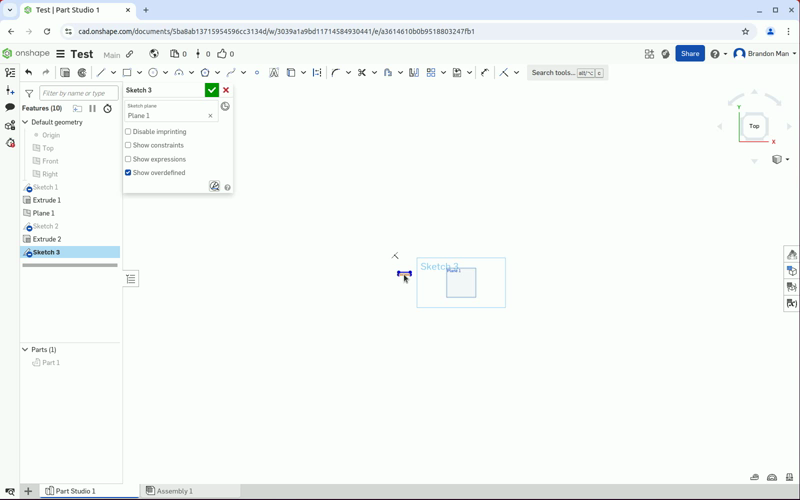
scroll(6)
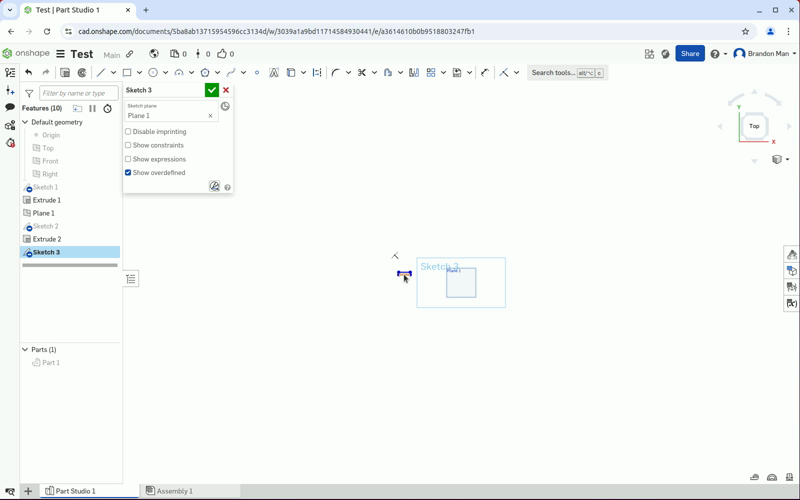
scroll(6)
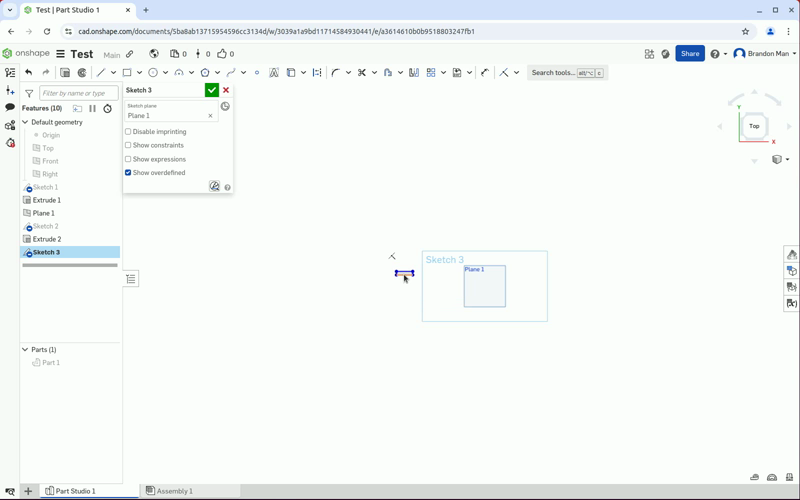
scroll(6)
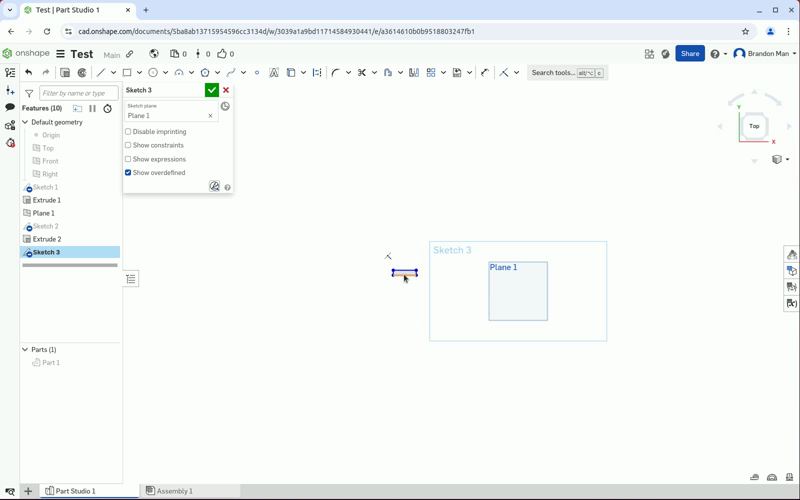
scroll(6)
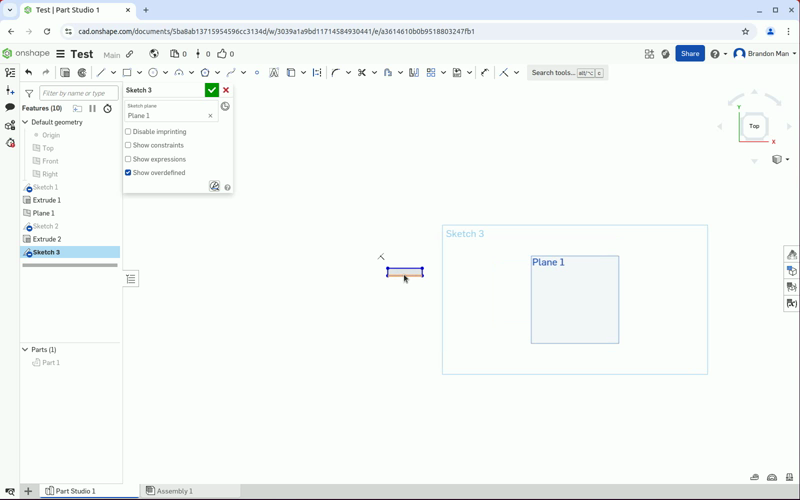
scroll(6)
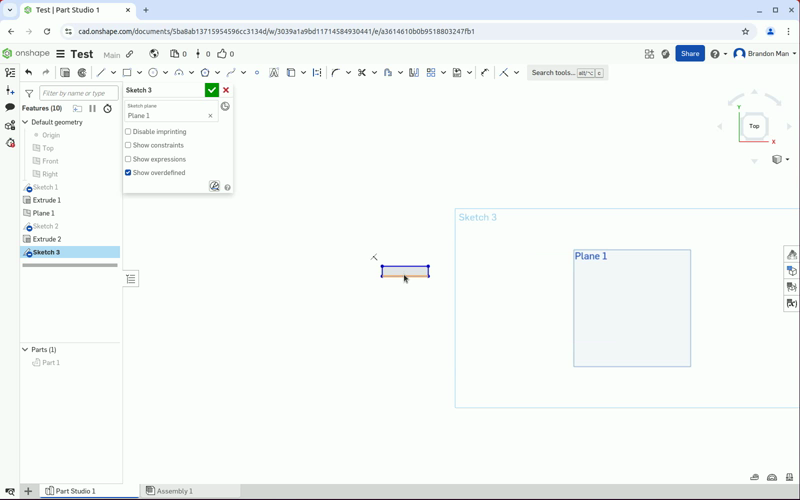
scroll(6)
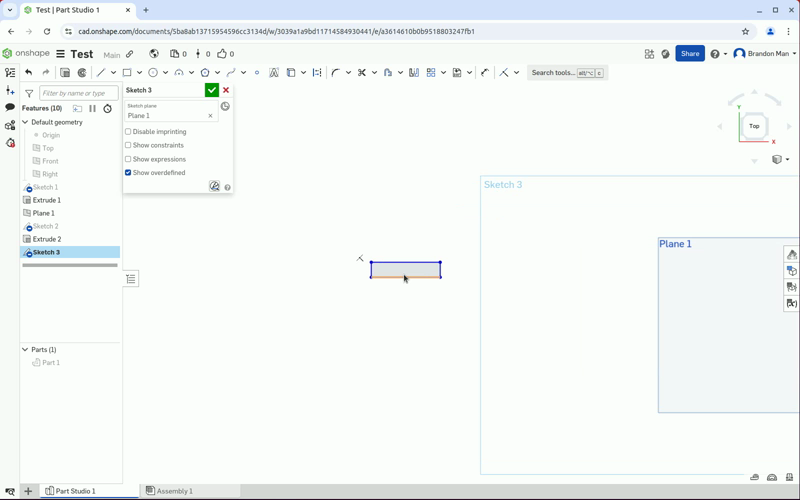
scroll(6)
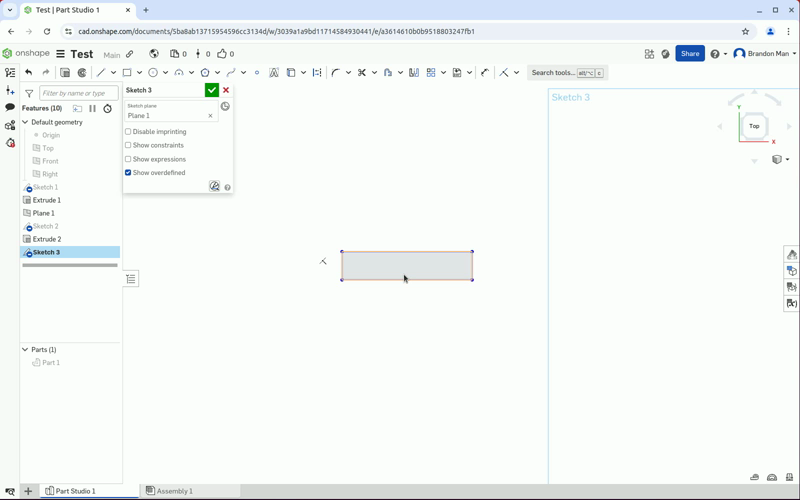
click(404, 274)
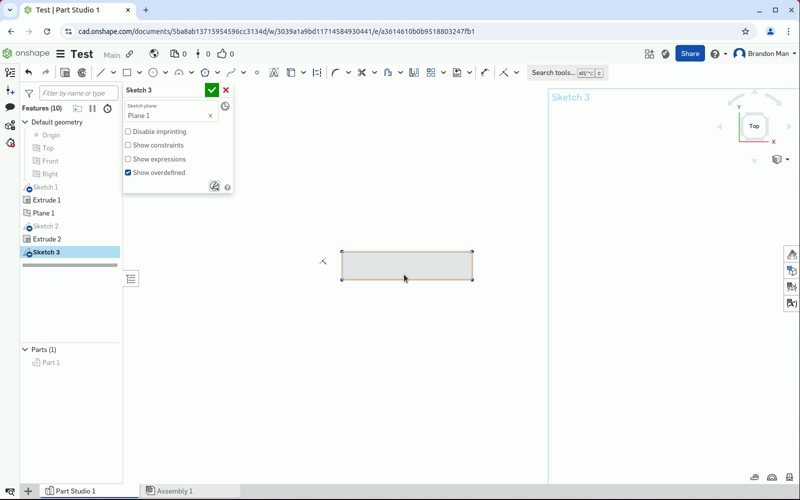
scroll(-6)
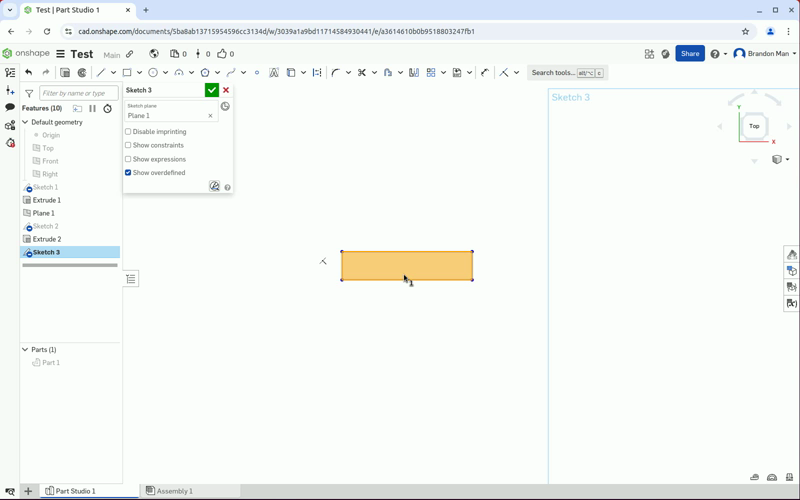
scroll(-6)
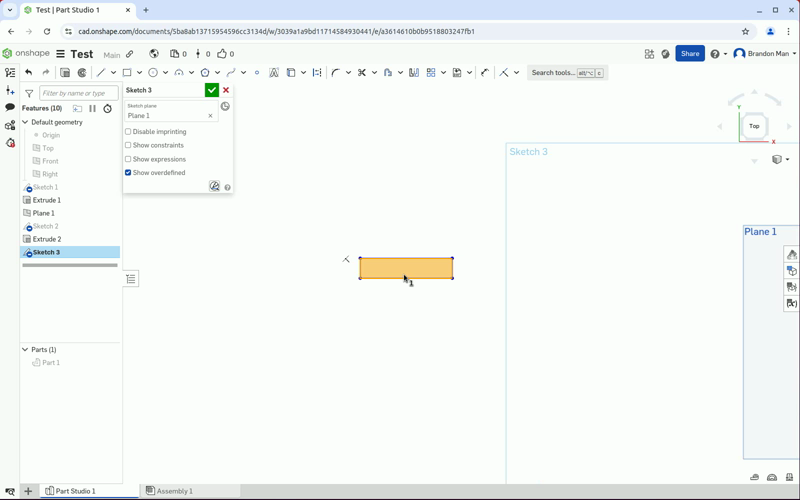
scroll(-6)
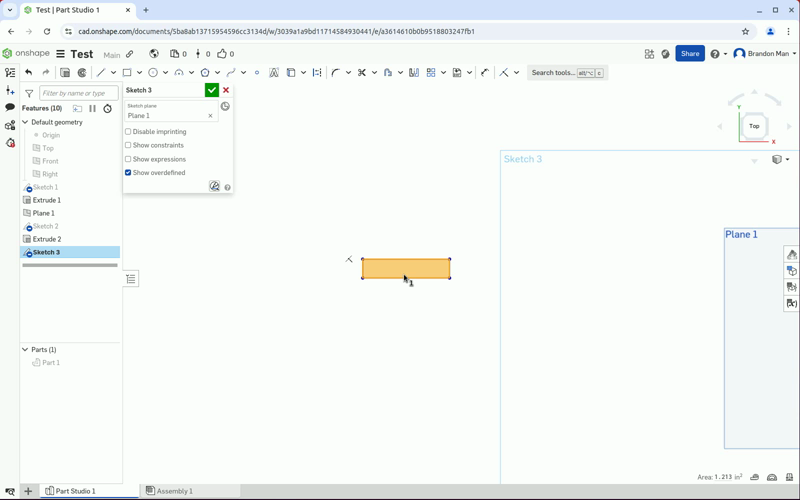
scroll(-6)
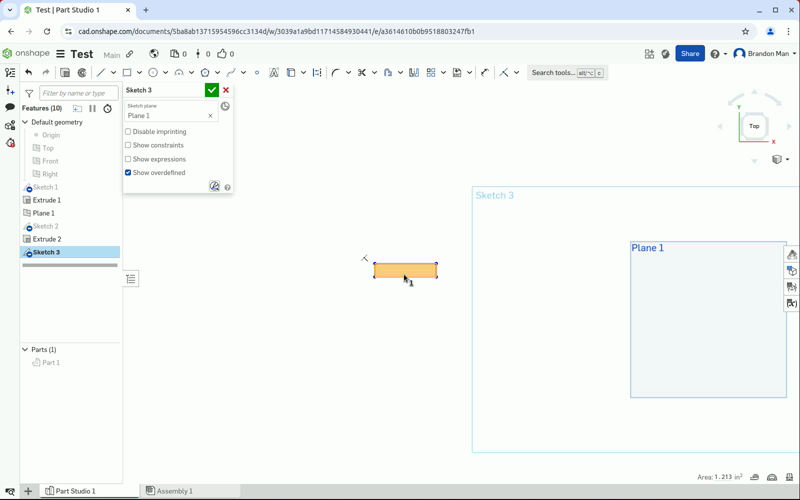
scroll(-6)
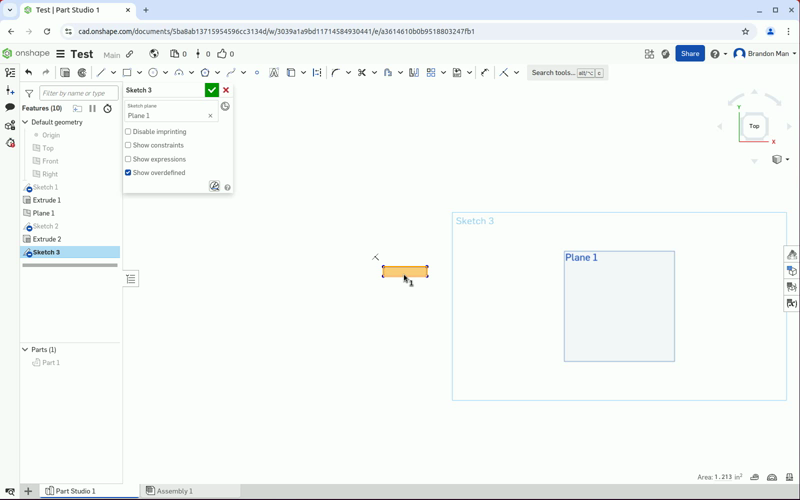
scroll(-6)
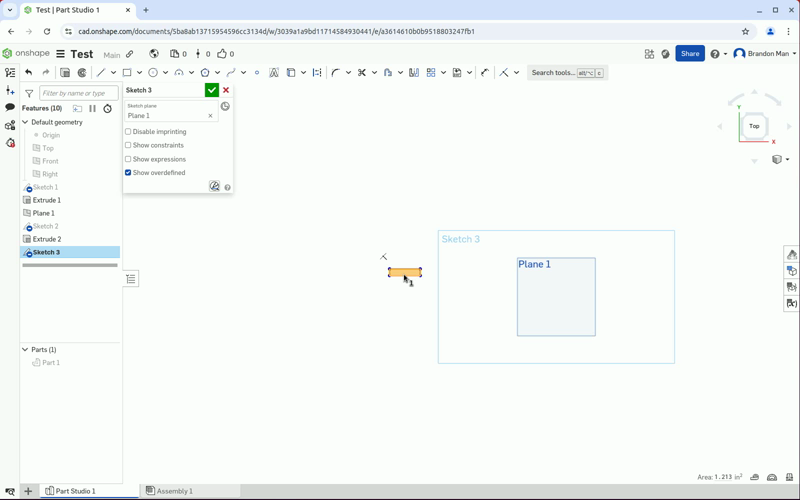
scroll(-6)
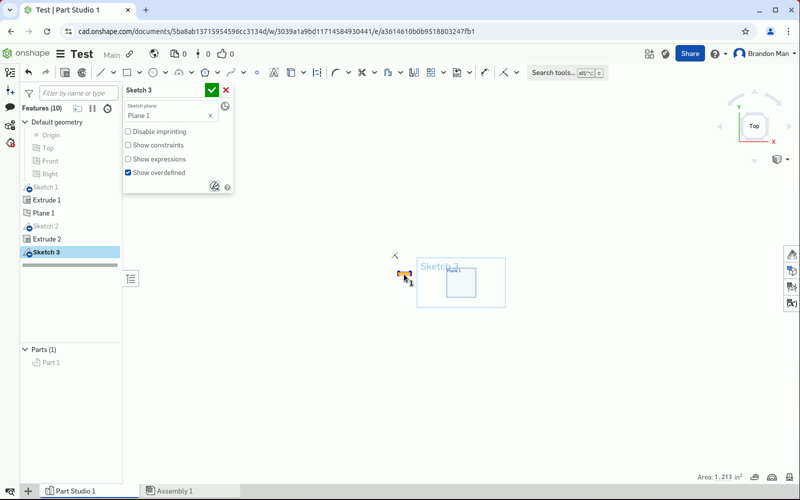
mouse_move(73, 352)
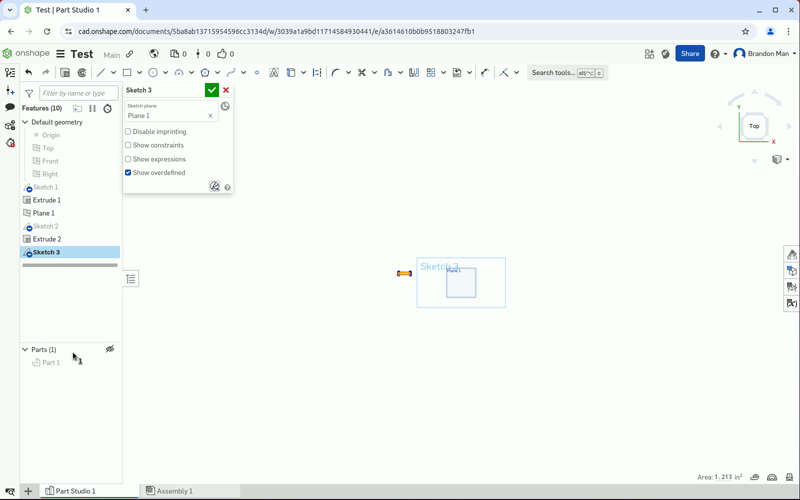
key(shift+y)
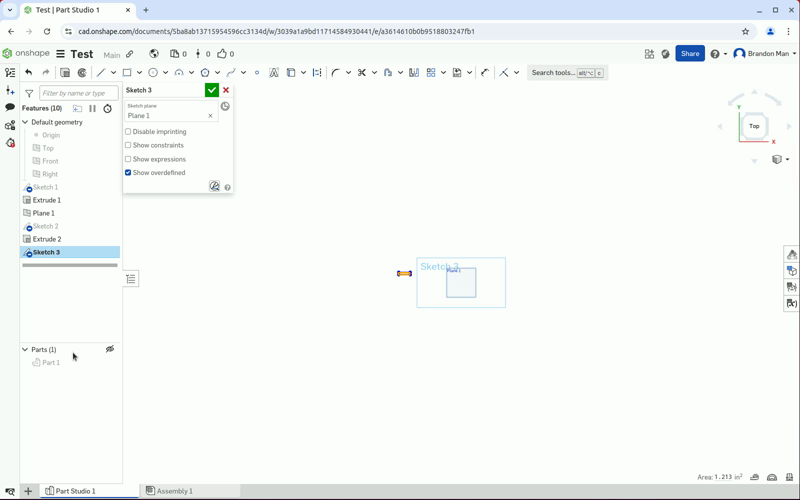
key(shift+e)
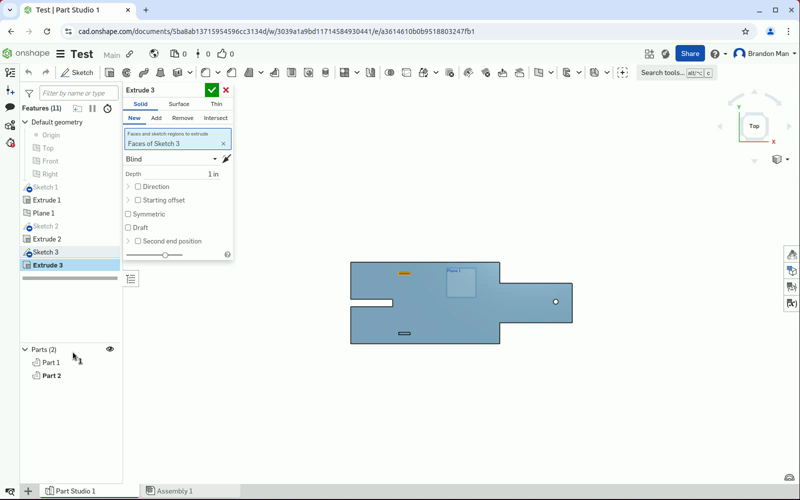
mouse_move(143, 106)
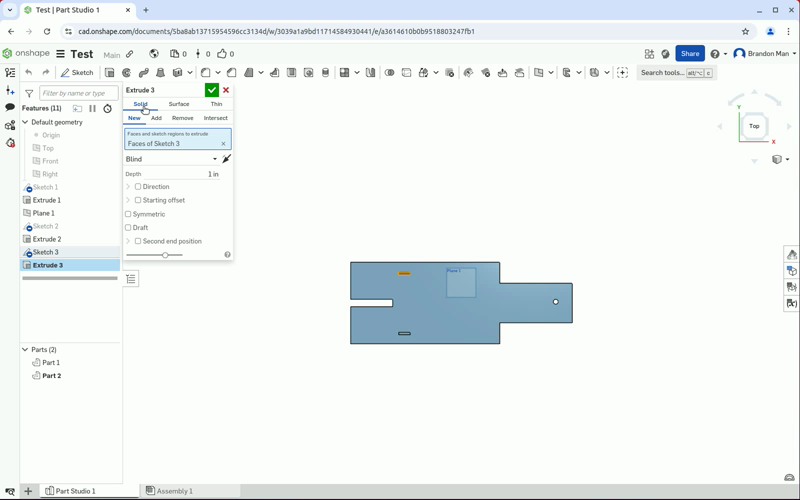
click(143, 106)
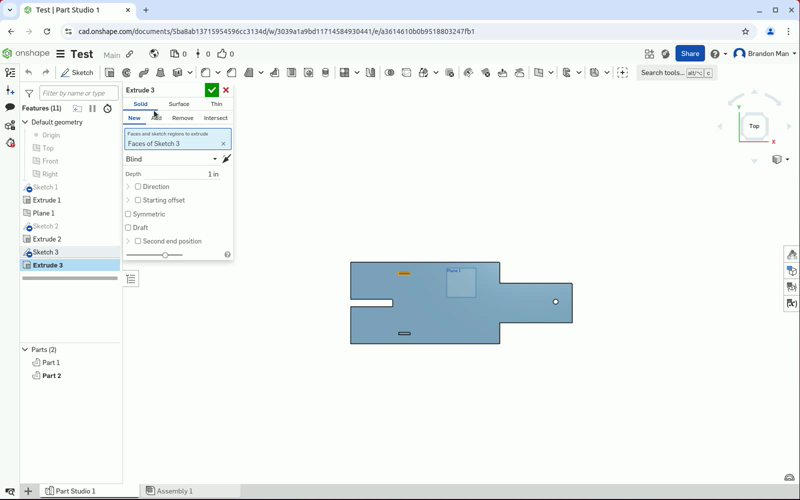
mouse_move(186, 120)
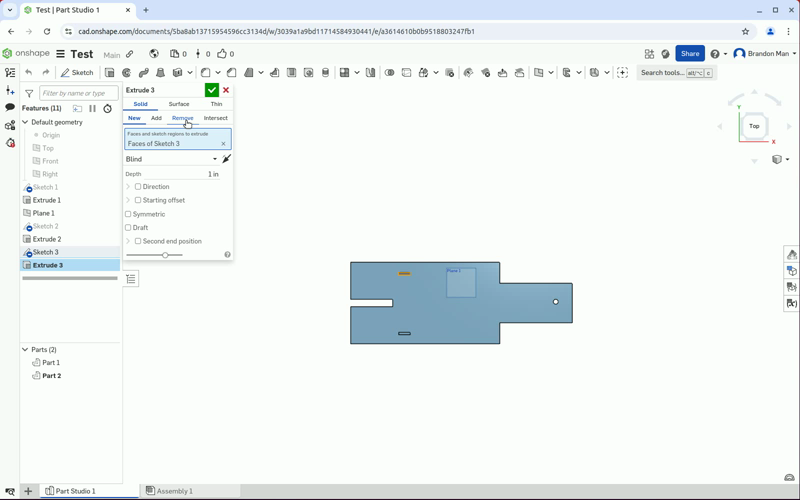
click(186, 120)
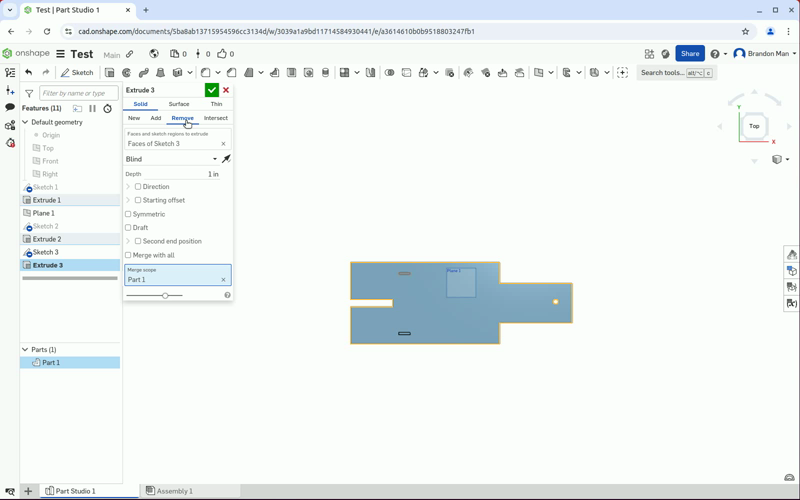
key(tab, 4)
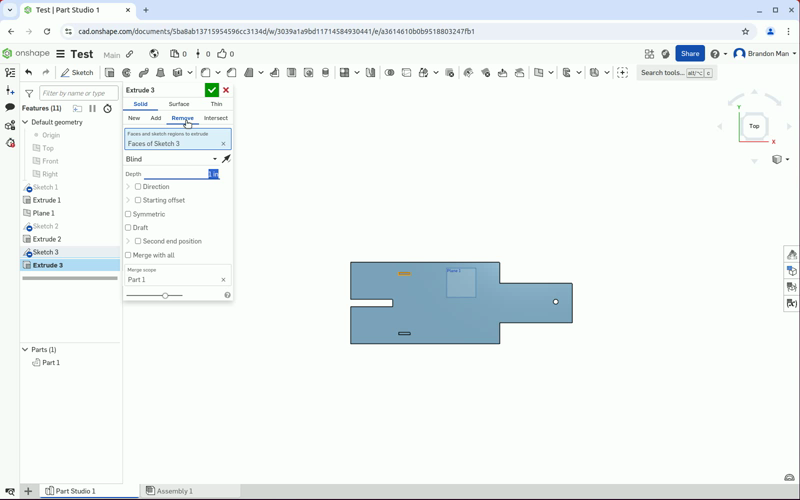
text(0.481)
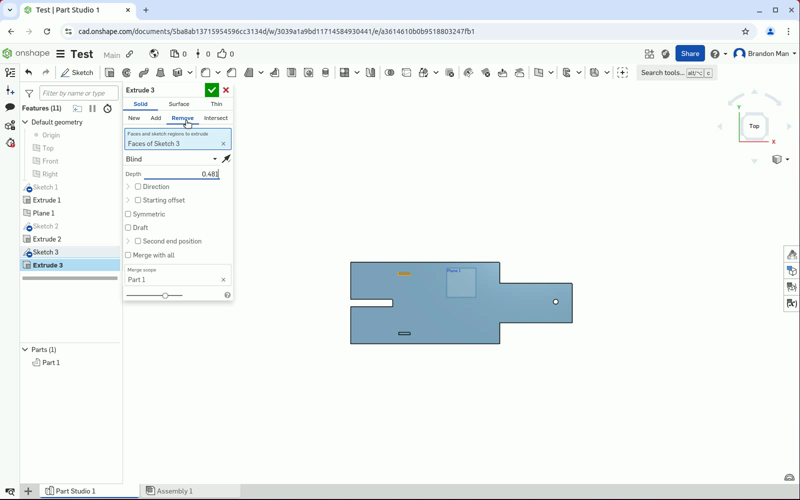
key(tab, 6)
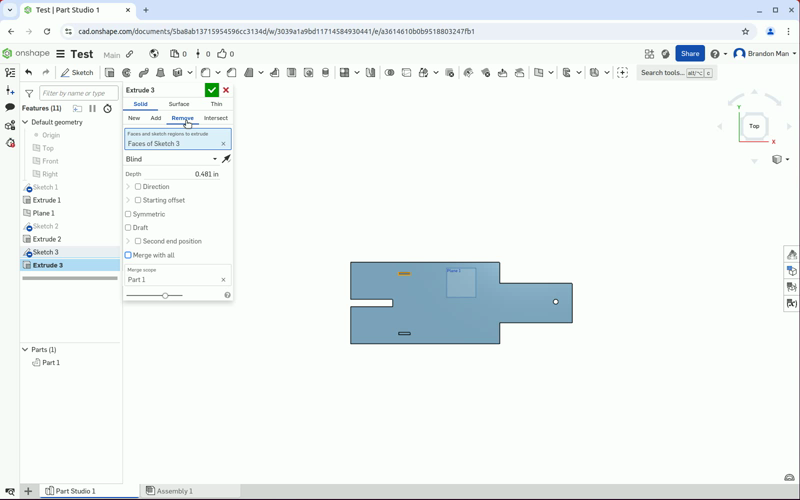
key(space)
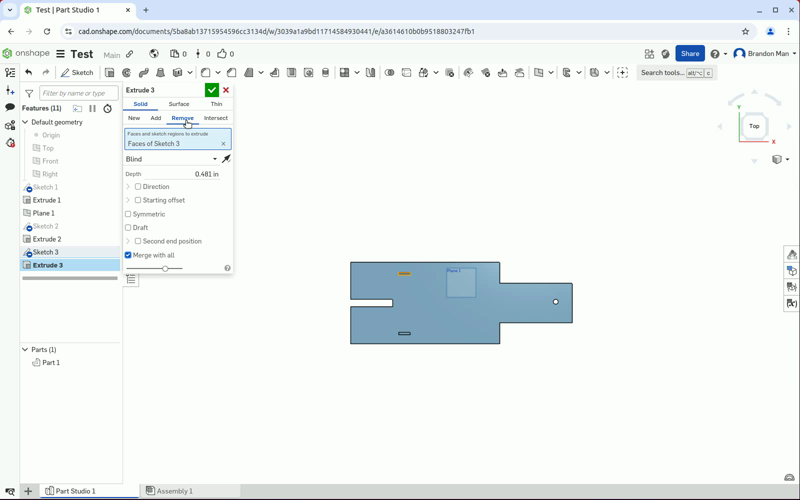
key(enter)
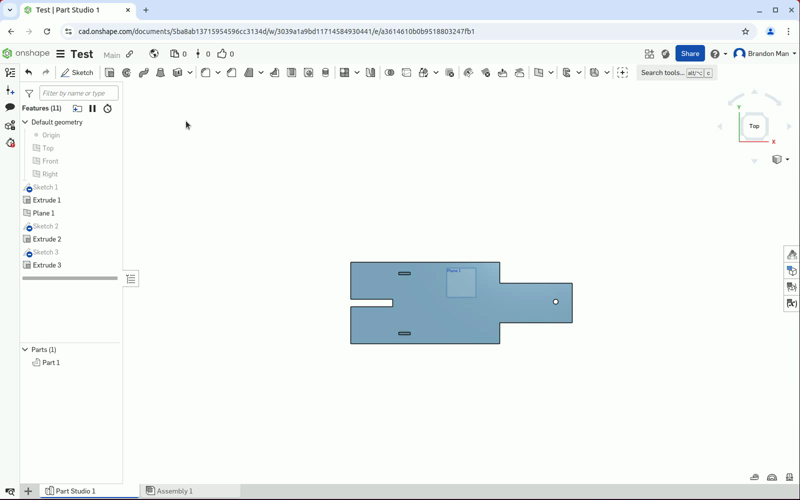
key(shift+h)
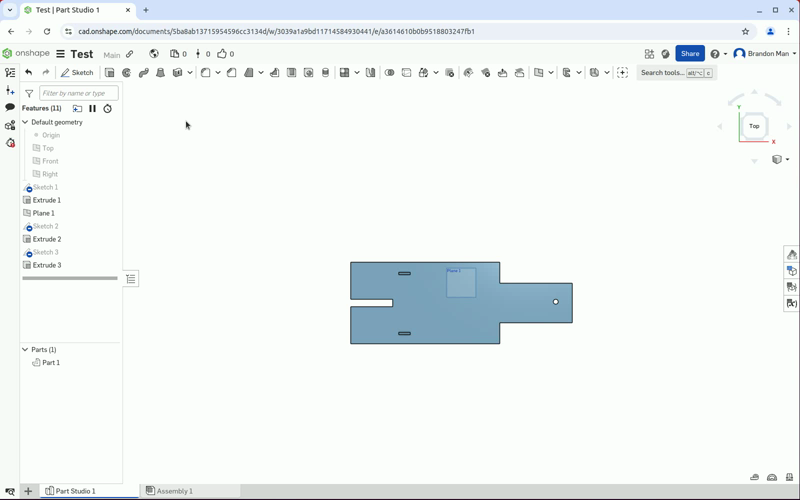
key(shift+h)
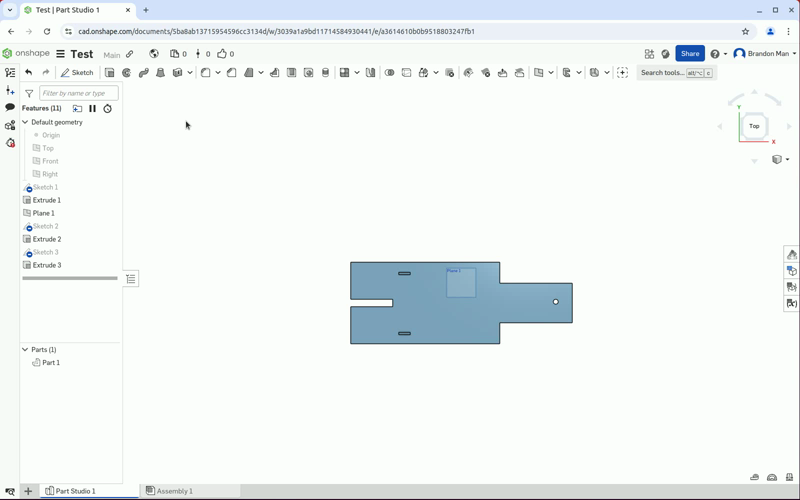
mouse_move(73, 189)
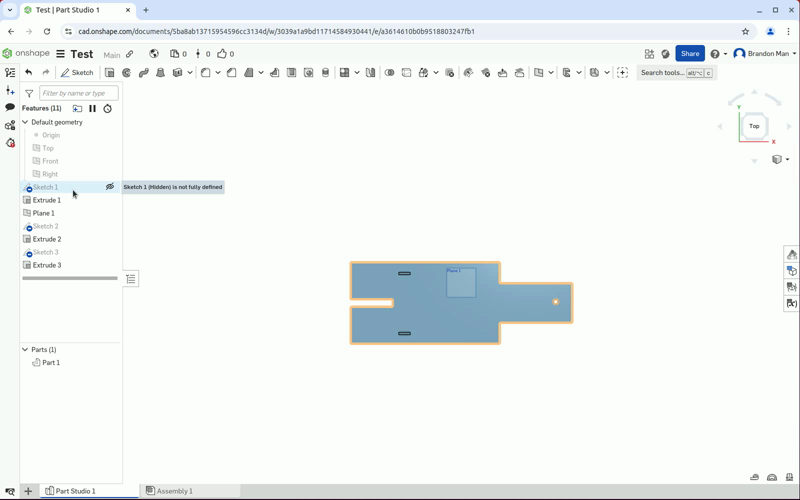
click(73, 189)
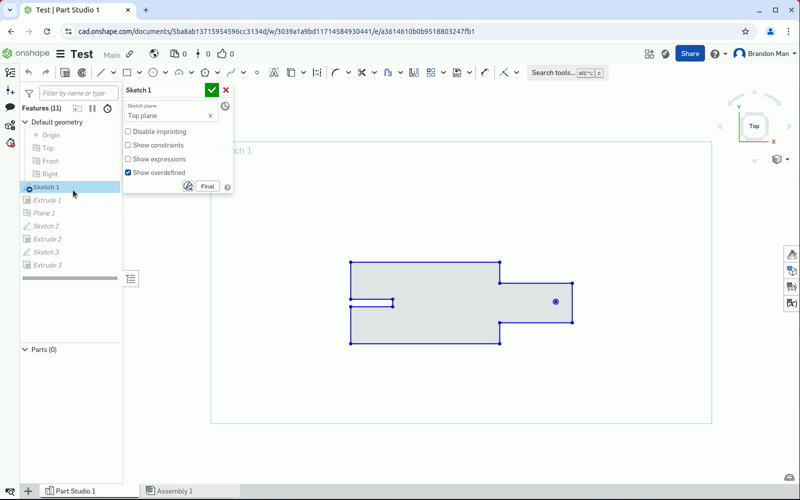
mouse_move(229, 92)
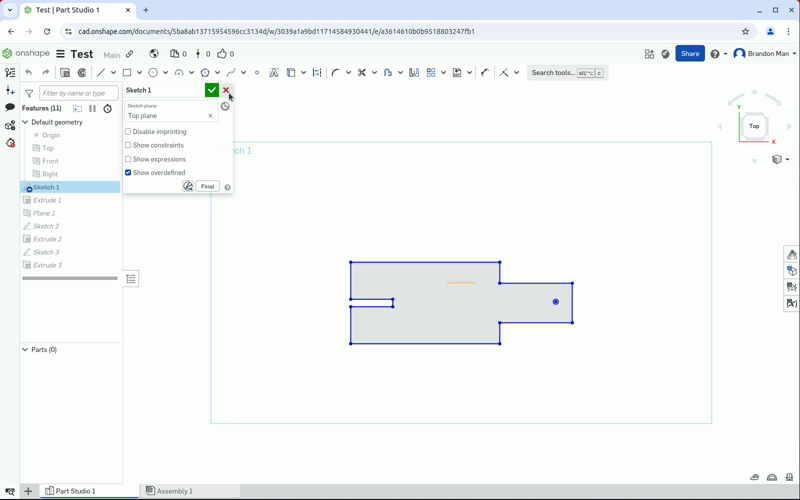
click(229, 92)
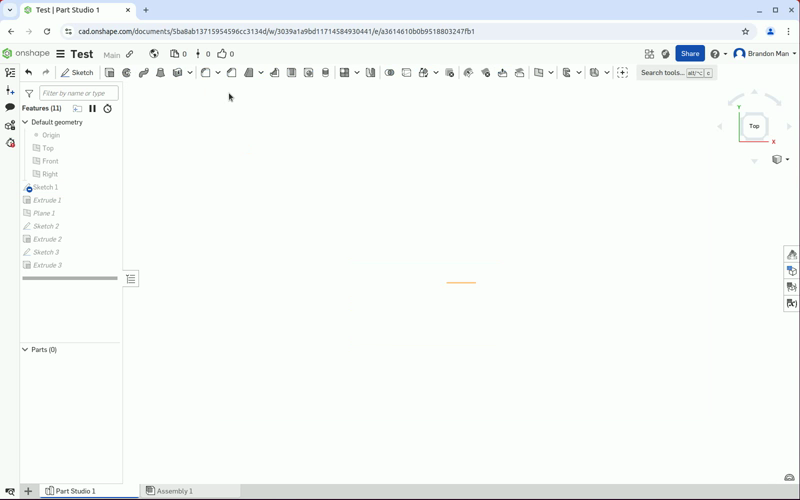
key(shift+s)
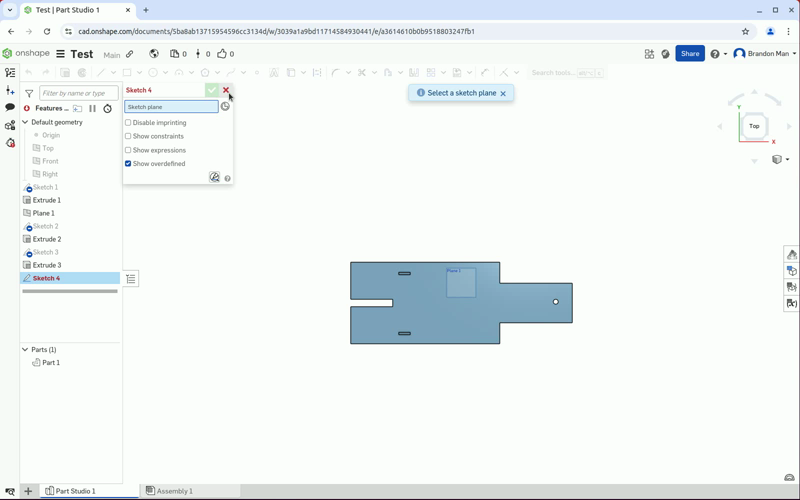
mouse_move(73, 215)
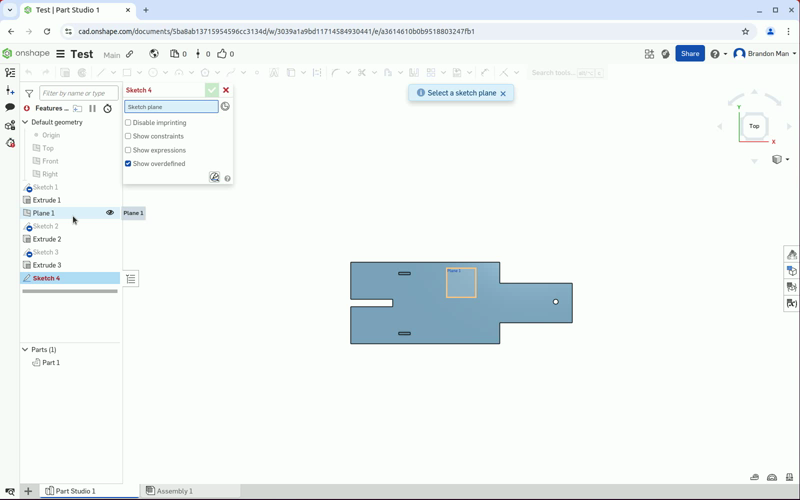
click(73, 215)
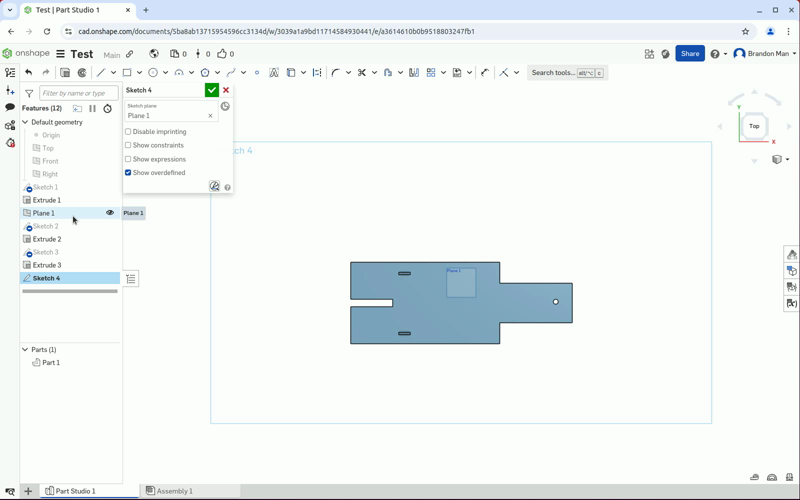
mouse_move(73, 352)
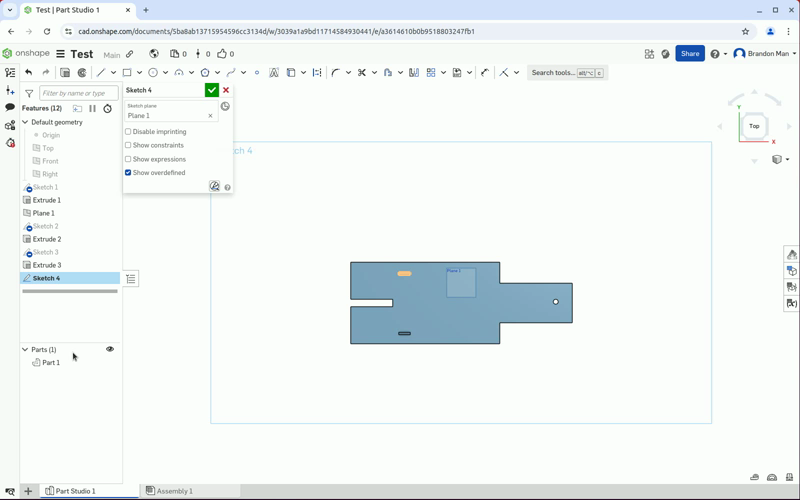
key(y)
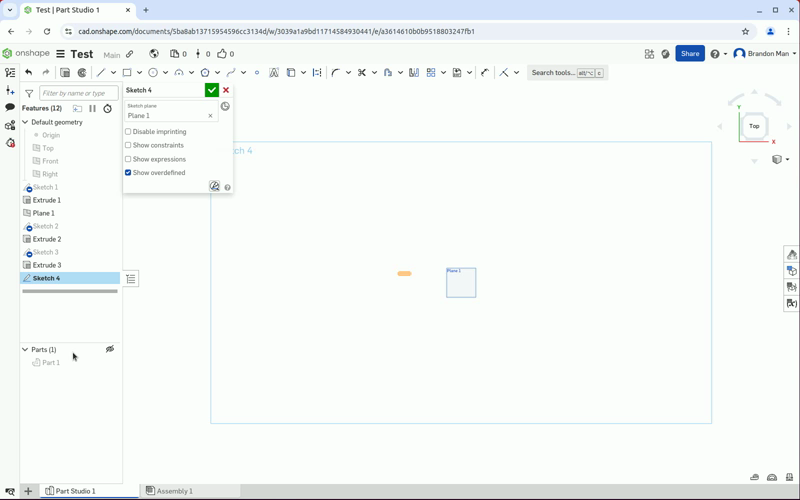
key(l)
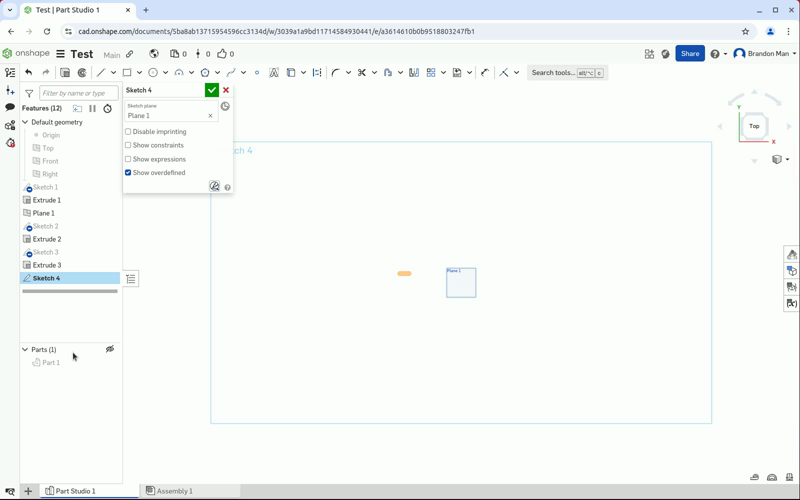
key_down(shift)
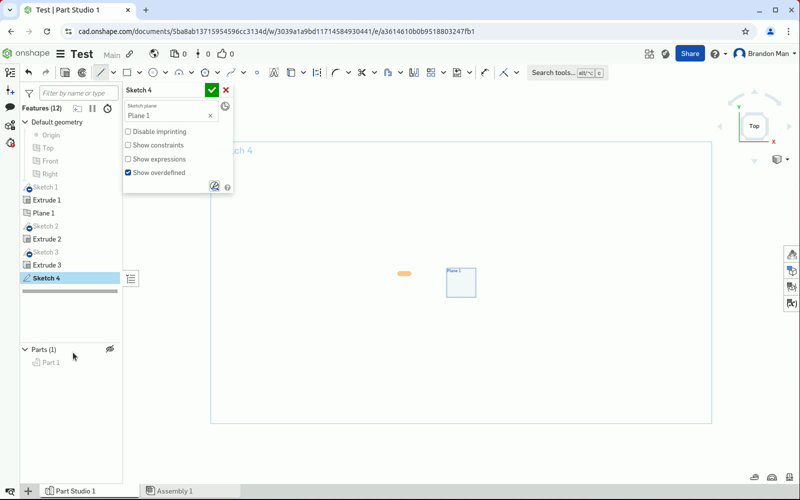
mouse_move(419, 334)
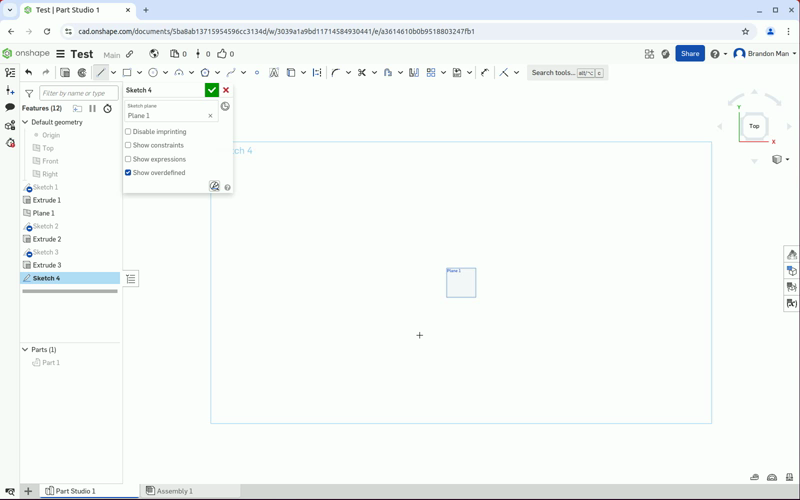
click(419, 334)
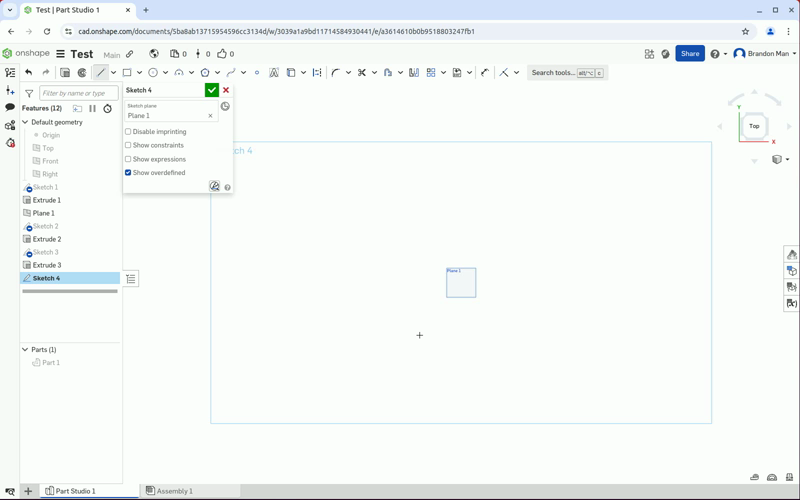
key_up(shift)
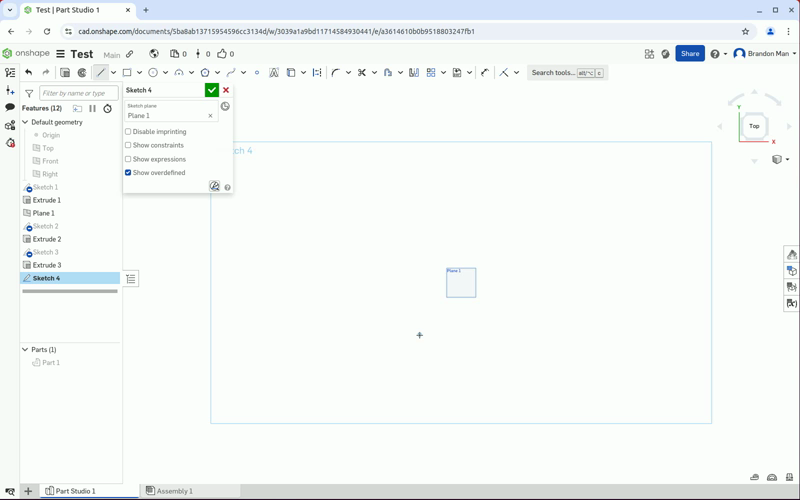
key_down(shift)
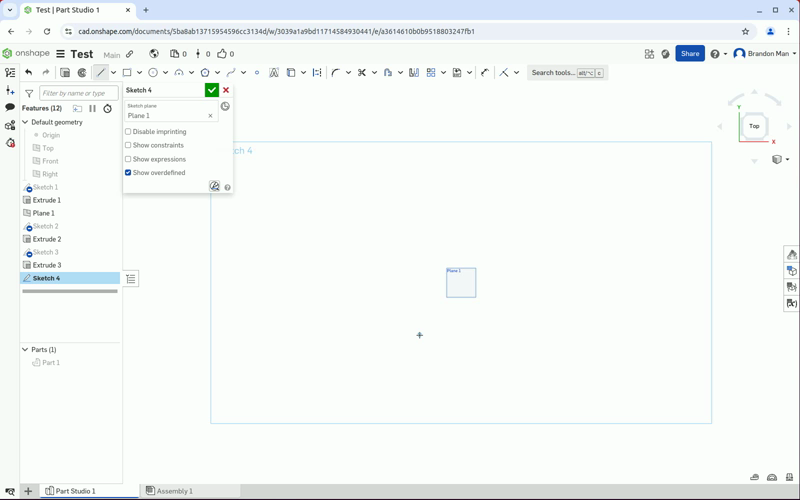
mouse_move(449, 334)
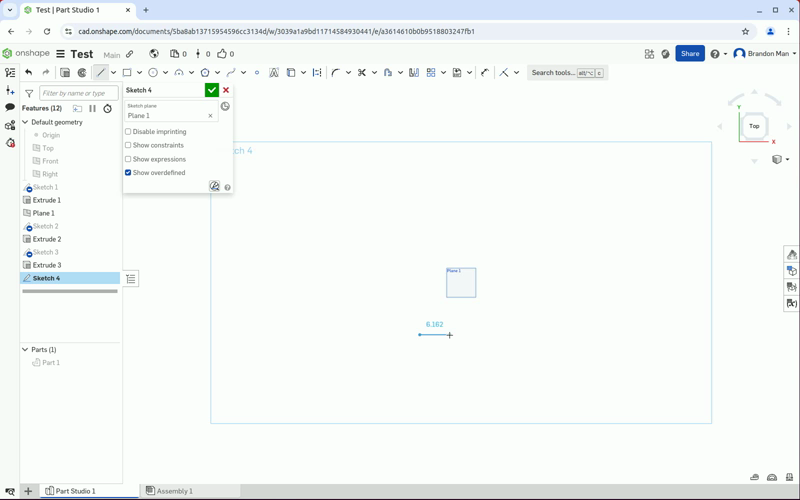
mouse_move(431, 334)
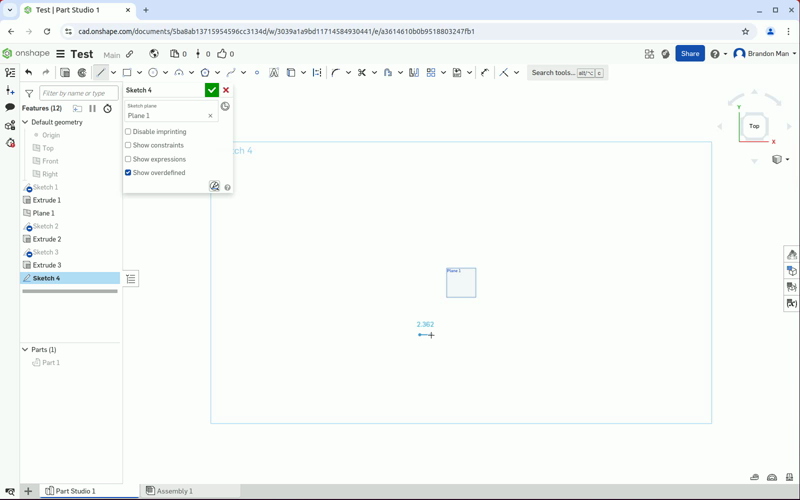
click(431, 334)
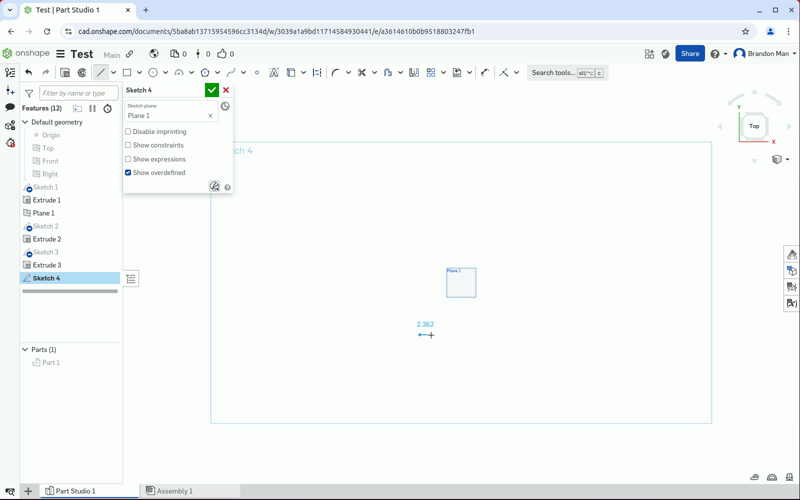
key_up(shift)
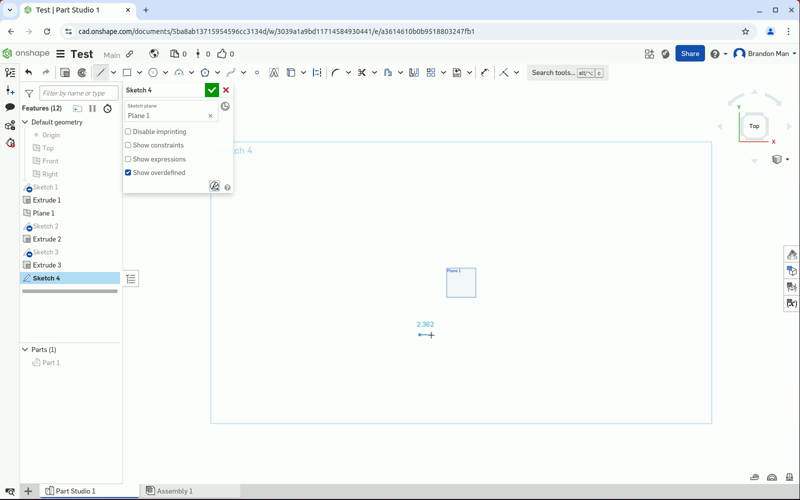
key_down(shift)
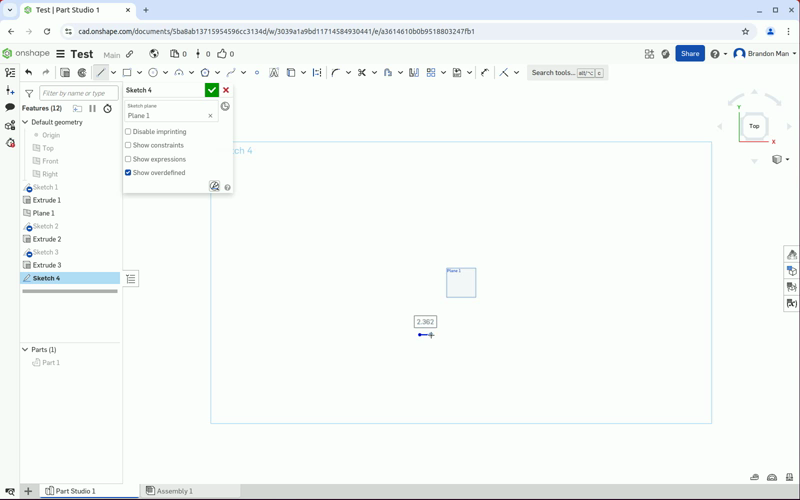
mouse_move(461, 334)
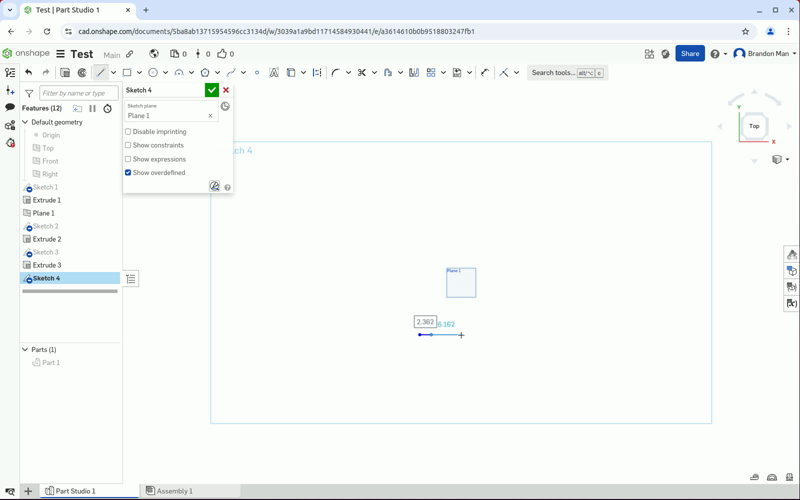
mouse_move(431, 332)
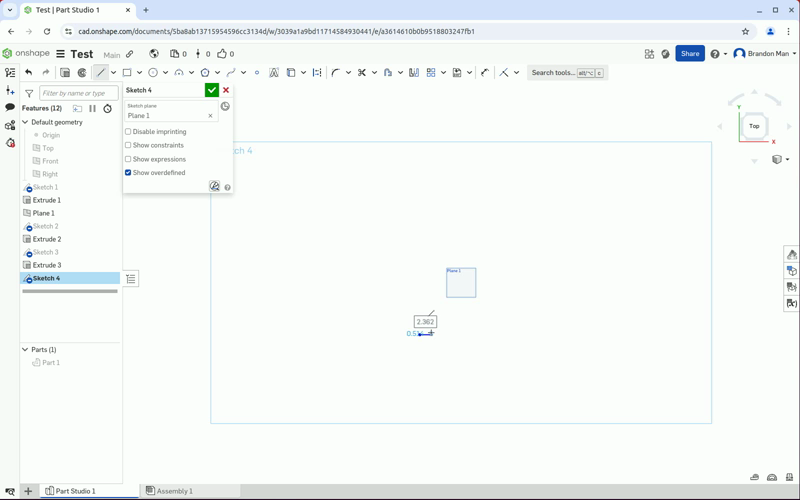
scroll(6)
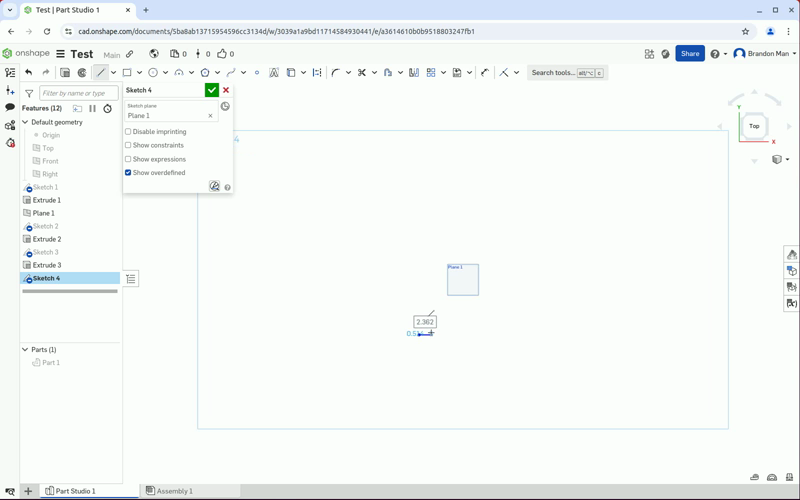
scroll(6)
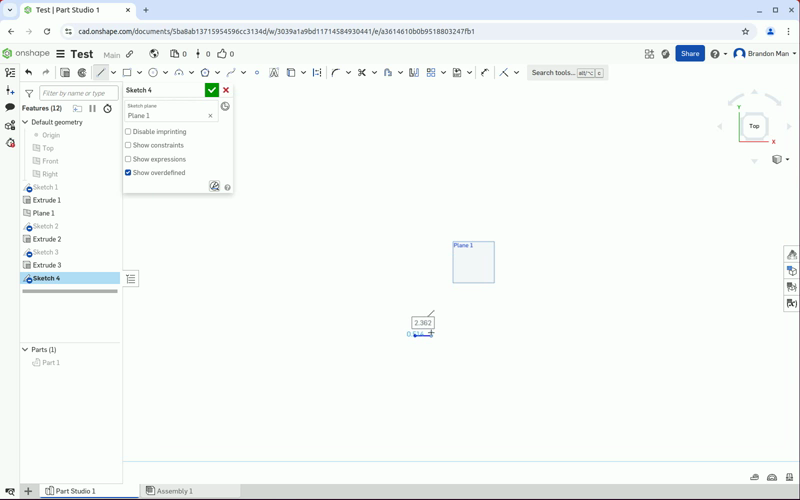
scroll(6)
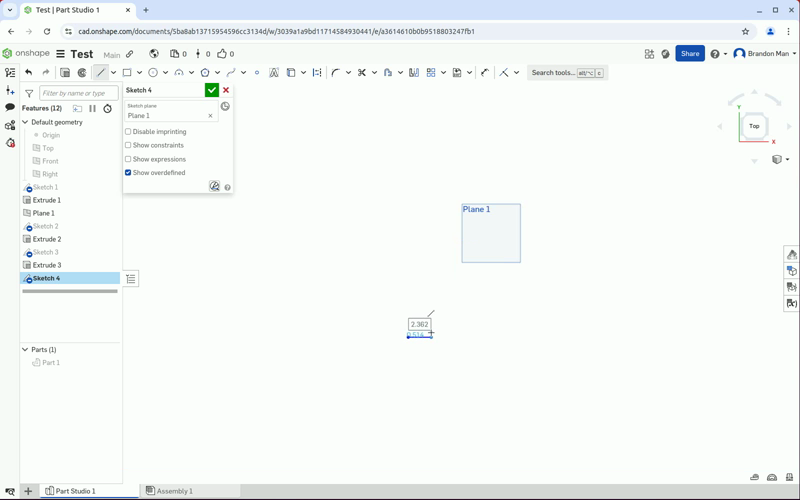
scroll(6)
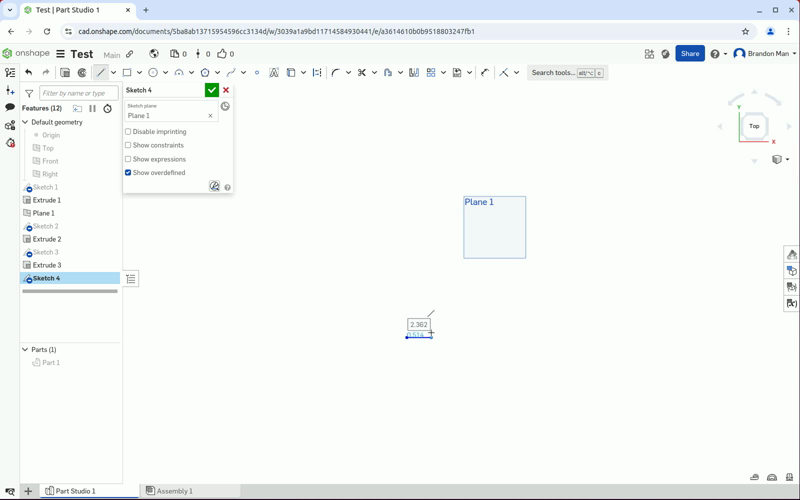
scroll(6)
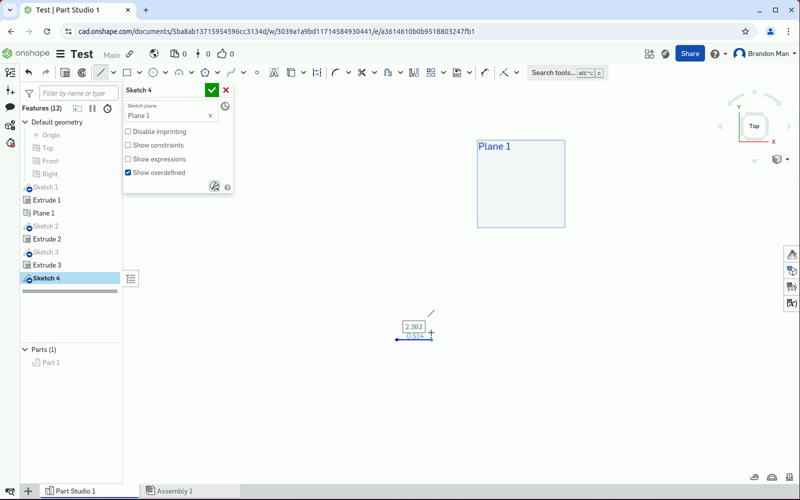
scroll(6)
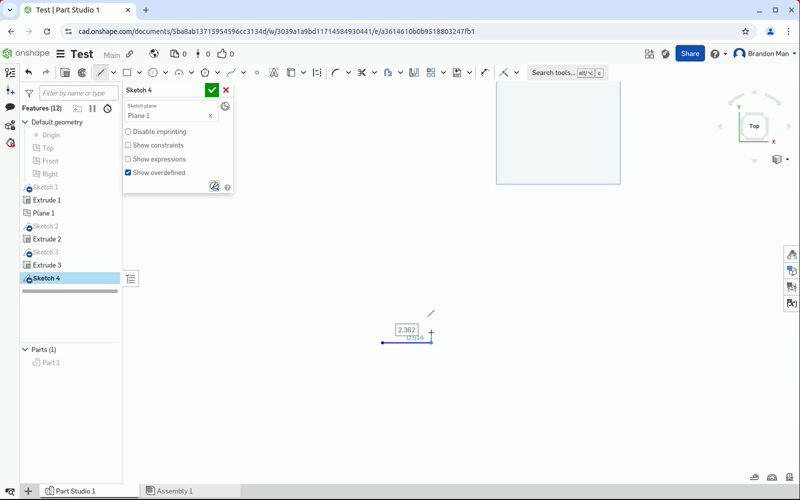
scroll(6)
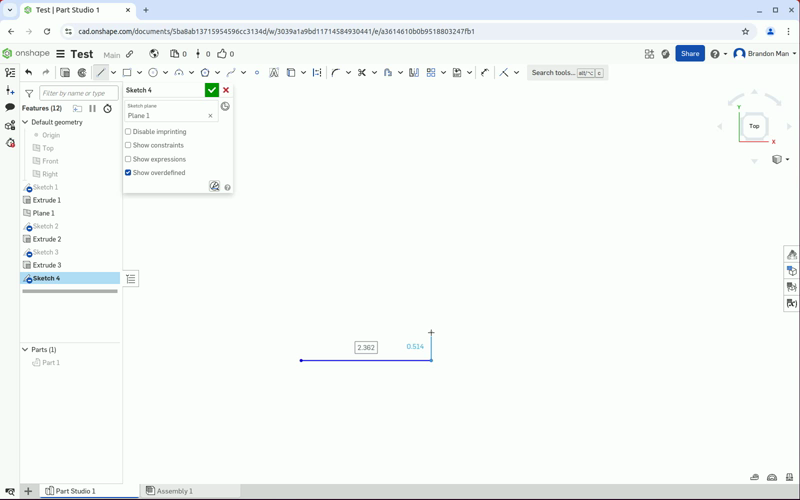
click(431, 332)
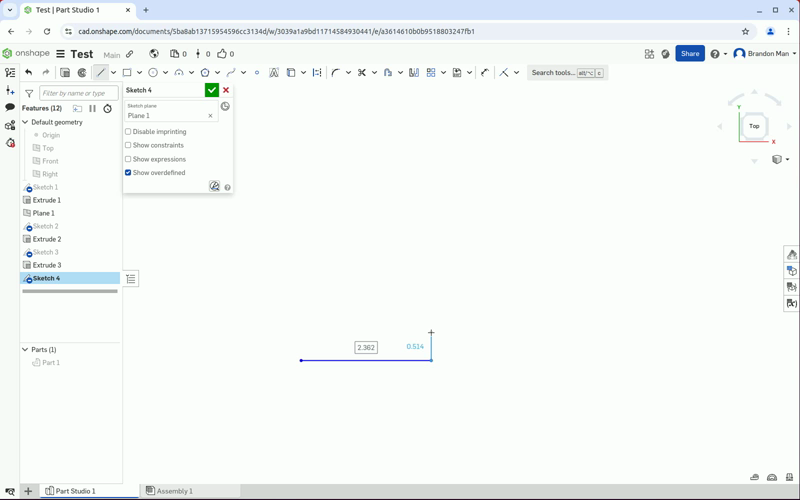
scroll(-6)
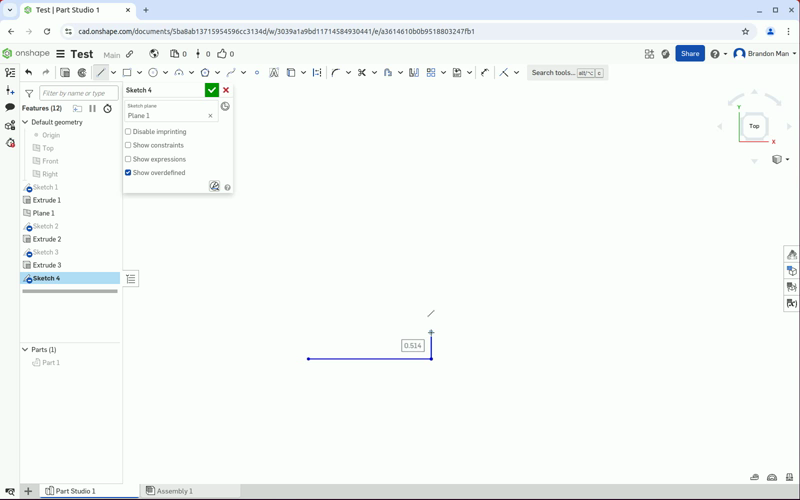
scroll(-6)
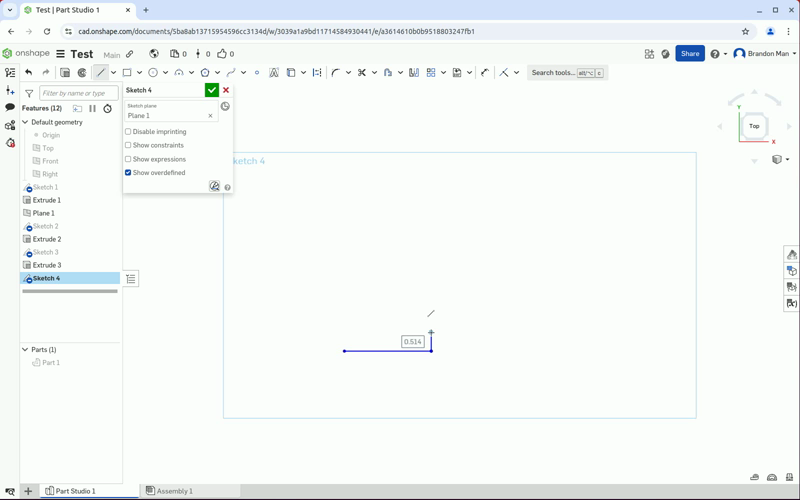
scroll(-6)
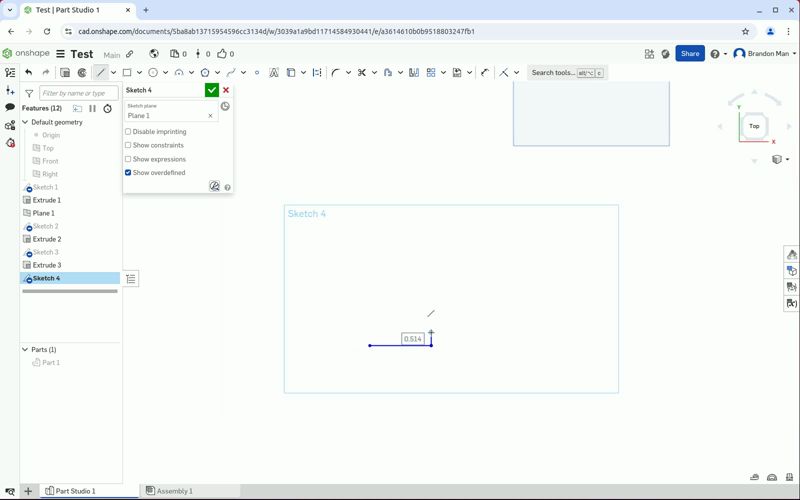
scroll(-6)
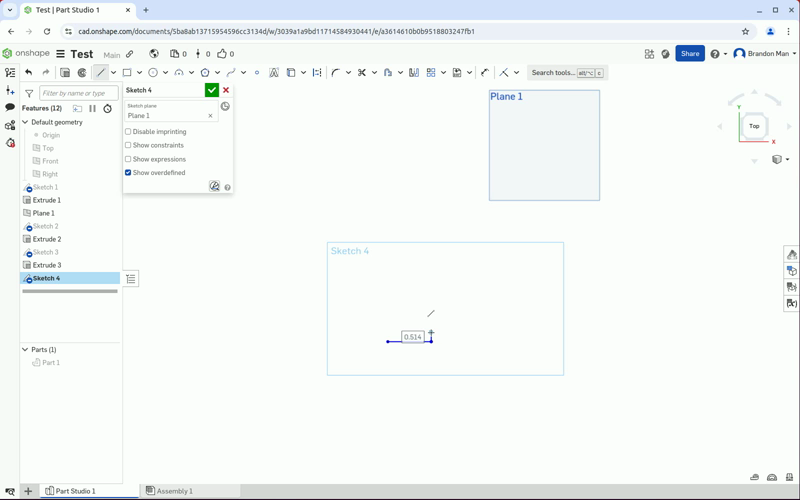
scroll(-6)
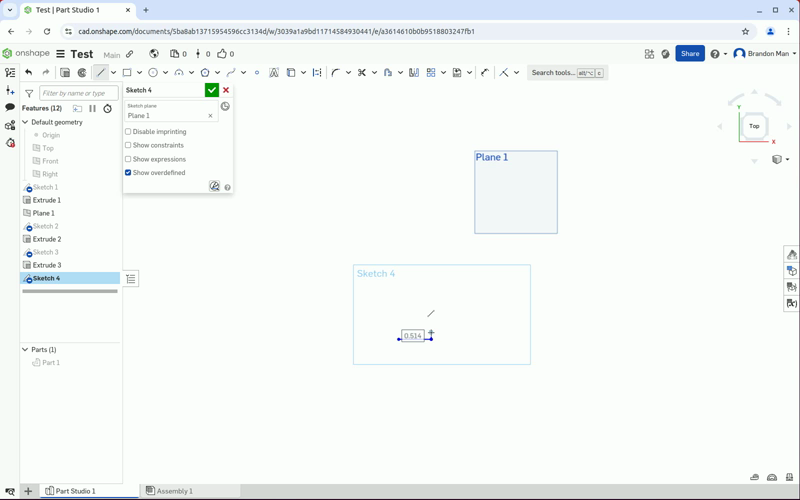
scroll(-6)
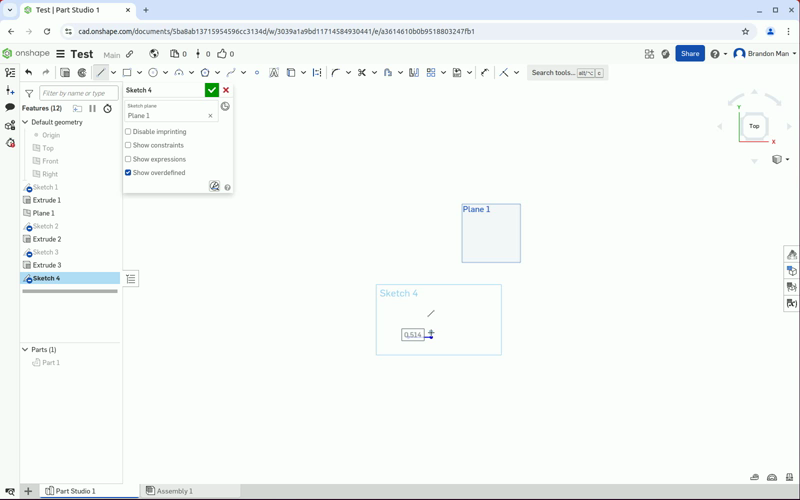
scroll(-6)
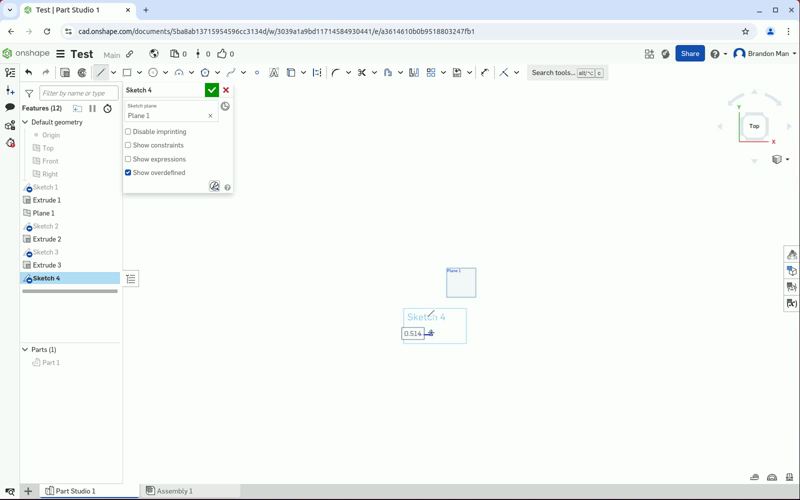
key_up(shift)
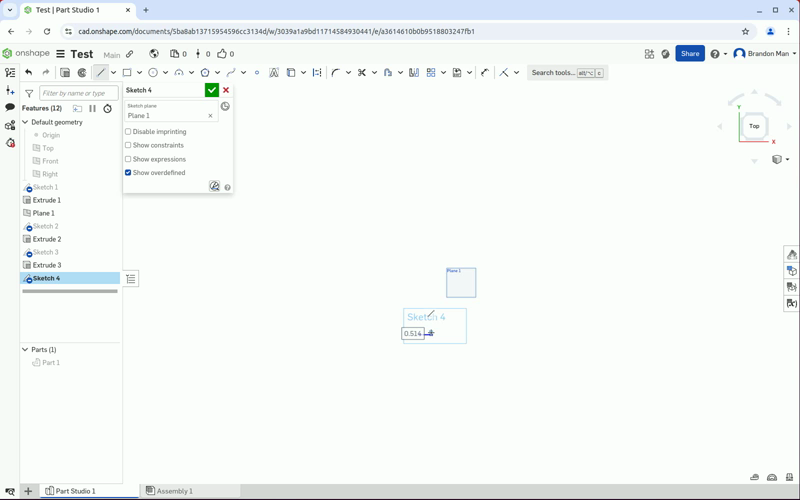
key_down(shift)
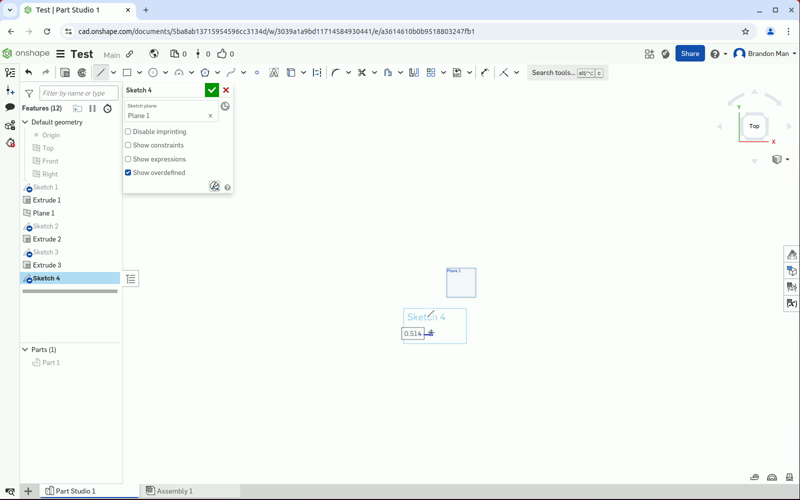
mouse_move(461, 332)
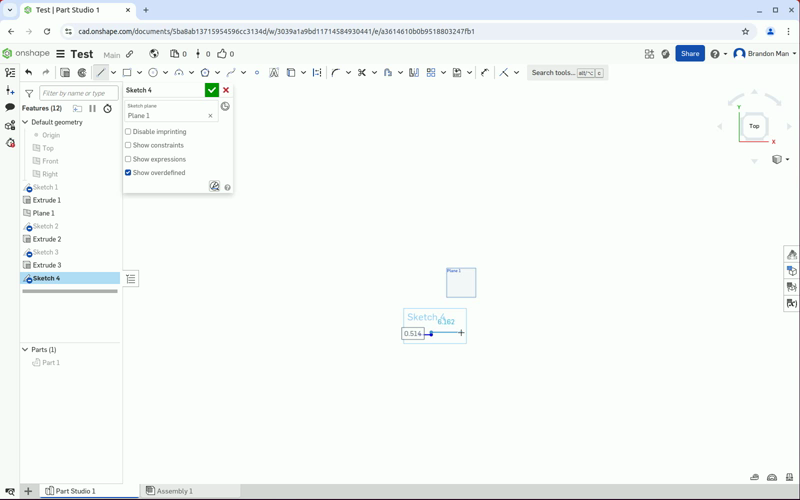
mouse_move(419, 332)
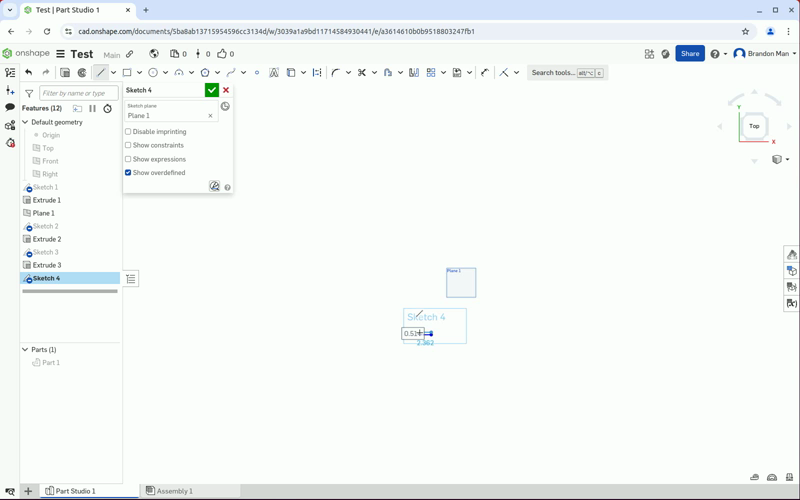
scroll(6)
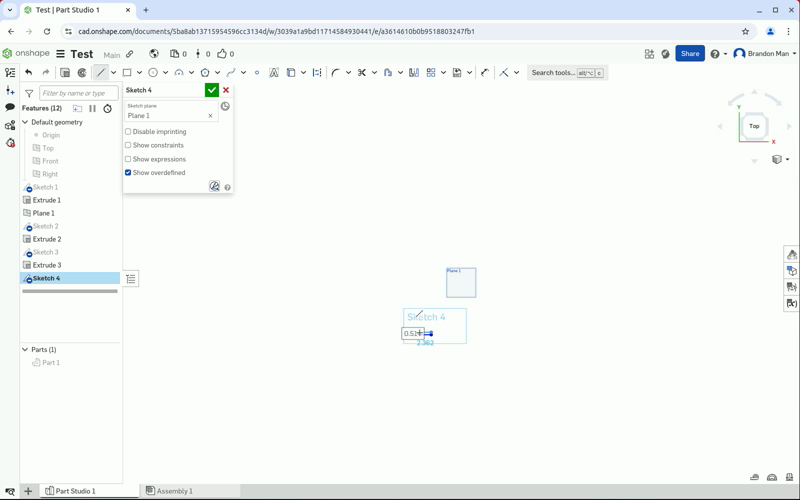
scroll(6)
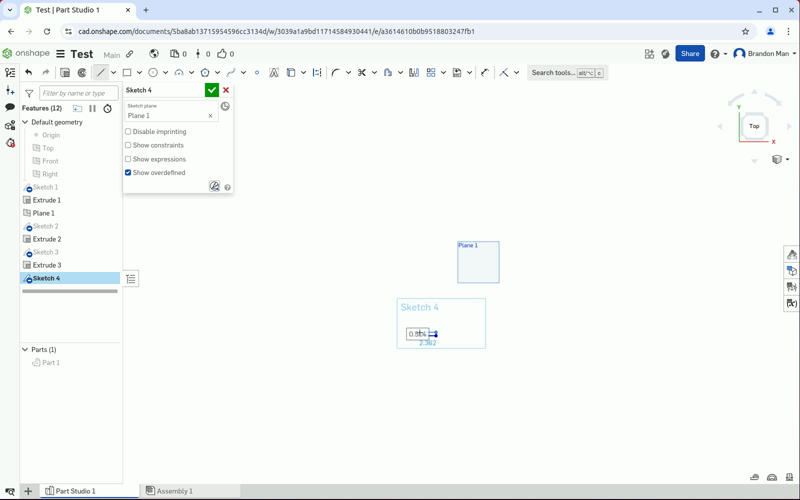
scroll(6)
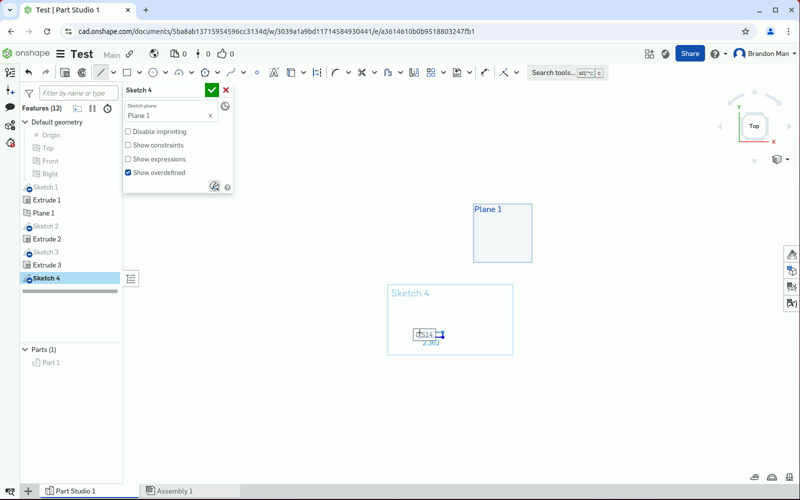
scroll(6)
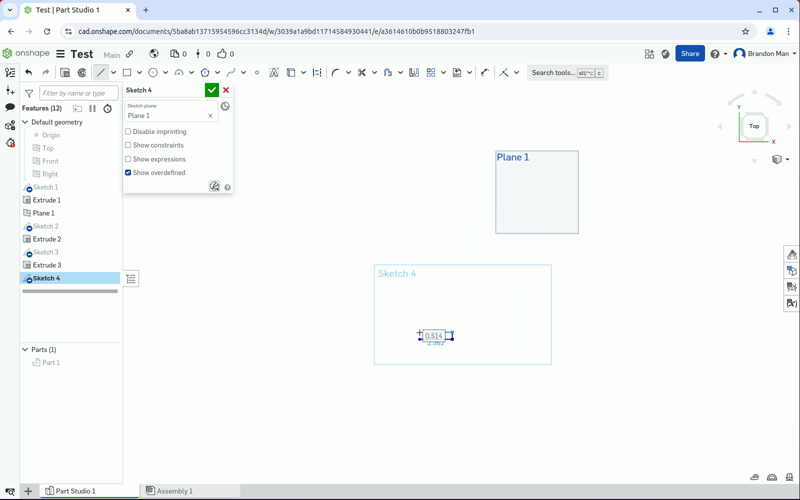
scroll(6)
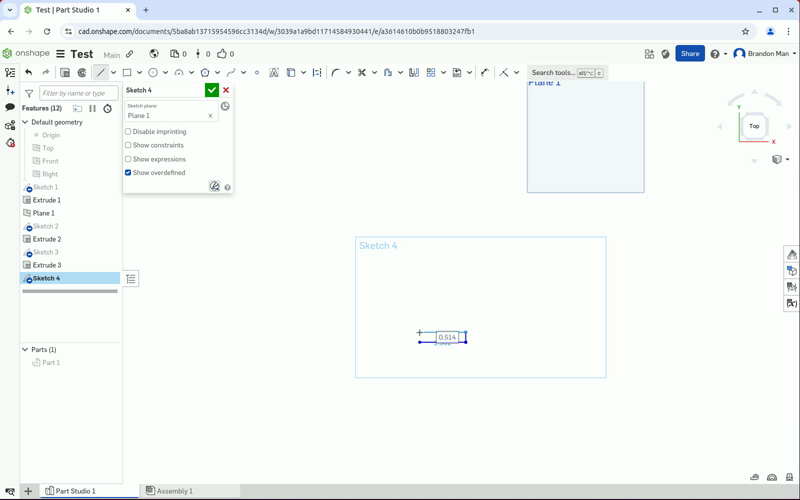
scroll(6)
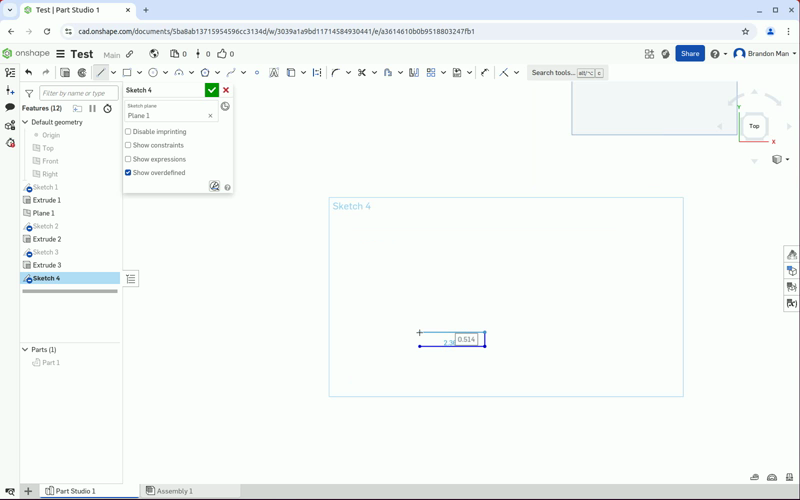
scroll(6)
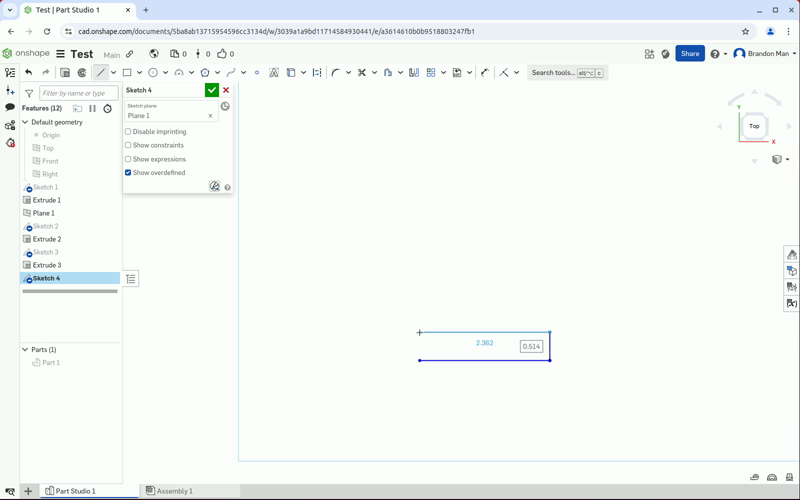
click(419, 332)
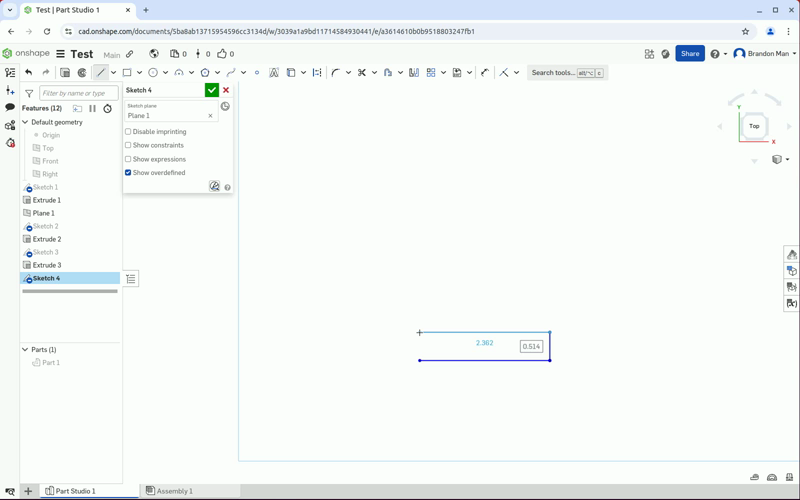
scroll(-6)
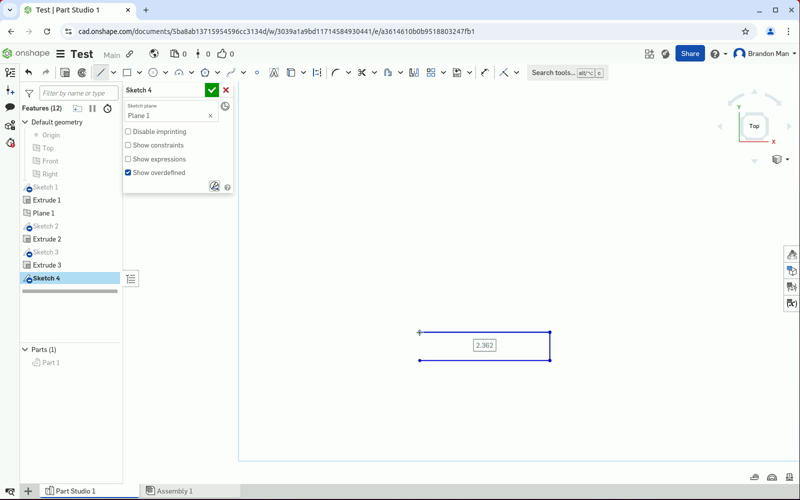
scroll(-6)
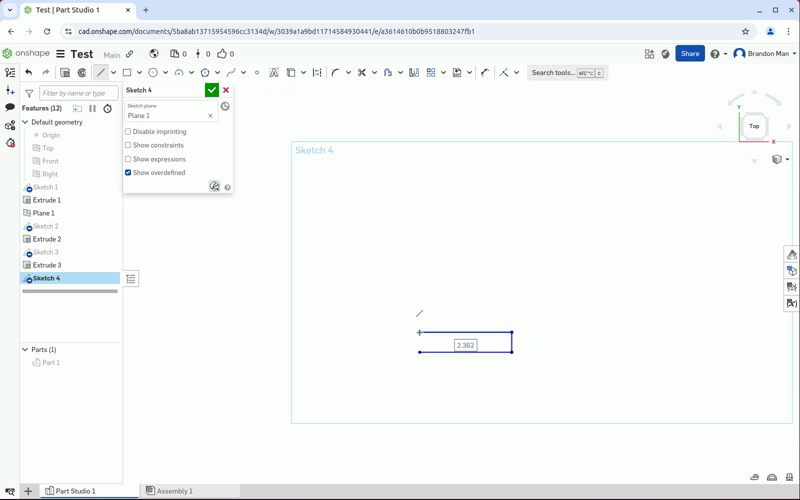
scroll(-6)
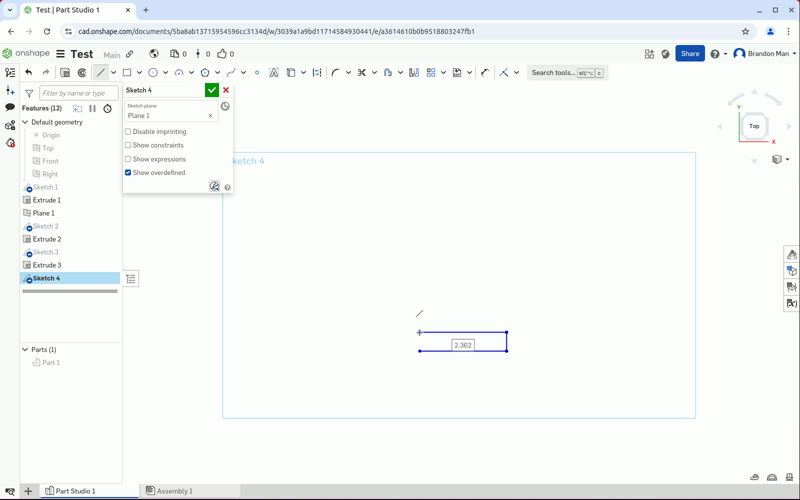
scroll(-6)
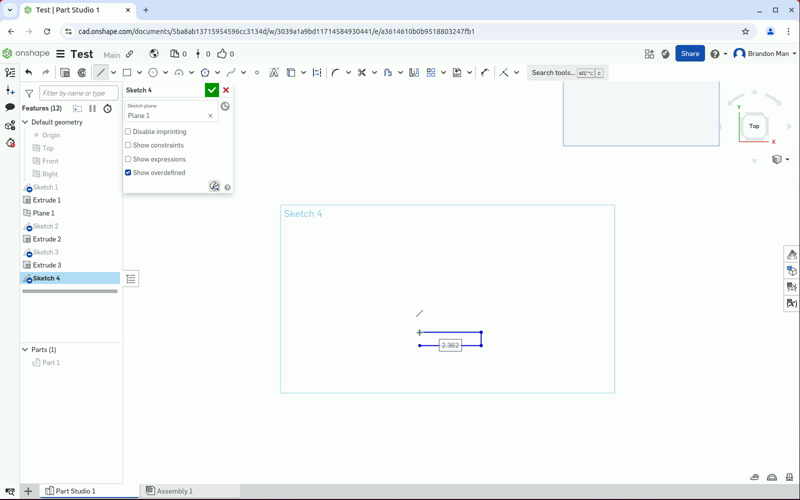
scroll(-6)
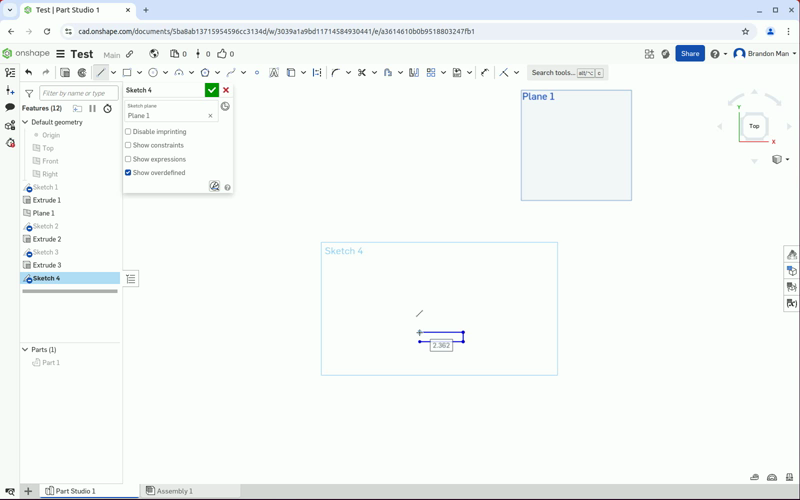
scroll(-6)
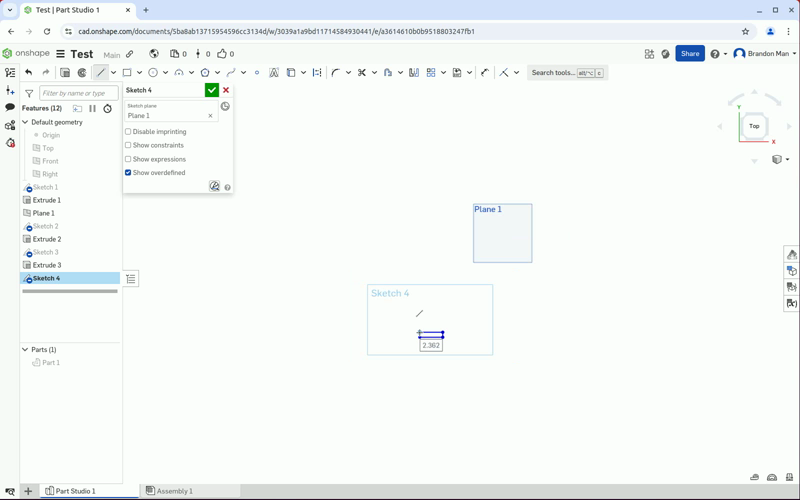
scroll(-6)
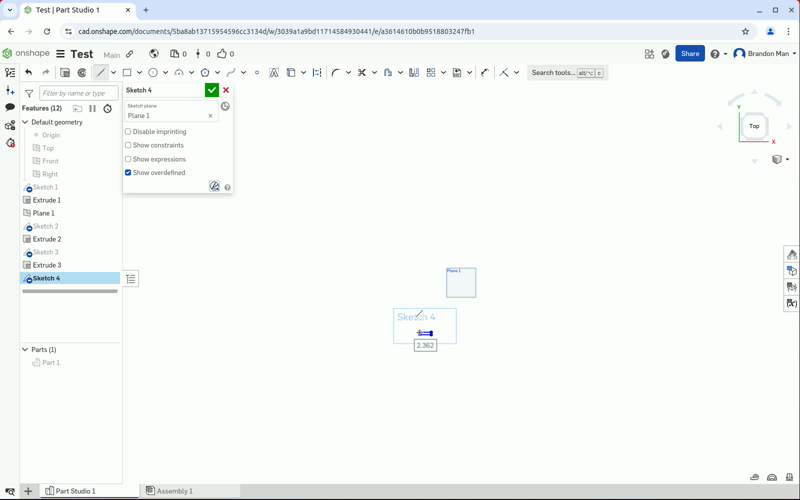
key_up(shift)
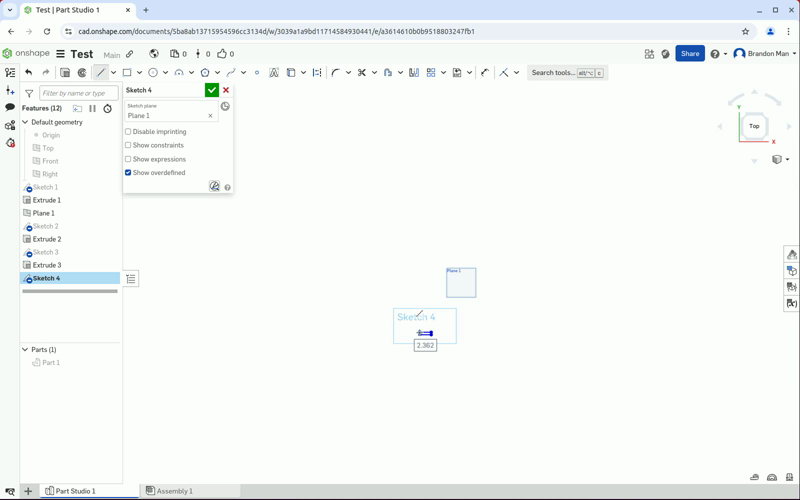
mouse_move(449, 332)
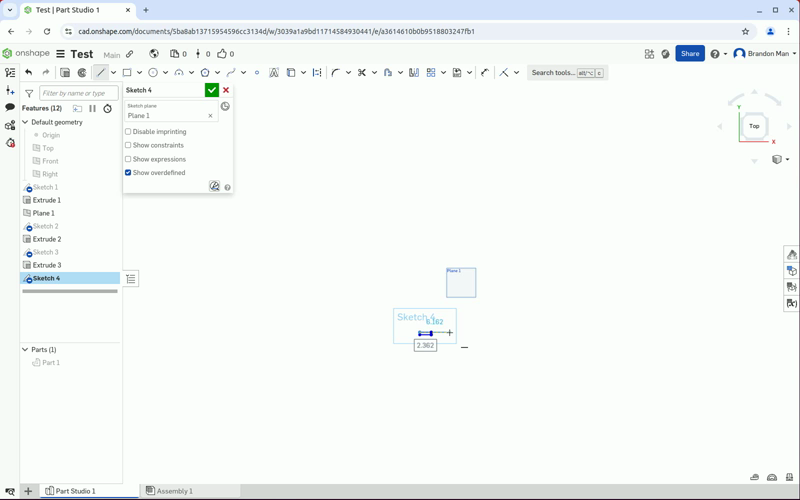
key_down(shift)
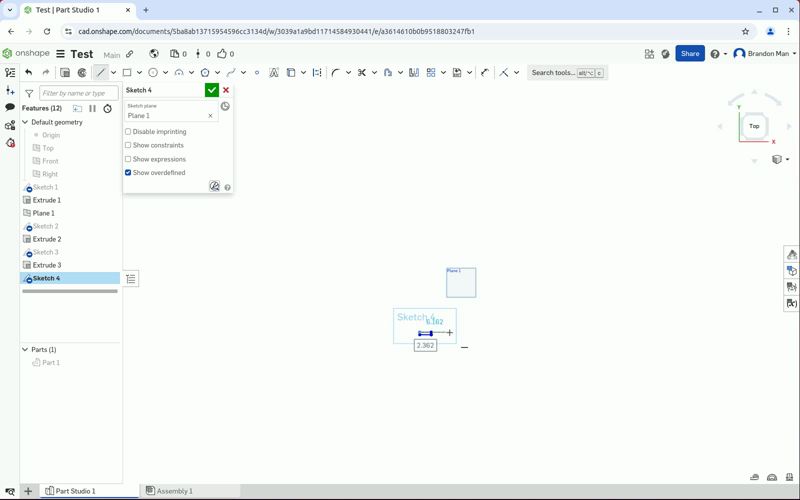
mouse_move(419, 334)
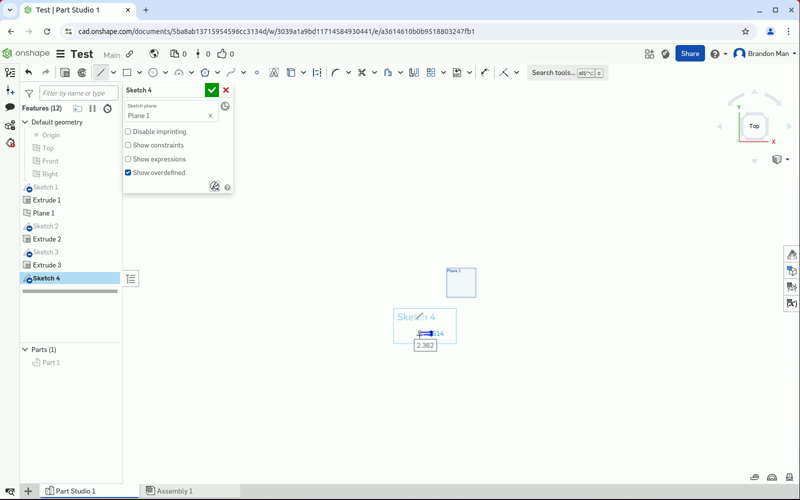
scroll(6)
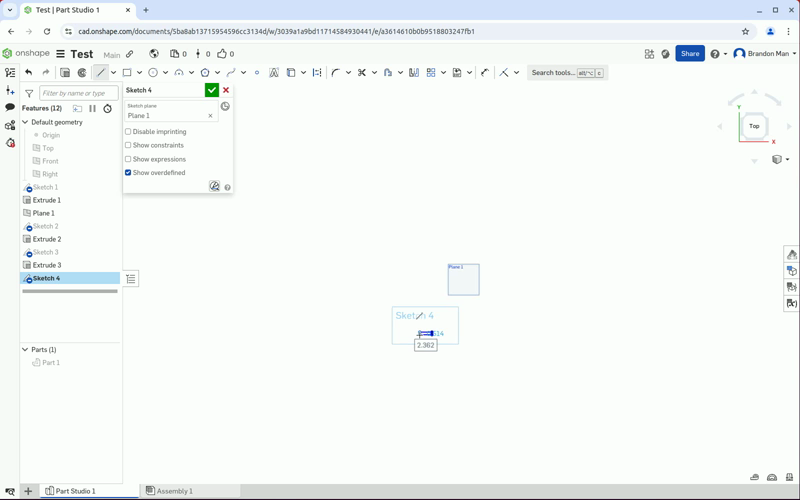
scroll(6)
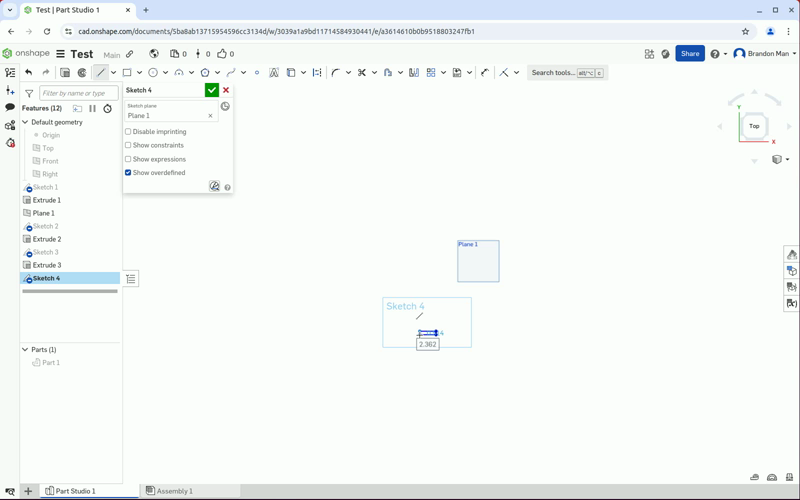
scroll(6)
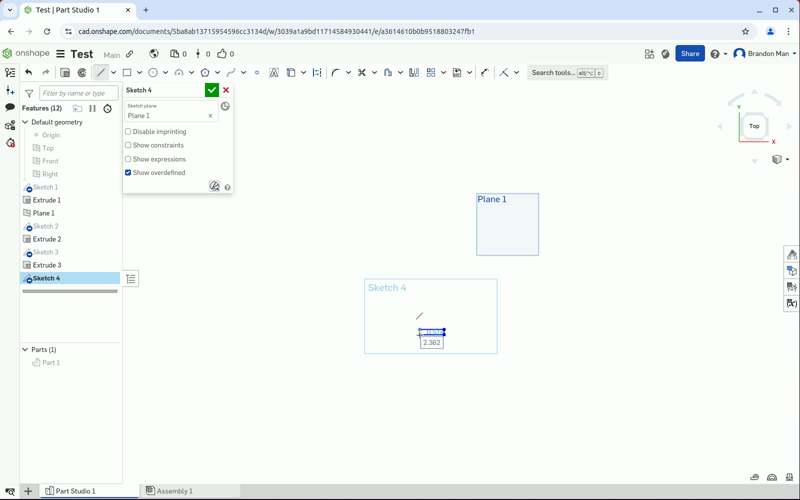
scroll(6)
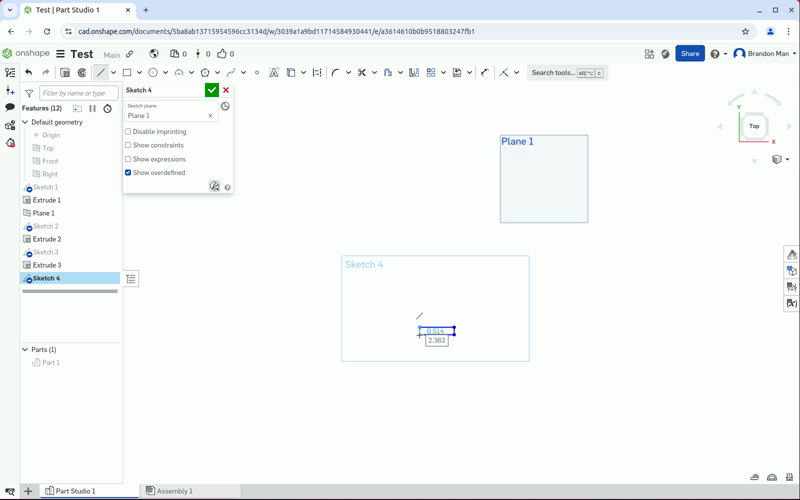
scroll(6)
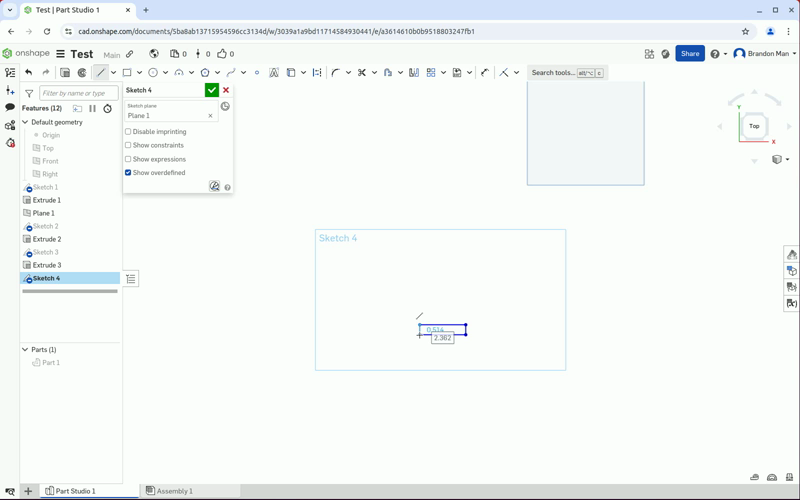
scroll(6)
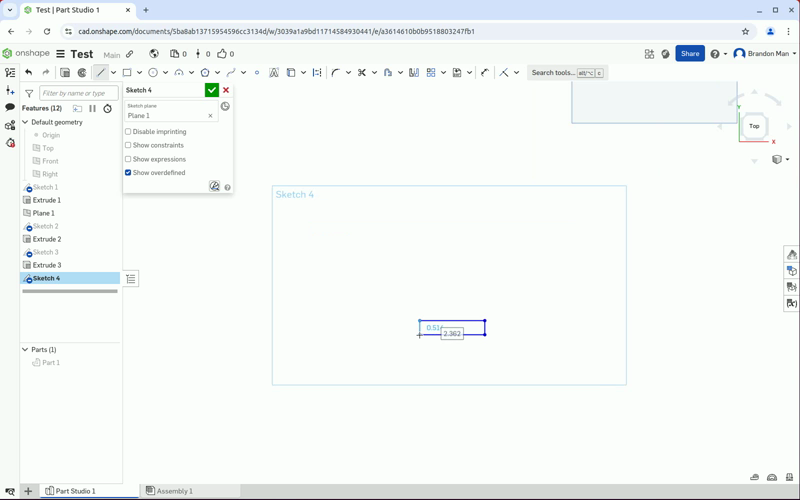
scroll(6)
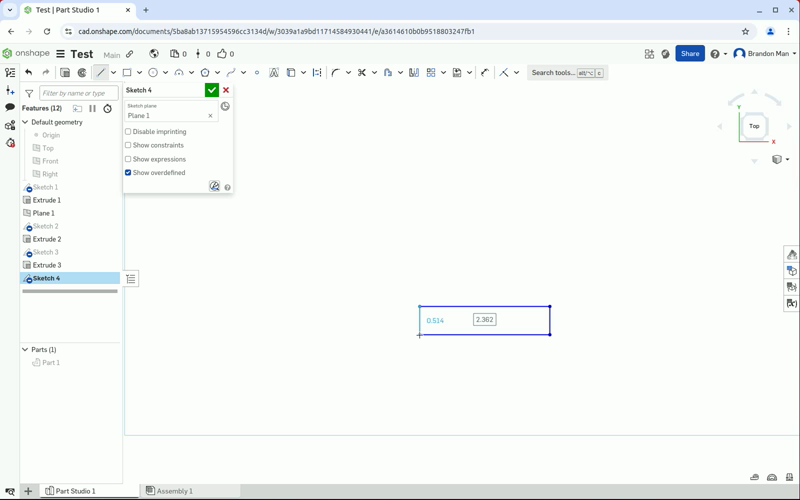
key_up(shift)
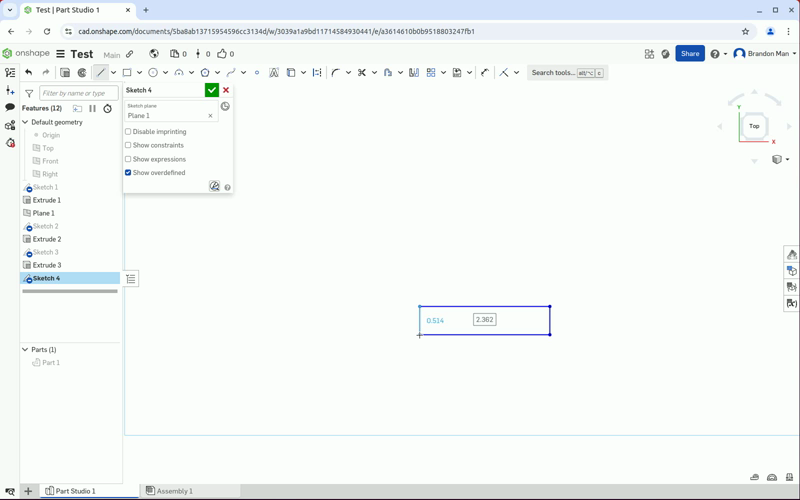
click(419, 334)
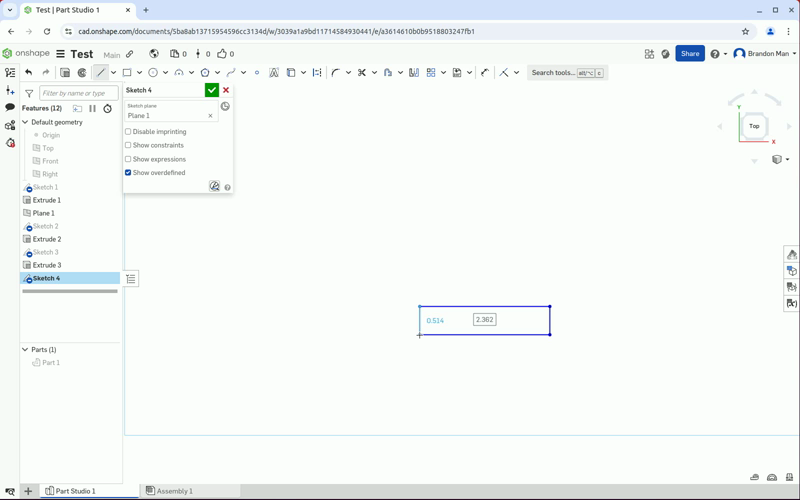
scroll(-6)
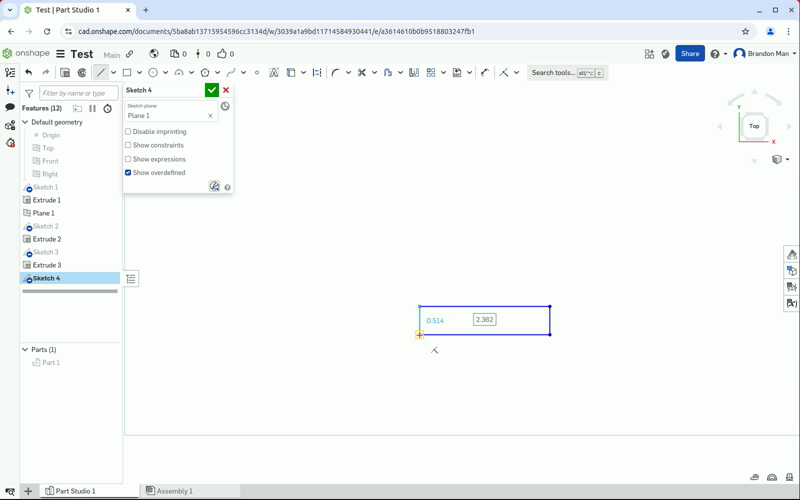
scroll(-6)
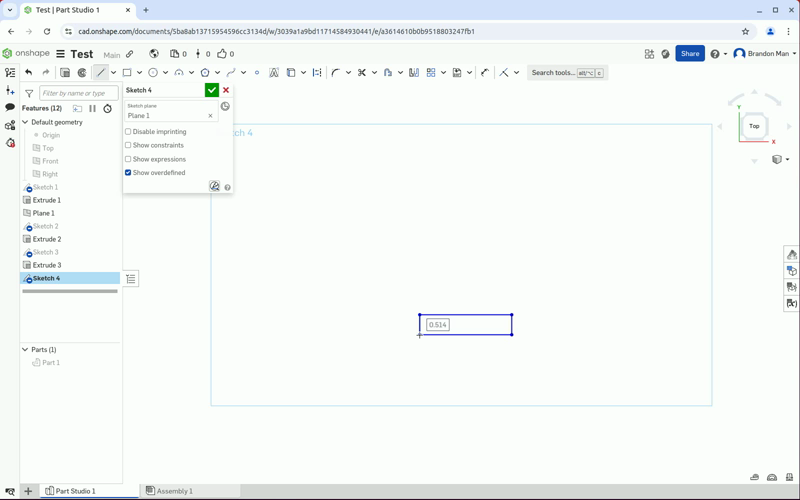
scroll(-6)
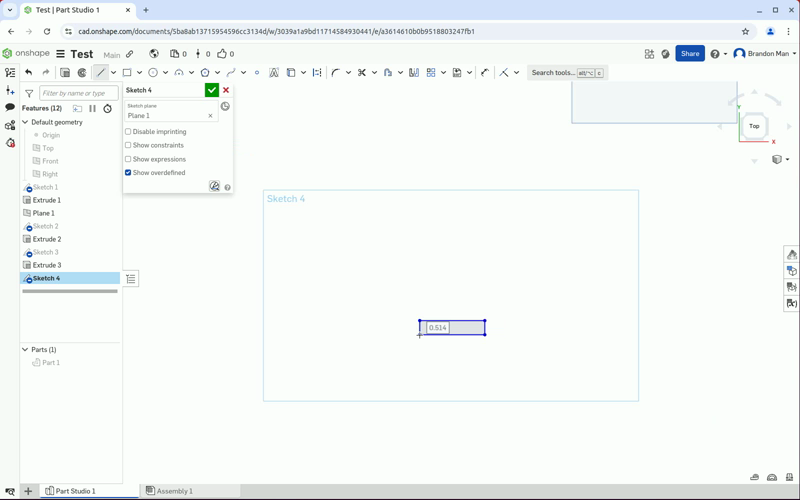
scroll(-6)
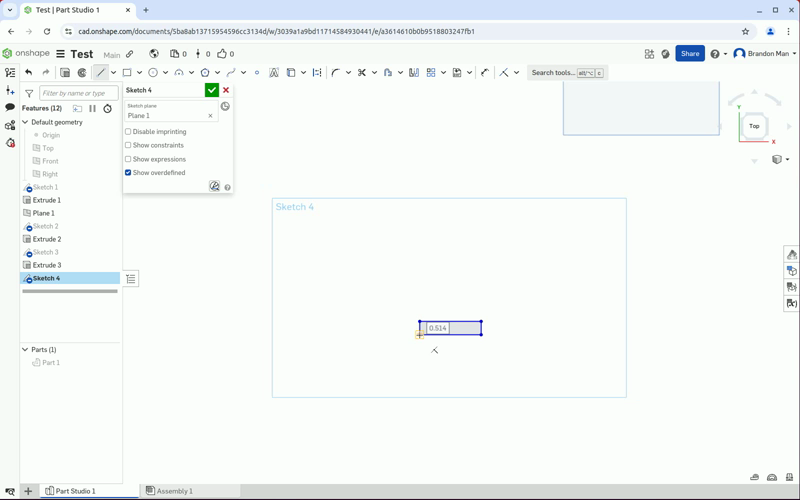
scroll(-6)
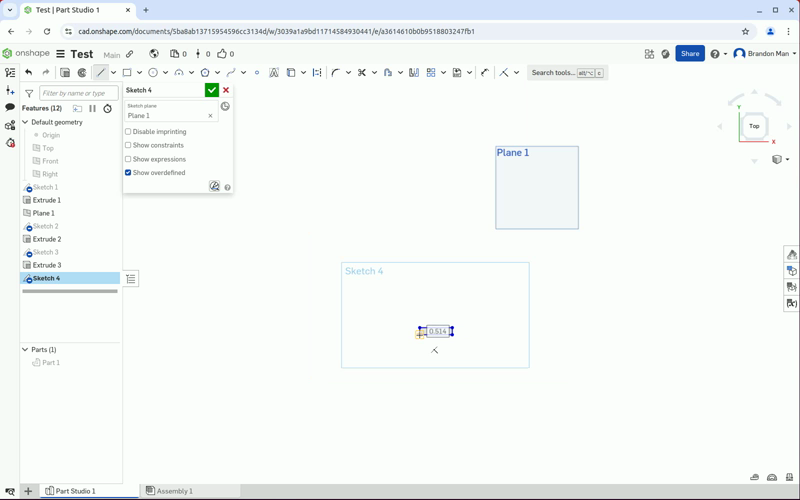
scroll(-6)
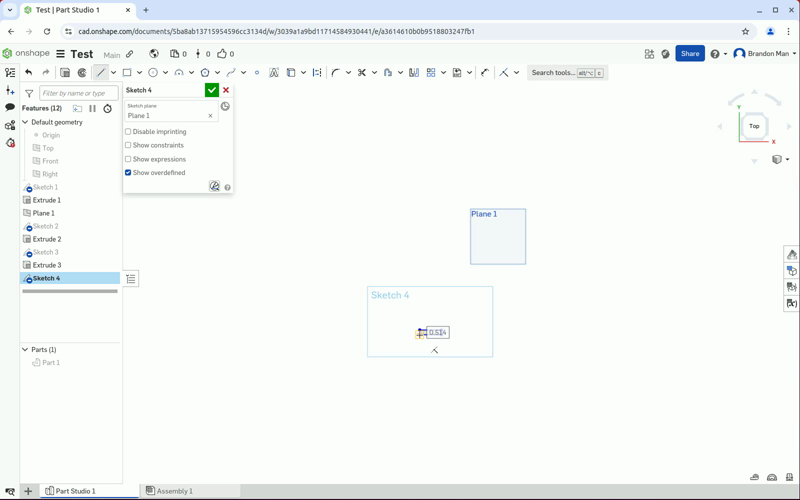
scroll(-6)
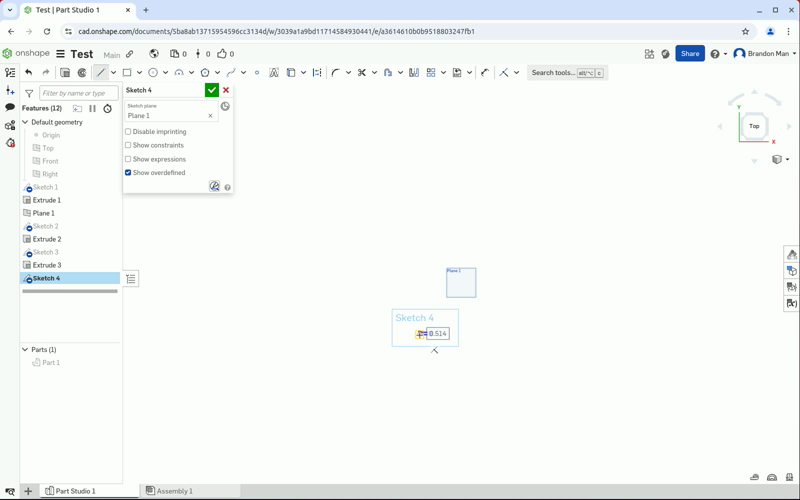
key(esc)
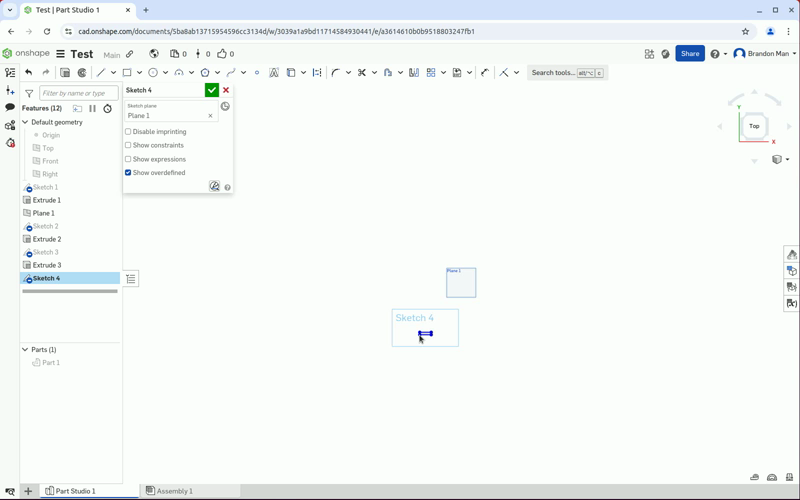
mouse_move(429, 333)
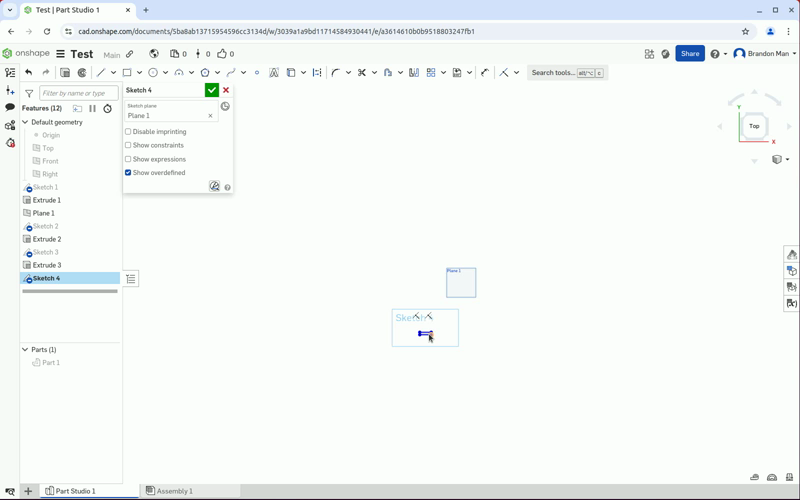
scroll(6)
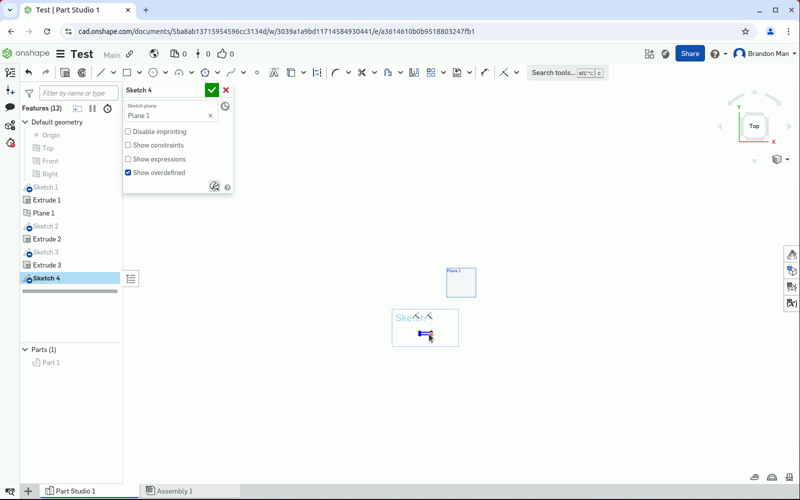
scroll(6)
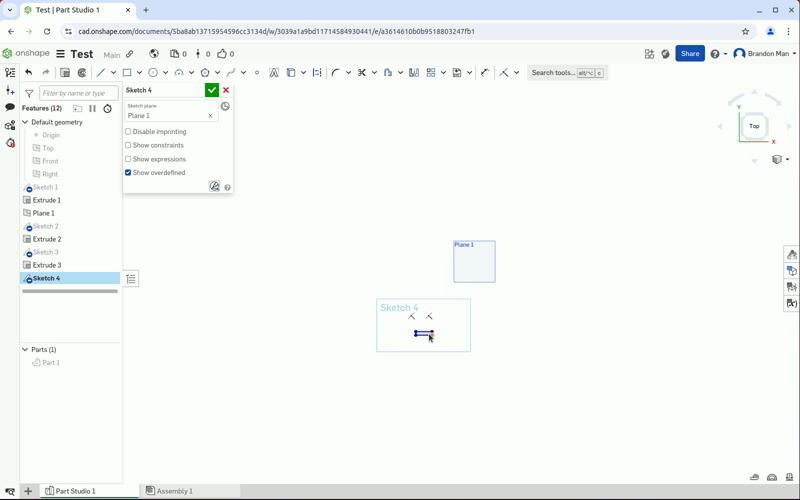
scroll(6)
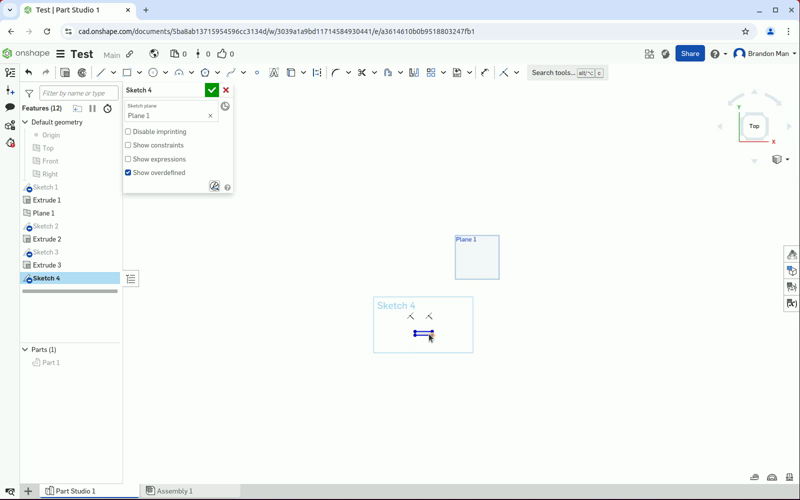
scroll(6)
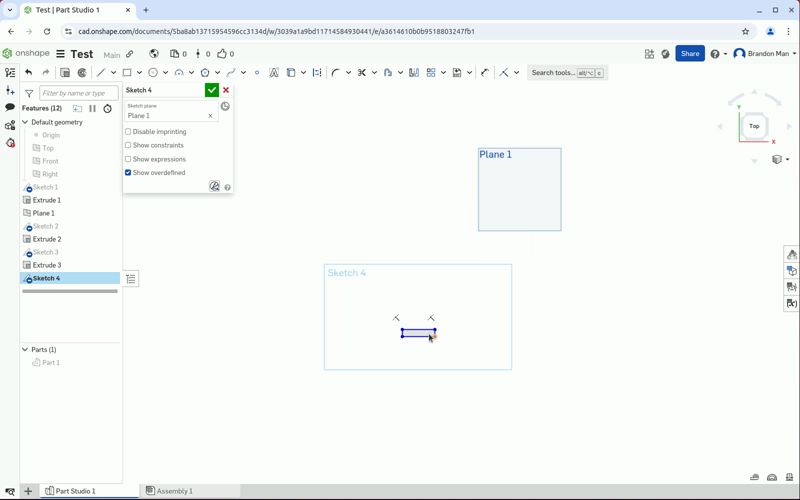
scroll(6)
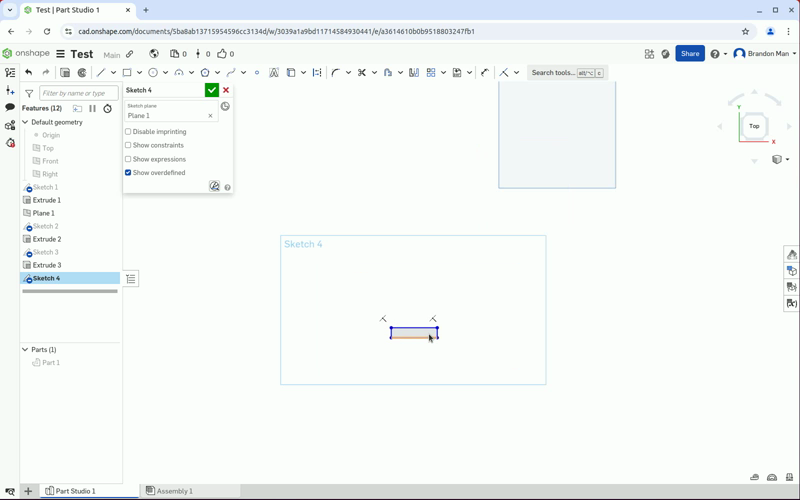
scroll(6)
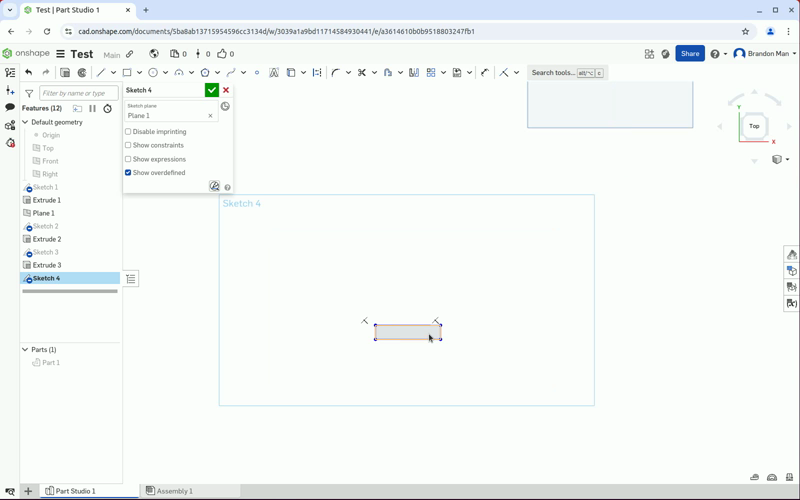
scroll(6)
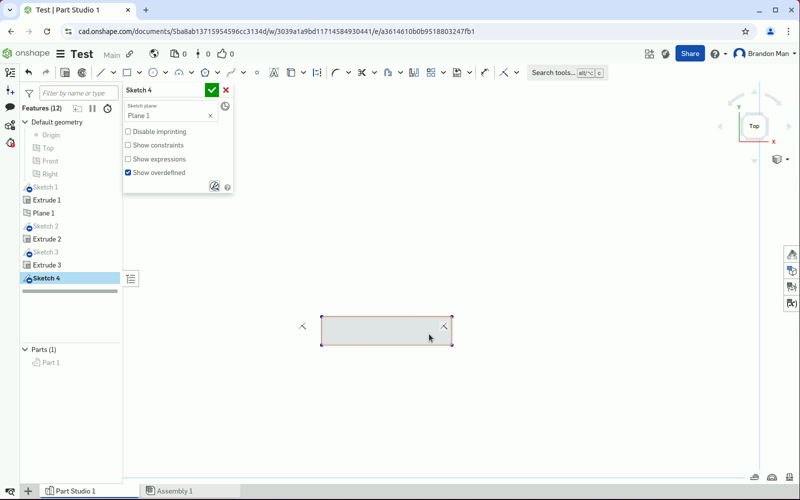
click(429, 333)
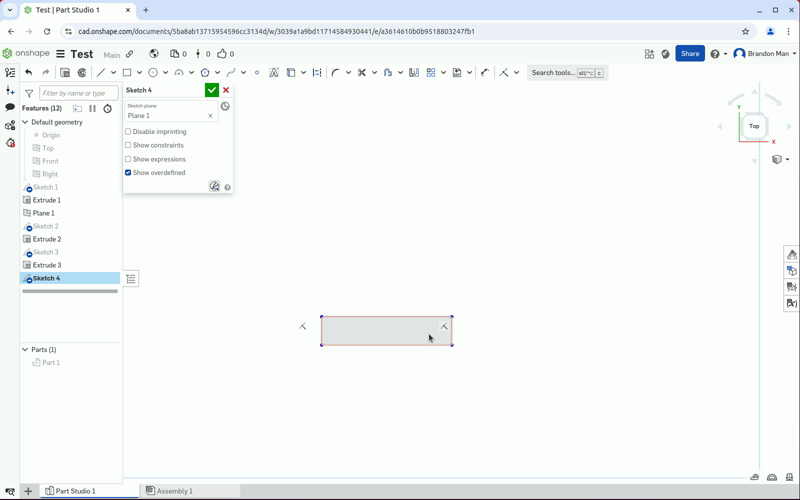
scroll(-6)
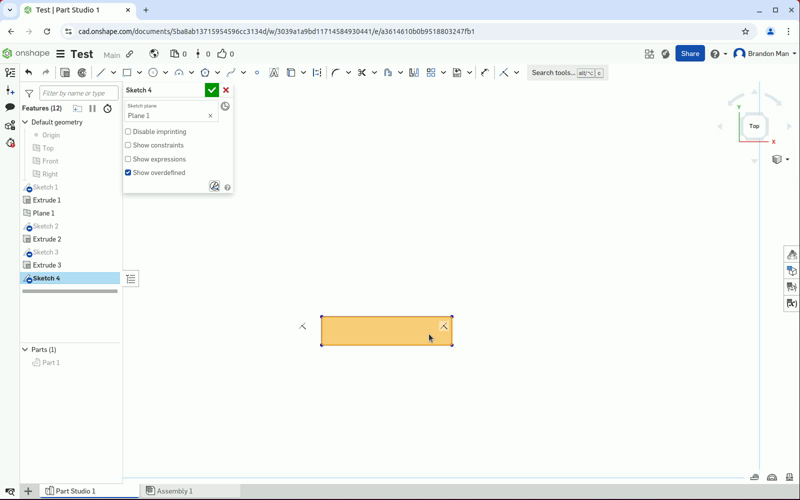
scroll(-6)
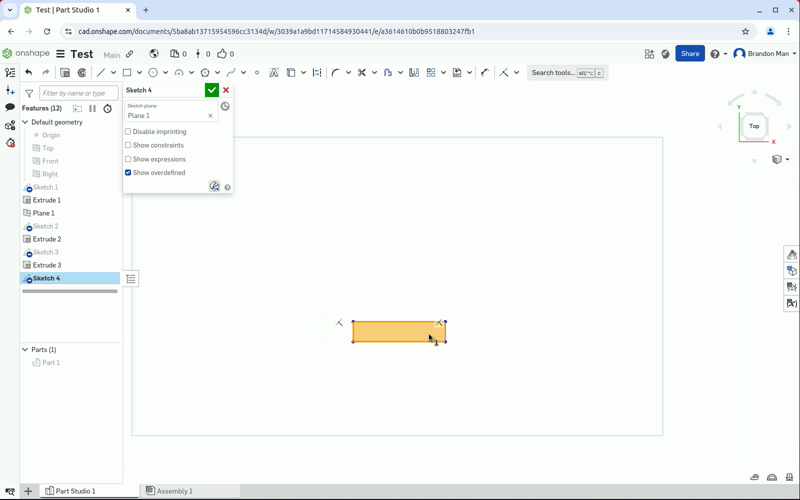
scroll(-6)
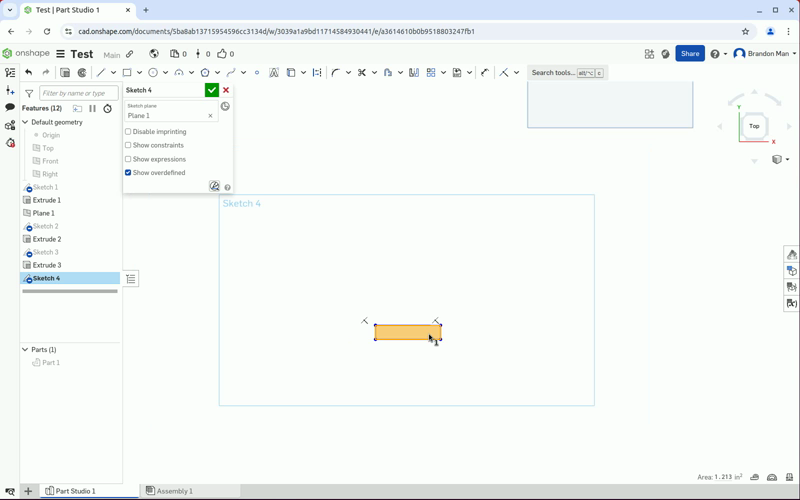
scroll(-6)
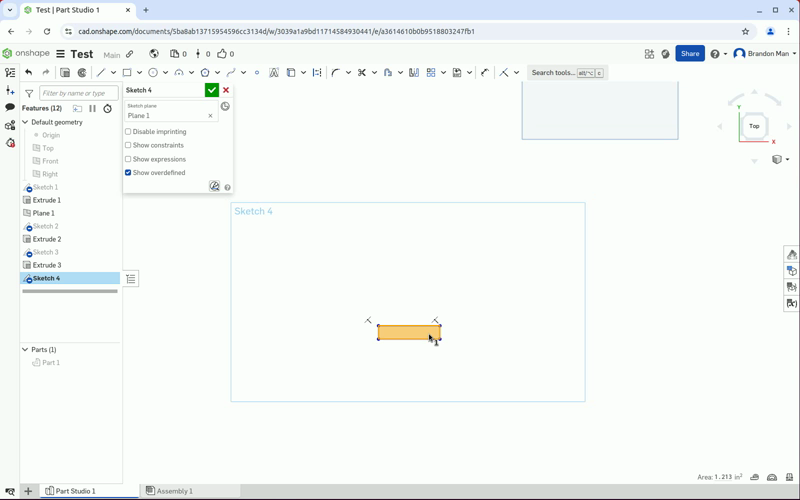
scroll(-6)
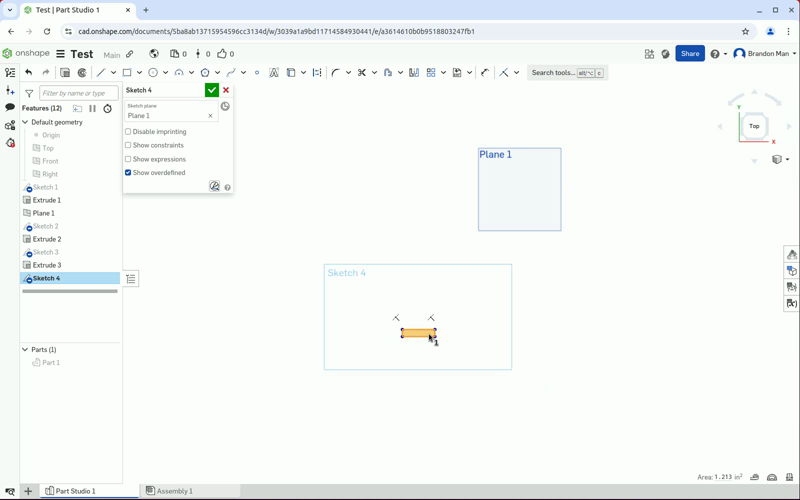
scroll(-6)
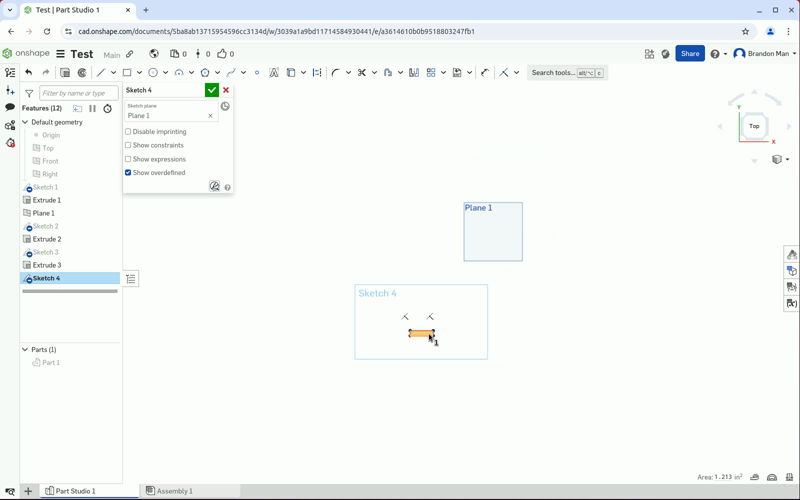
scroll(-6)
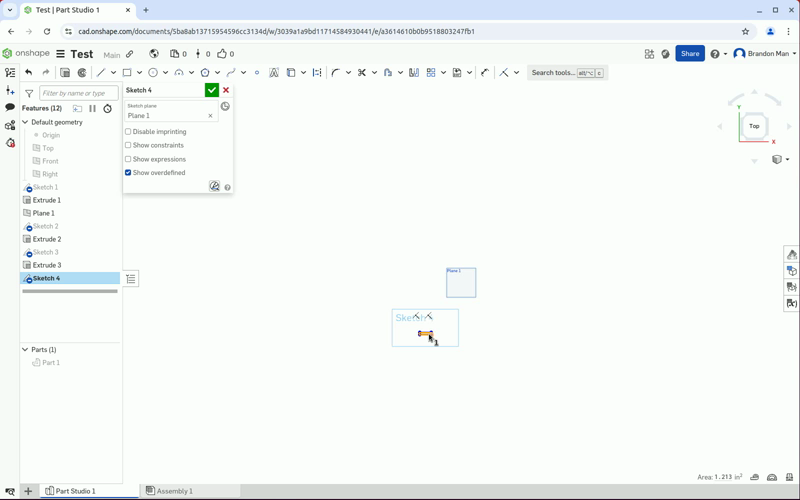
mouse_move(73, 352)
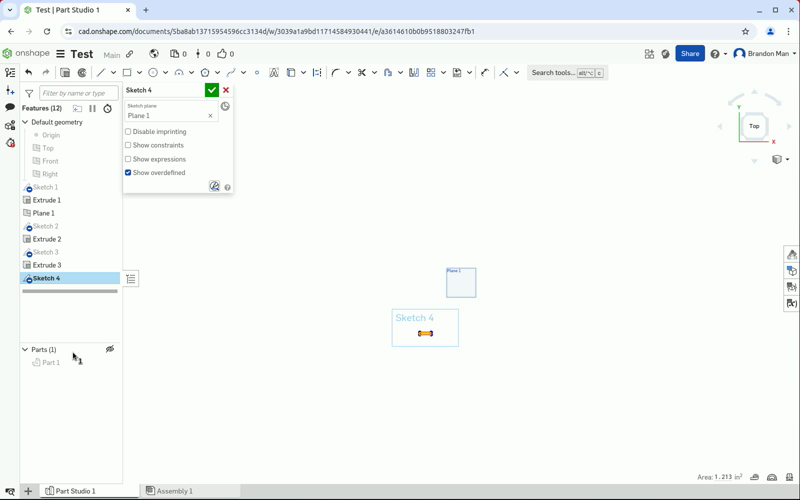
key(shift+y)
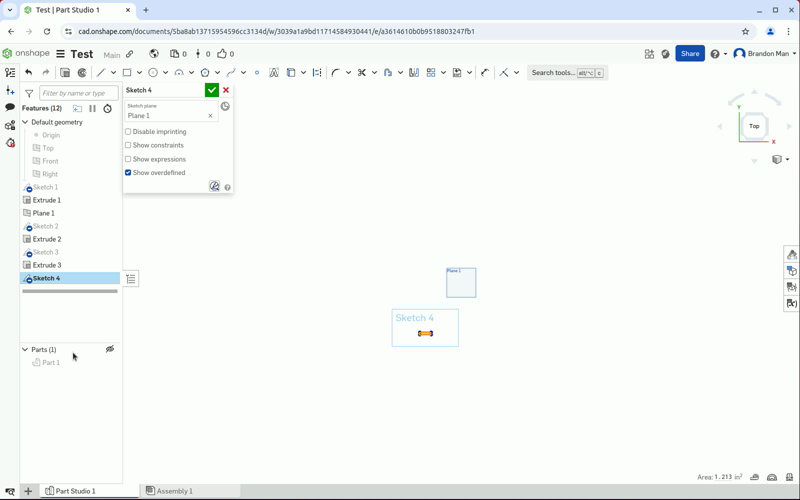
key(shift+e)
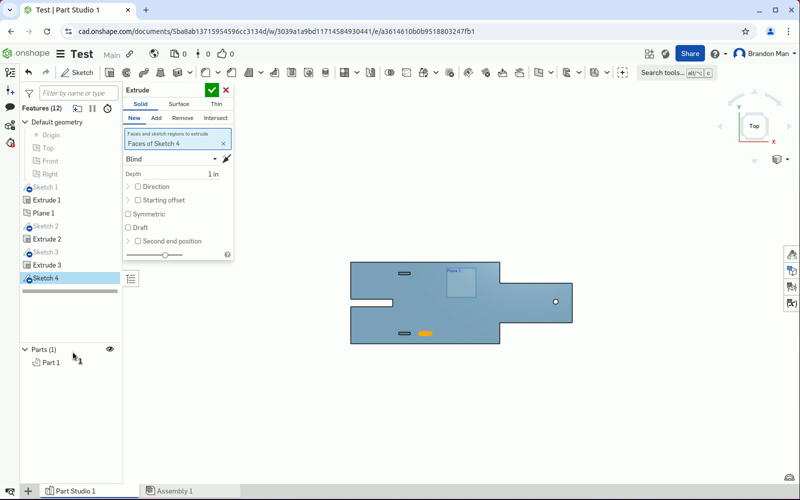
mouse_move(143, 106)
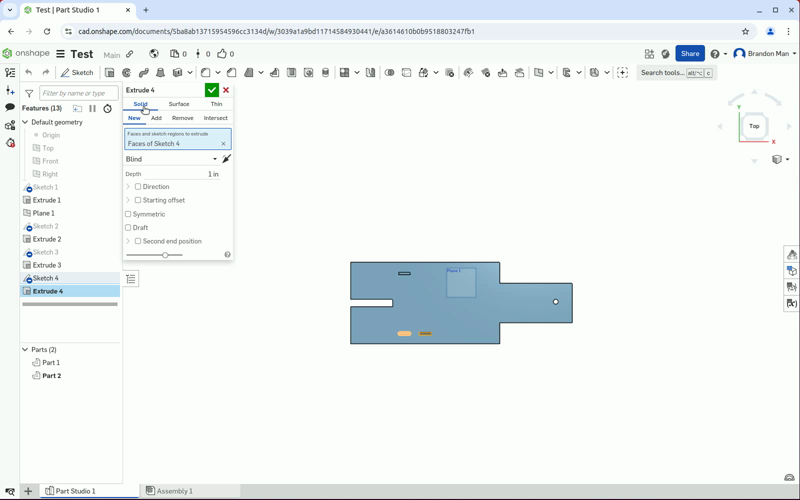
click(143, 106)
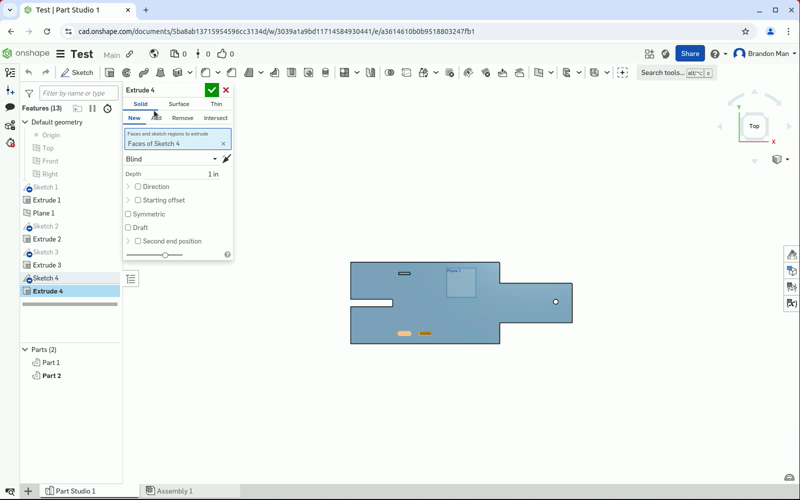
mouse_move(186, 120)
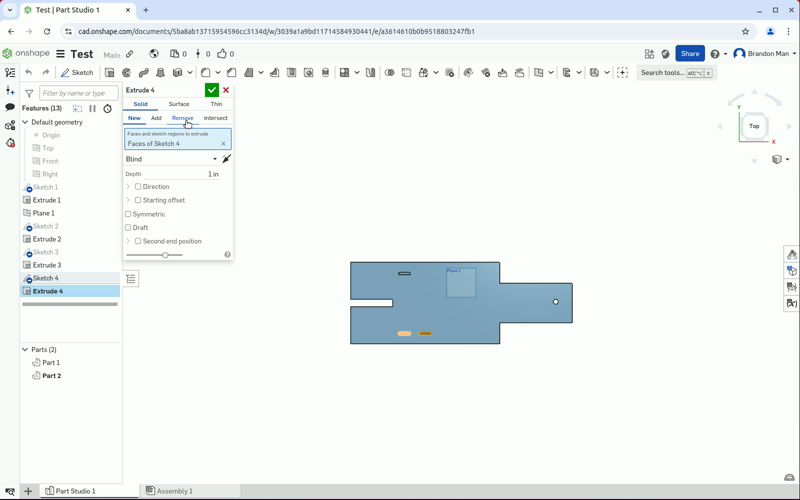
click(186, 120)
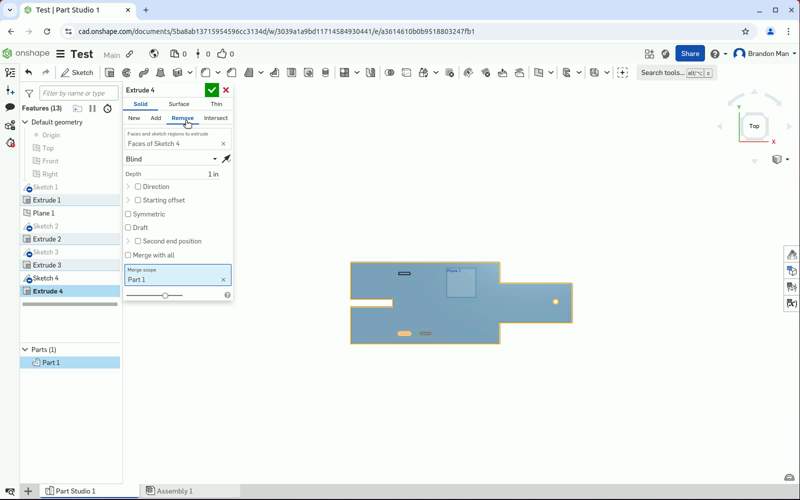
key(tab, 4)
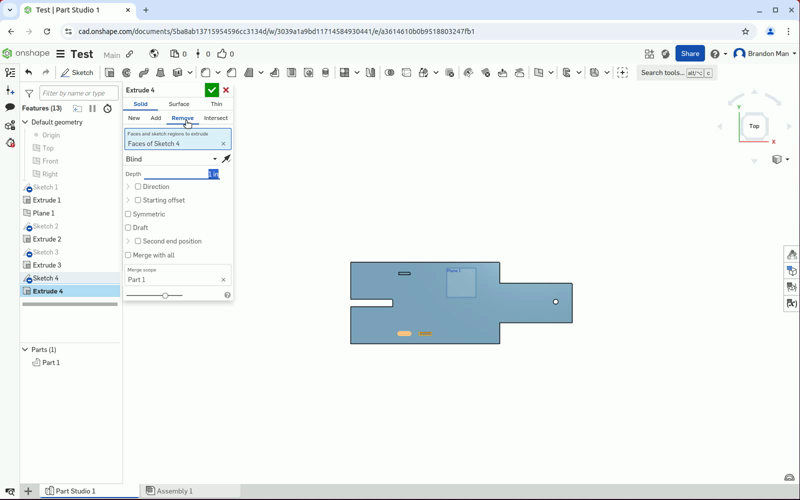
text(0.481)
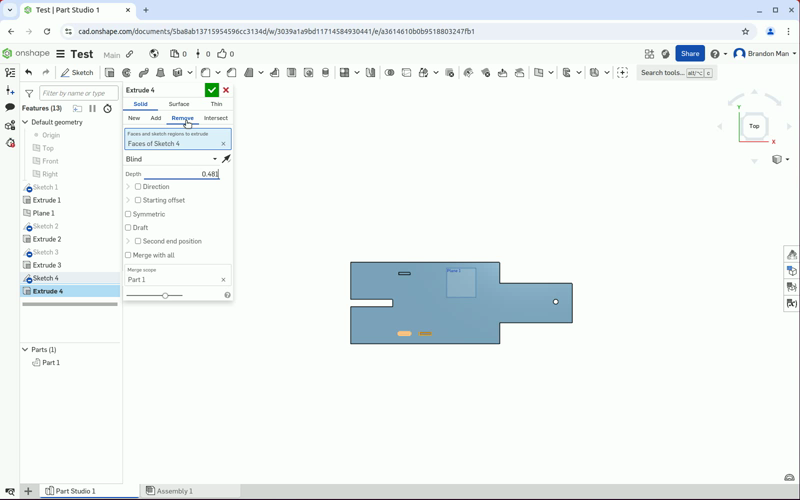
key(tab, 6)
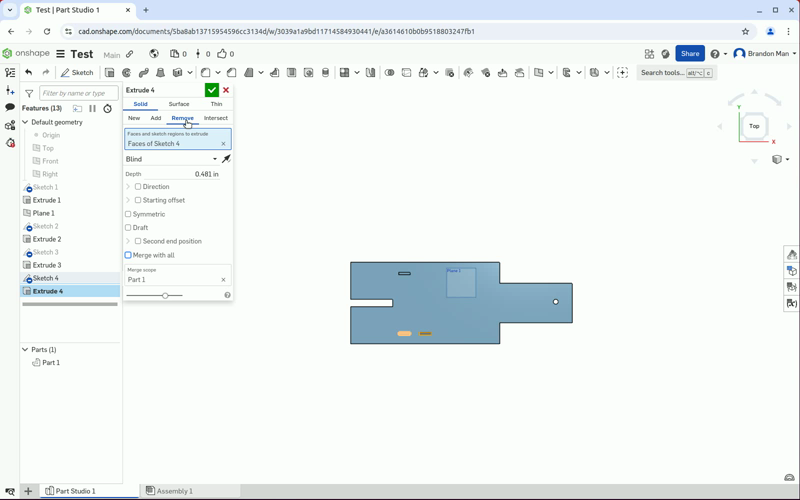
key(space)
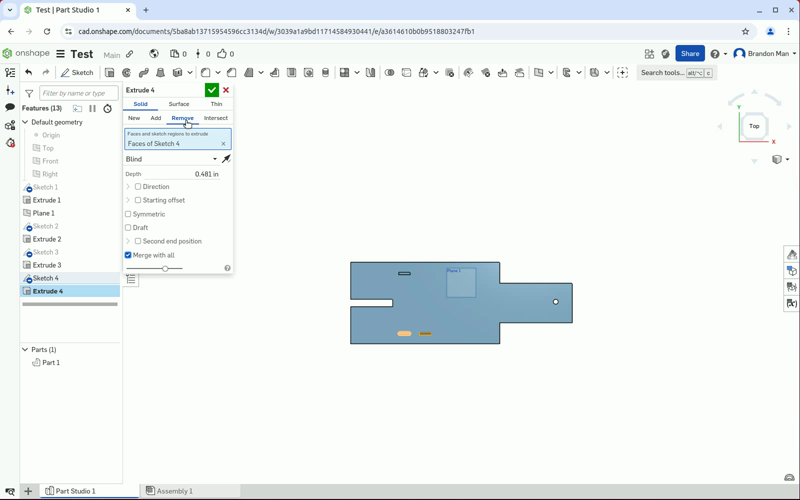
key(enter)
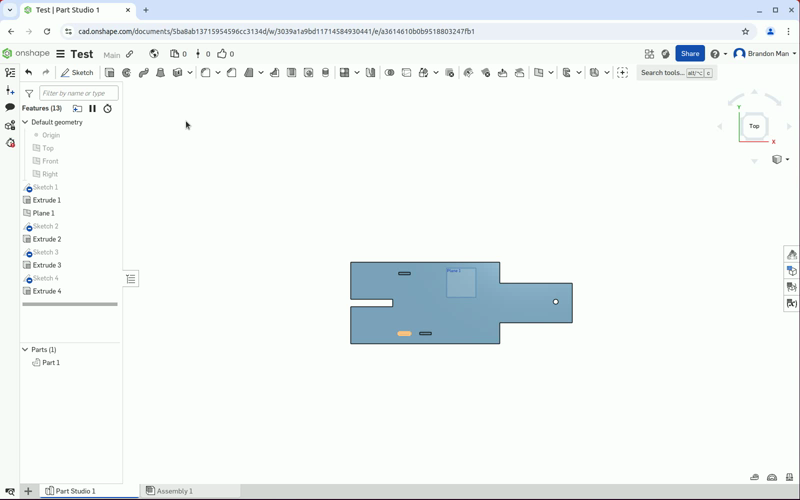
key(shift+h)
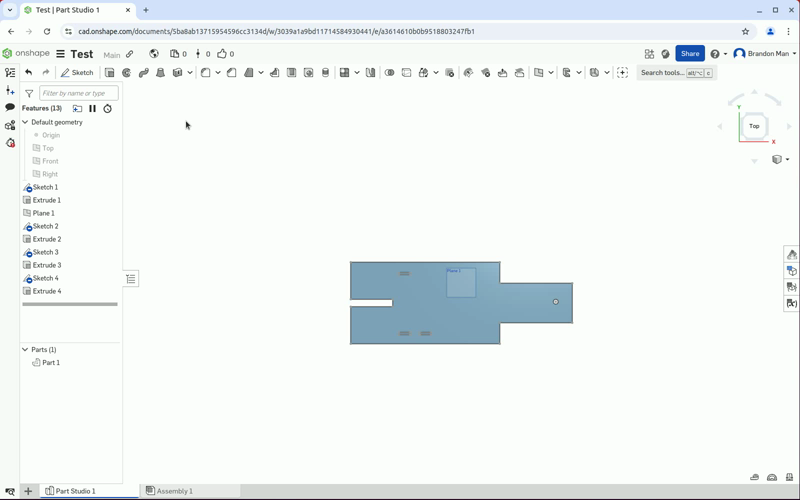
key(shift+h)
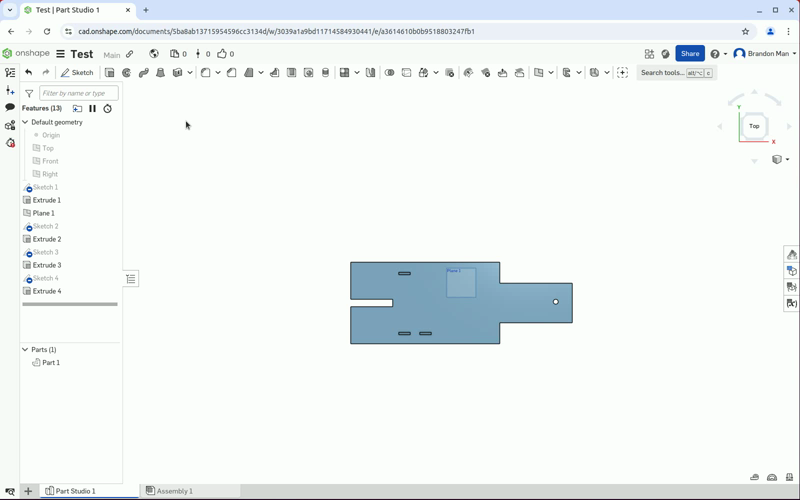
mouse_move(73, 189)
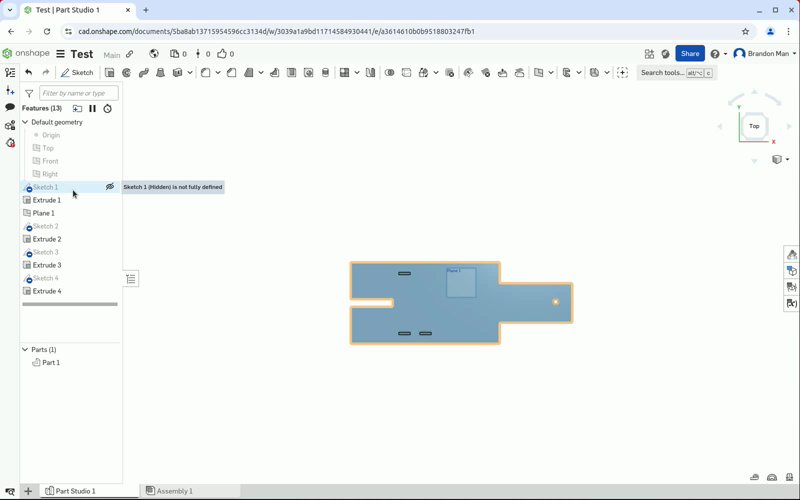
click(73, 189)
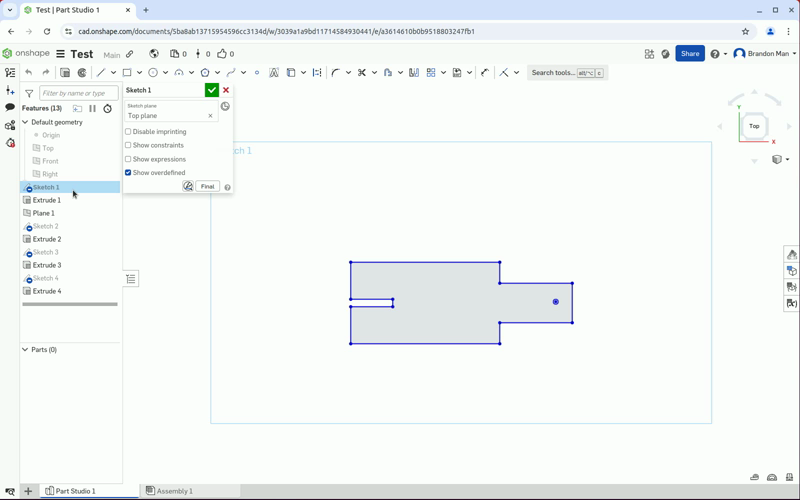
mouse_move(229, 92)
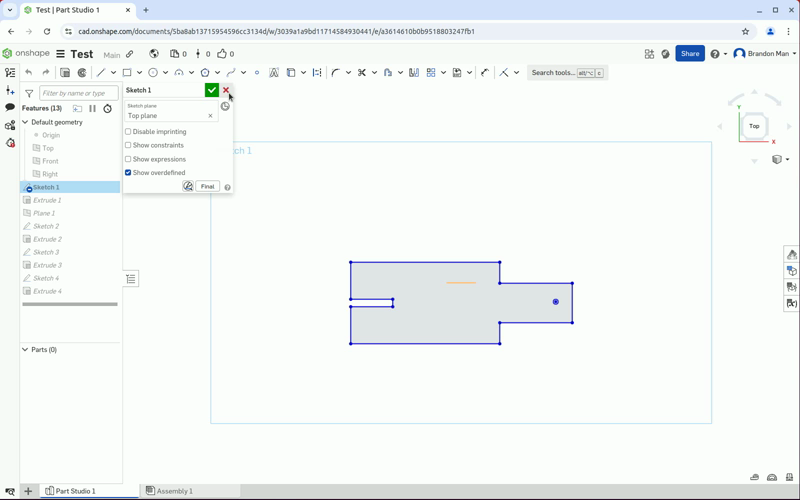
click(229, 92)
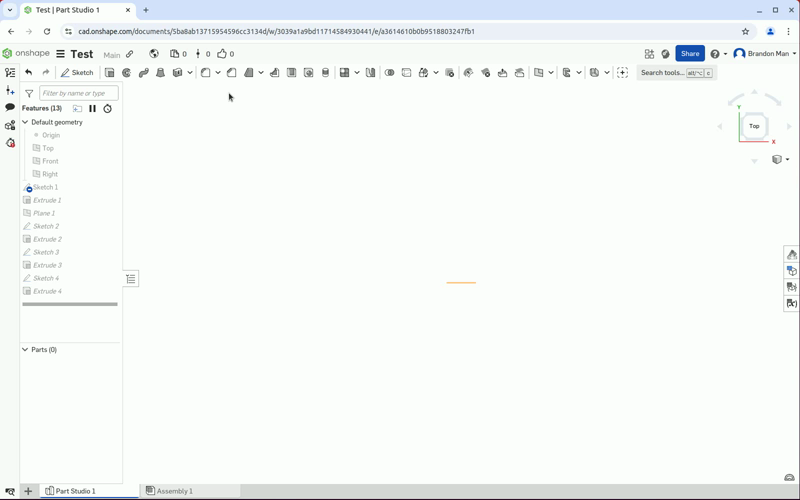
key(shift+s)
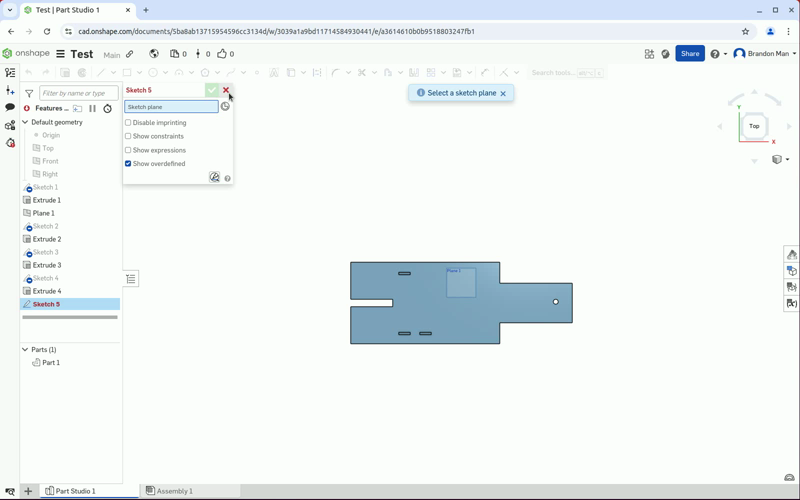
mouse_move(73, 215)
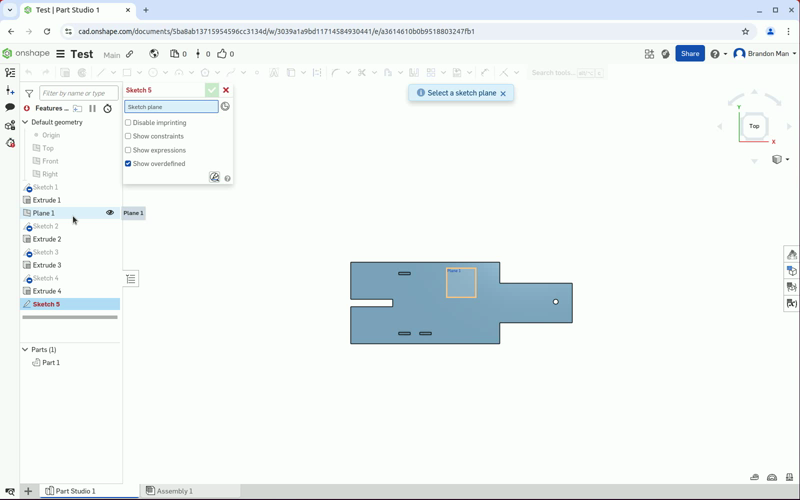
click(73, 215)
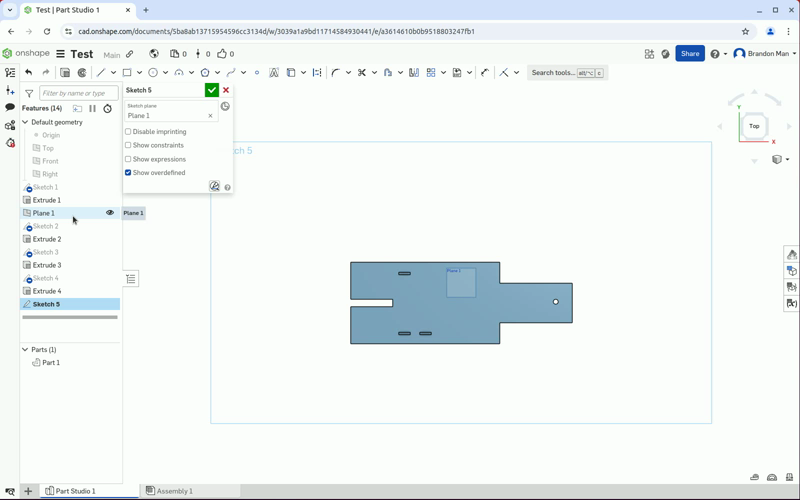
mouse_move(73, 352)
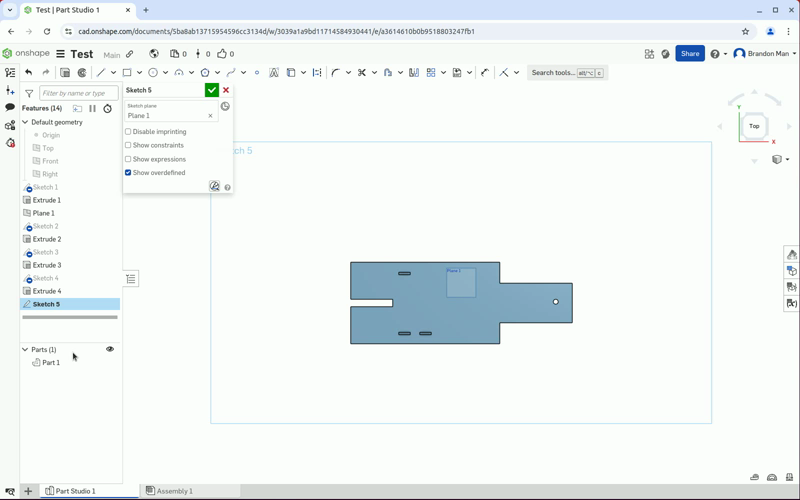
key(y)
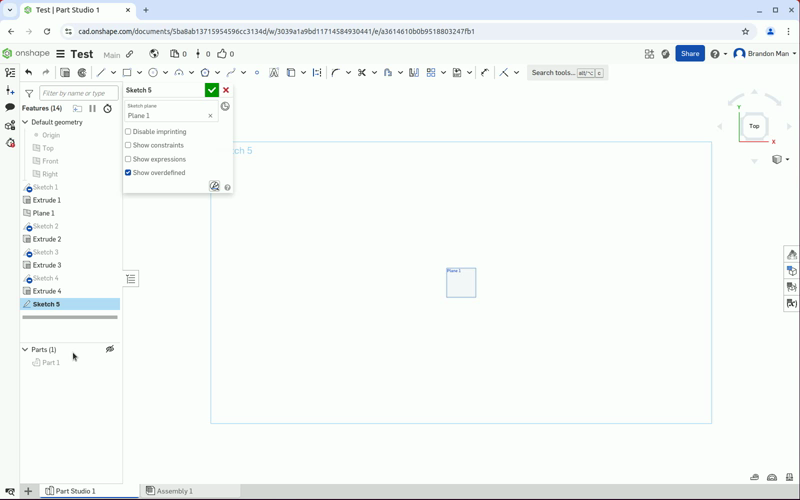
key(l)
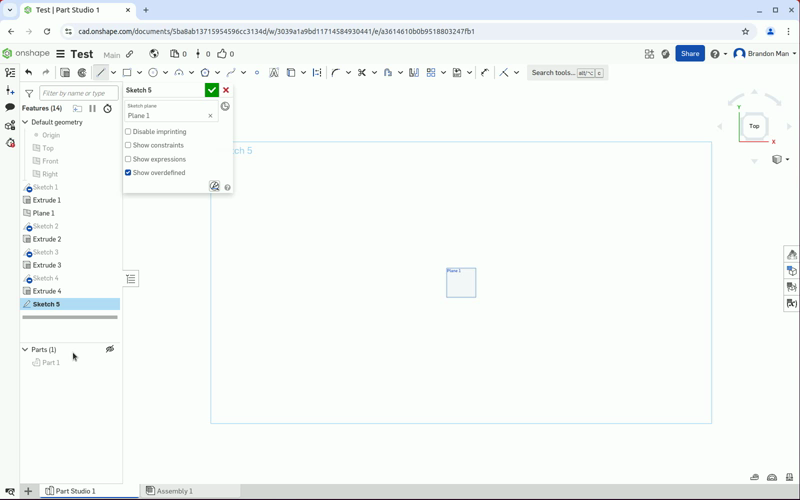
key_down(shift)
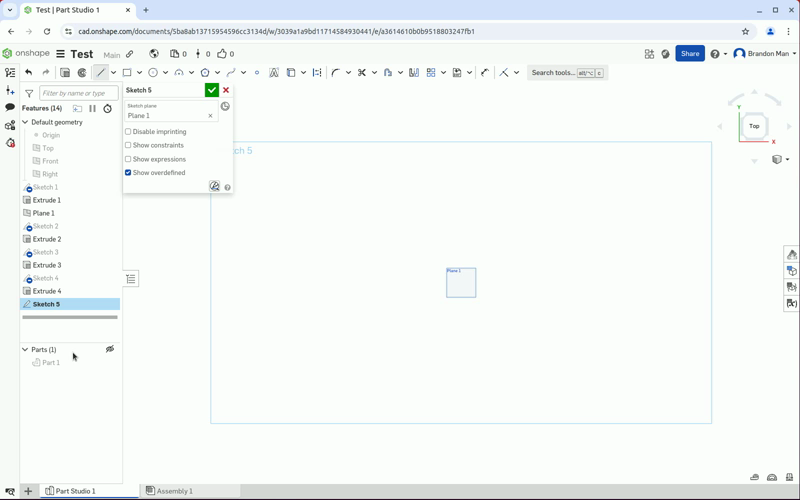
mouse_move(419, 274)
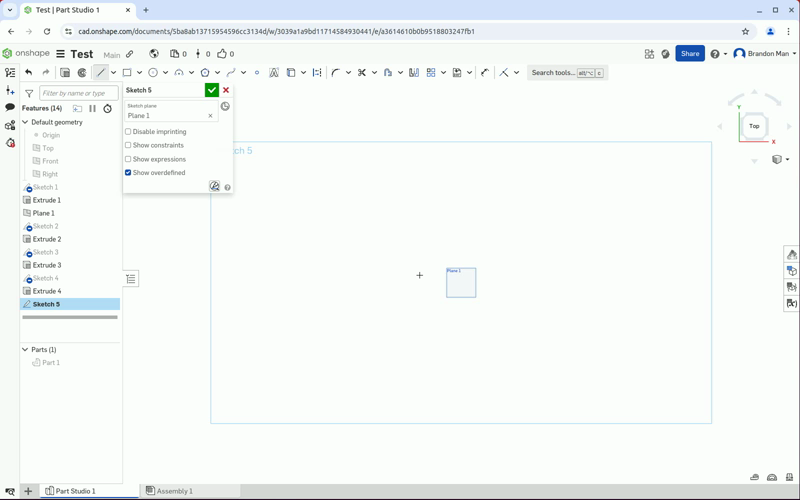
click(419, 274)
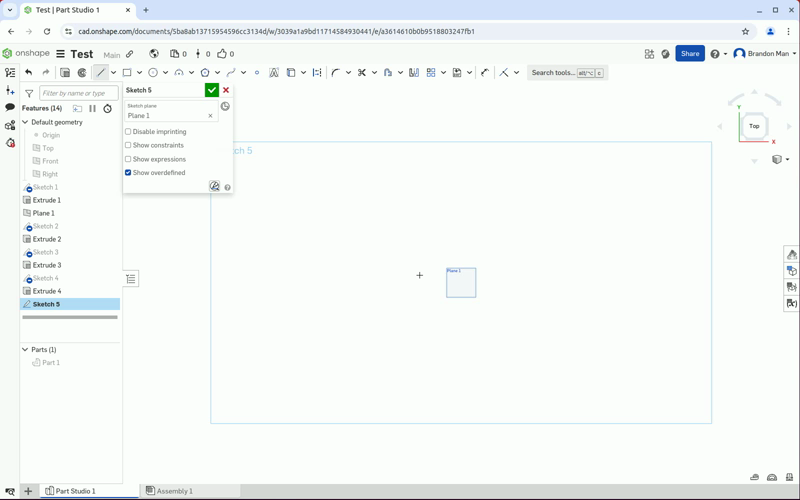
key_up(shift)
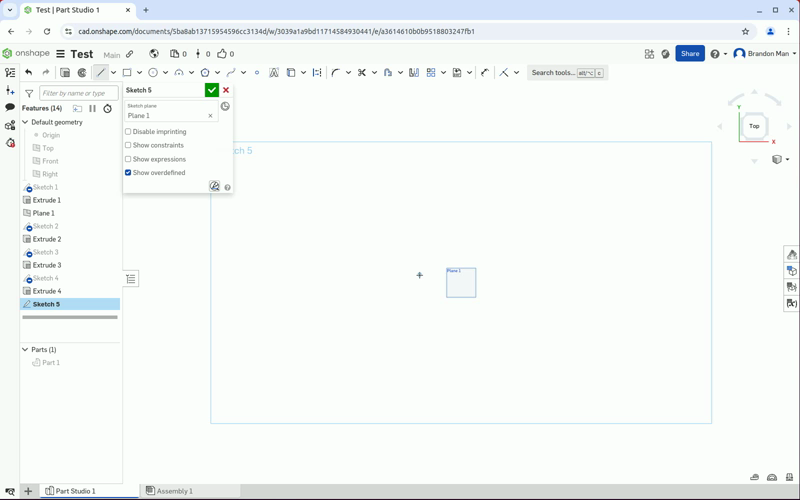
key_down(shift)
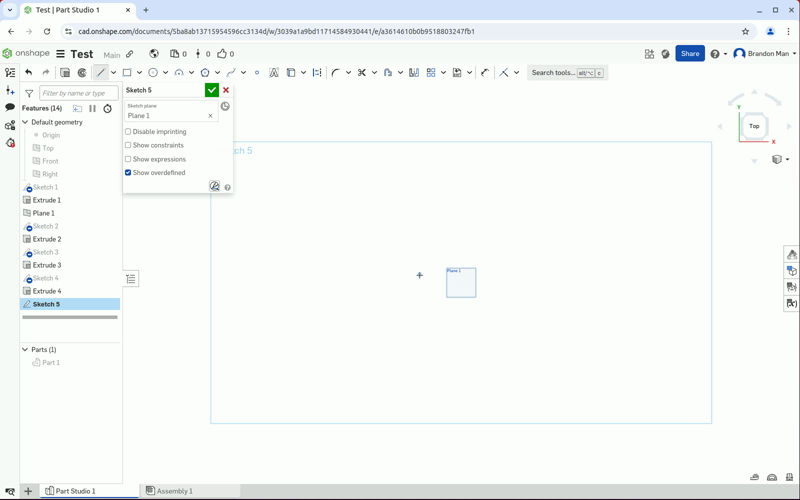
mouse_move(449, 274)
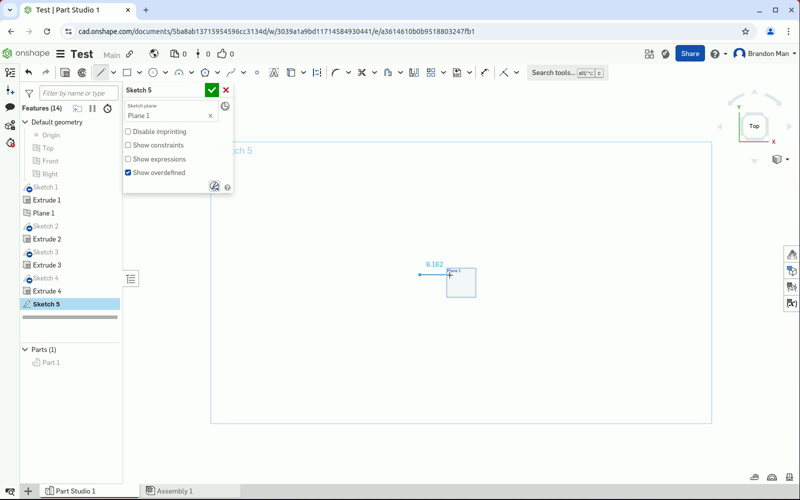
mouse_move(431, 274)
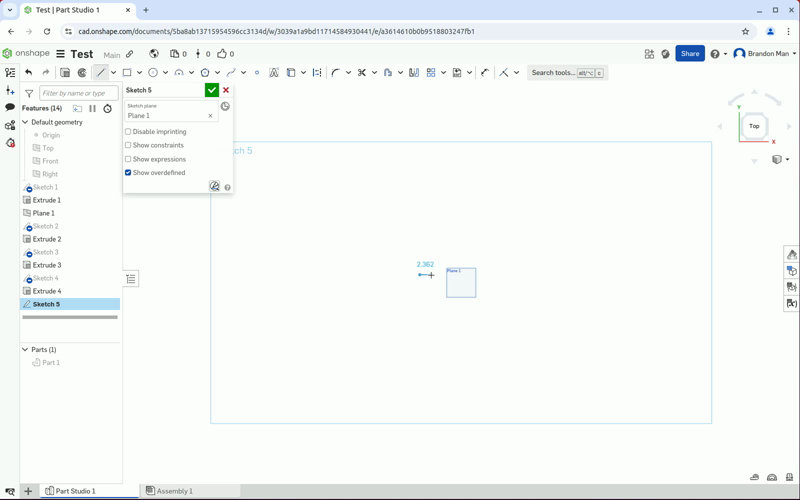
click(431, 274)
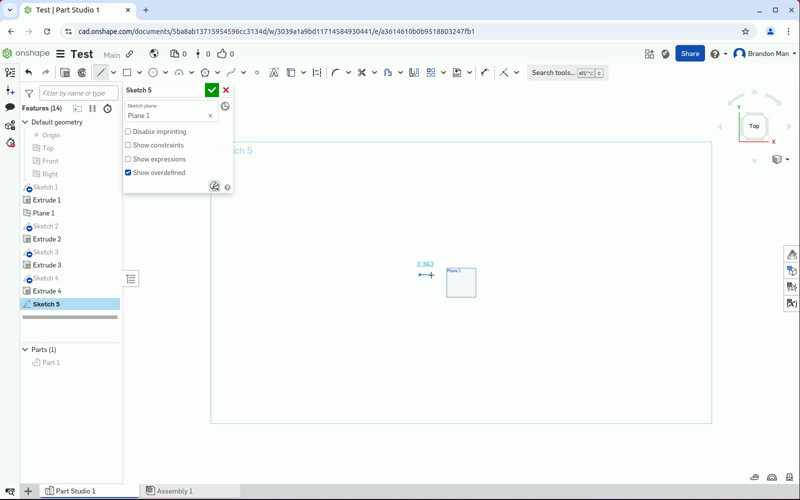
key_up(shift)
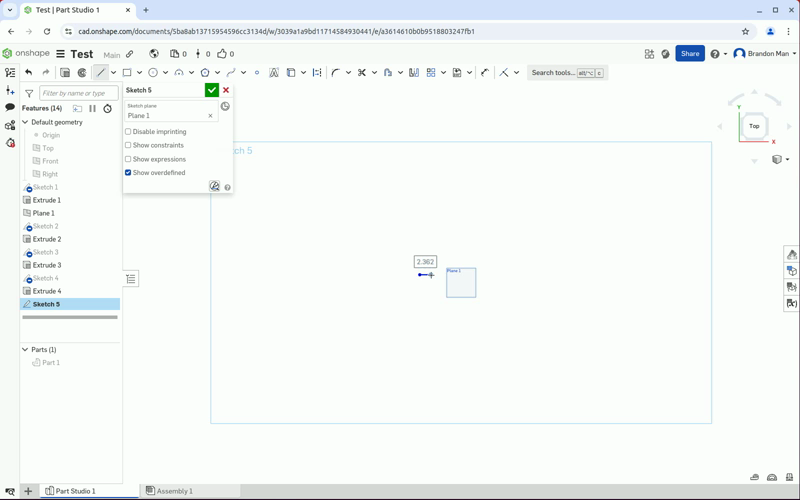
key_down(shift)
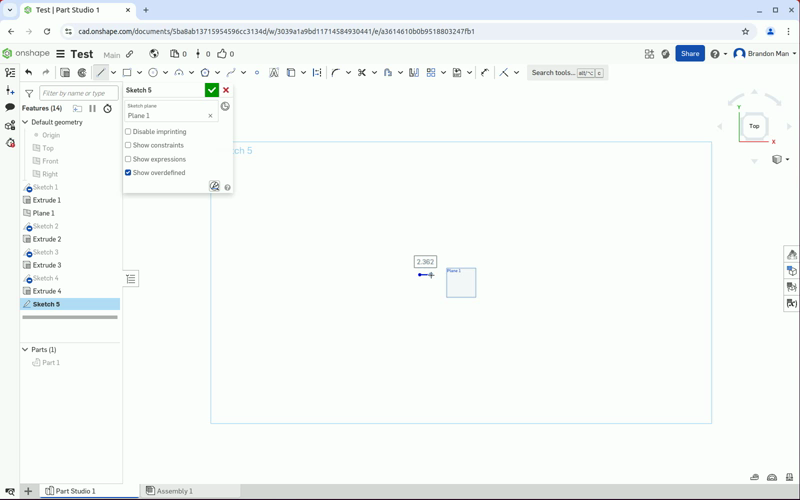
mouse_move(461, 274)
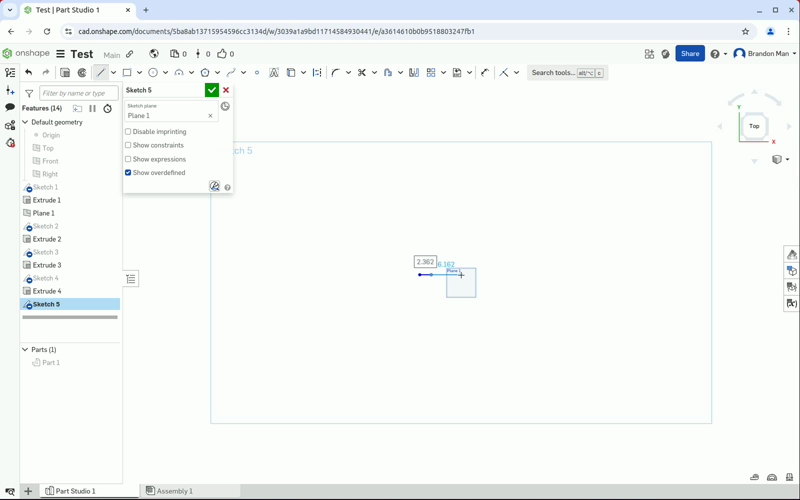
mouse_move(431, 272)
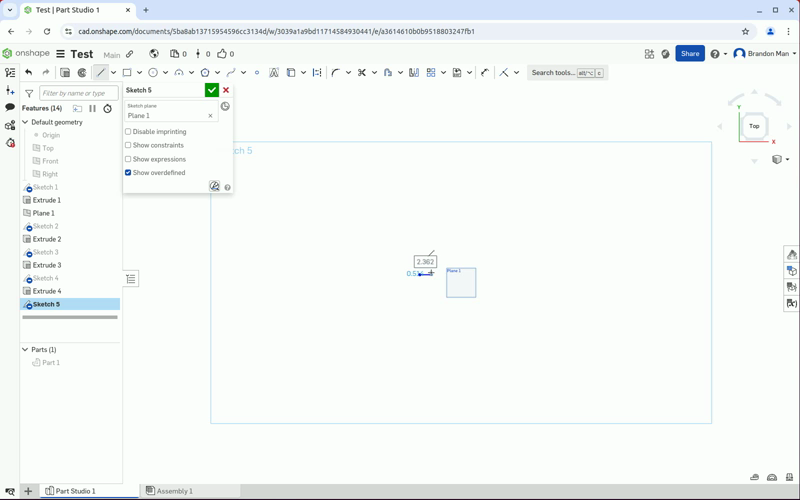
scroll(6)
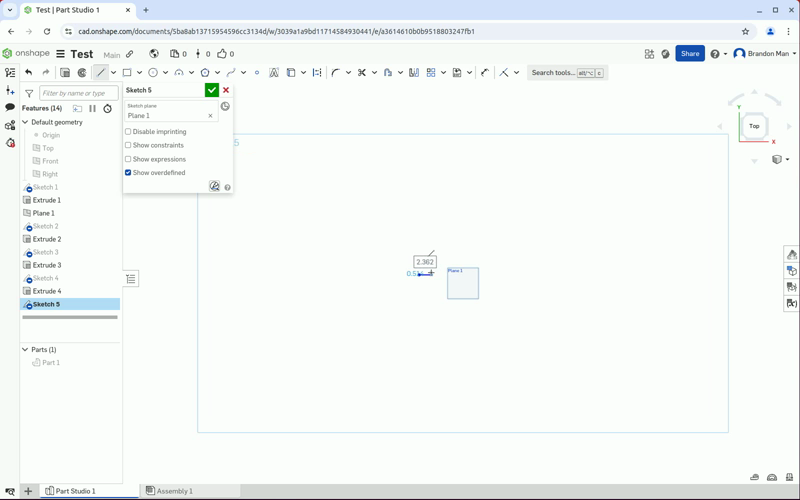
scroll(6)
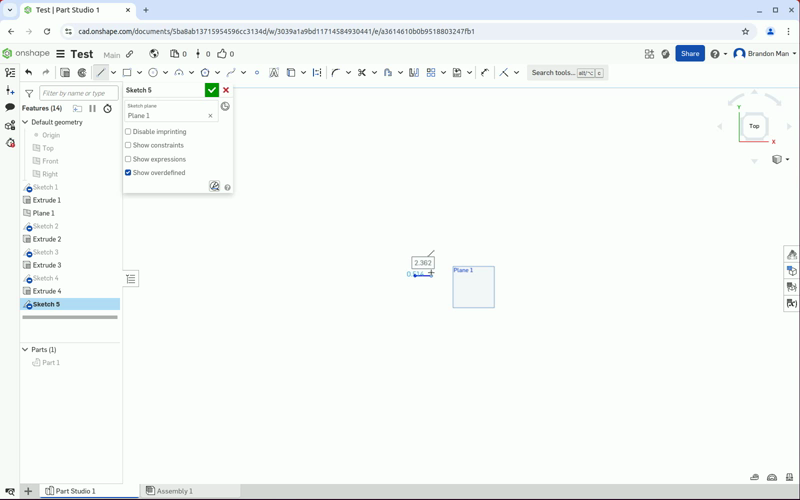
scroll(6)
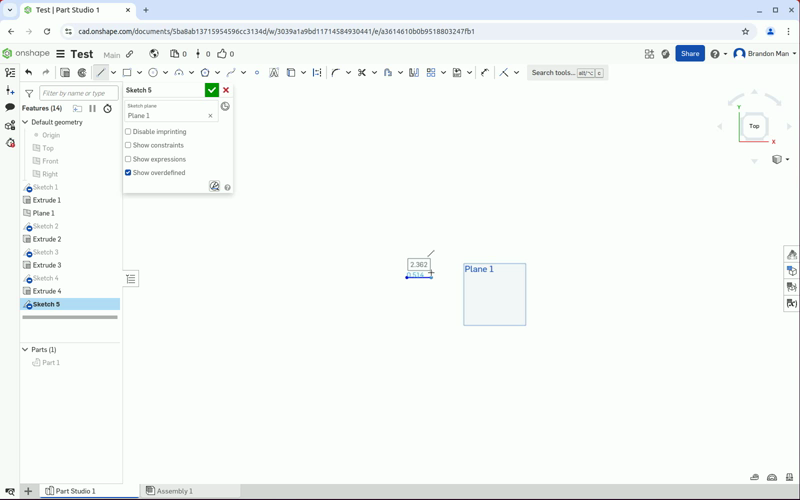
scroll(6)
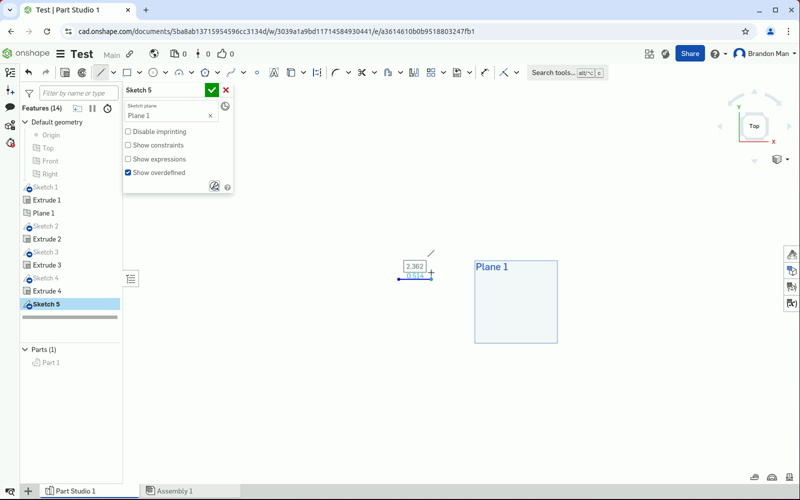
scroll(6)
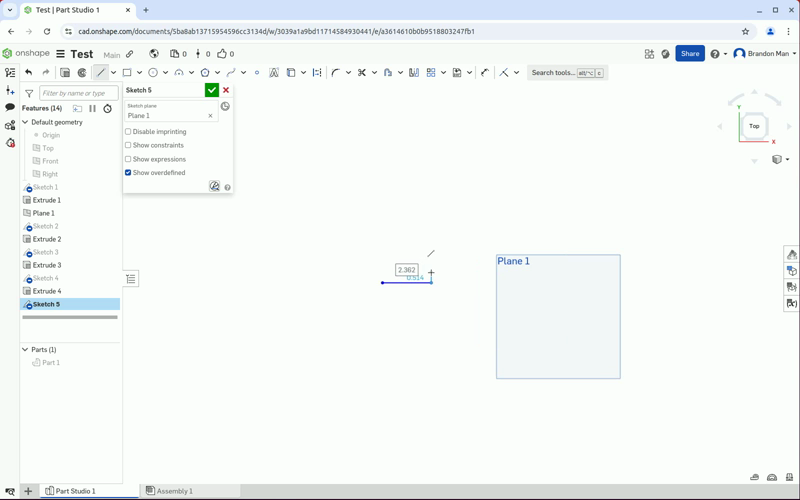
scroll(6)
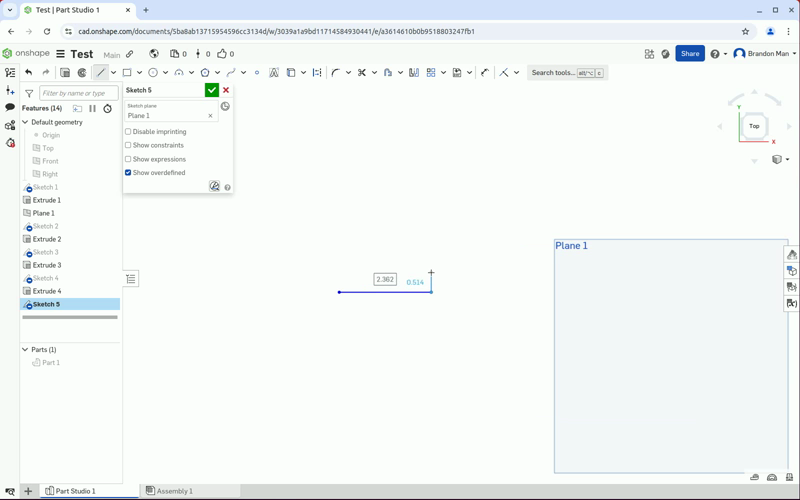
scroll(6)
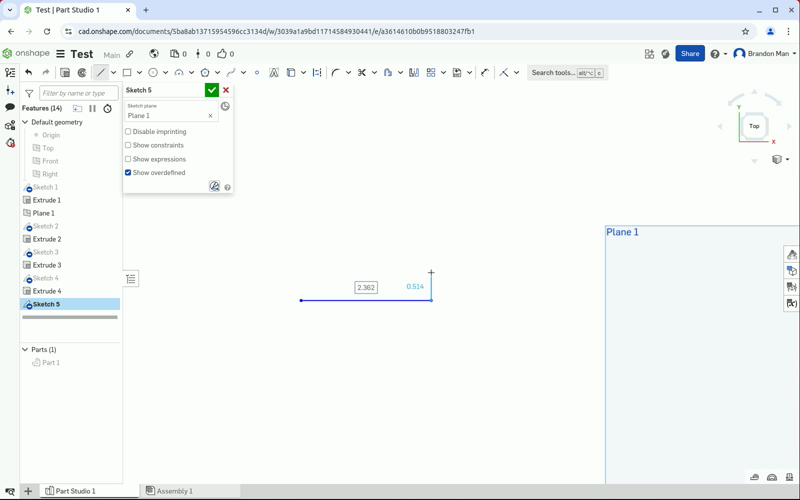
click(431, 272)
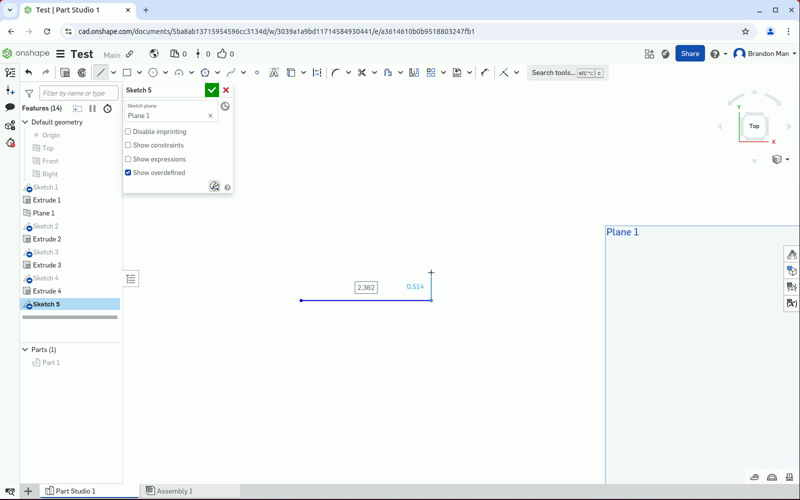
scroll(-6)
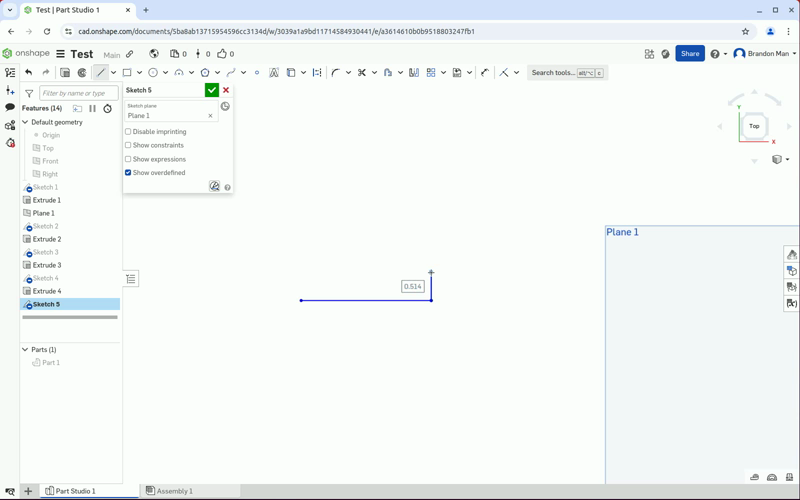
scroll(-6)
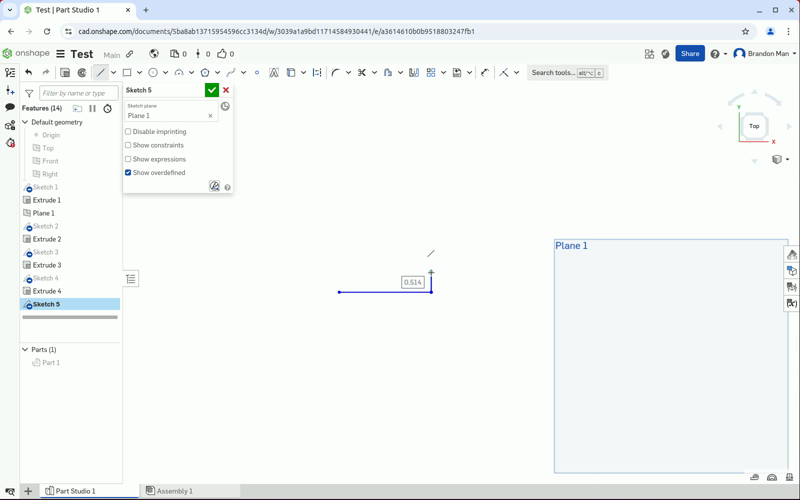
scroll(-6)
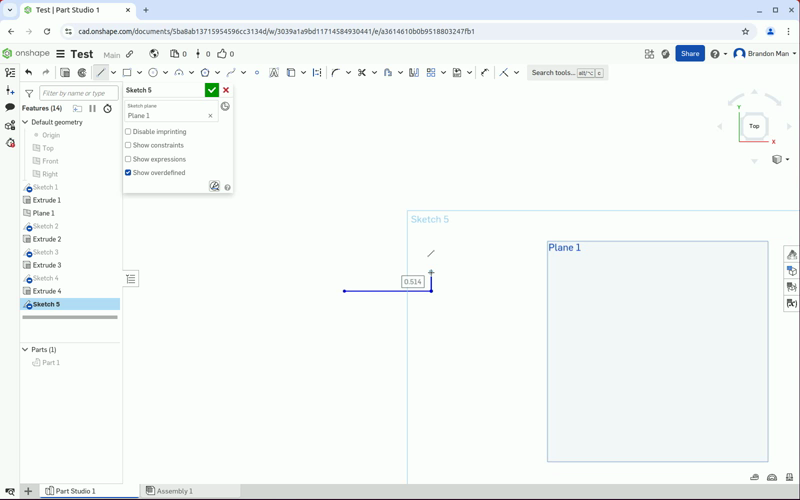
scroll(-6)
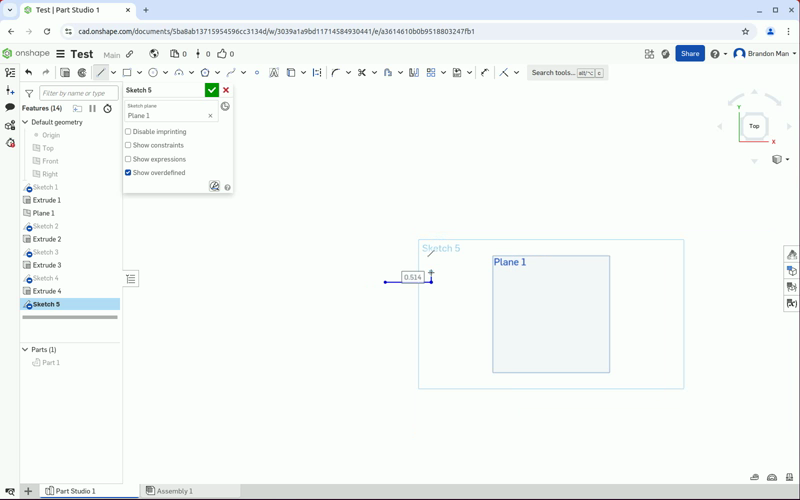
scroll(-6)
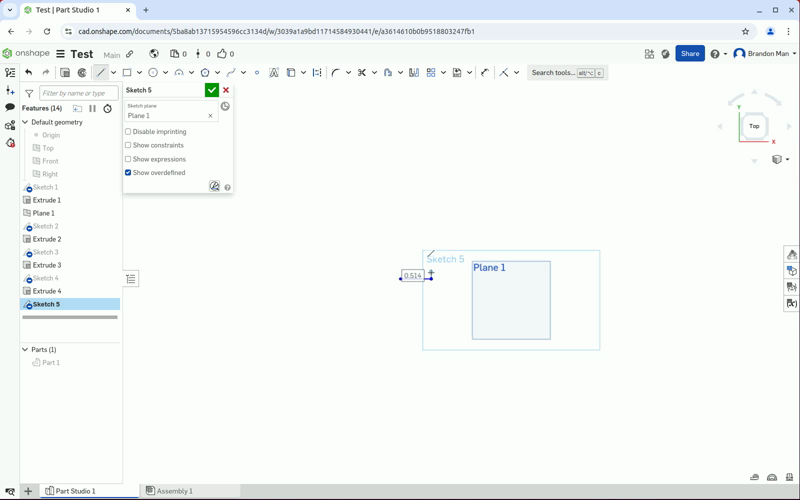
scroll(-6)
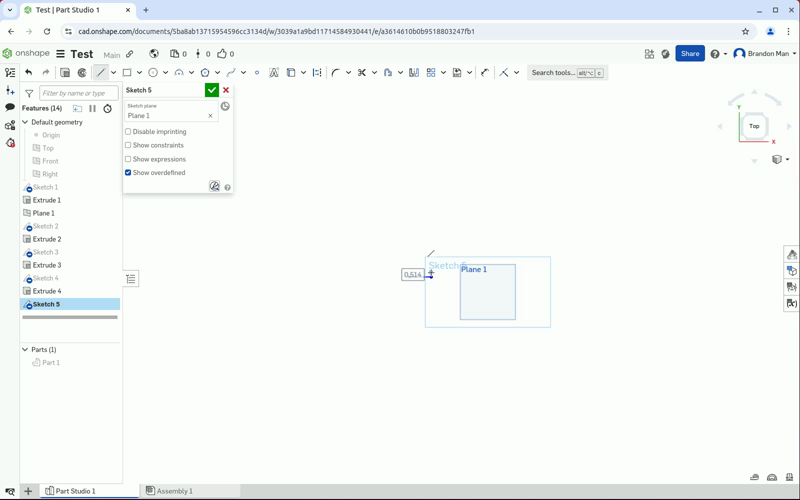
scroll(-6)
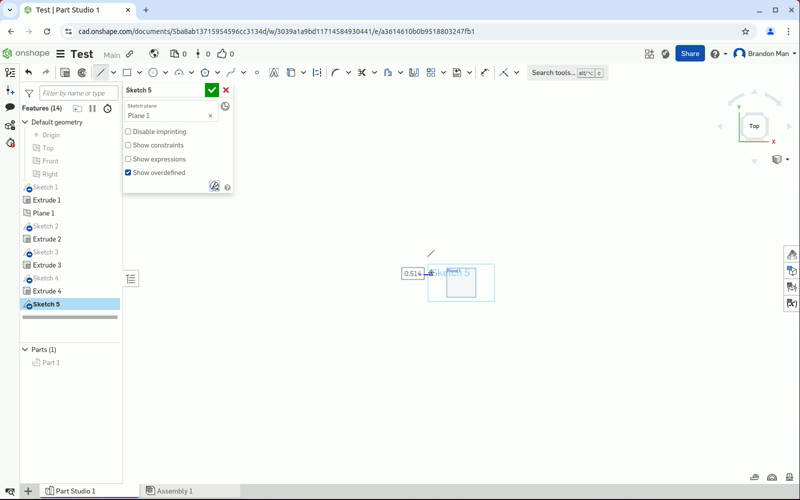
key_up(shift)
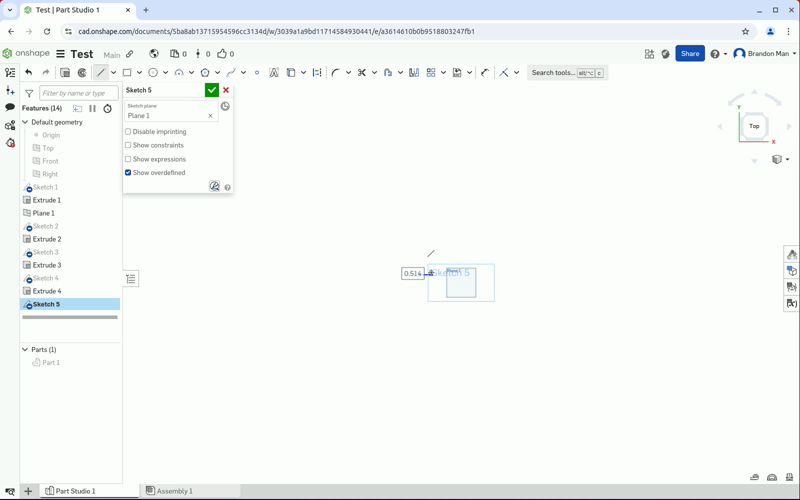
key_down(shift)
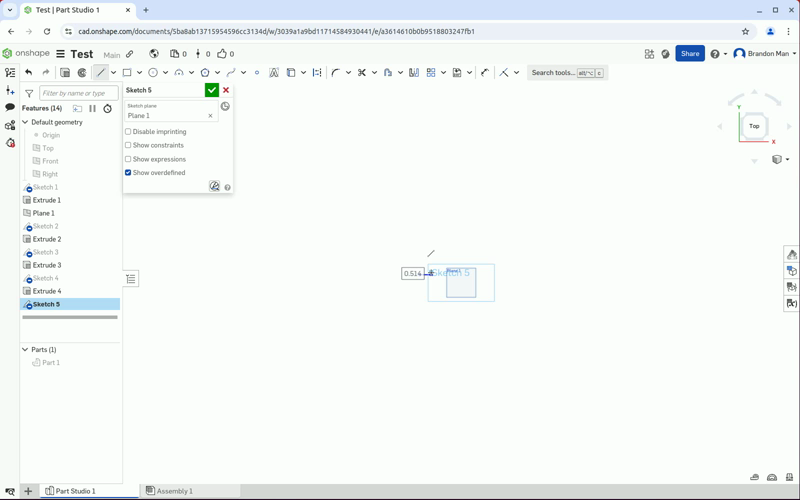
mouse_move(461, 272)
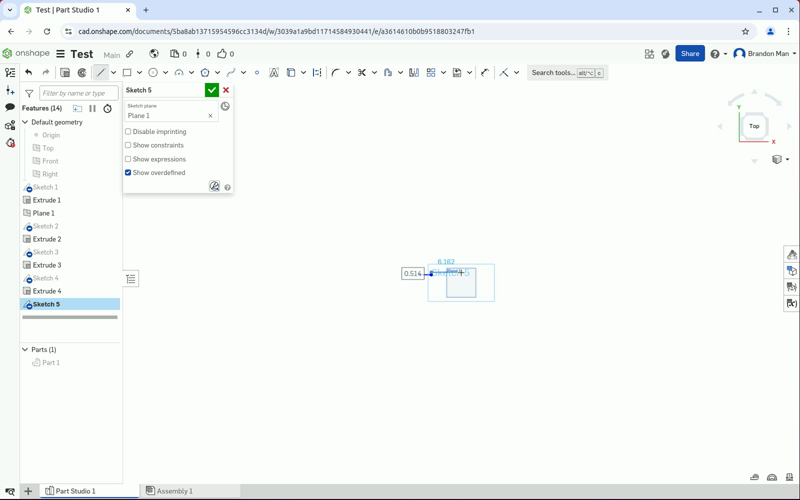
mouse_move(419, 272)
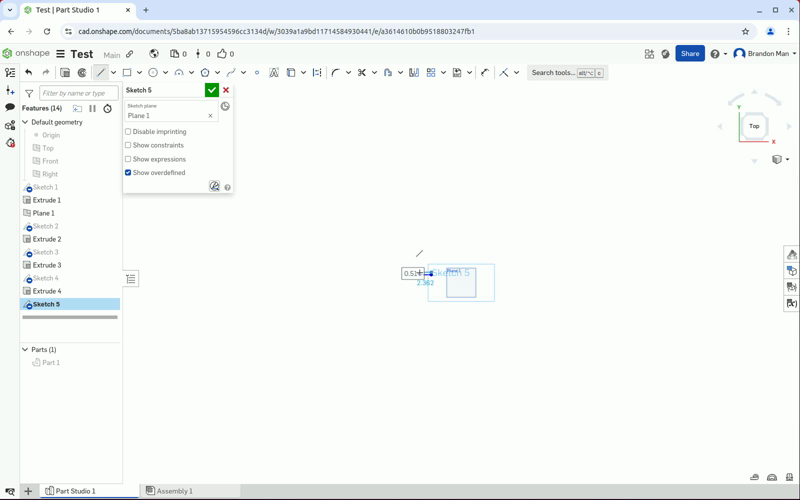
scroll(6)
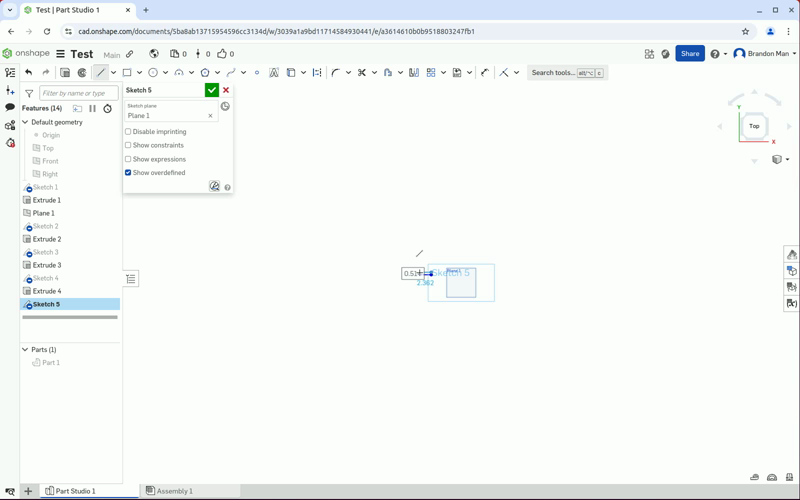
scroll(6)
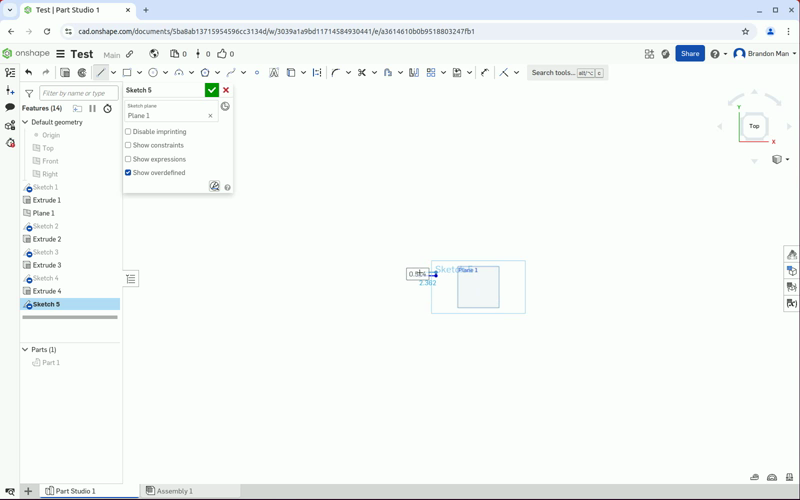
scroll(6)
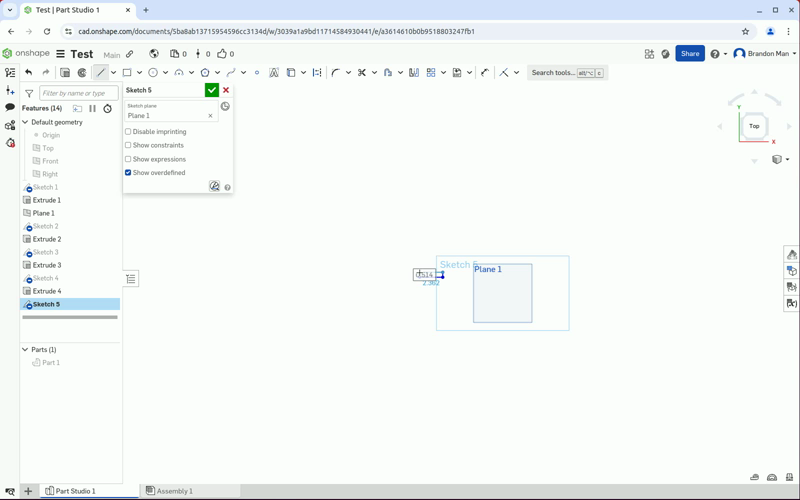
scroll(6)
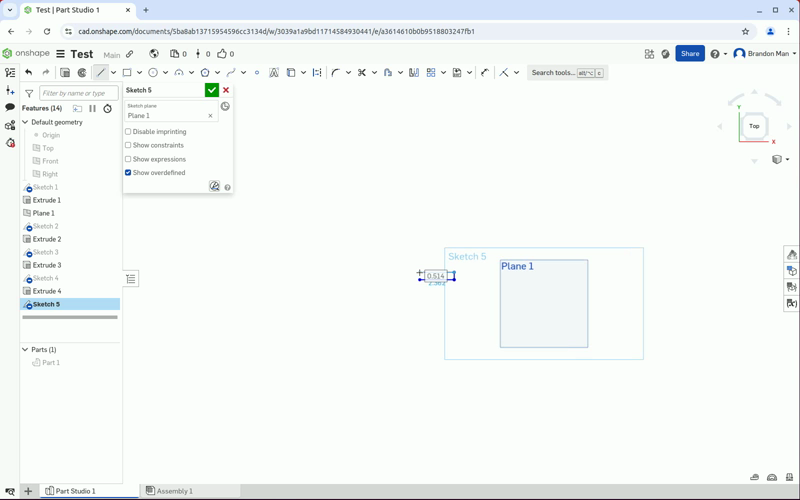
scroll(6)
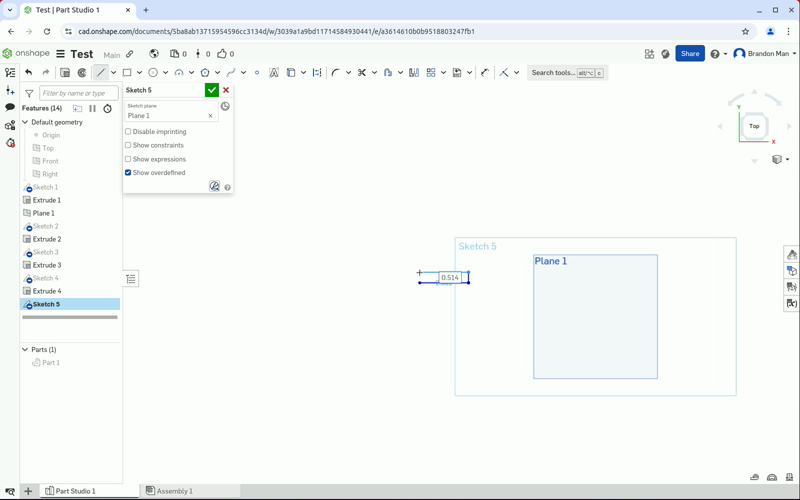
scroll(6)
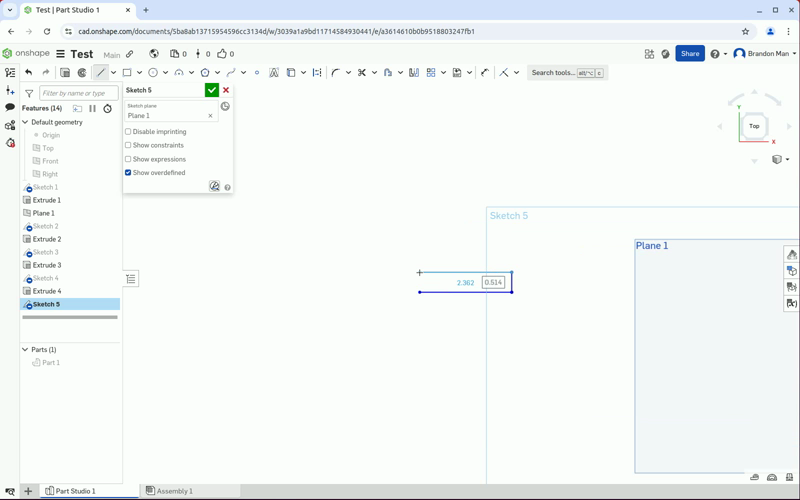
scroll(6)
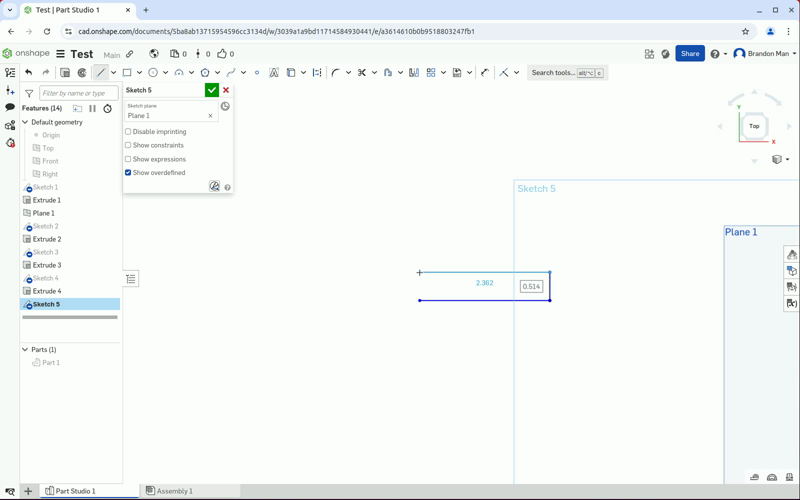
click(419, 272)
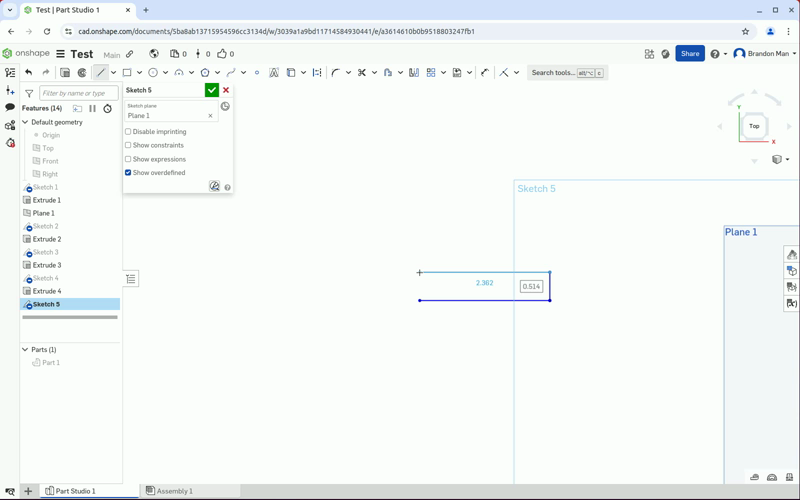
scroll(-6)
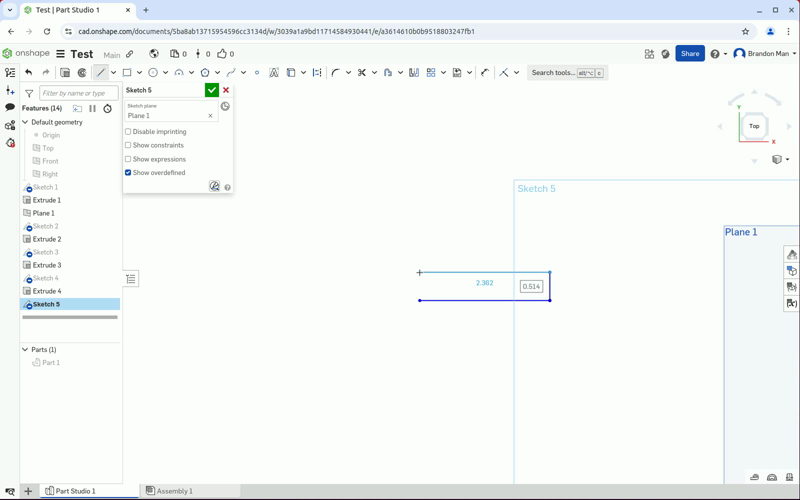
scroll(-6)
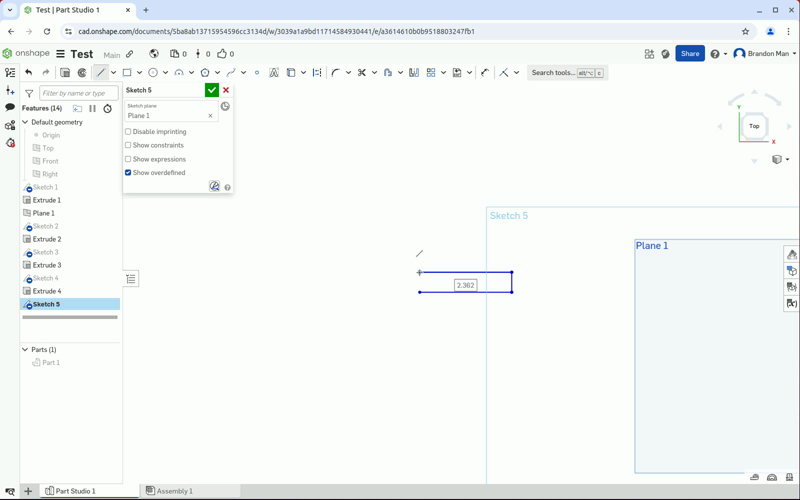
scroll(-6)
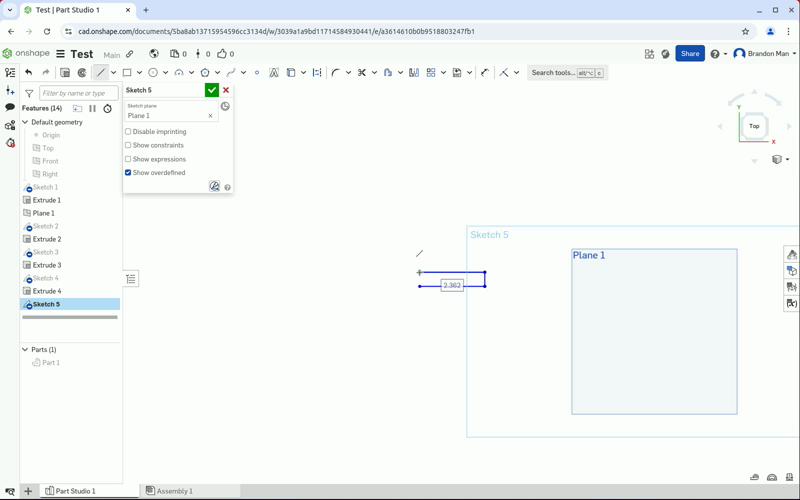
scroll(-6)
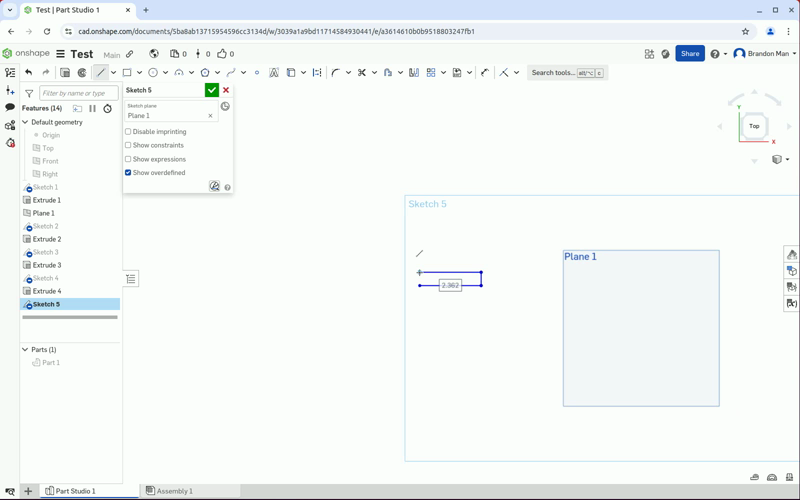
scroll(-6)
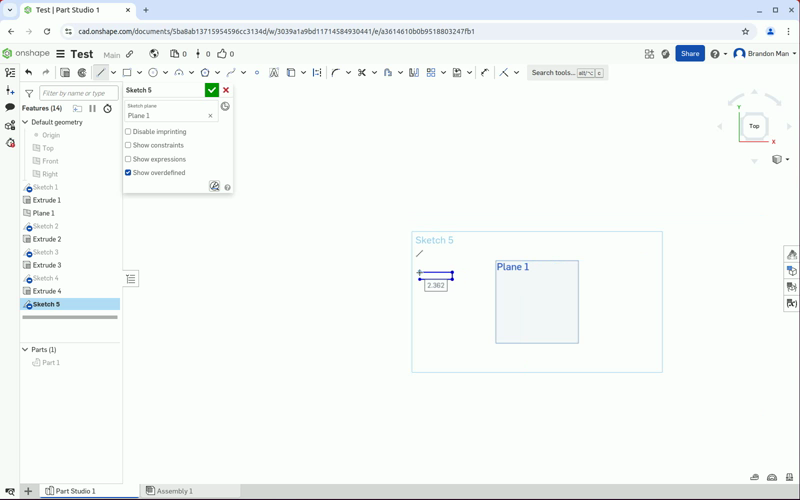
scroll(-6)
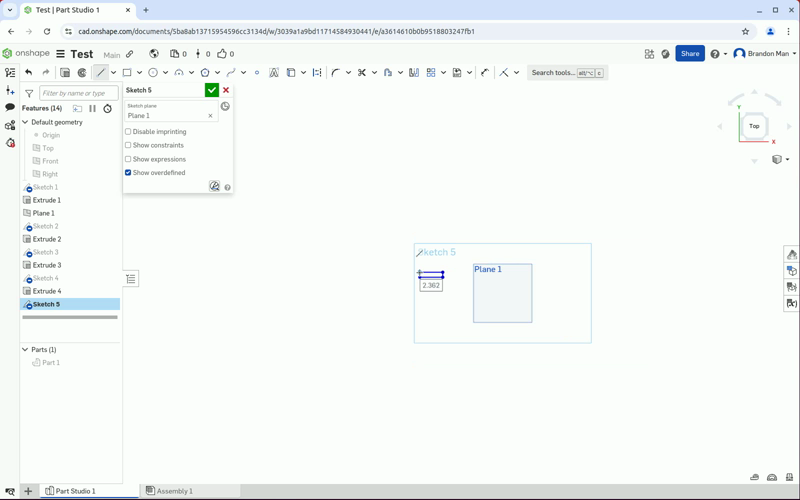
scroll(-6)
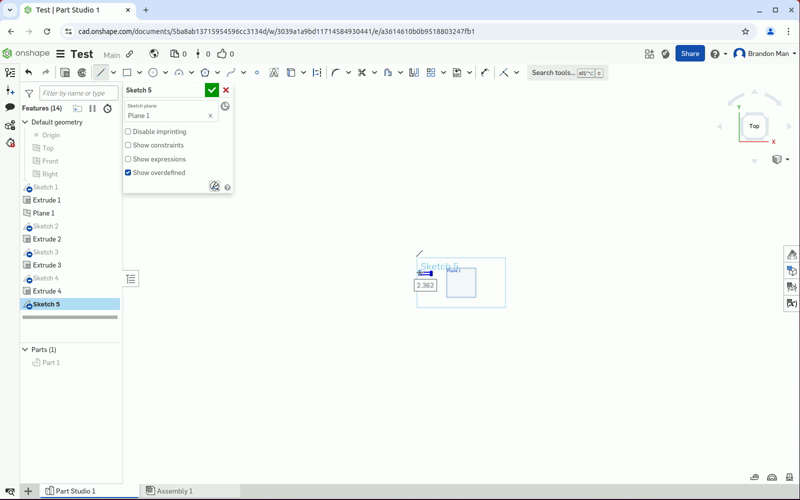
key_up(shift)
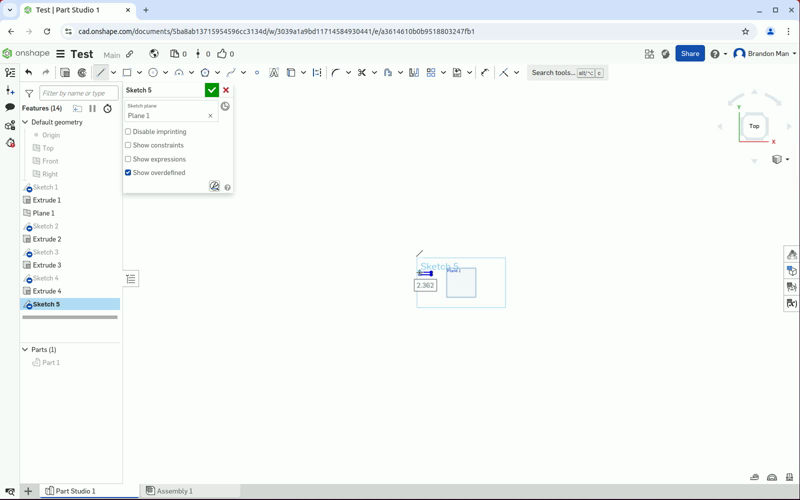
mouse_move(449, 272)
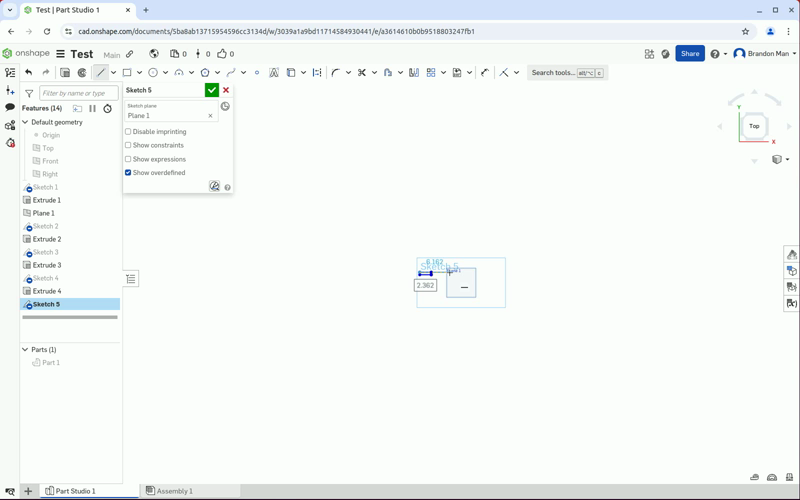
key_down(shift)
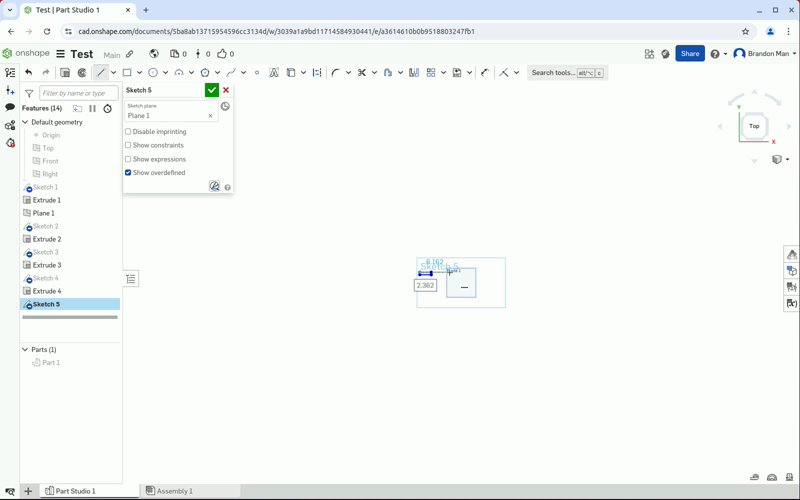
mouse_move(419, 274)
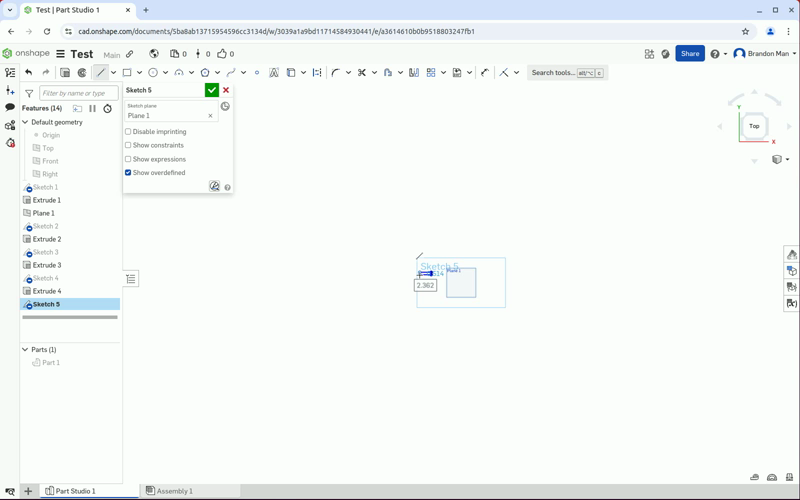
scroll(6)
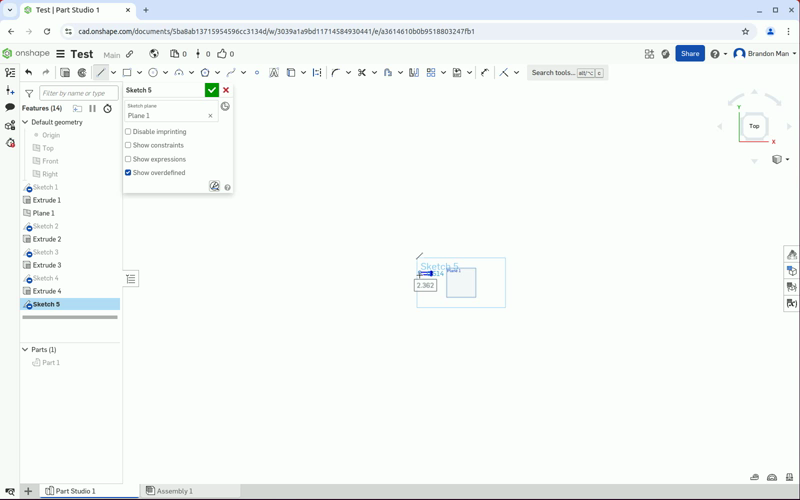
scroll(6)
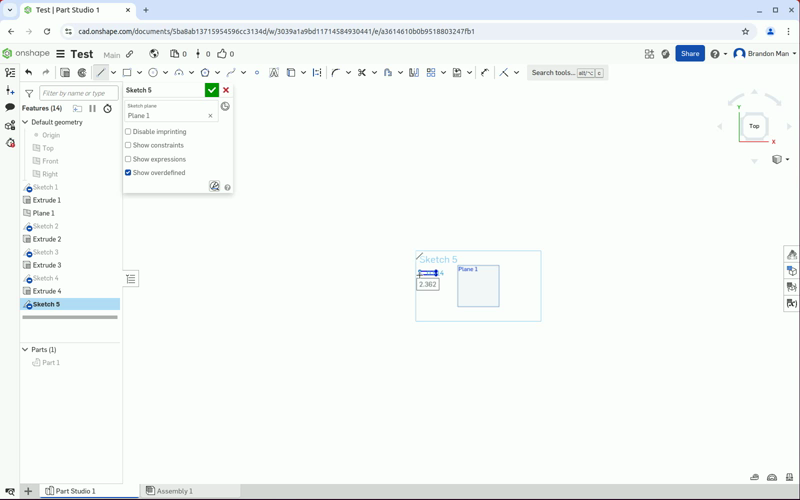
scroll(6)
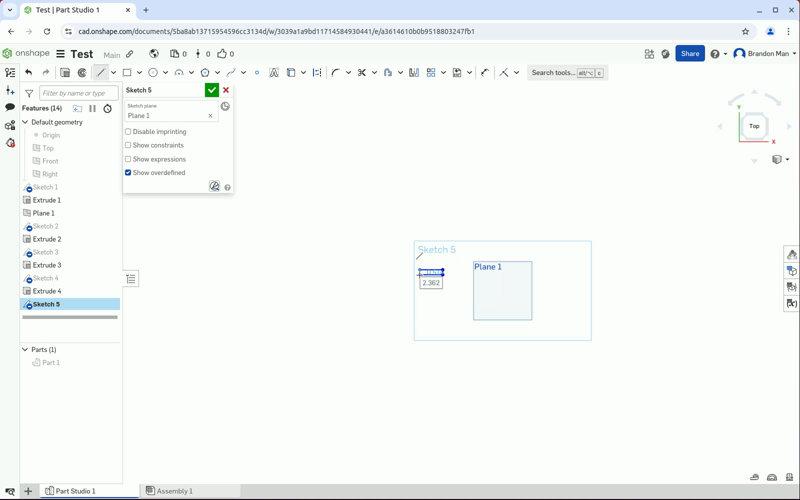
scroll(6)
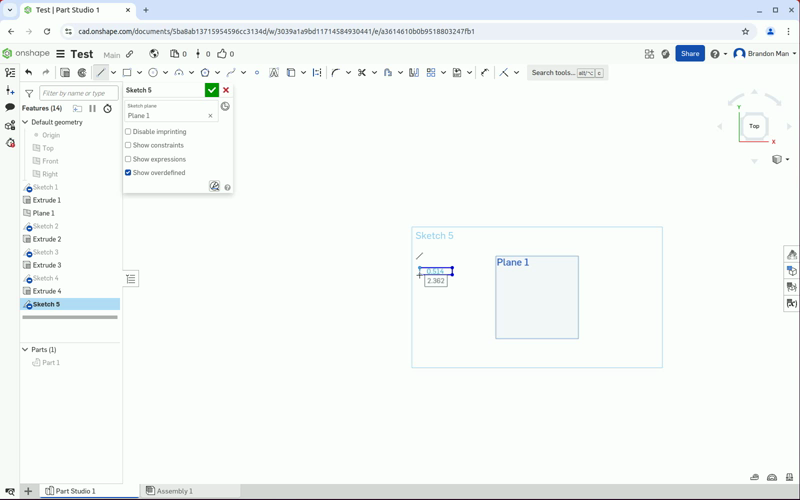
scroll(6)
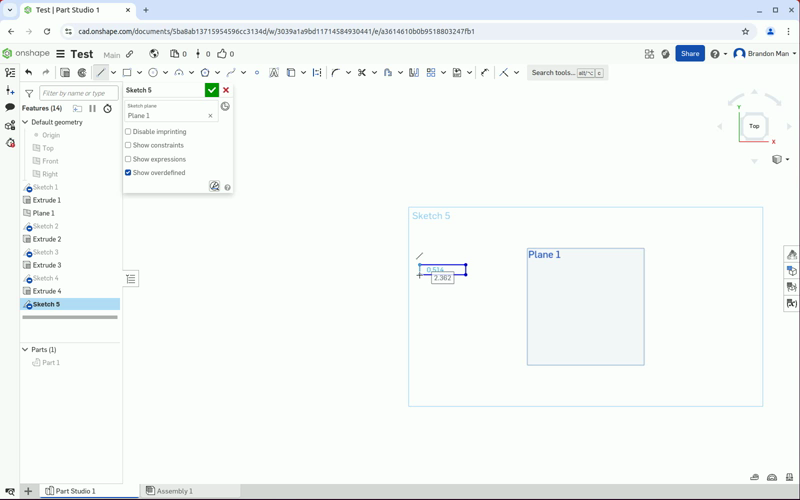
scroll(6)
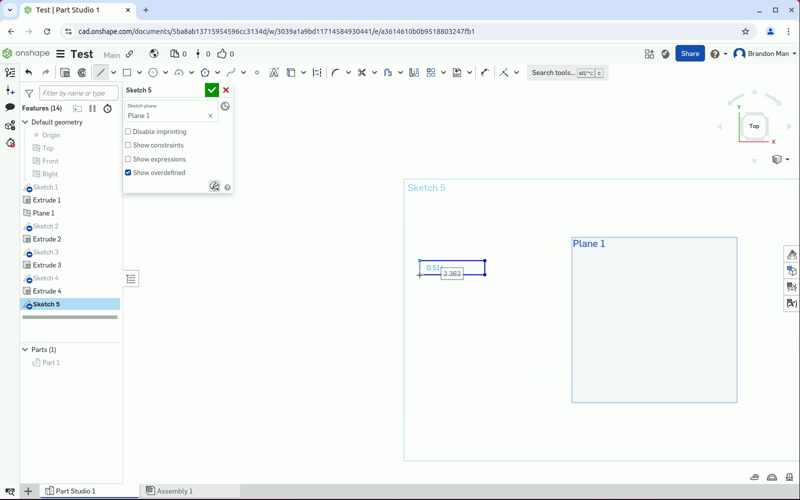
scroll(6)
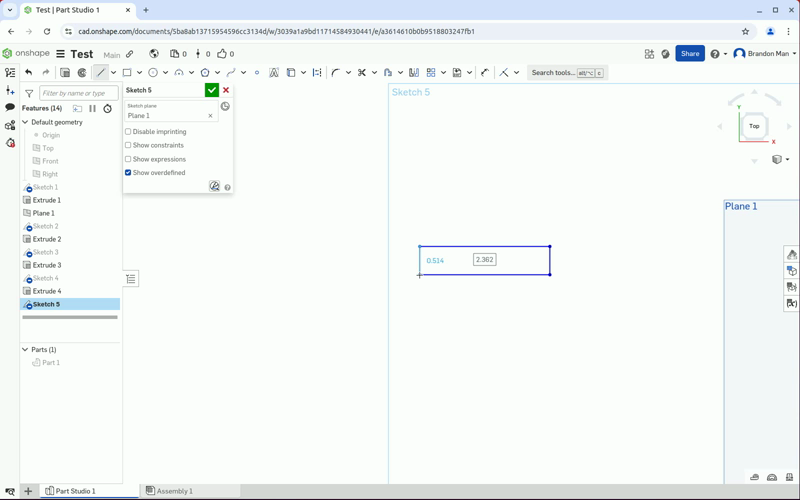
key_up(shift)
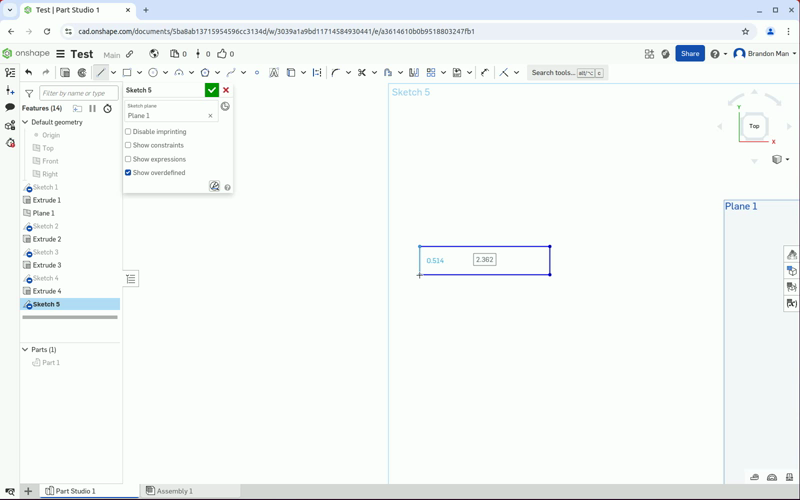
click(419, 274)
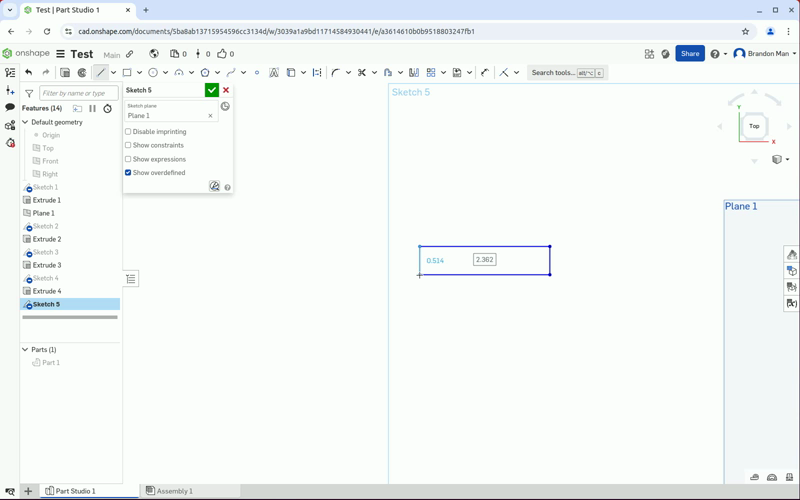
scroll(-6)
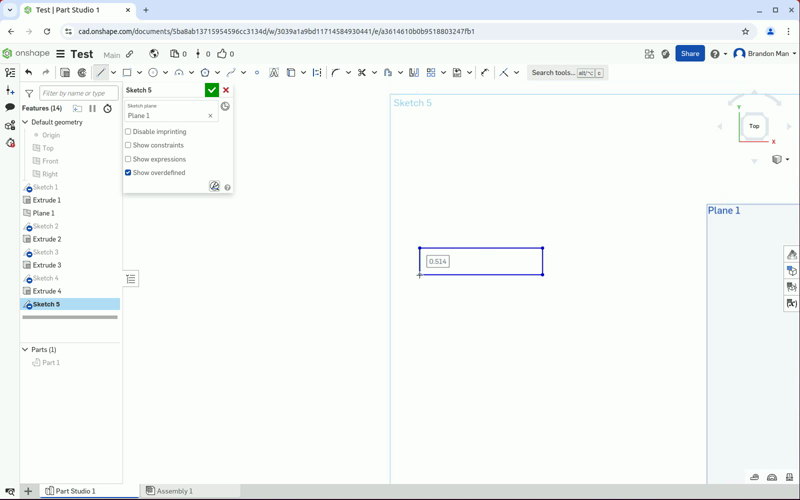
scroll(-6)
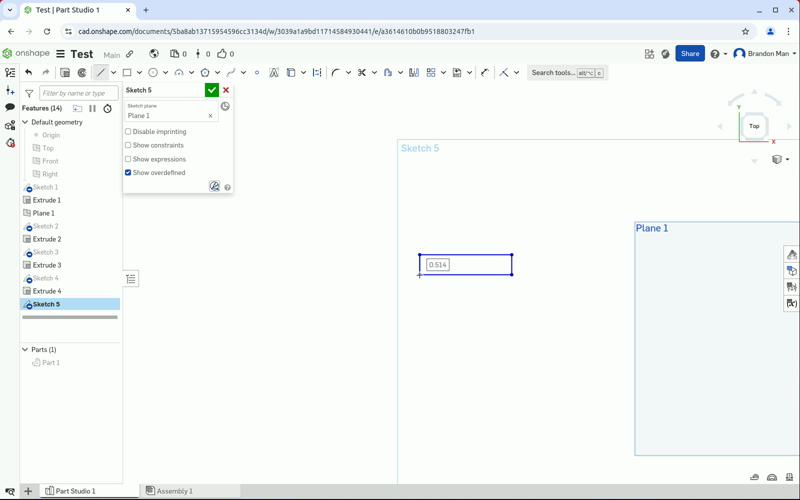
scroll(-6)
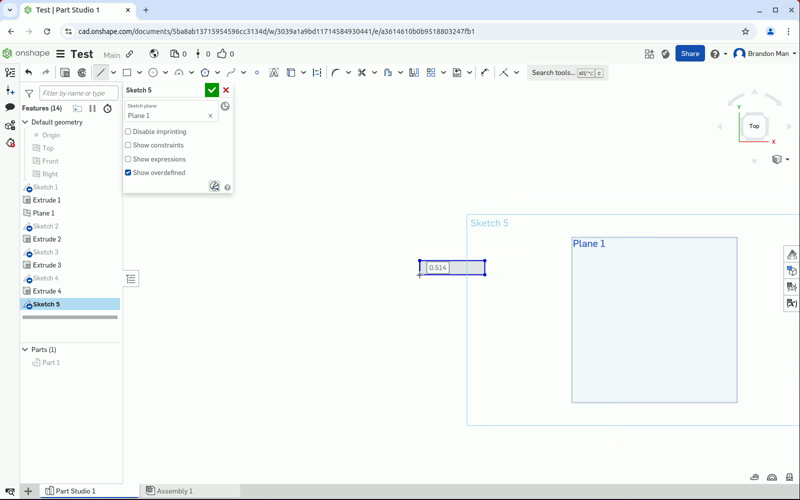
scroll(-6)
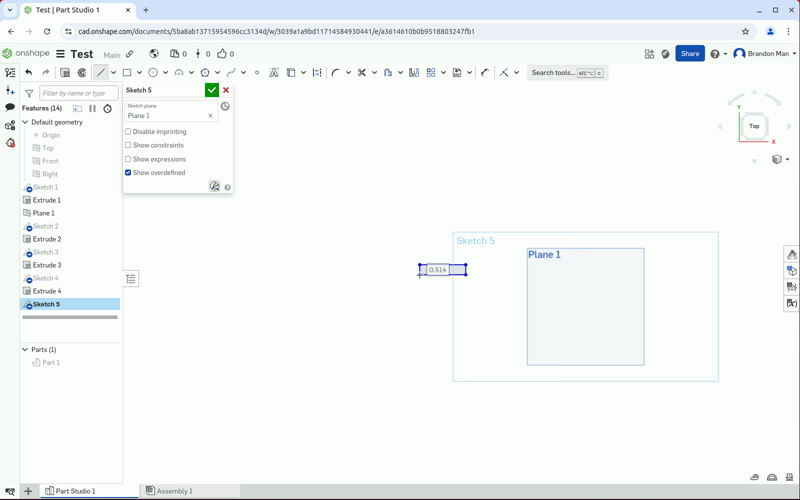
scroll(-6)
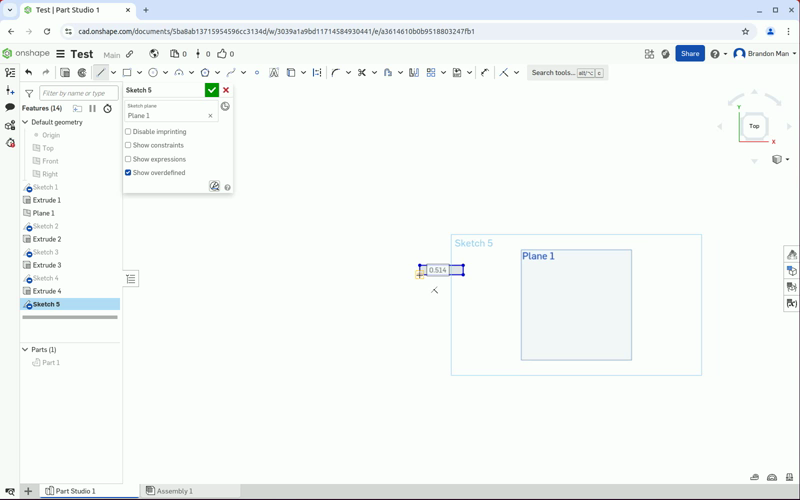
scroll(-6)
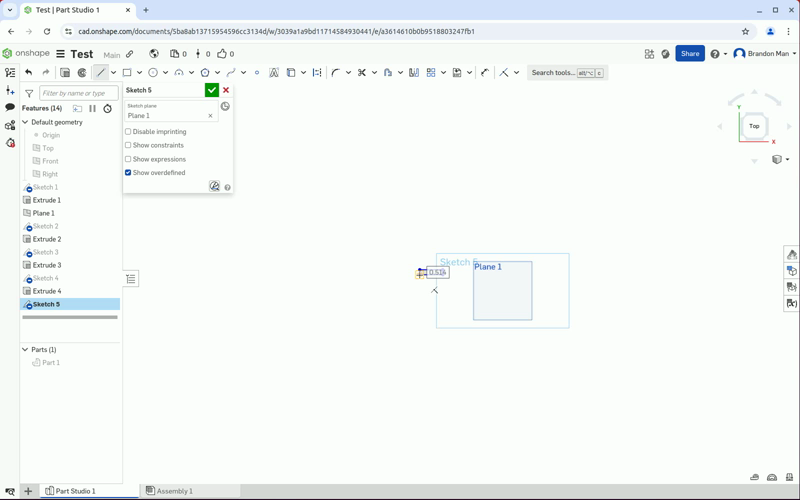
scroll(-6)
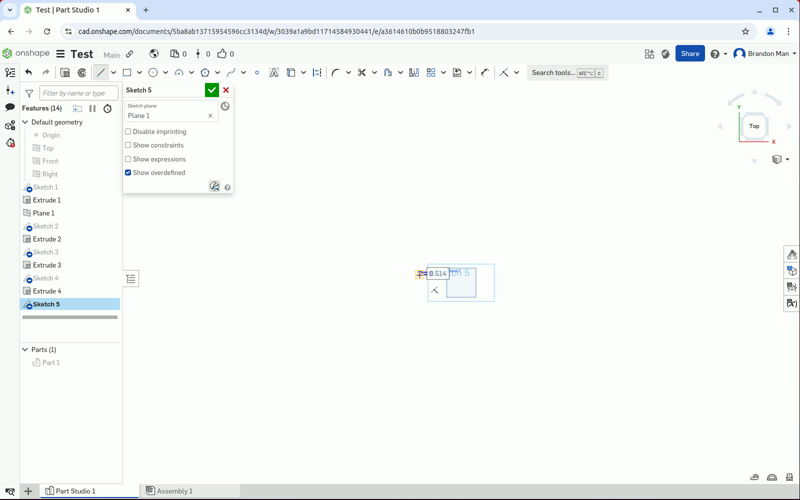
key(esc)
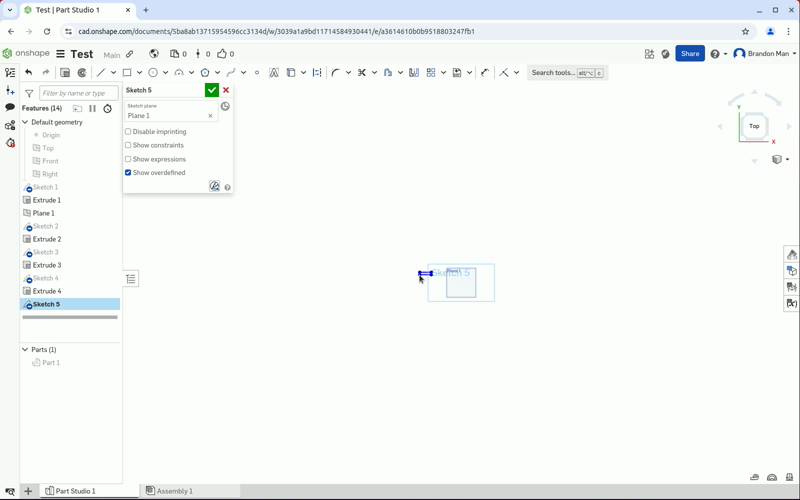
mouse_move(423, 273)
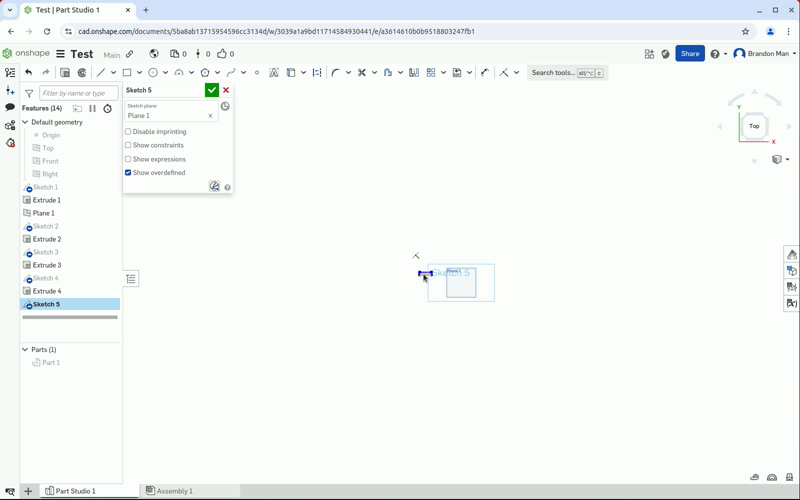
scroll(6)
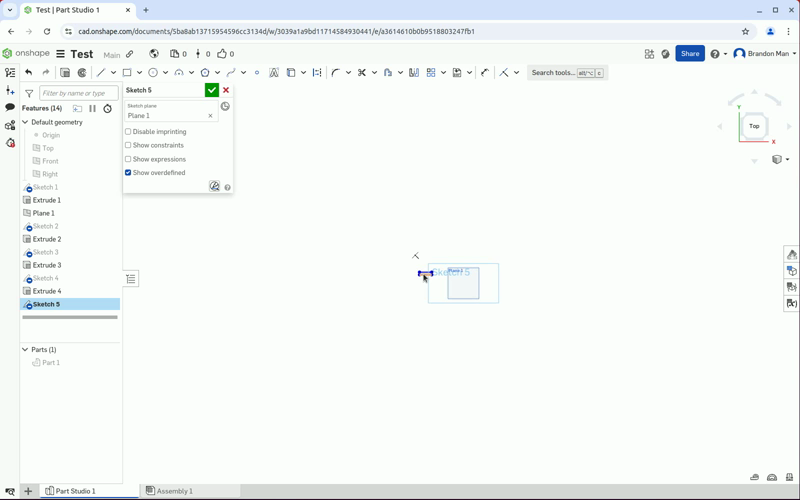
scroll(6)
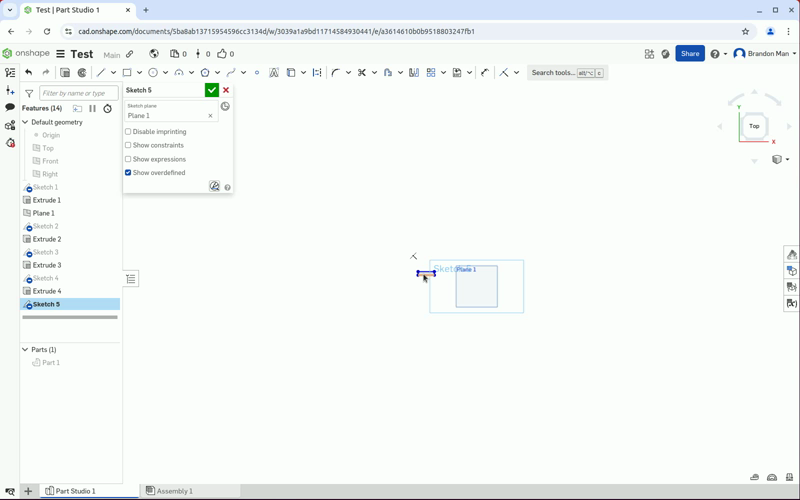
scroll(6)
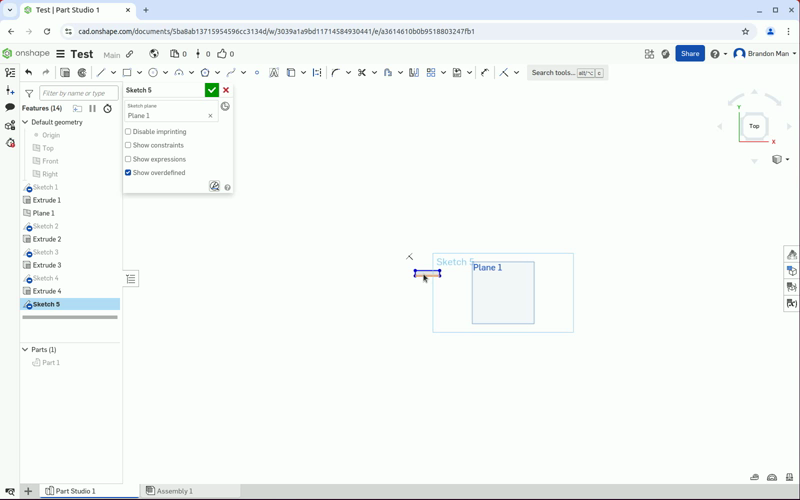
scroll(6)
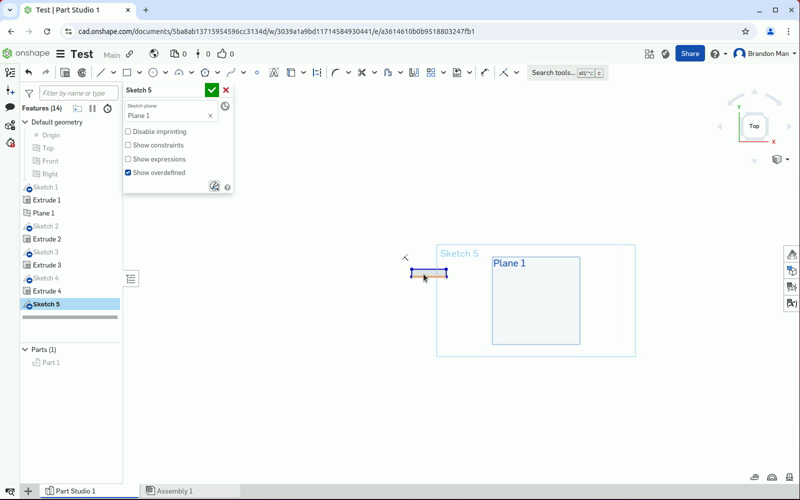
scroll(6)
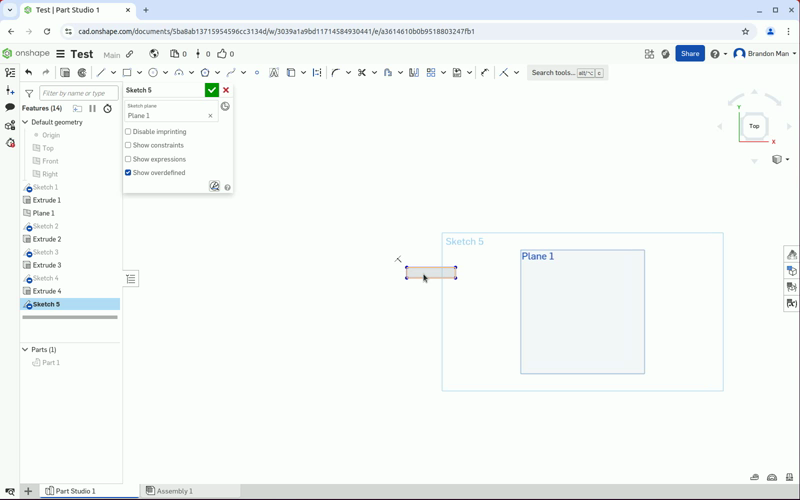
scroll(6)
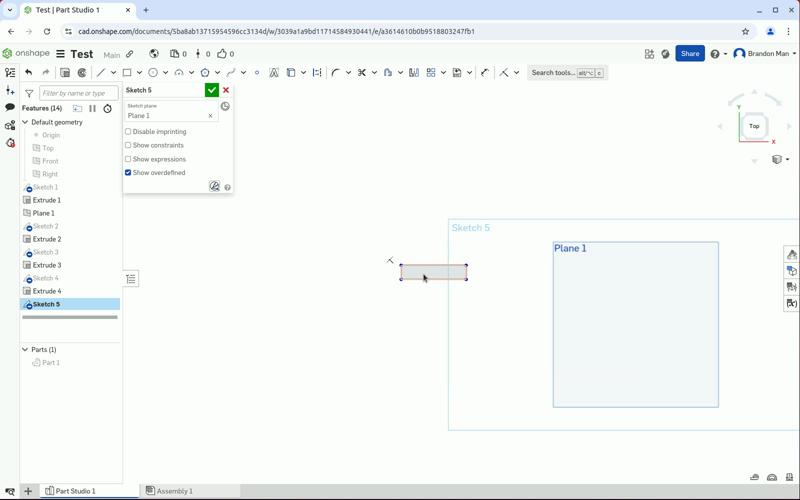
scroll(6)
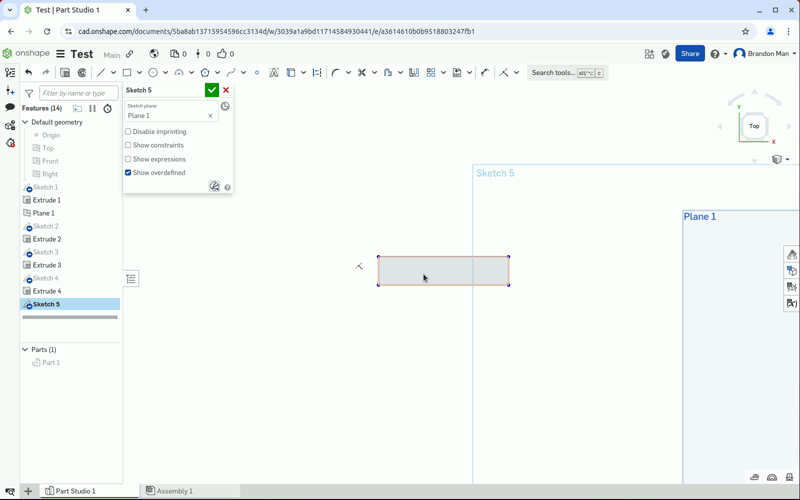
click(423, 273)
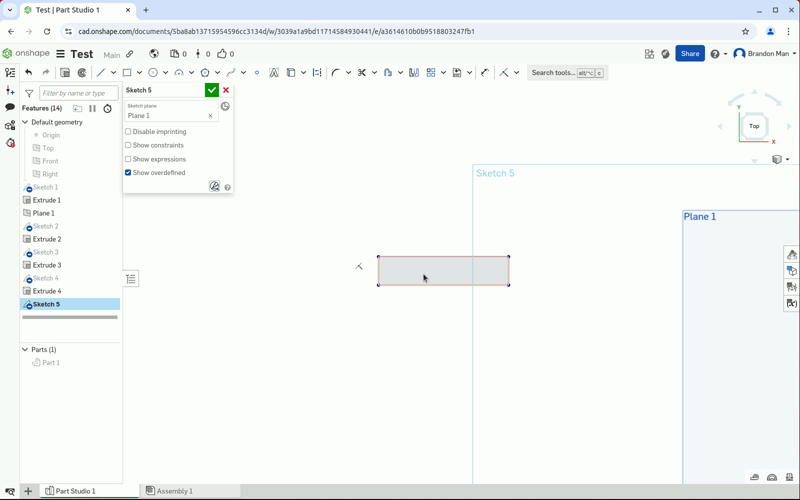
scroll(-6)
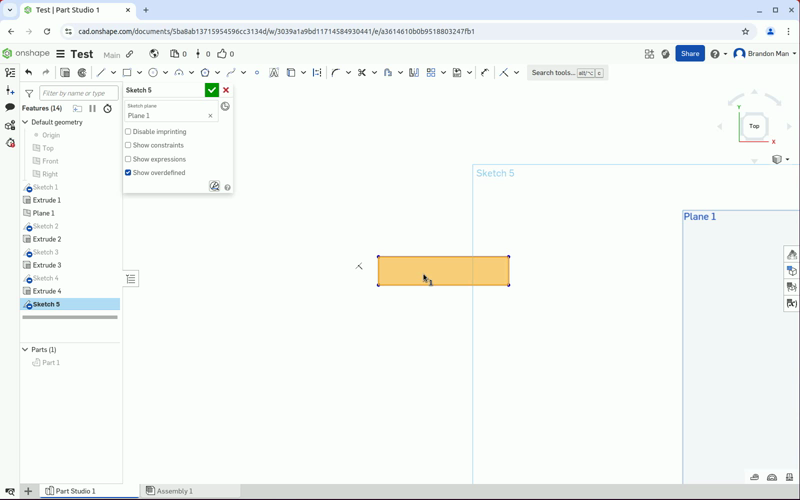
scroll(-6)
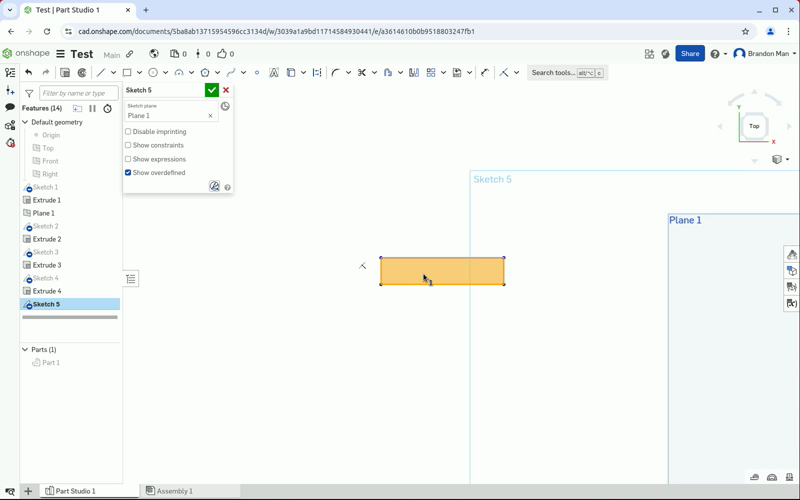
scroll(-6)
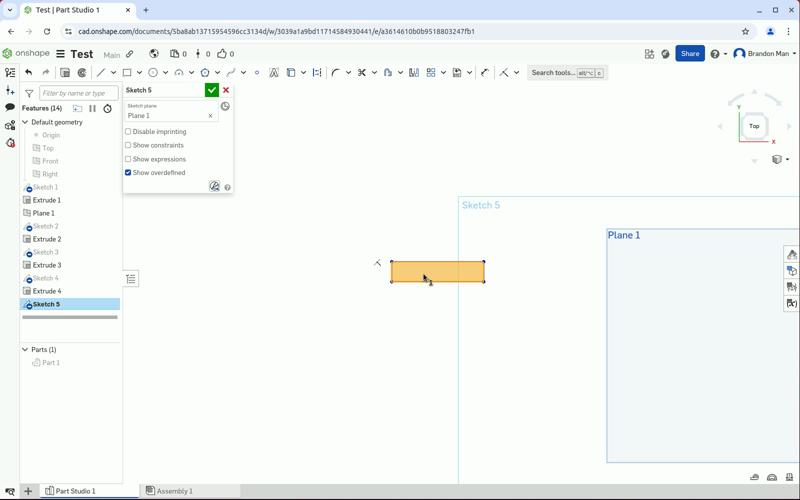
scroll(-6)
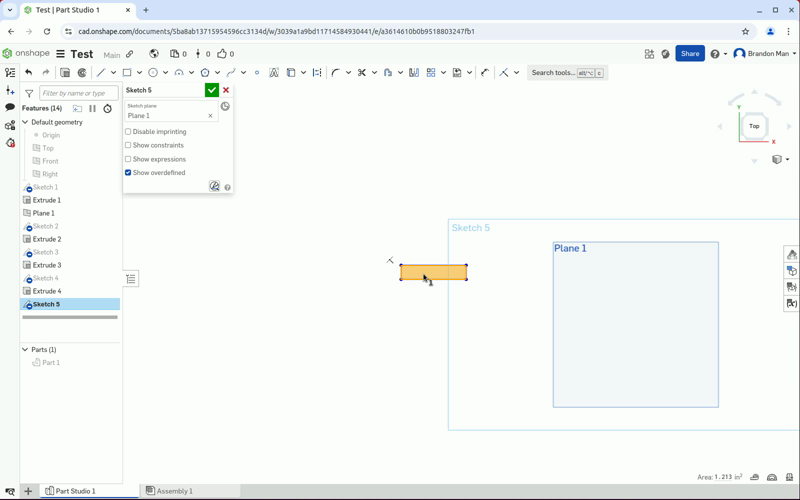
scroll(-6)
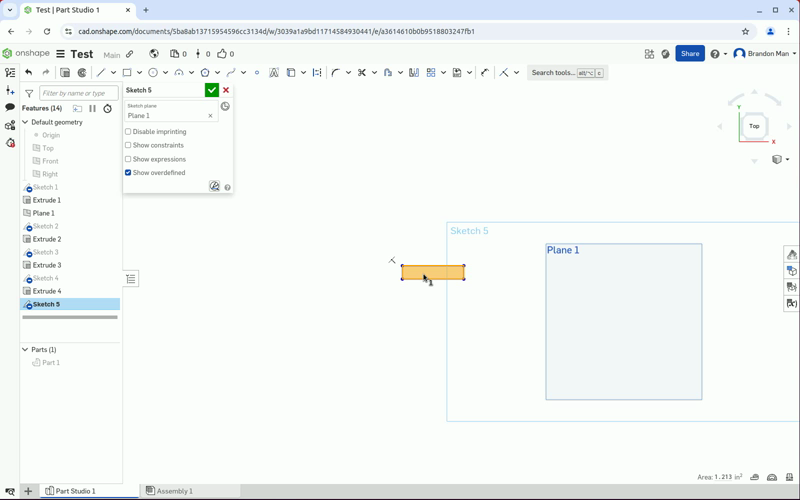
scroll(-6)
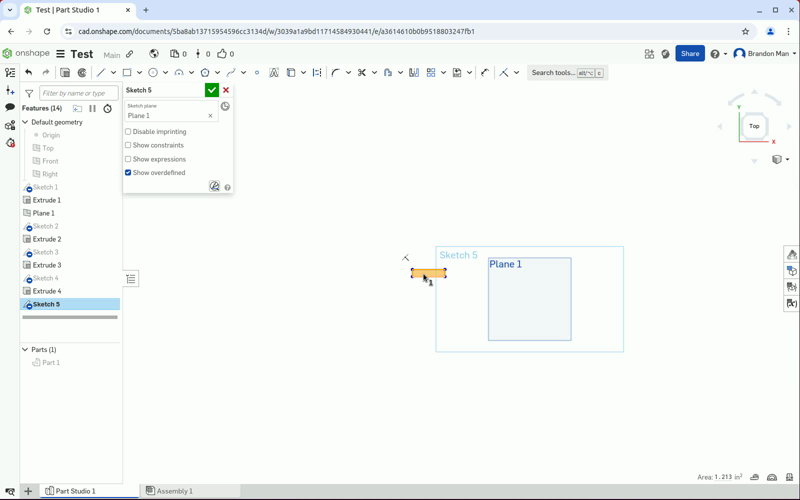
scroll(-6)
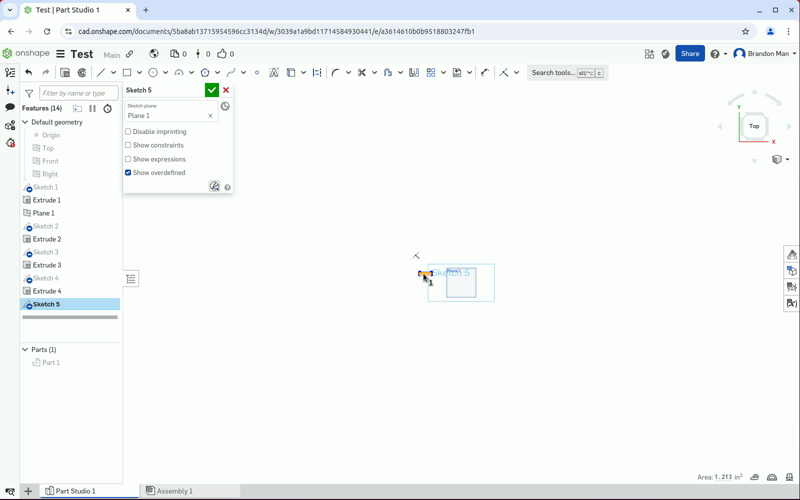
mouse_move(73, 352)
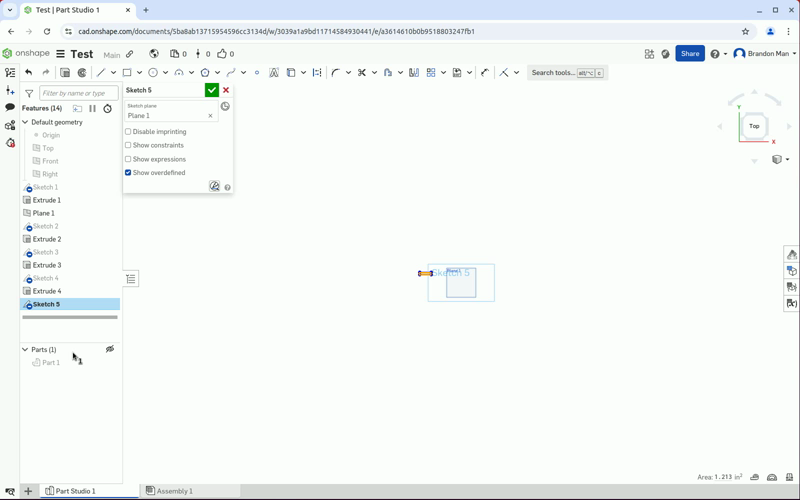
key(shift+y)
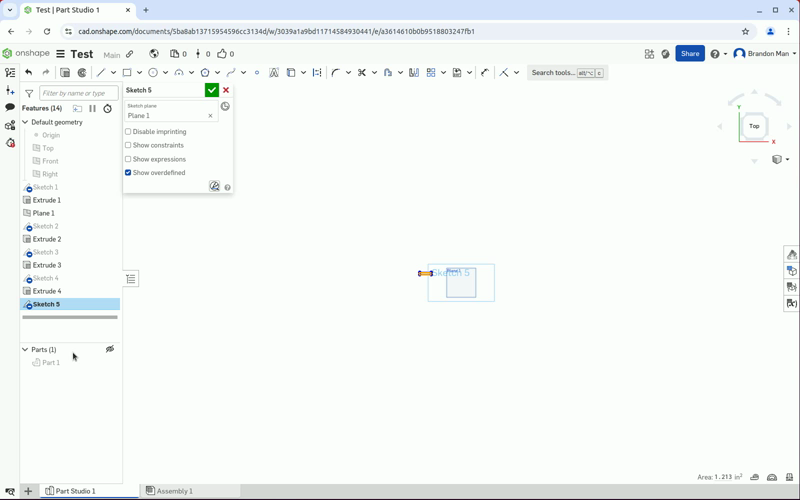
key(shift+e)
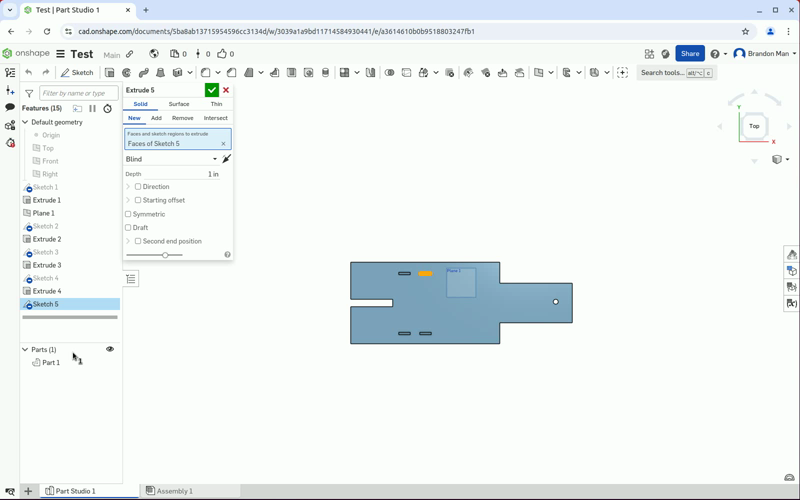
mouse_move(143, 106)
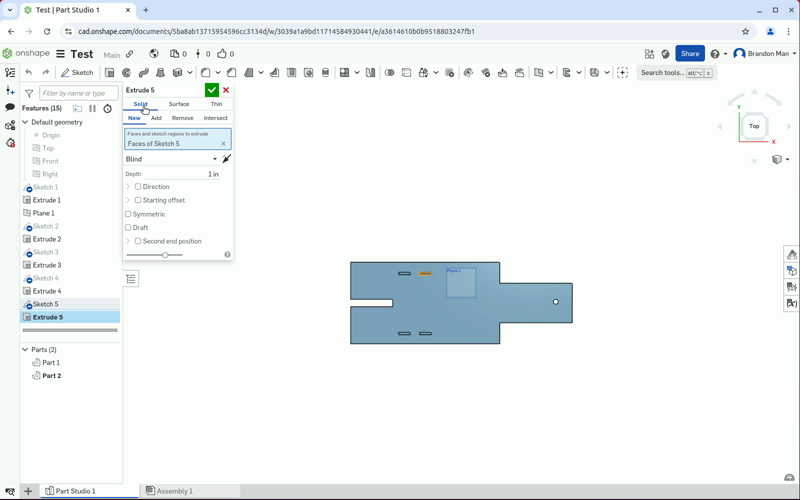
click(143, 106)
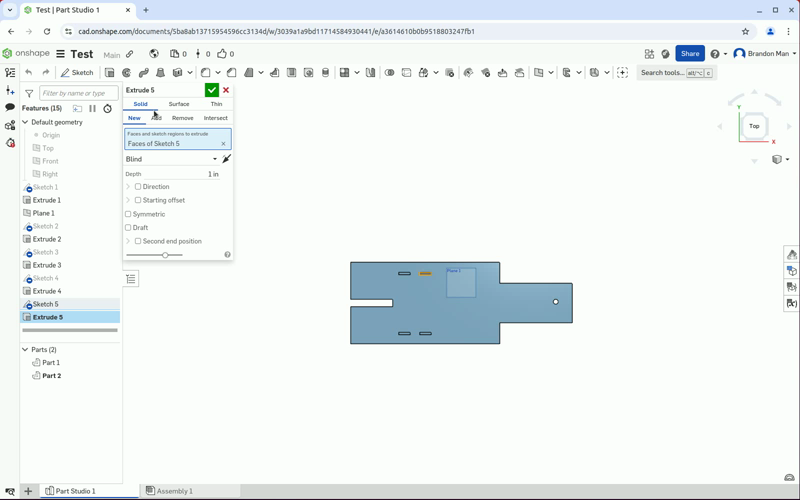
mouse_move(186, 120)
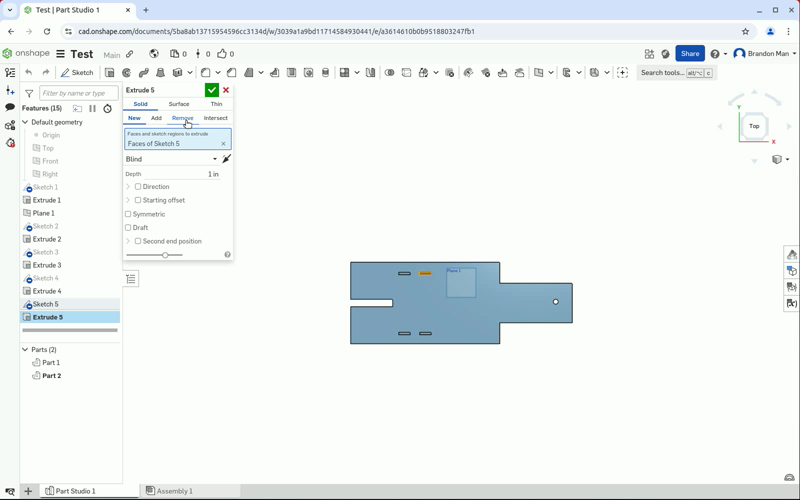
click(186, 120)
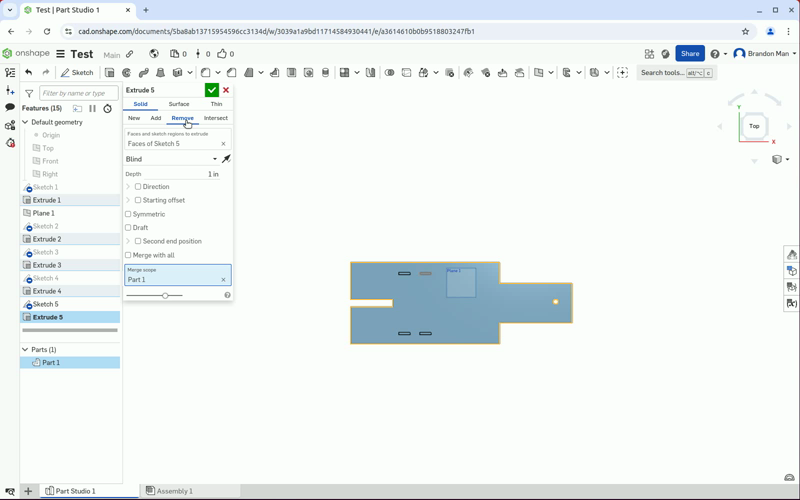
key(tab, 4)
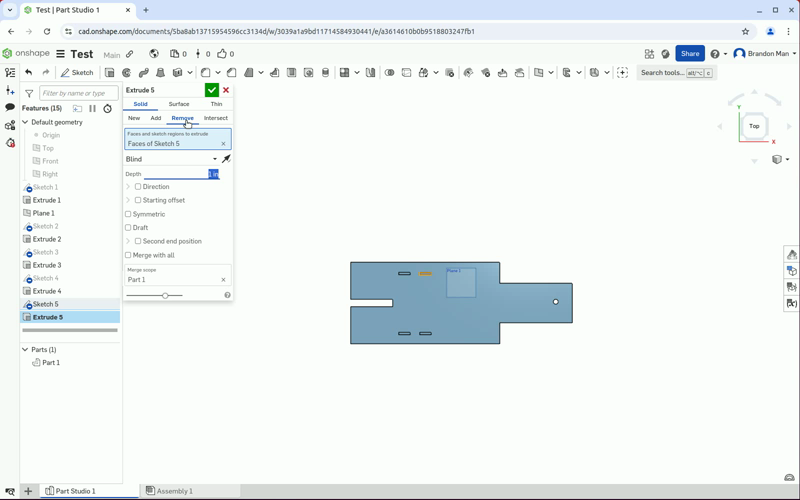
text(0.481)
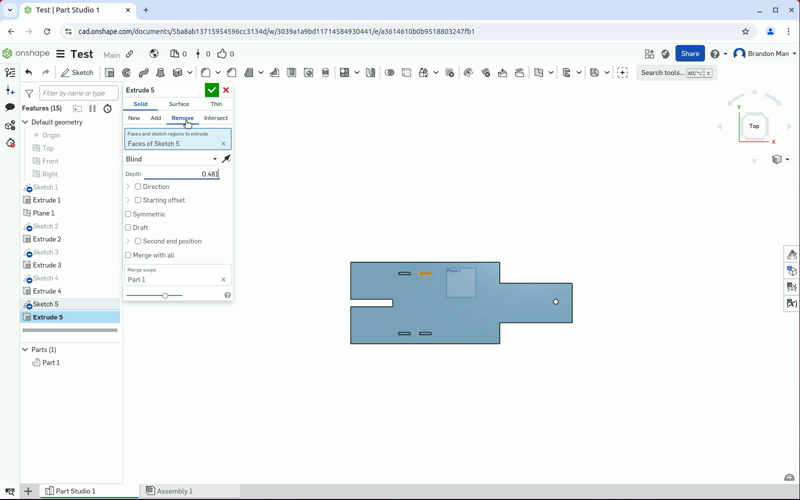
key(tab, 6)
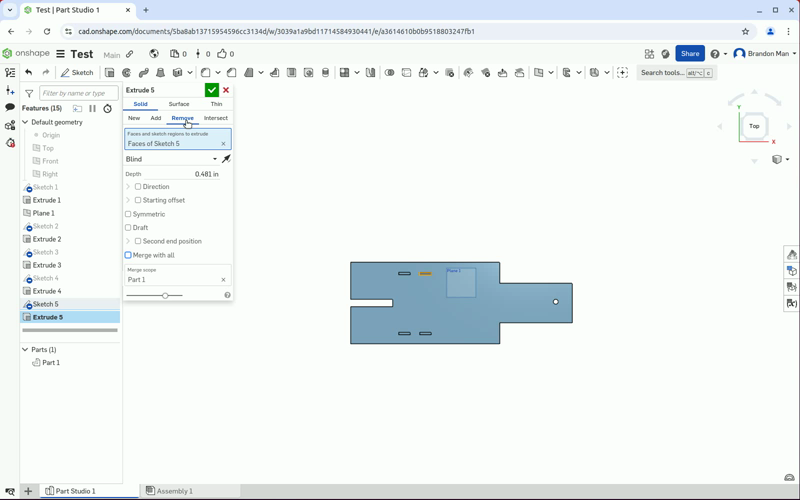
key(space)
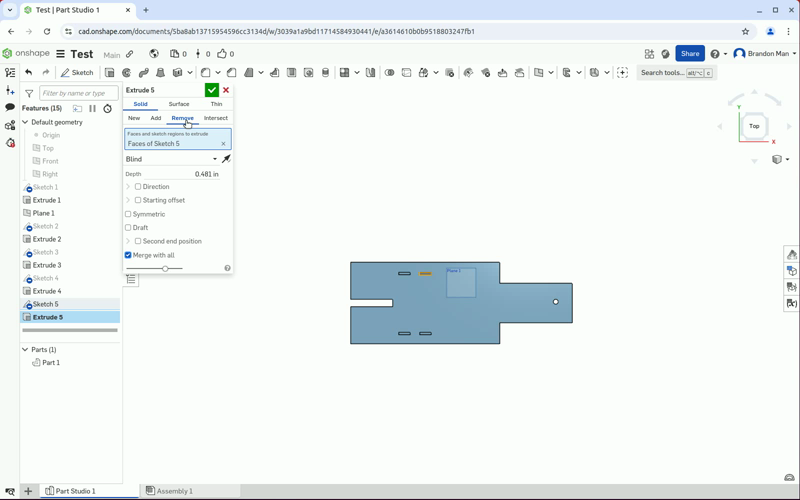
key(enter)
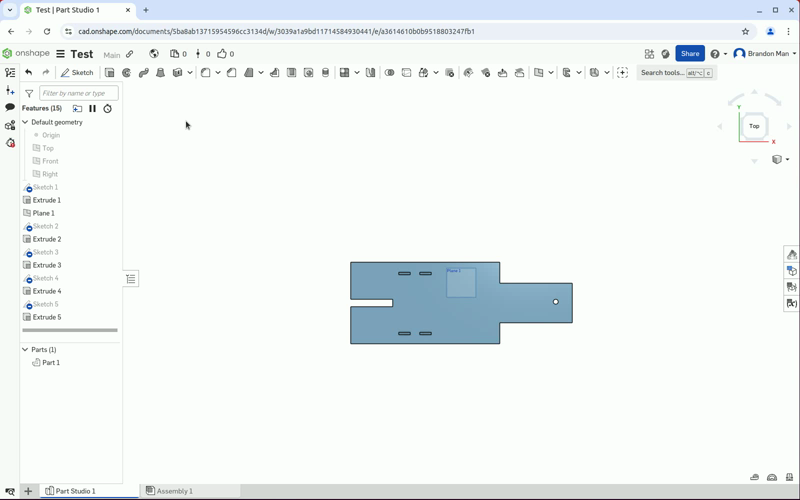
key(shift+h)
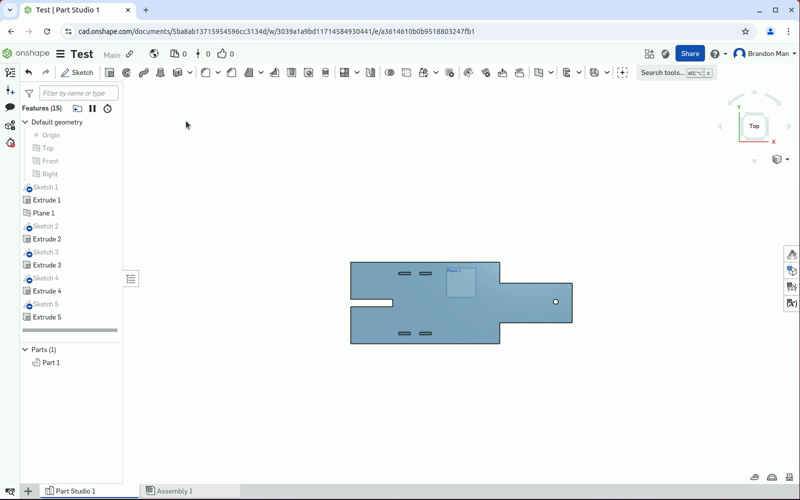
key(shift+h)
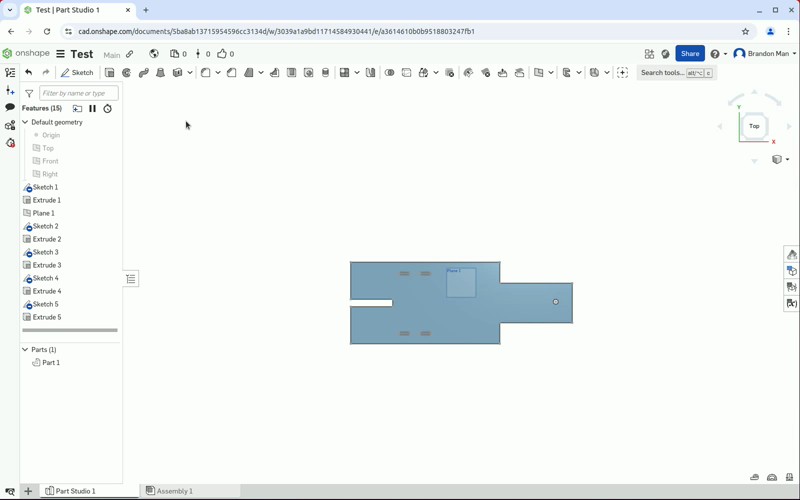
key(shift+7)
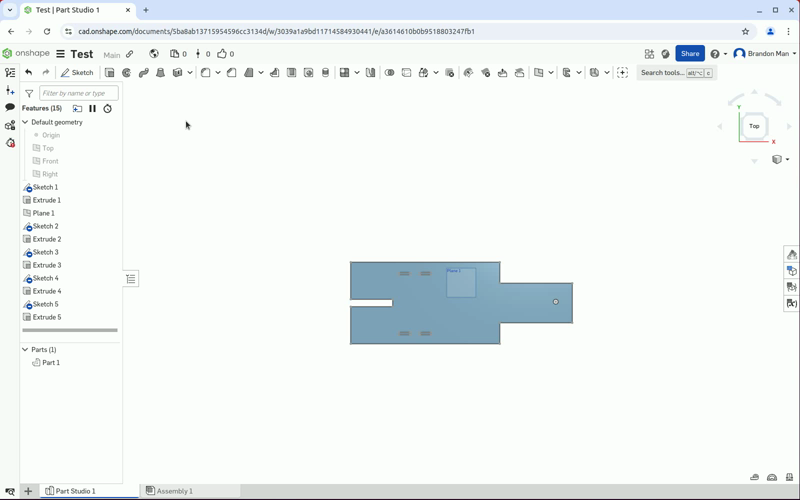
key(up, 3)
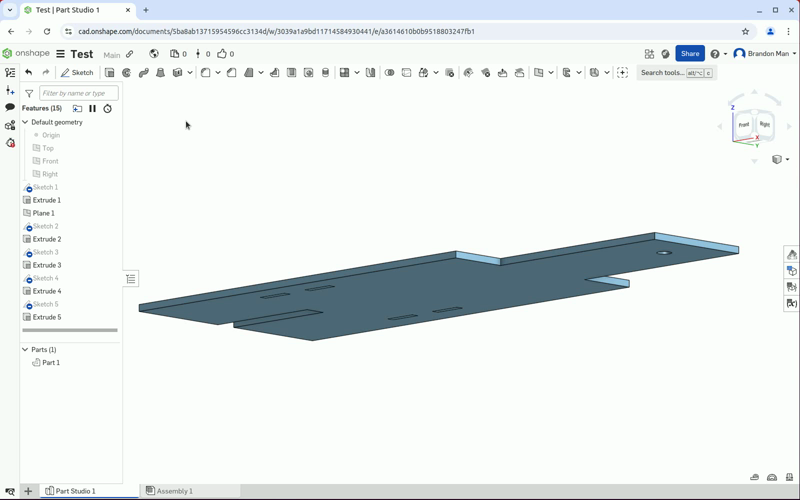
key(left, 3)
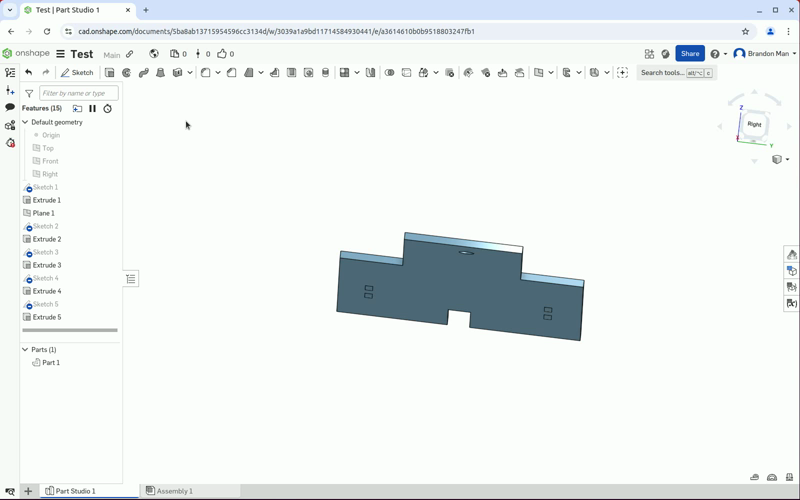
key(right, 3)
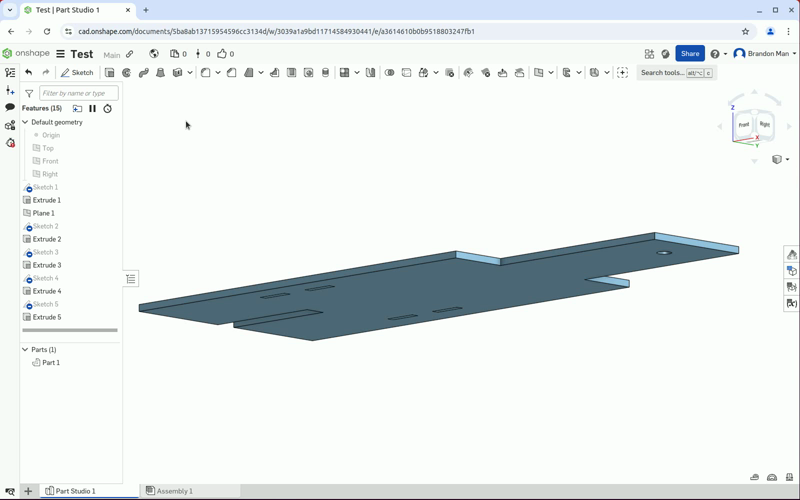
key(down, 3)
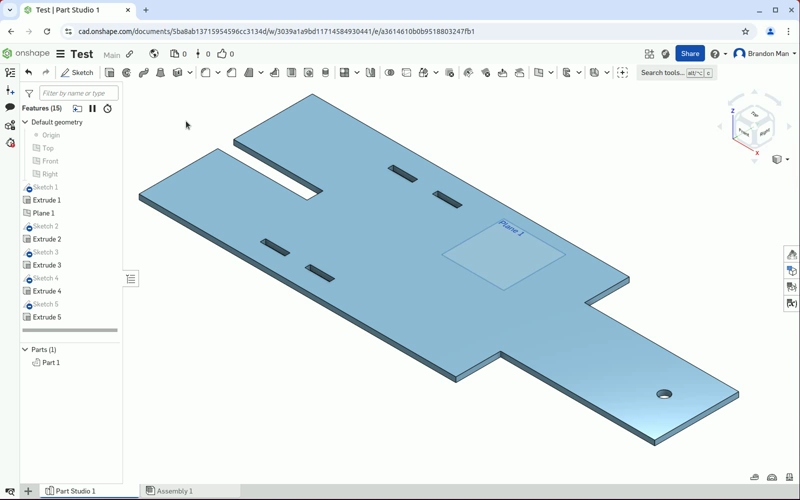
mouse_move(73, 189)
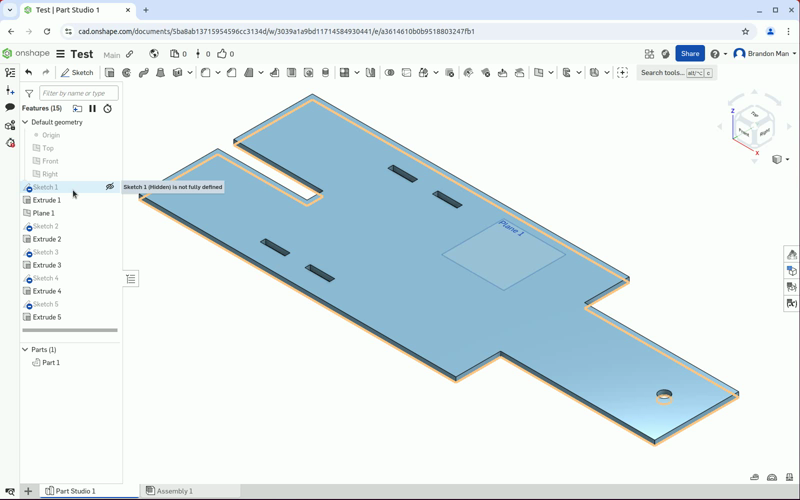
click(73, 189)